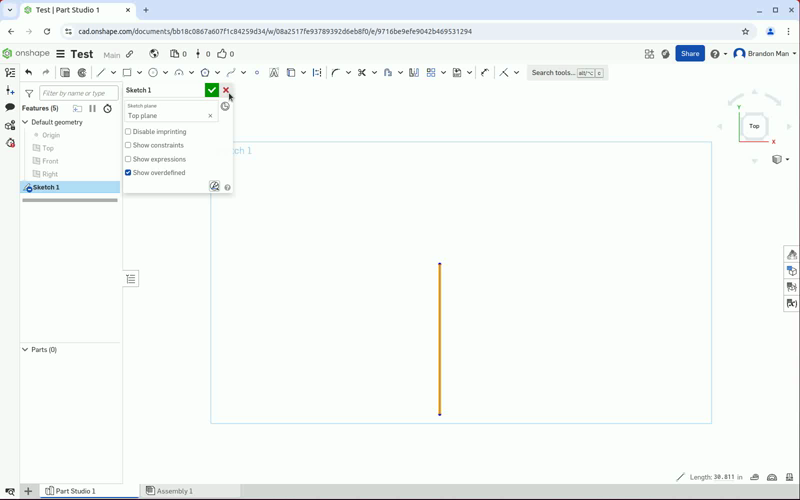
key(shift+h)
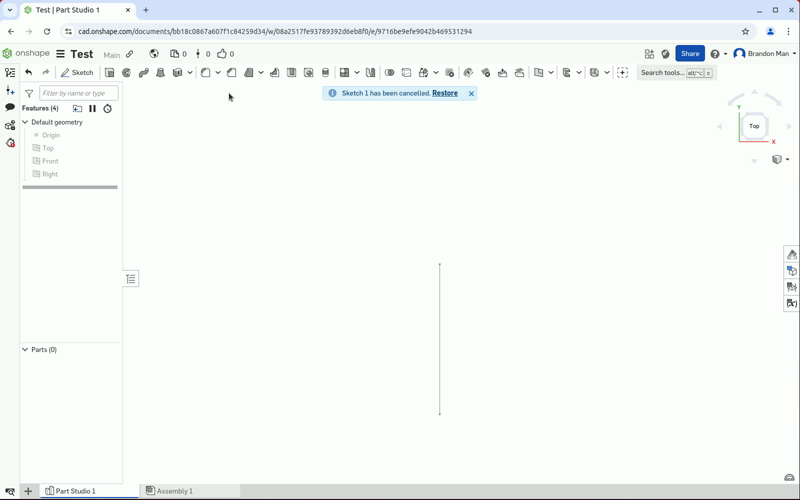
mouse_move(73, 352)
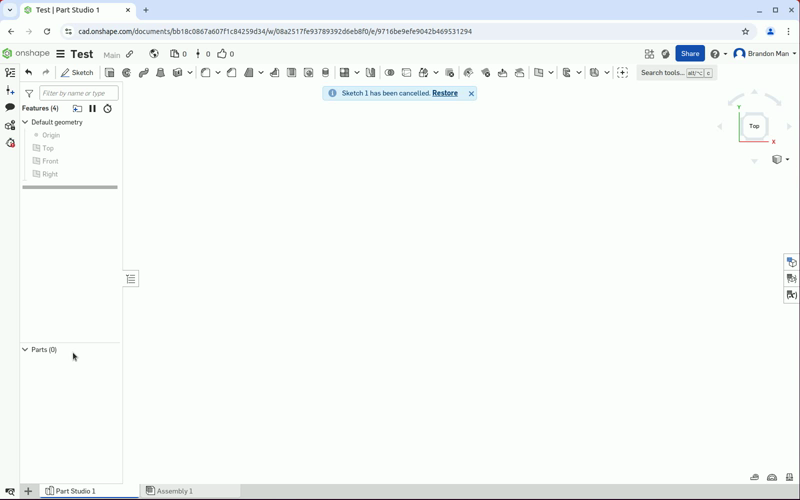
key(y)
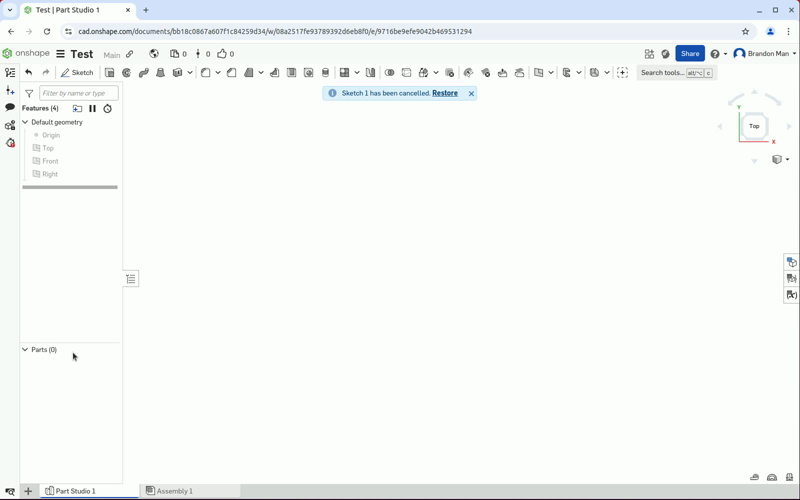
key(shift+p)
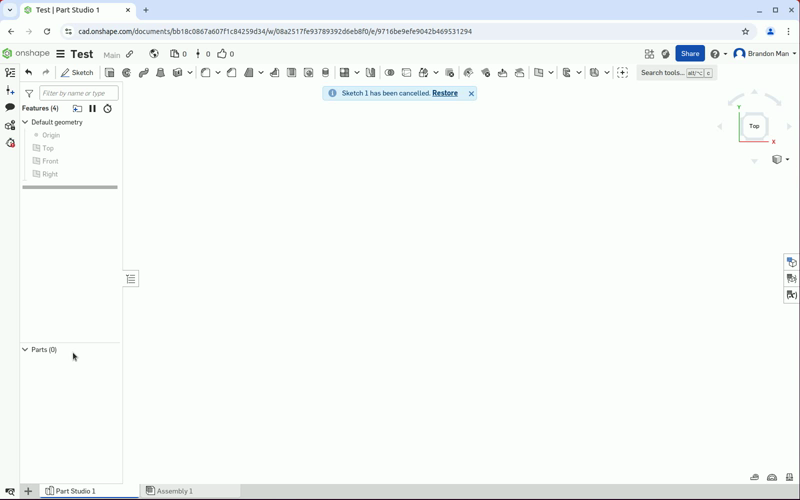
key(space)
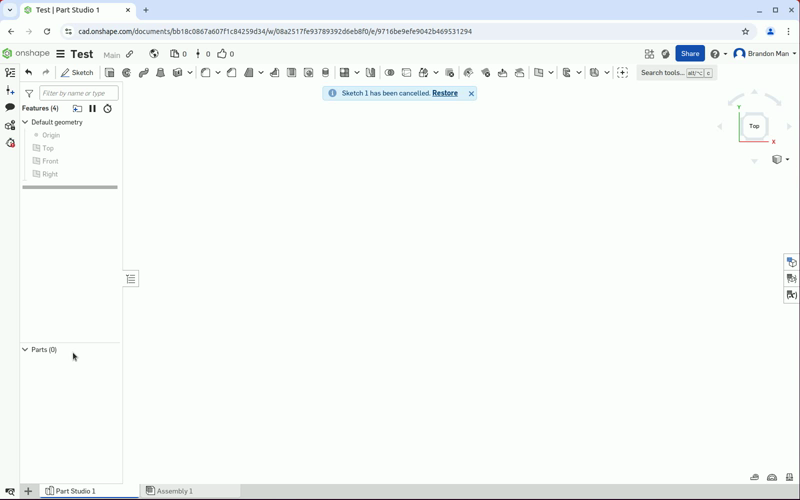
key_down(shift)
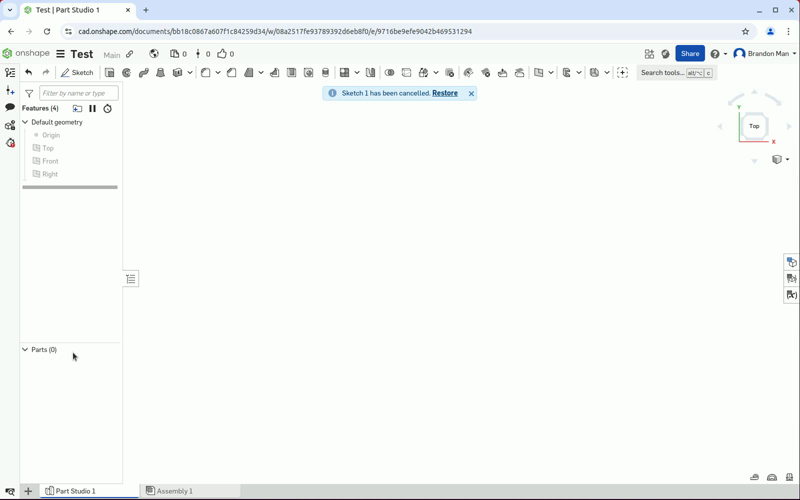
key(up)
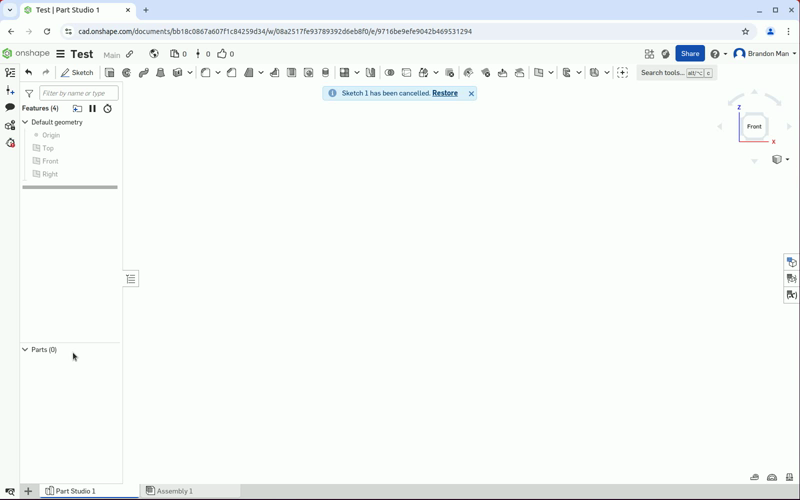
key_up(shift)
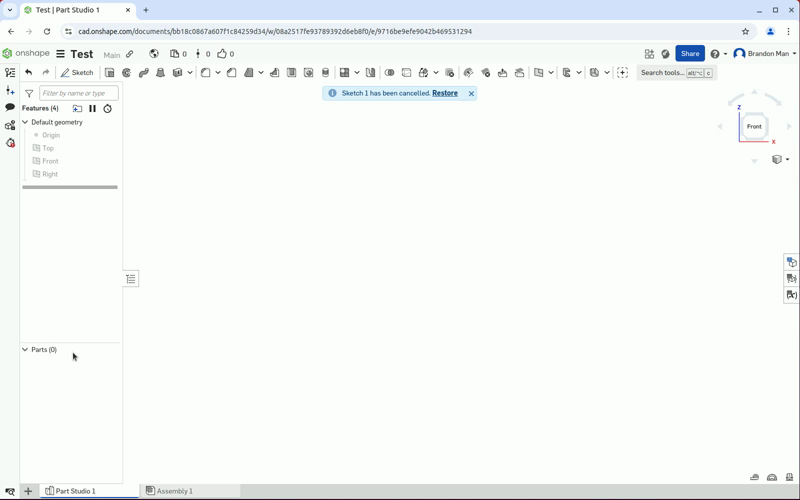
key(space)
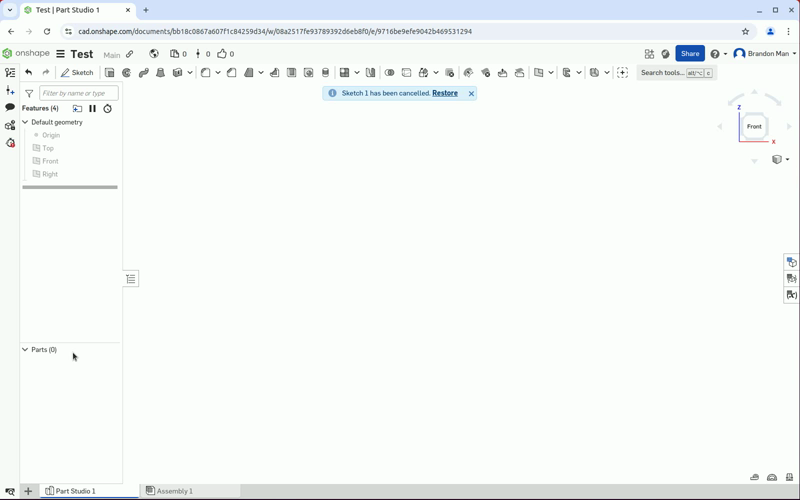
key_down(shift)
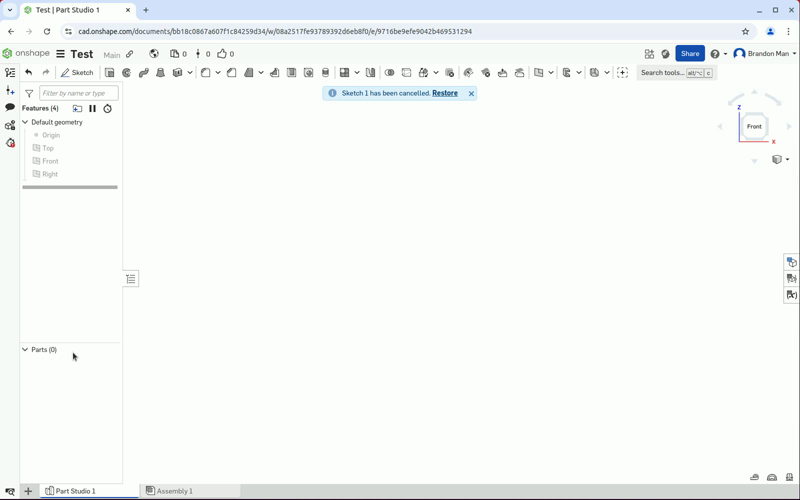
key(left)
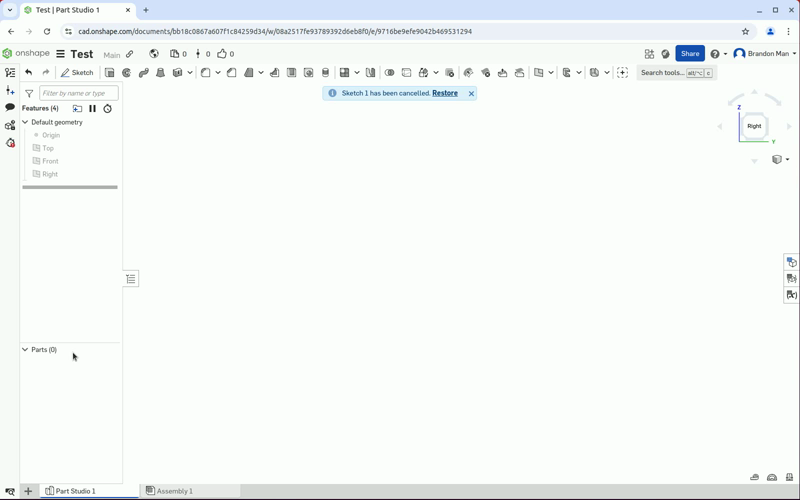
key_up(shift)
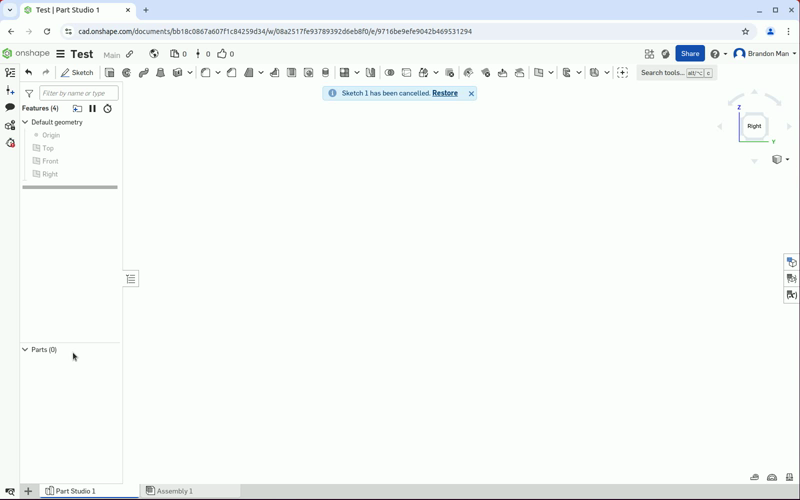
mouse_move(73, 352)
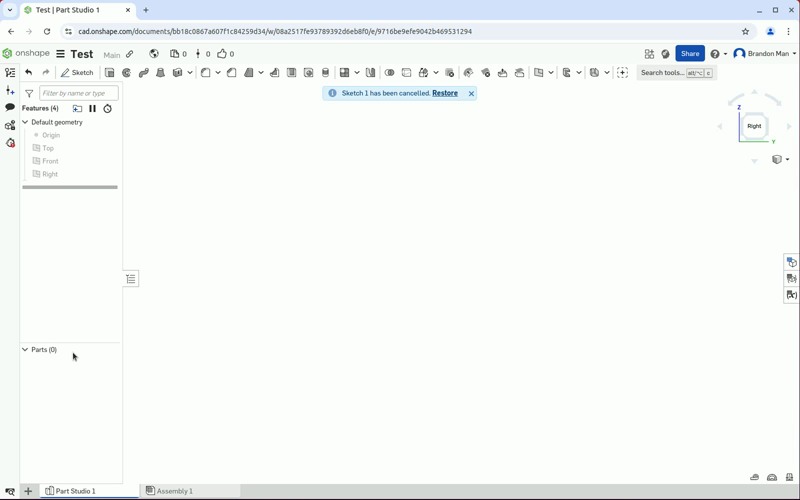
key(shift+y)
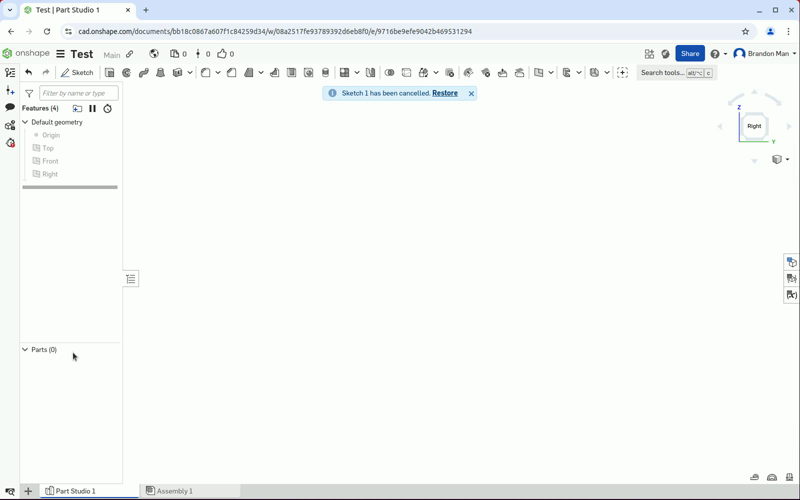
key(shift+s)
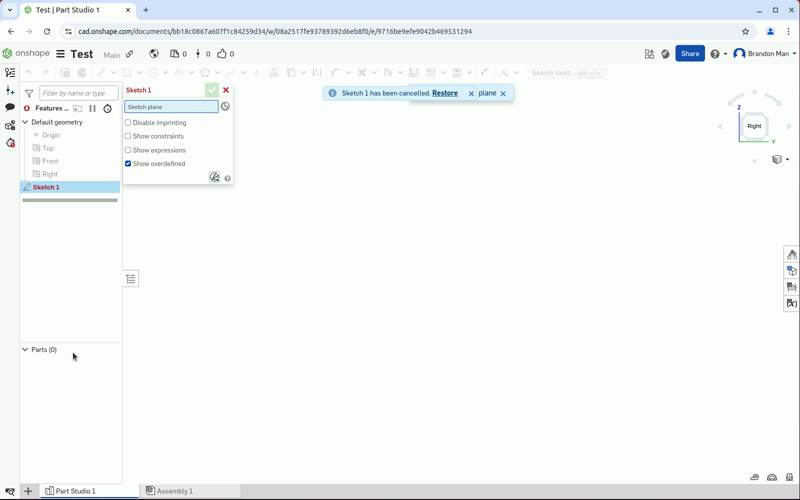
mouse_move(73, 176)
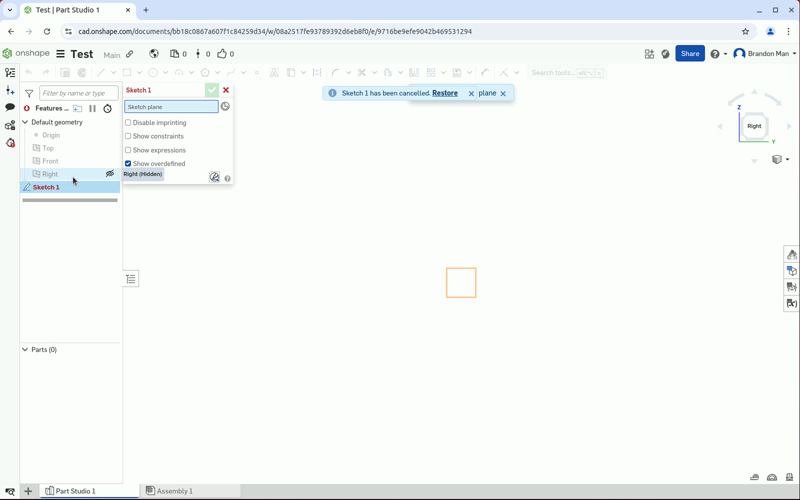
click(73, 176)
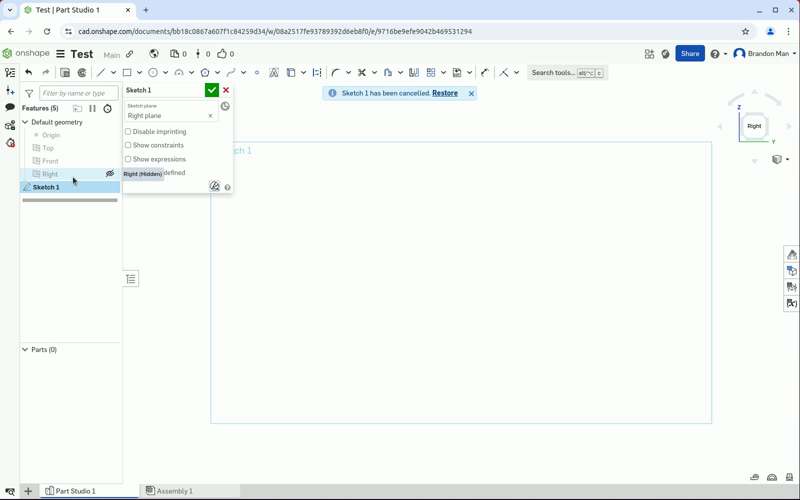
mouse_move(73, 352)
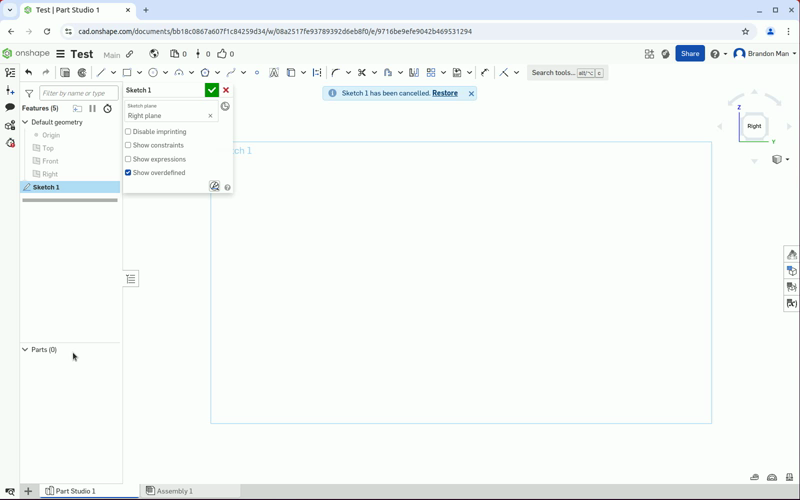
key(y)
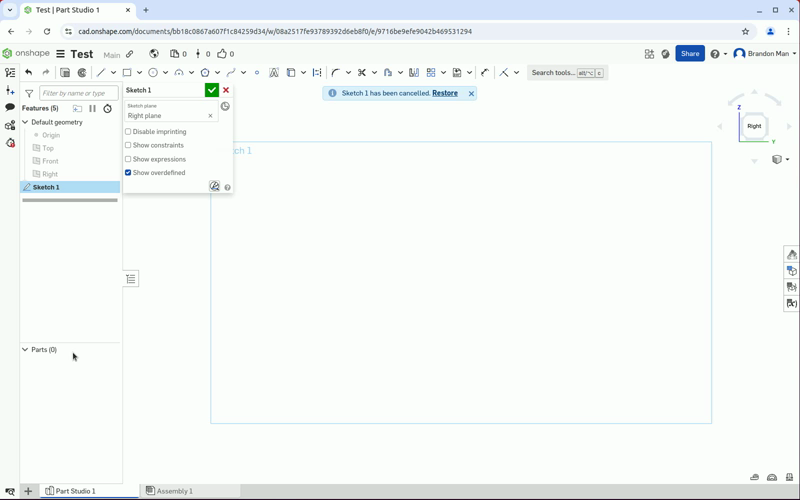
key(l)
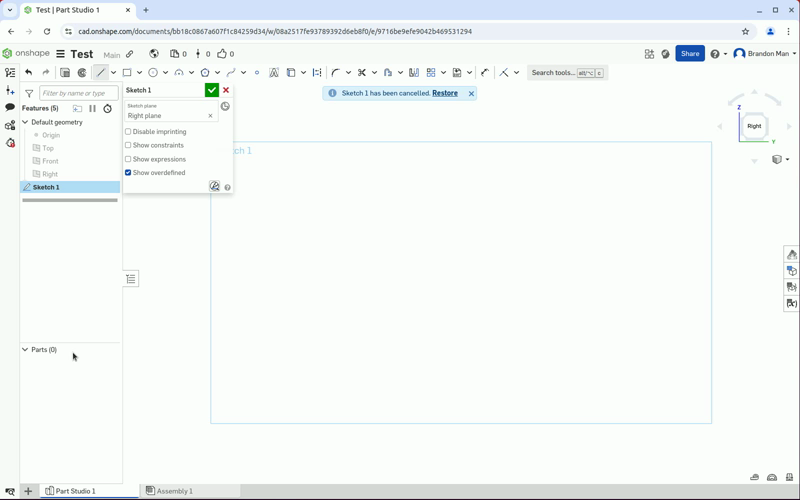
key_down(shift)
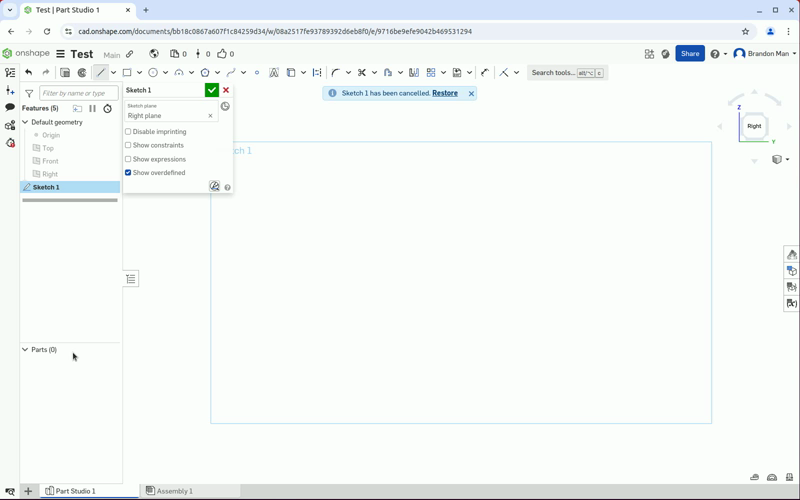
mouse_move(452, 284)
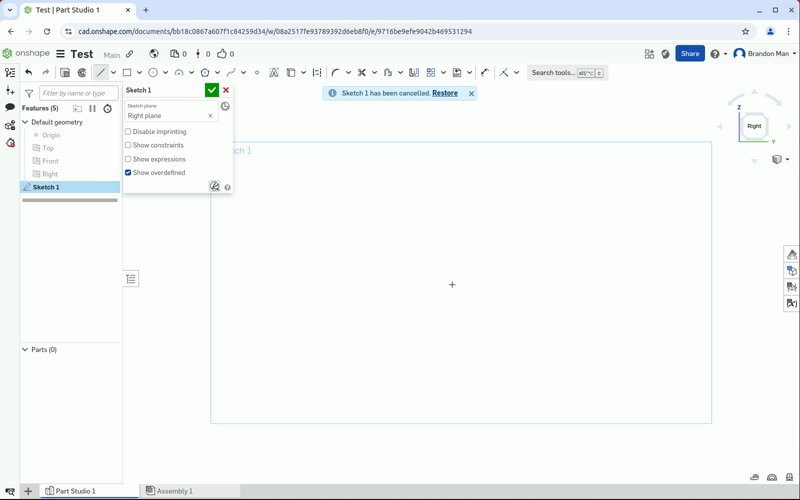
click(452, 284)
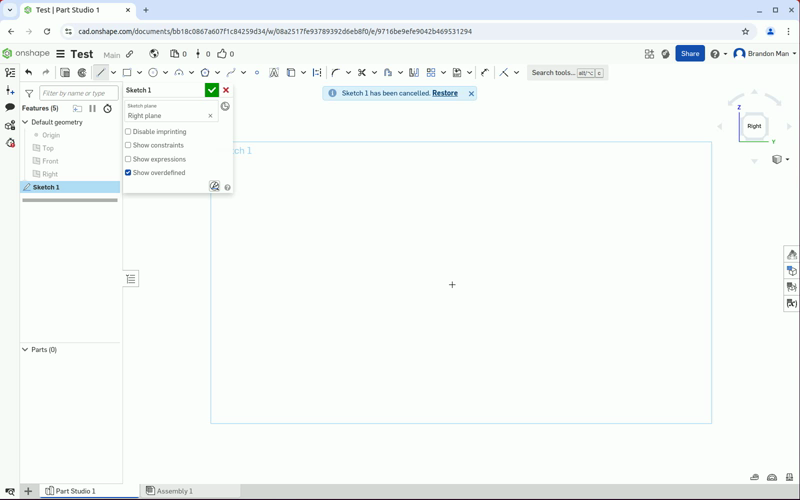
key_up(shift)
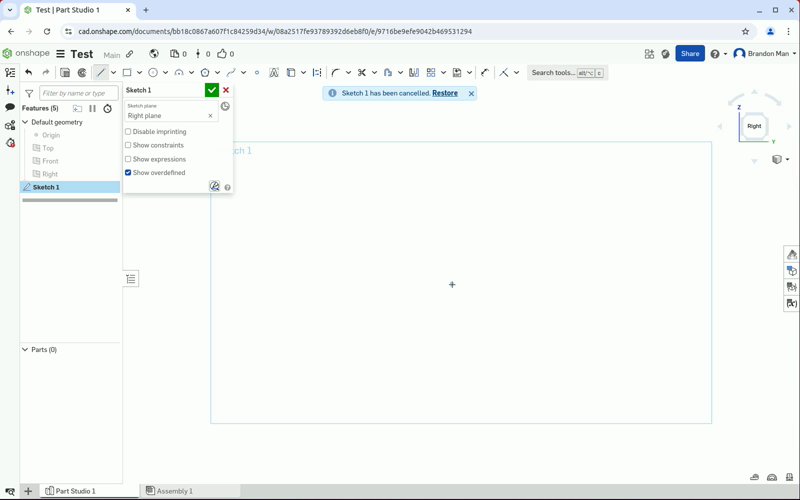
key_down(shift)
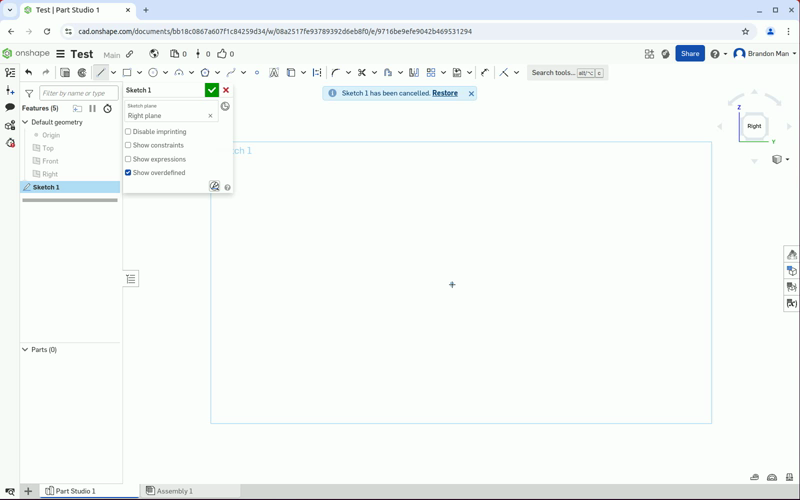
mouse_move(482, 284)
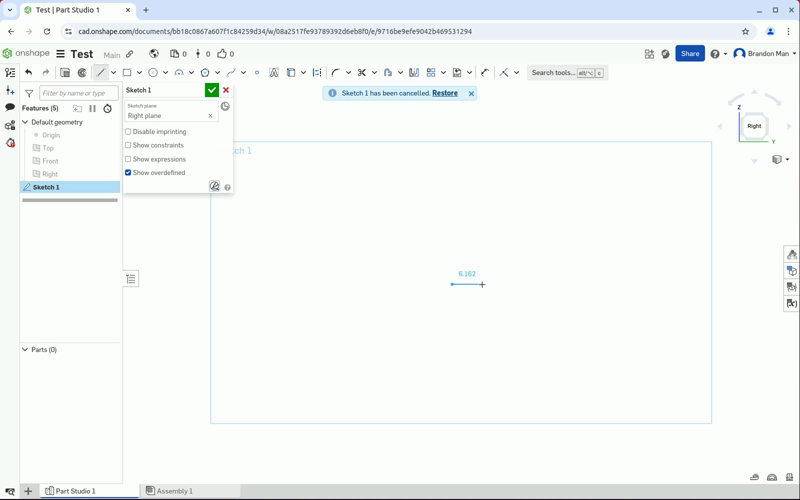
mouse_move(468, 284)
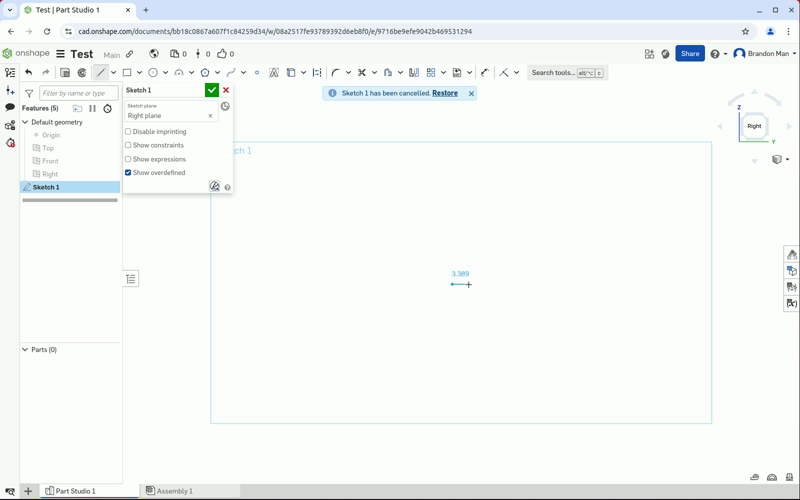
click(468, 284)
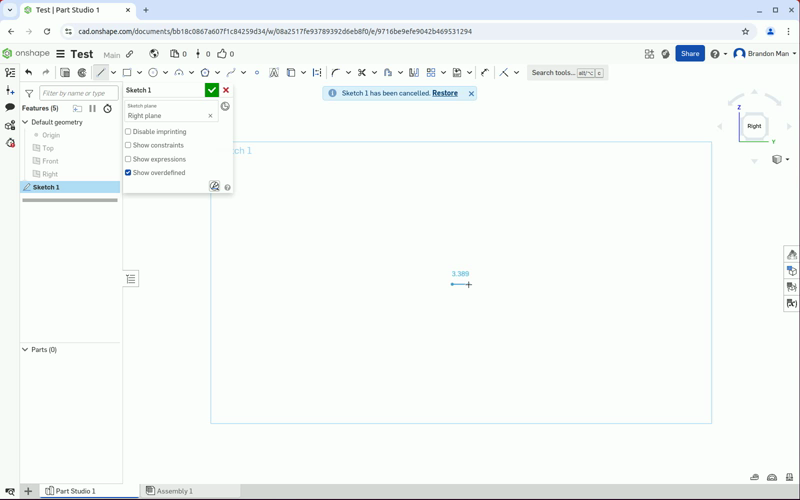
key_up(shift)
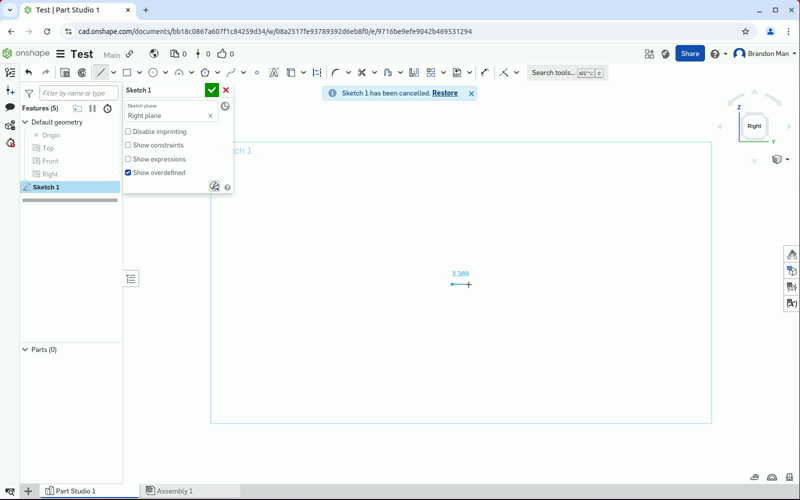
key_down(shift)
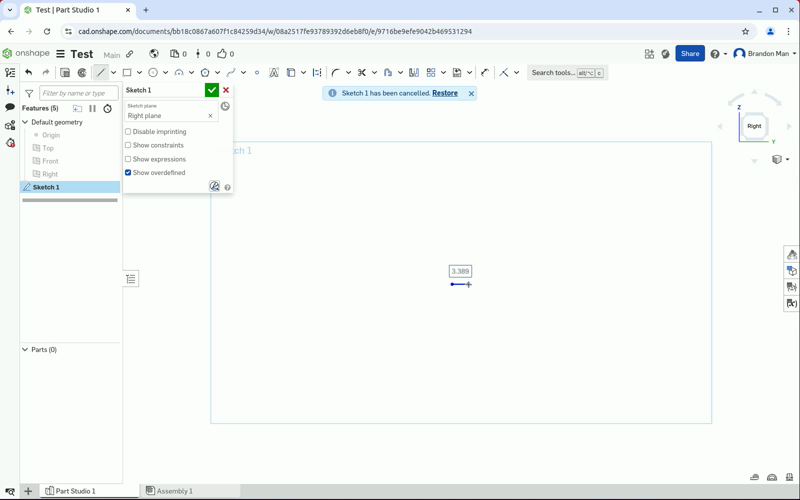
mouse_move(498, 284)
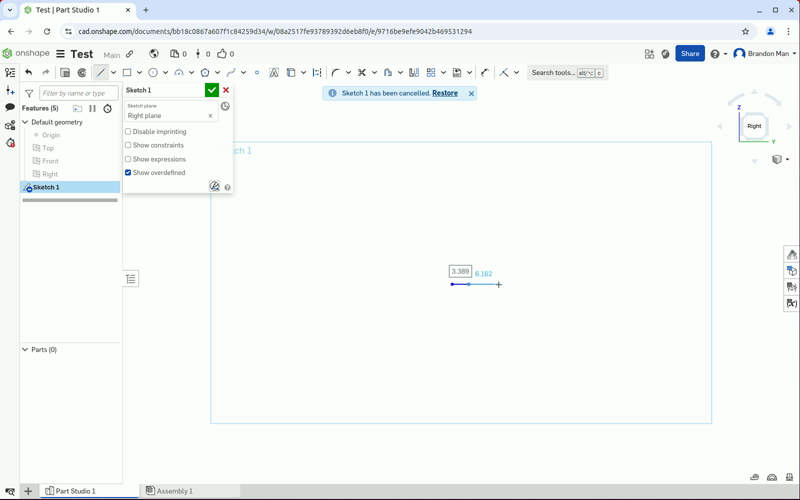
mouse_move(468, 281)
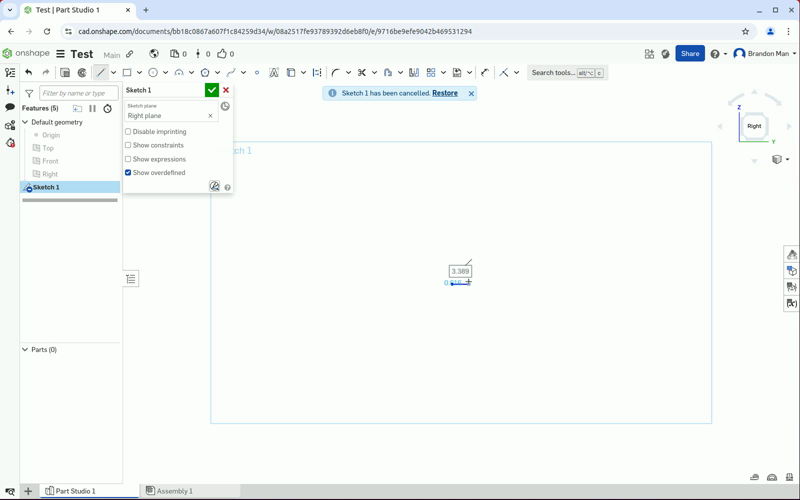
scroll(6)
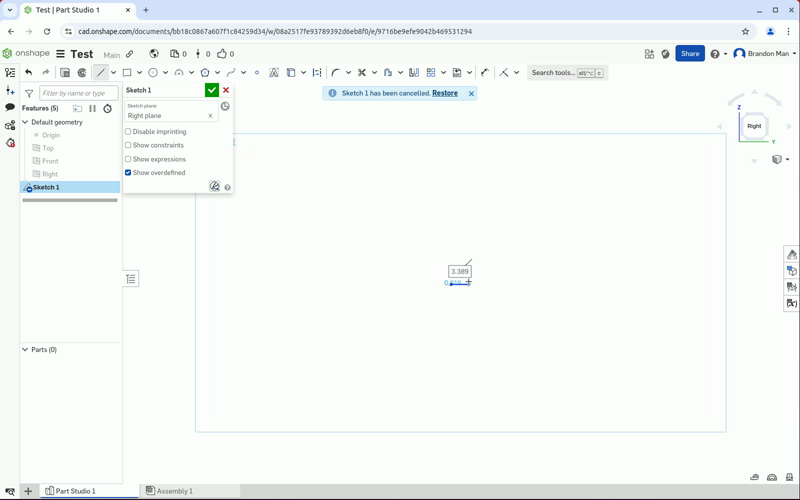
scroll(6)
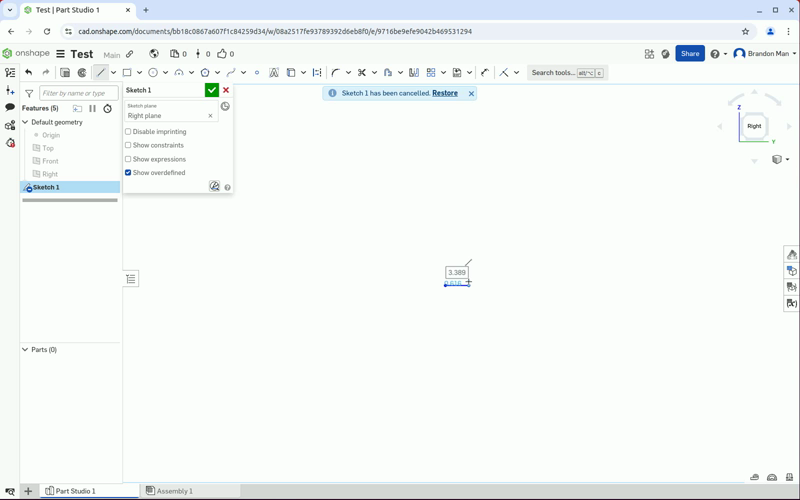
scroll(6)
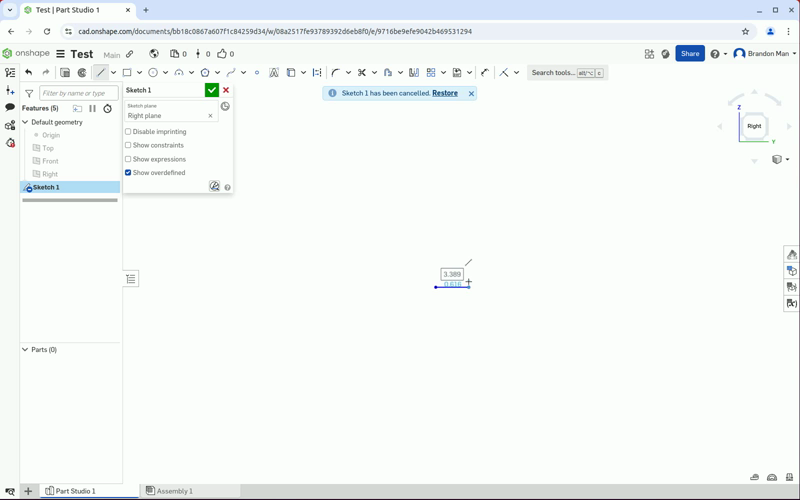
scroll(6)
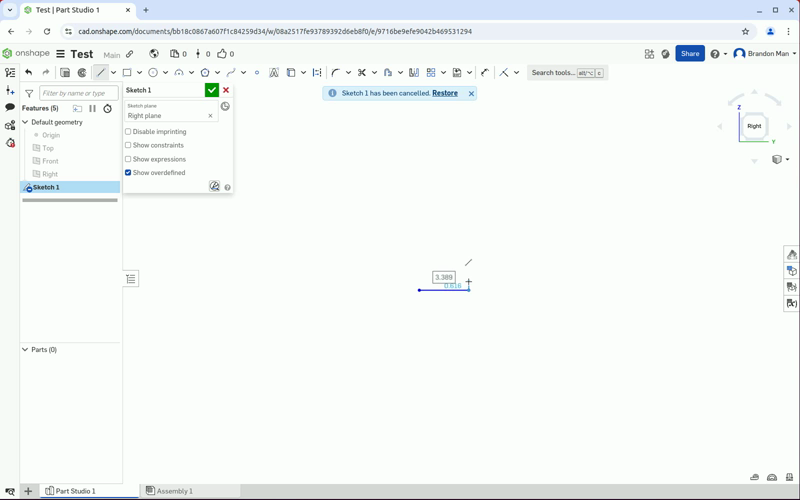
scroll(6)
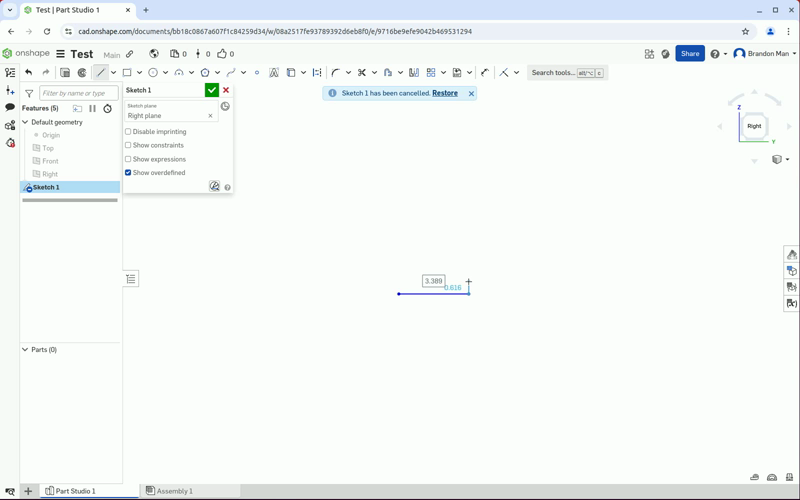
scroll(6)
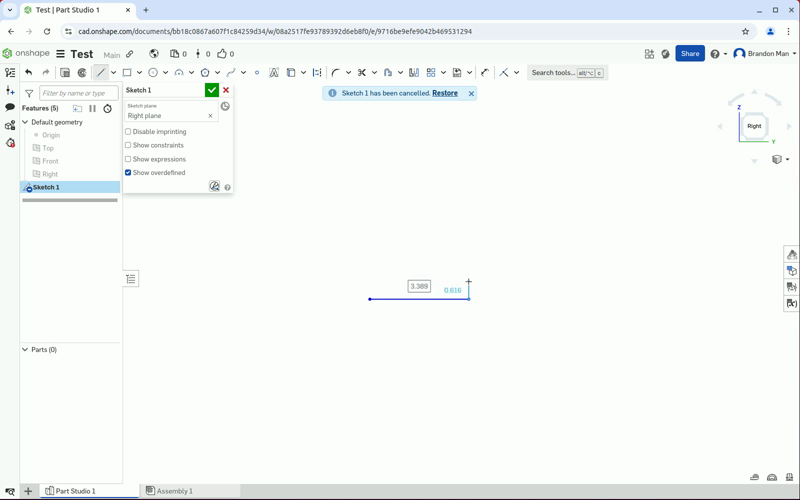
scroll(6)
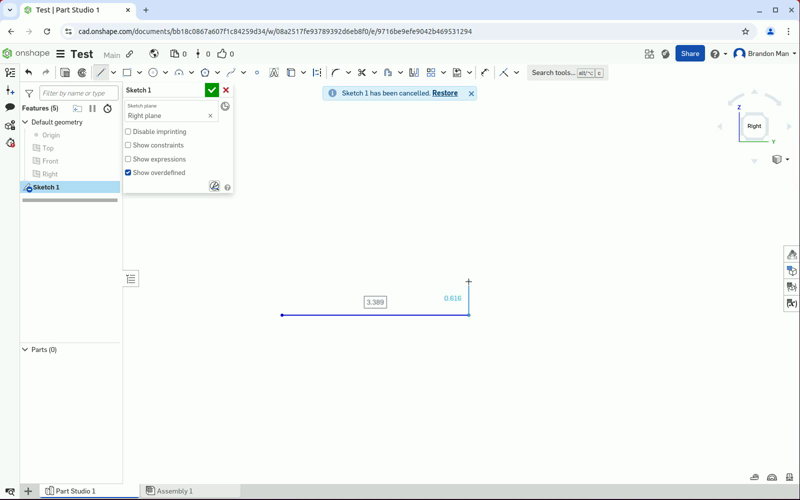
click(468, 281)
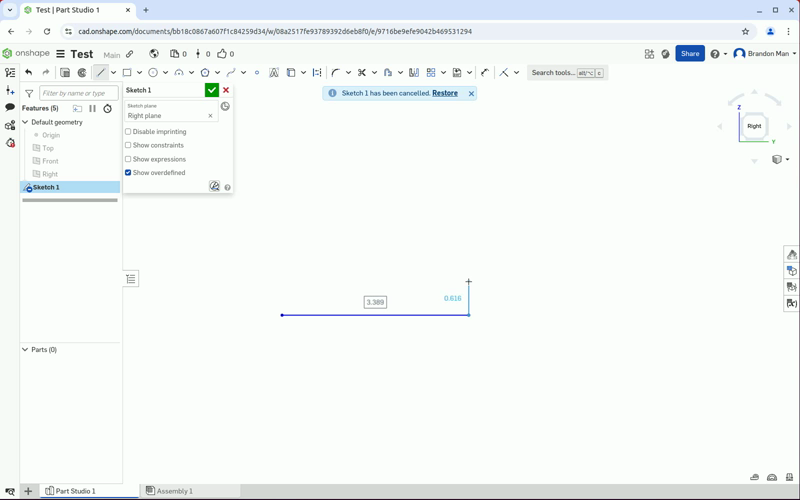
scroll(-6)
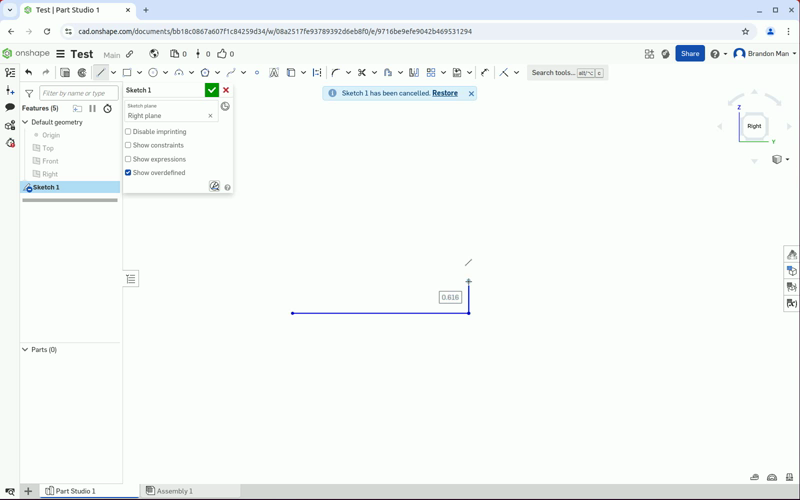
scroll(-6)
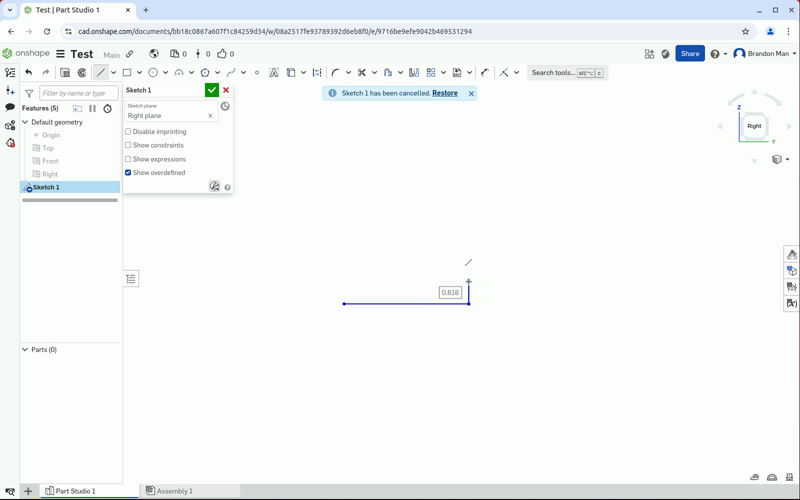
scroll(-6)
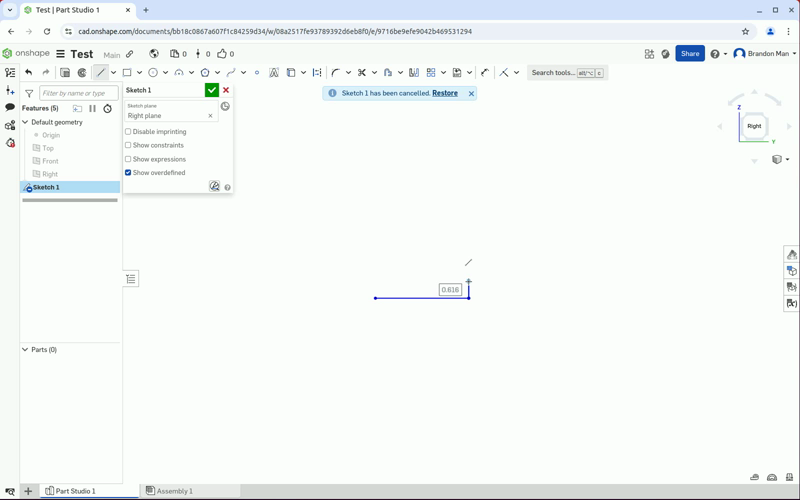
scroll(-6)
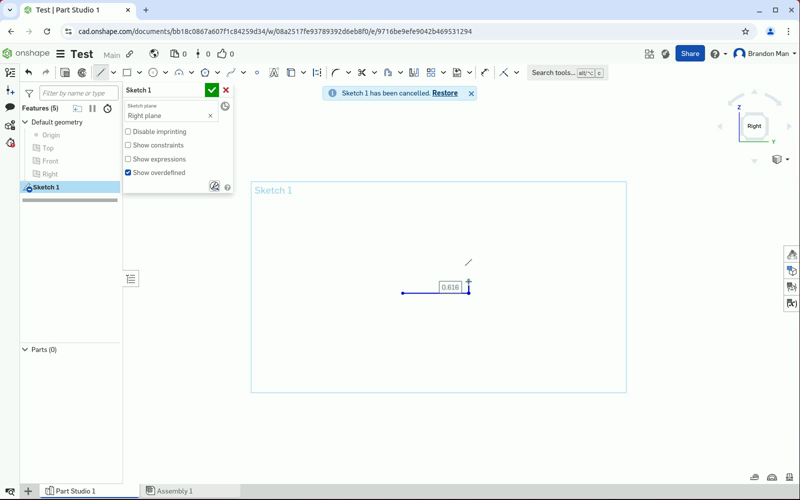
scroll(-6)
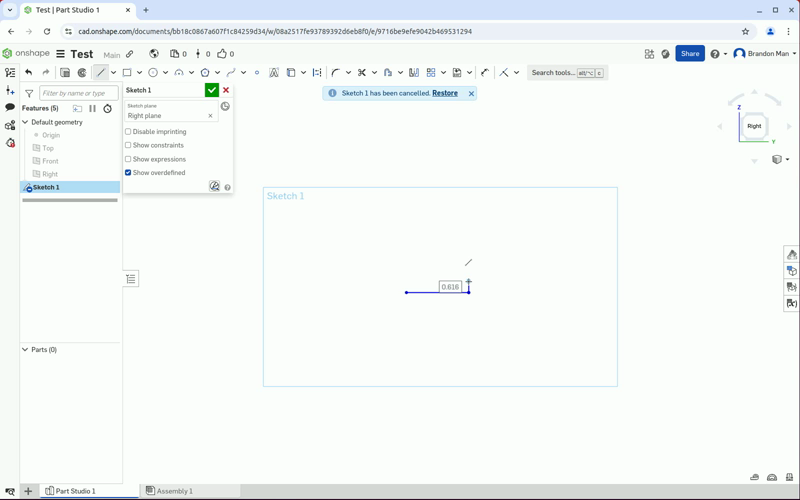
scroll(-6)
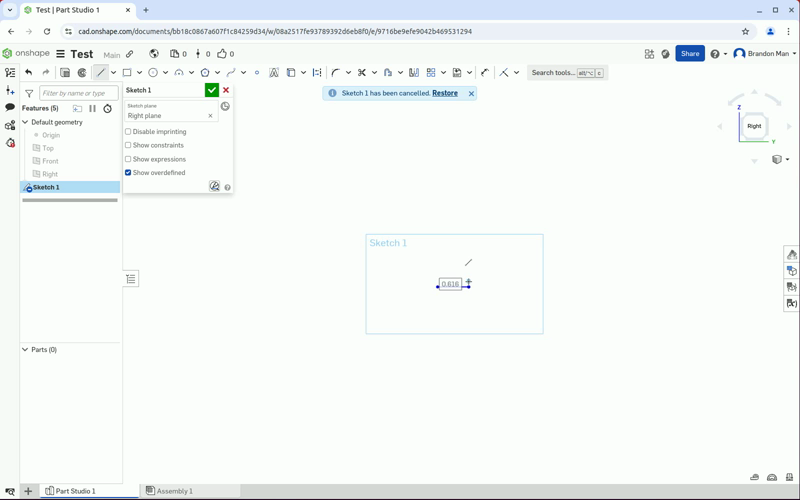
scroll(-6)
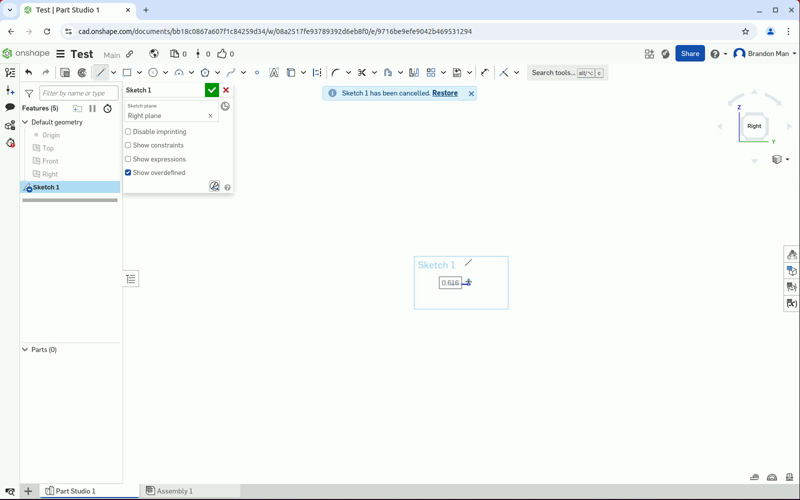
key_up(shift)
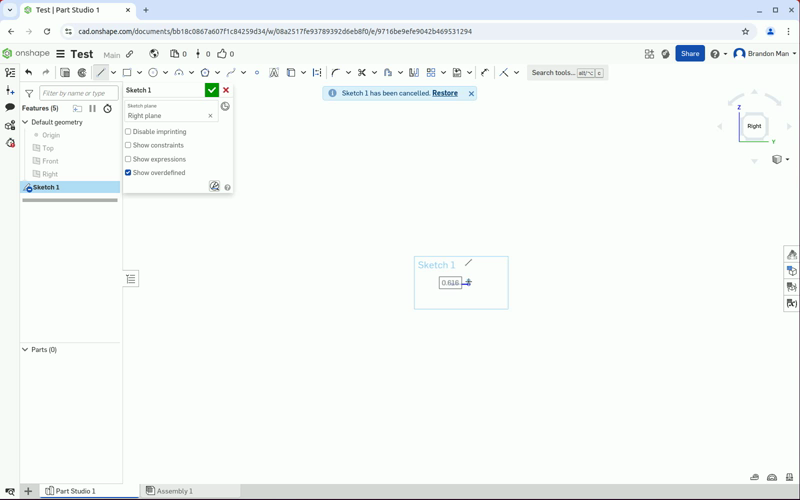
key_down(shift)
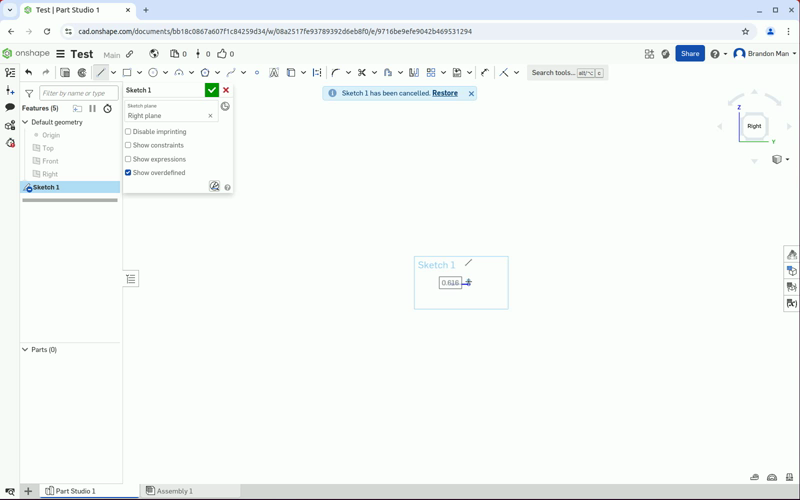
mouse_move(498, 281)
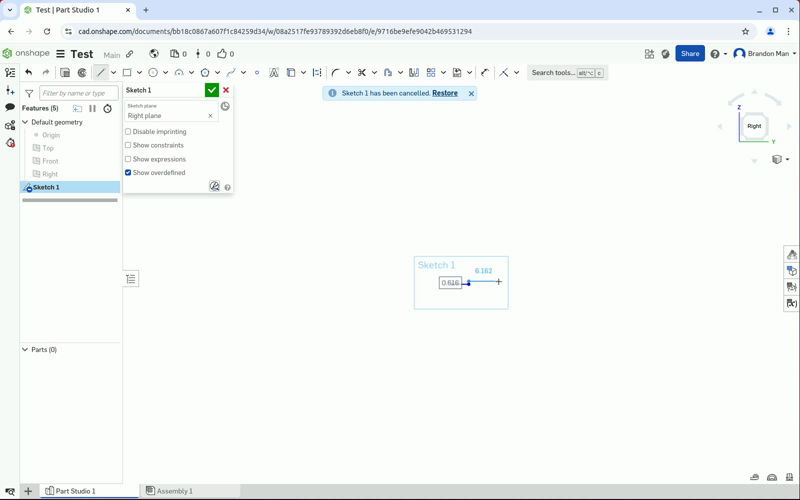
mouse_move(452, 281)
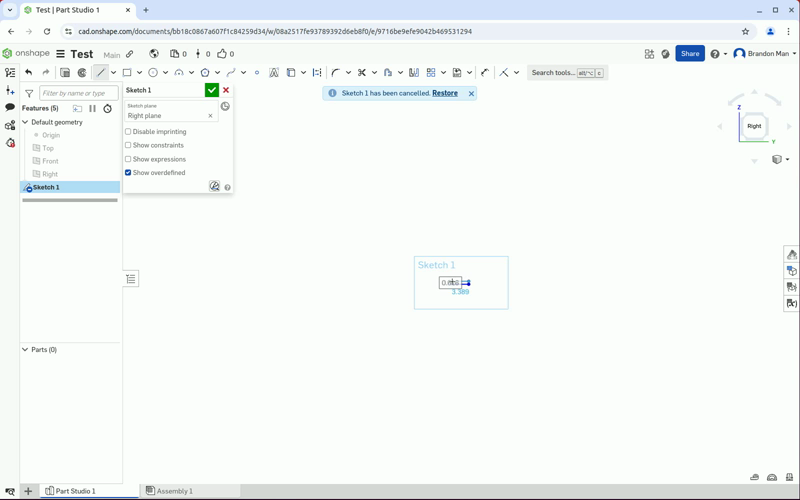
scroll(6)
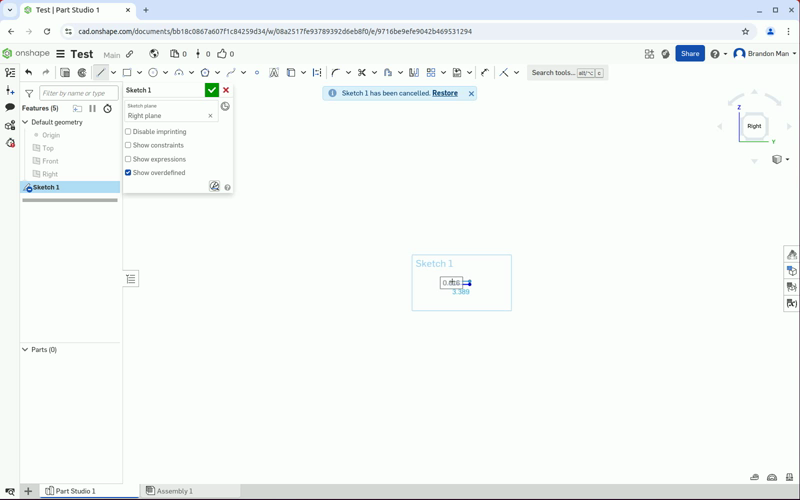
scroll(6)
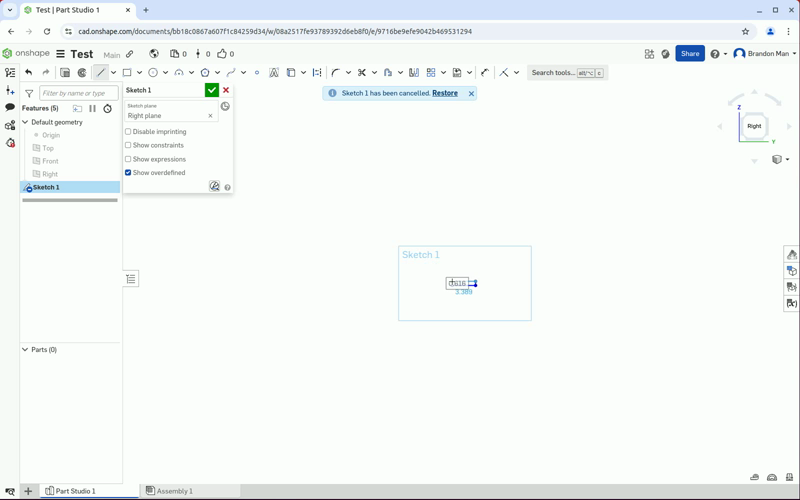
scroll(6)
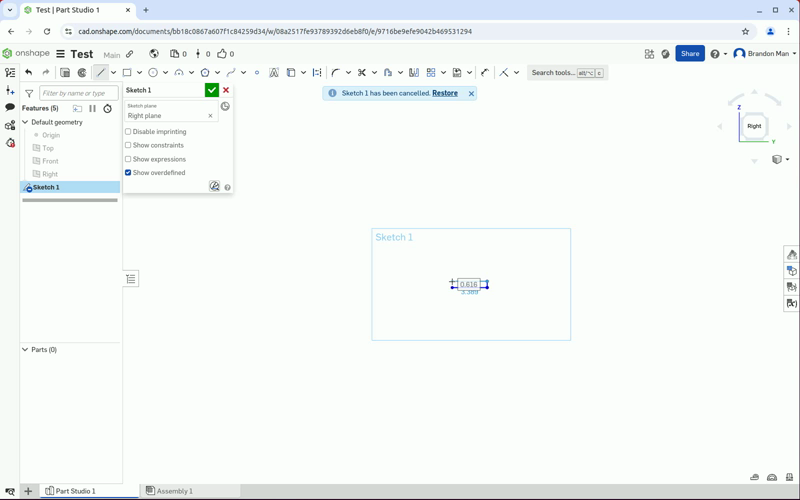
scroll(6)
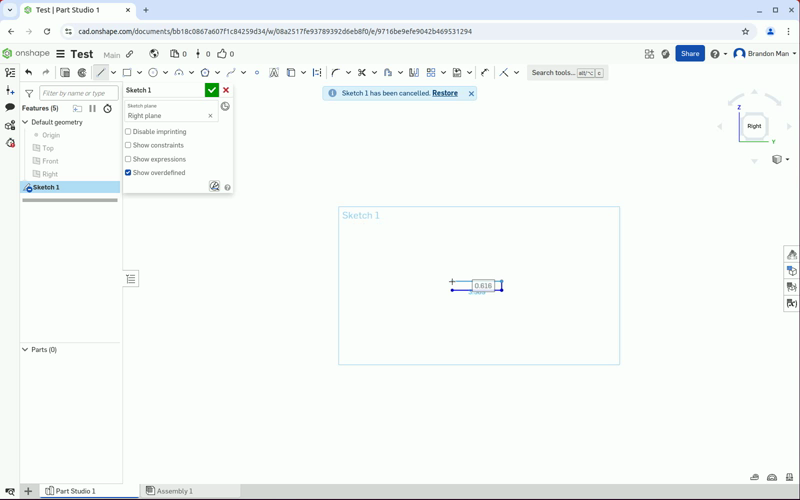
scroll(6)
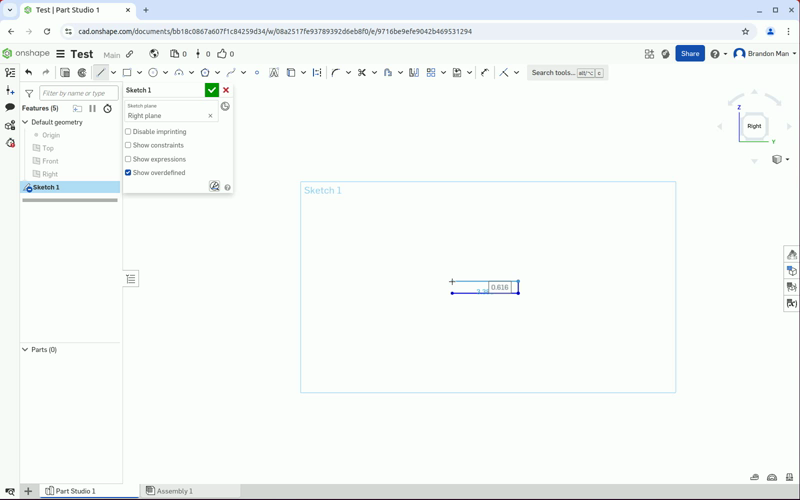
scroll(6)
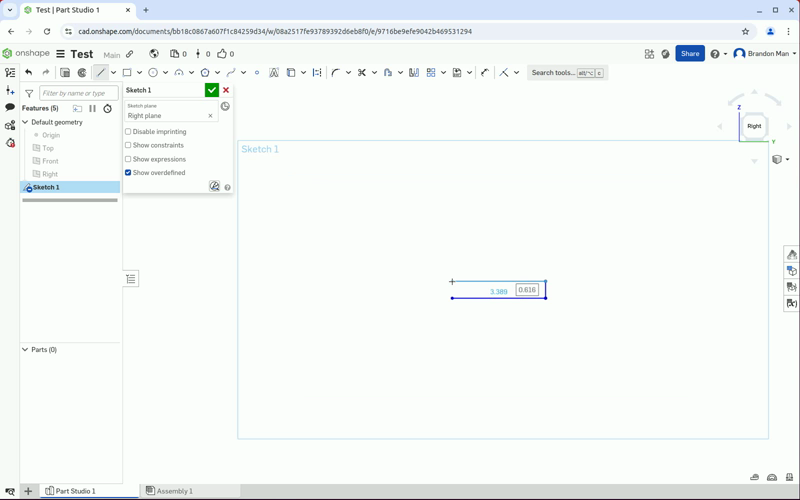
scroll(6)
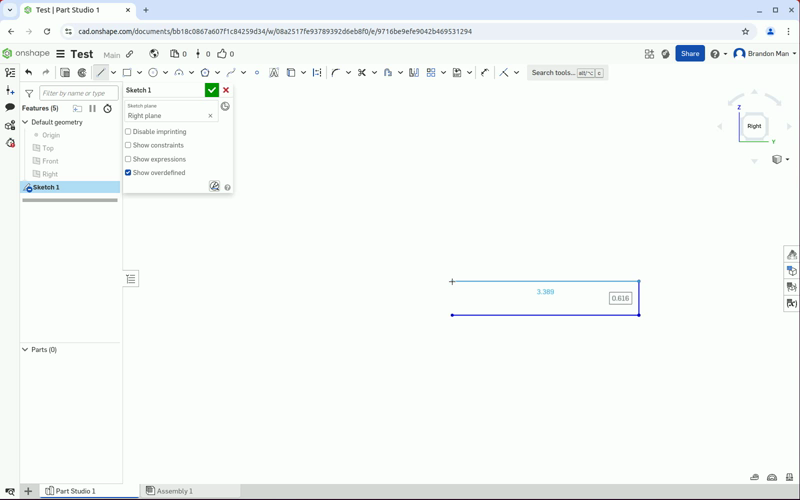
click(452, 281)
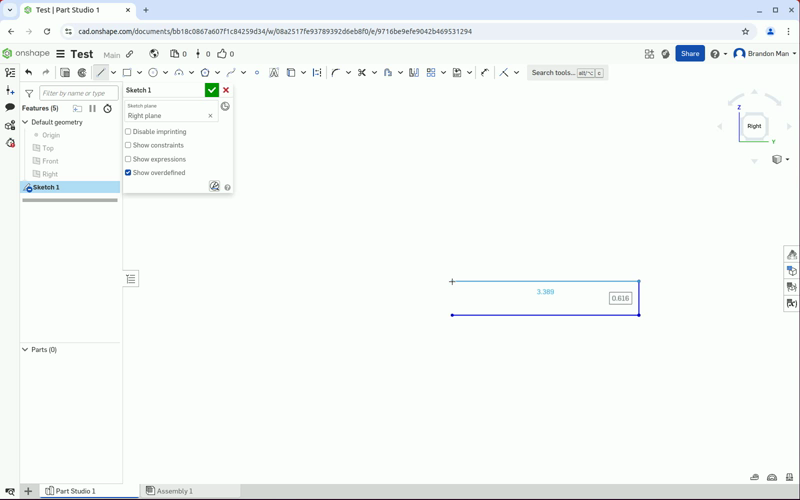
scroll(-6)
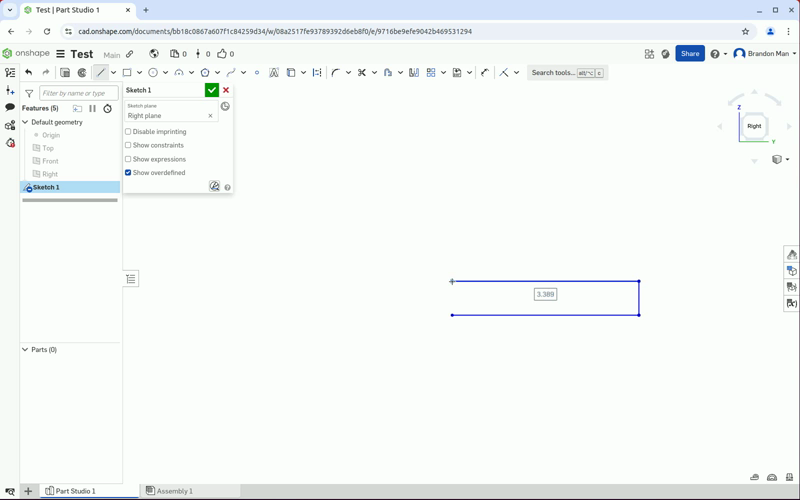
scroll(-6)
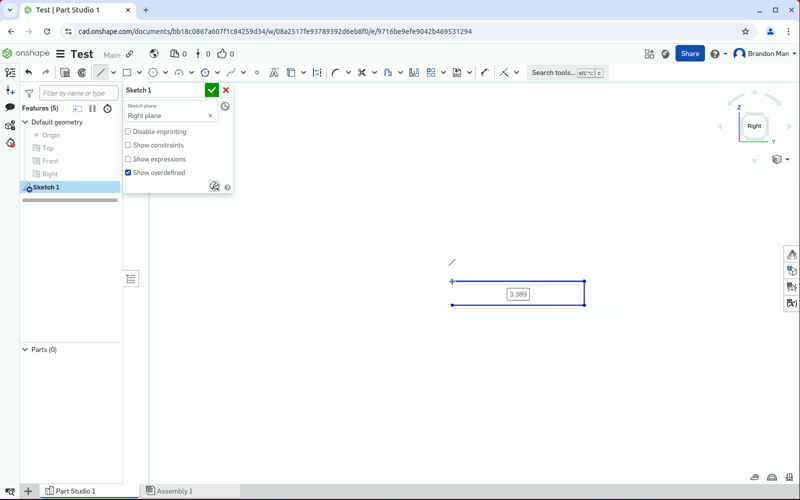
scroll(-6)
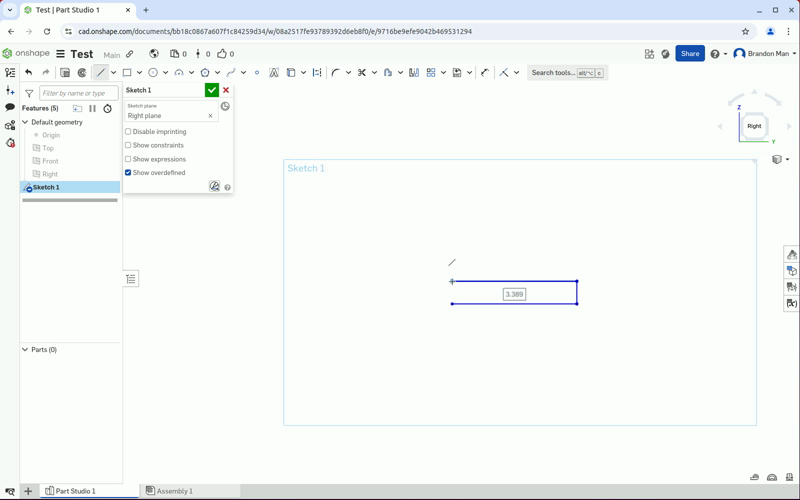
scroll(-6)
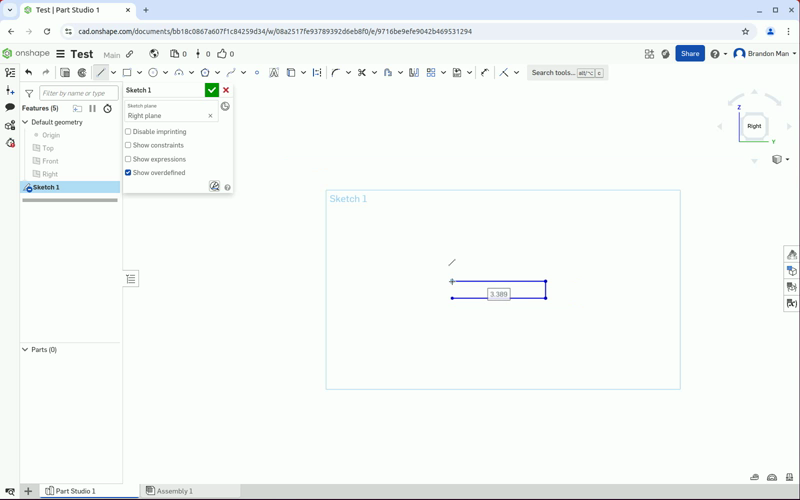
scroll(-6)
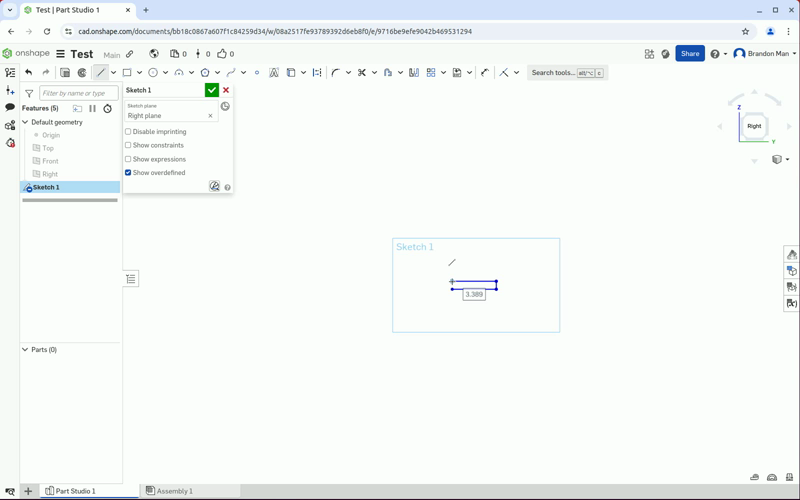
scroll(-6)
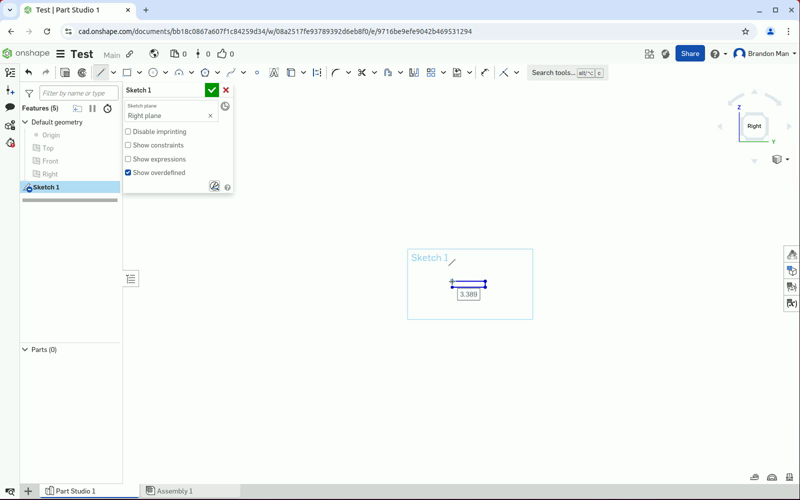
scroll(-6)
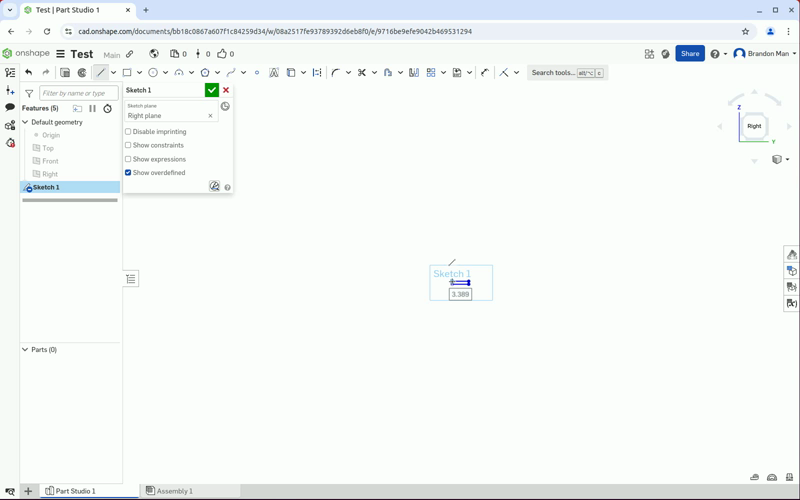
key_up(shift)
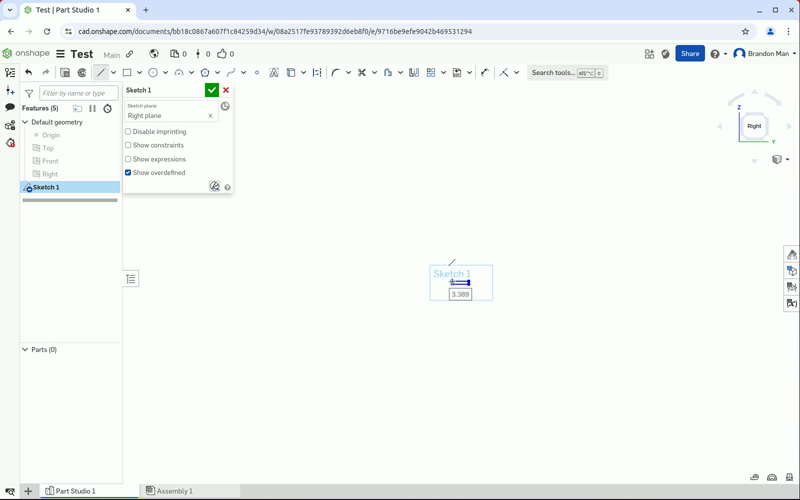
mouse_move(482, 281)
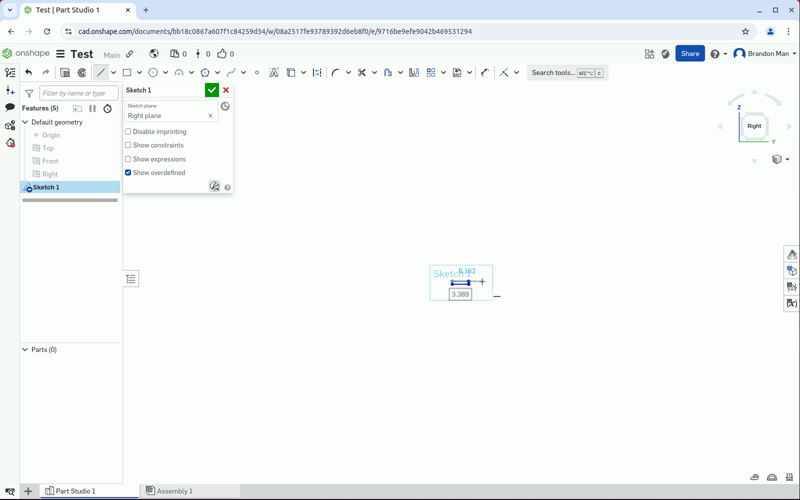
key_down(shift)
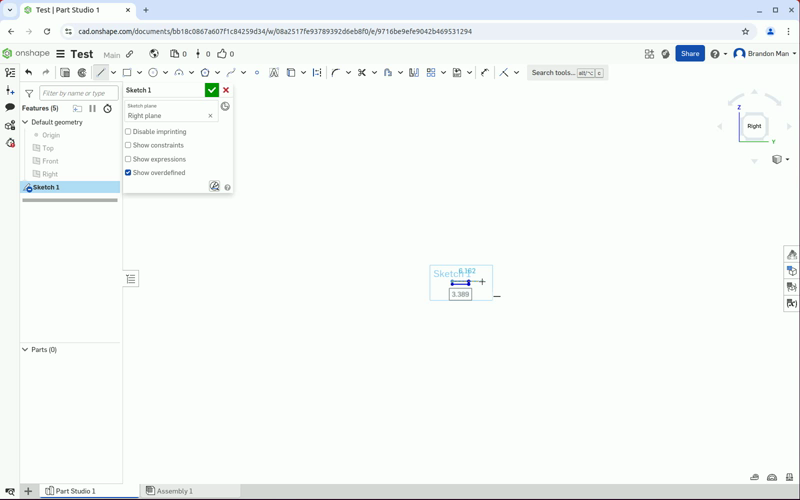
mouse_move(452, 284)
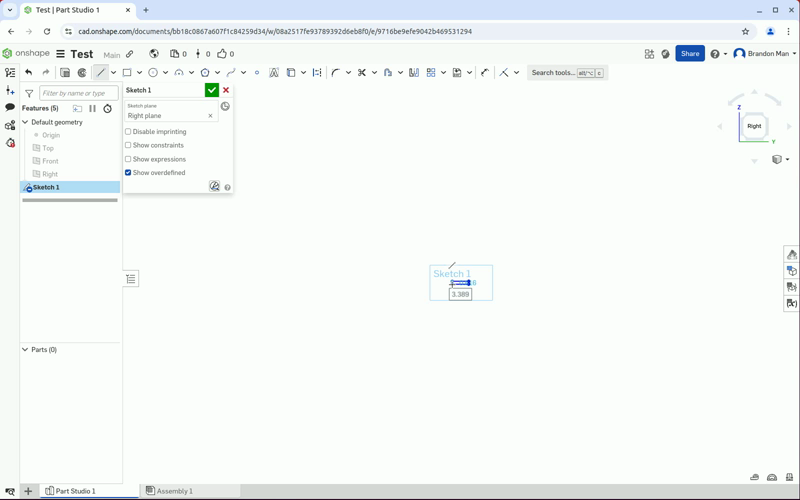
scroll(6)
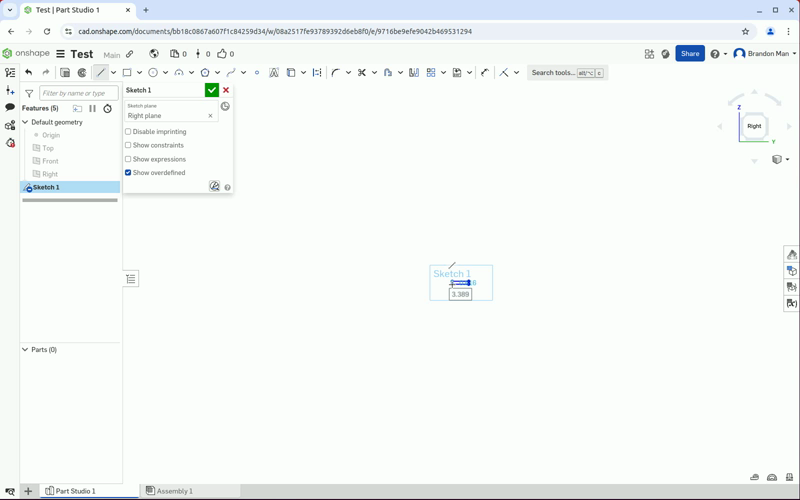
scroll(6)
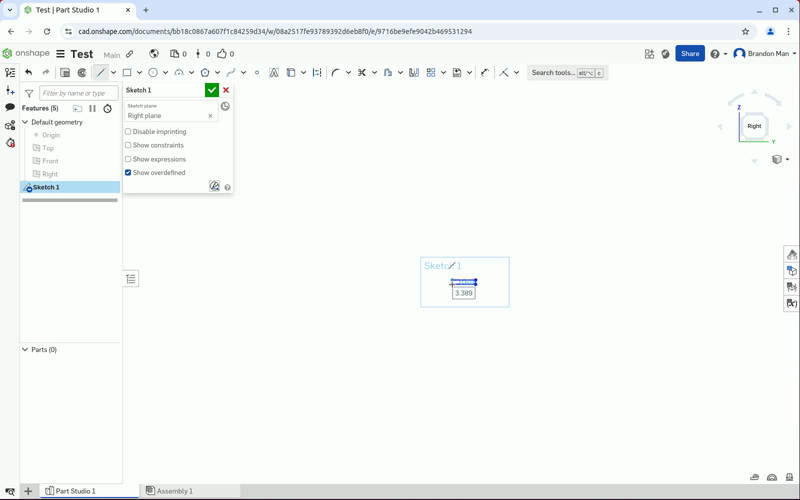
scroll(6)
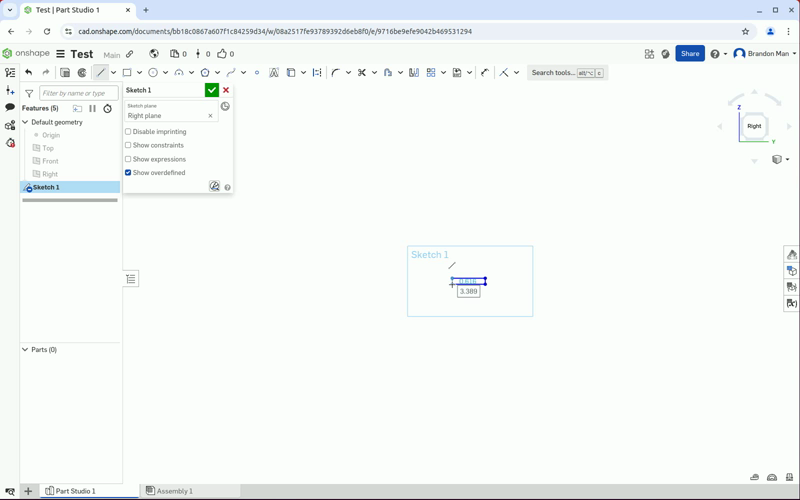
scroll(6)
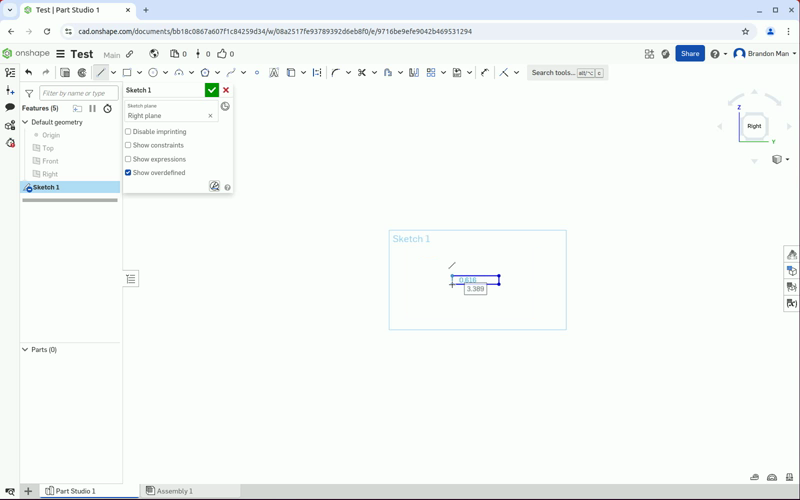
scroll(6)
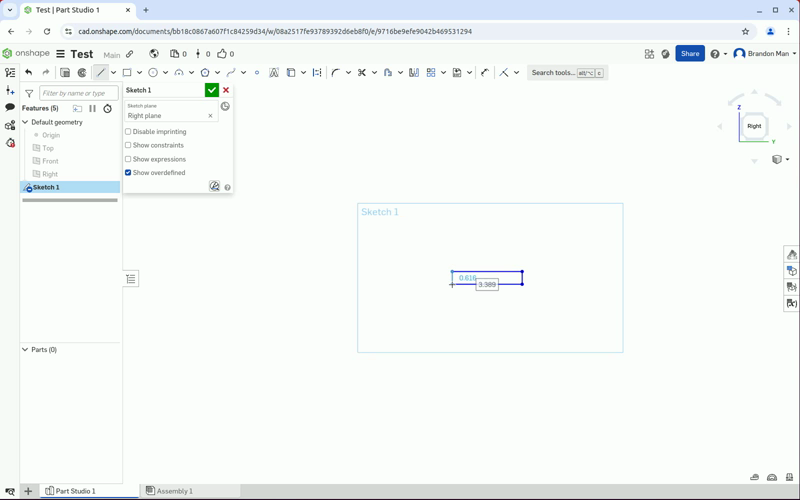
scroll(6)
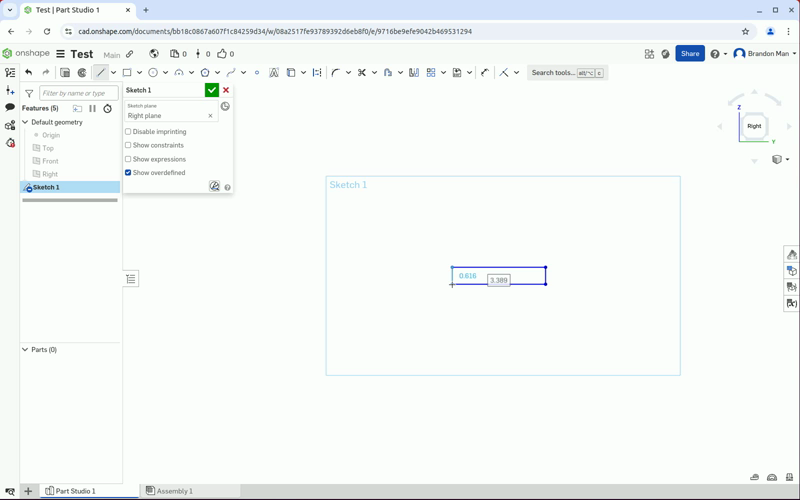
scroll(6)
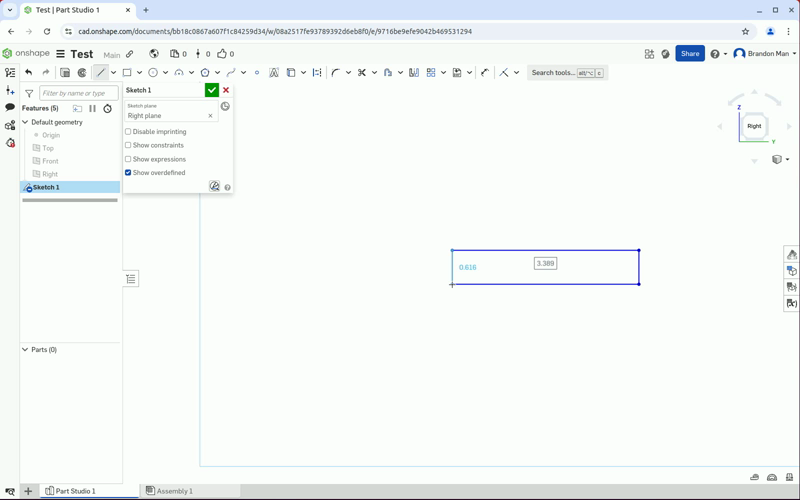
key_up(shift)
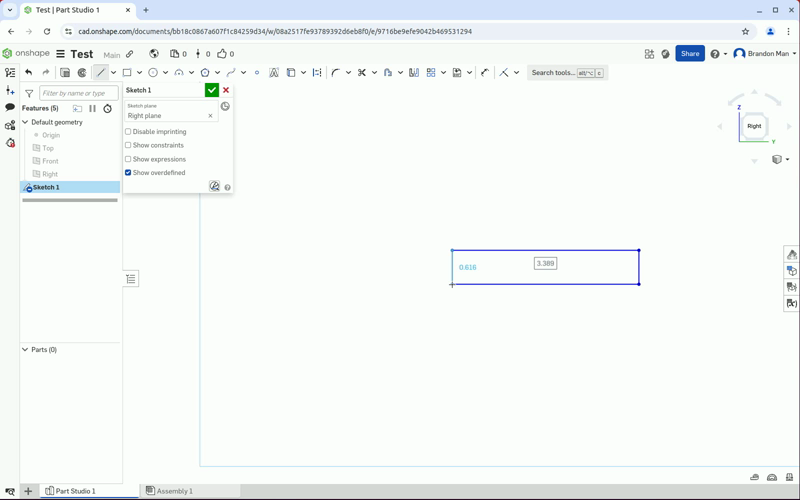
click(452, 284)
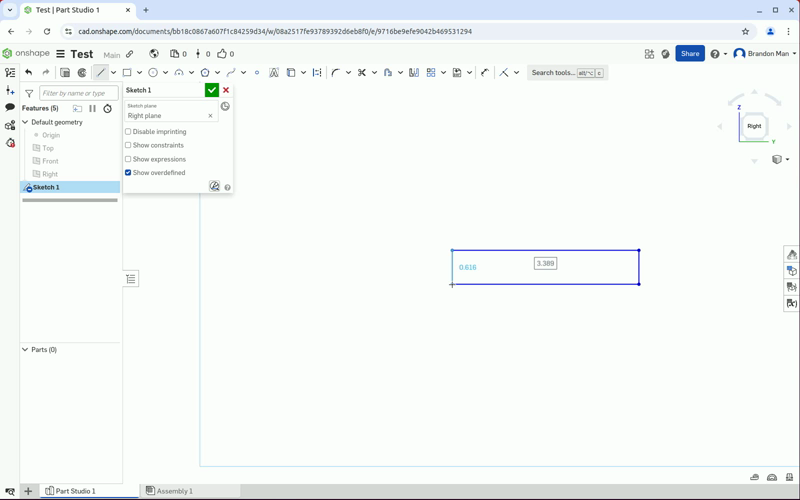
scroll(-6)
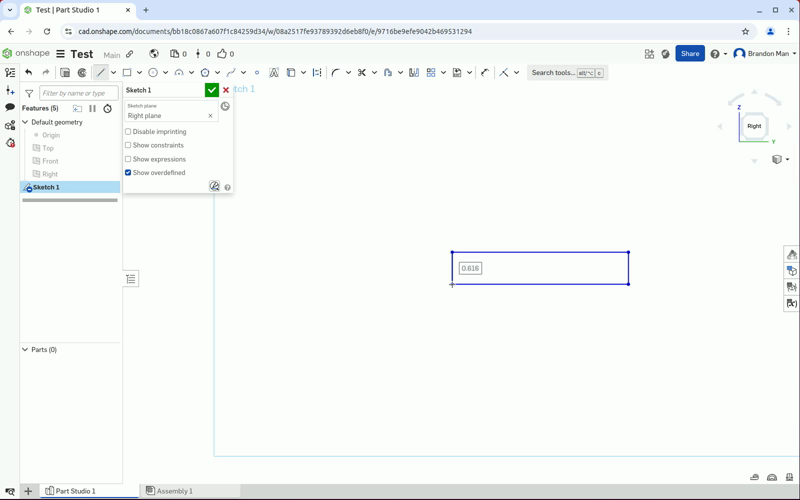
scroll(-6)
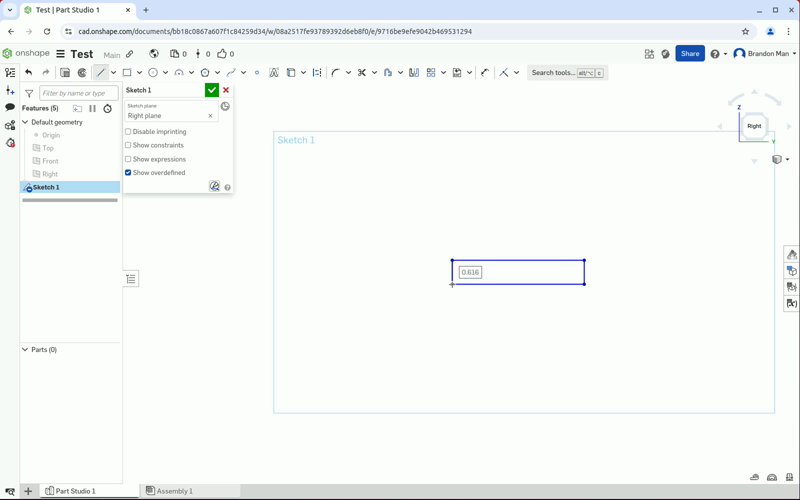
scroll(-6)
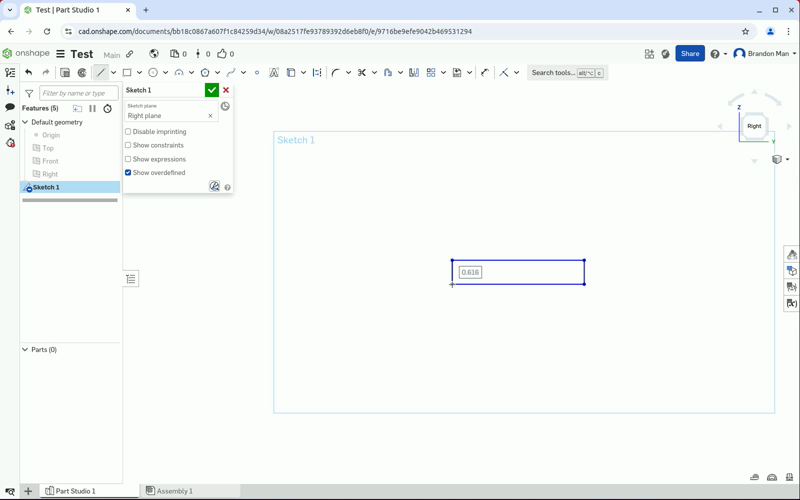
scroll(-6)
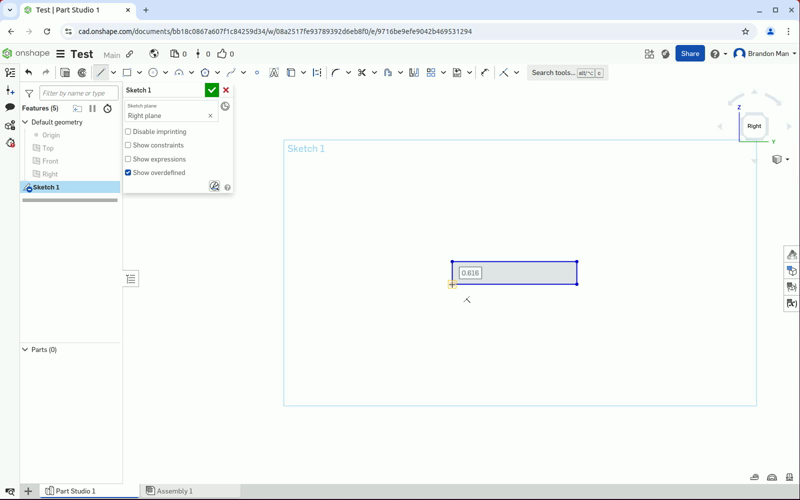
scroll(-6)
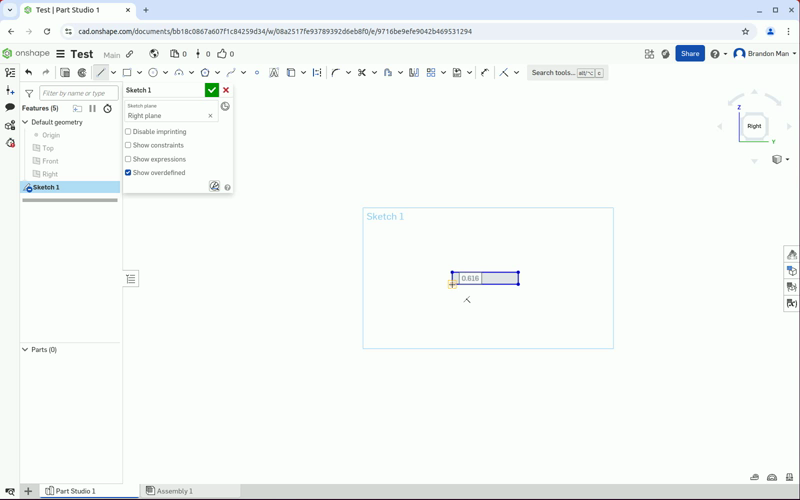
scroll(-6)
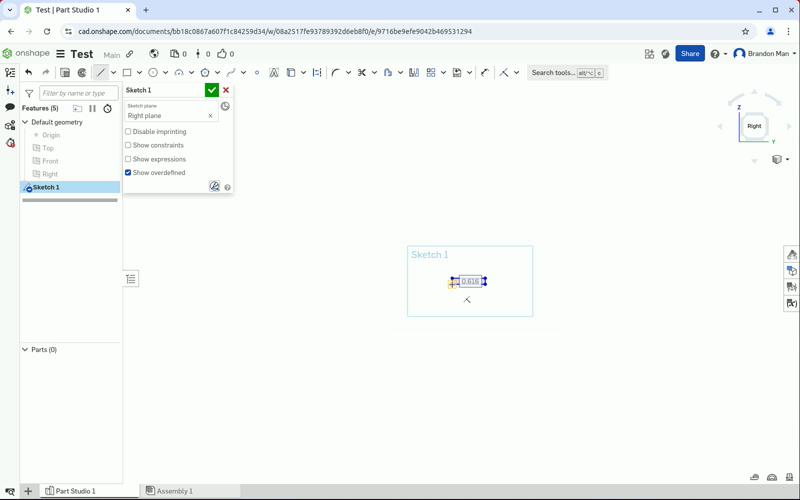
scroll(-6)
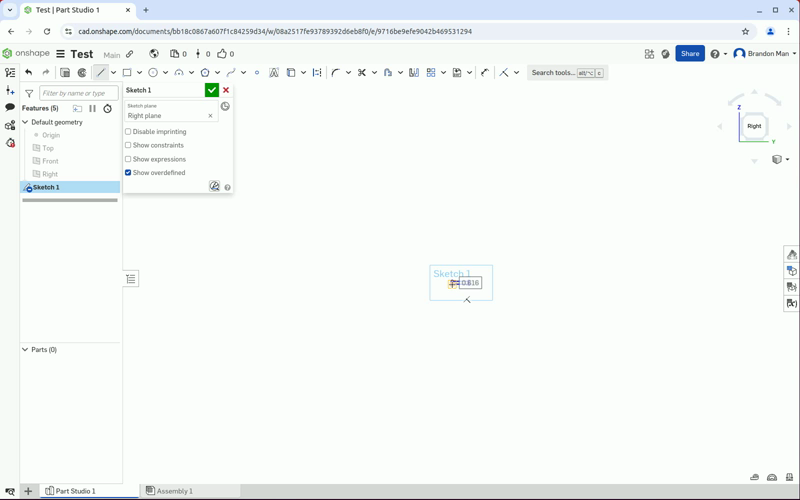
key(esc)
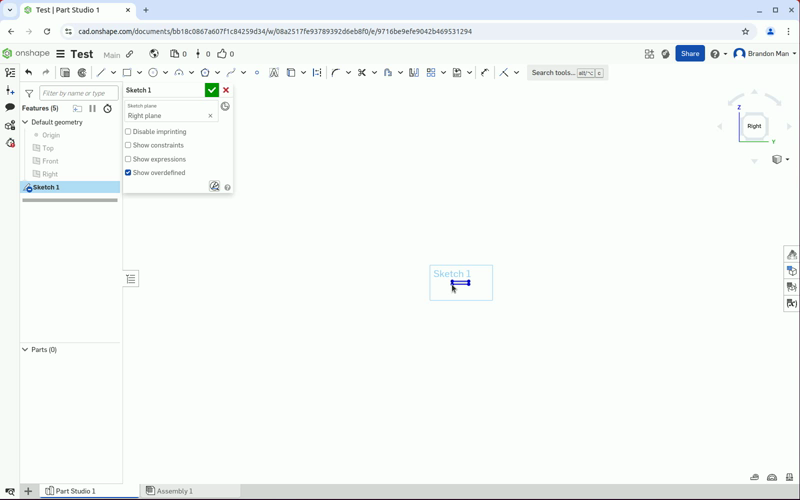
mouse_move(458, 282)
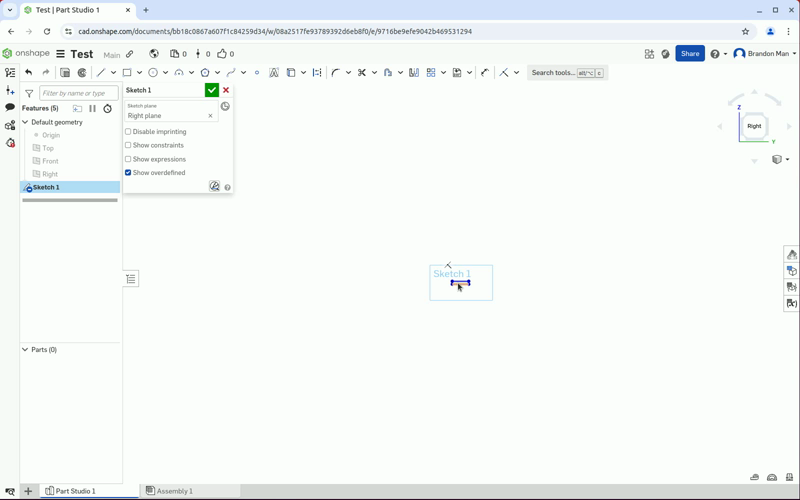
scroll(6)
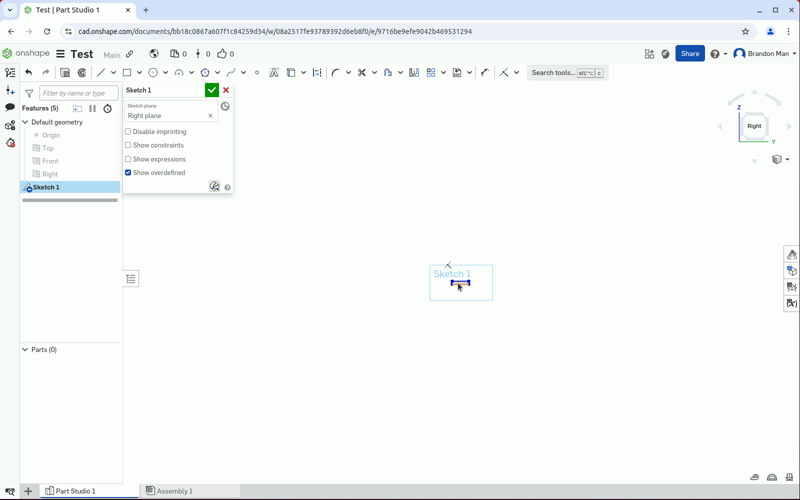
scroll(6)
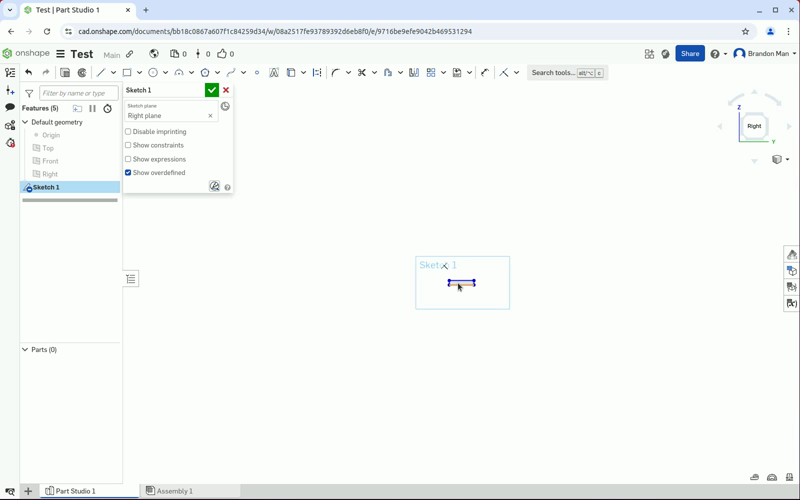
scroll(6)
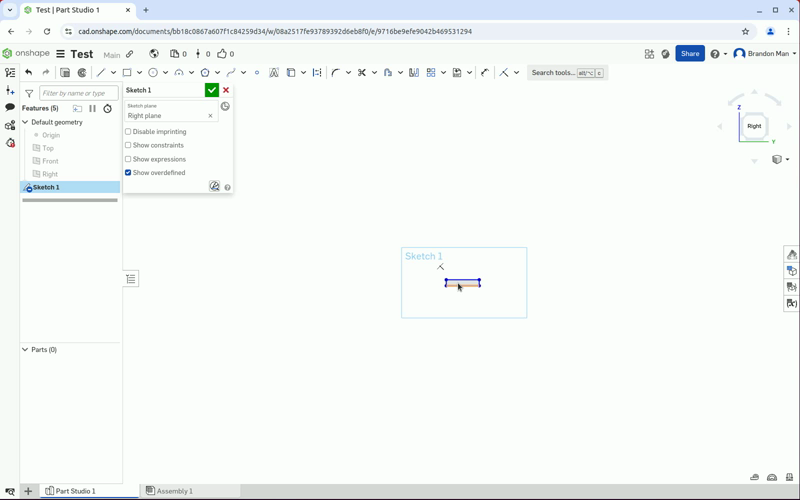
scroll(6)
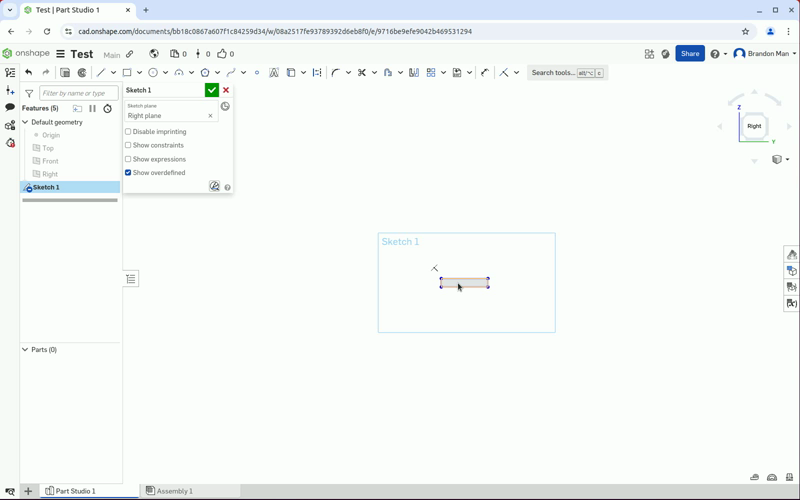
scroll(6)
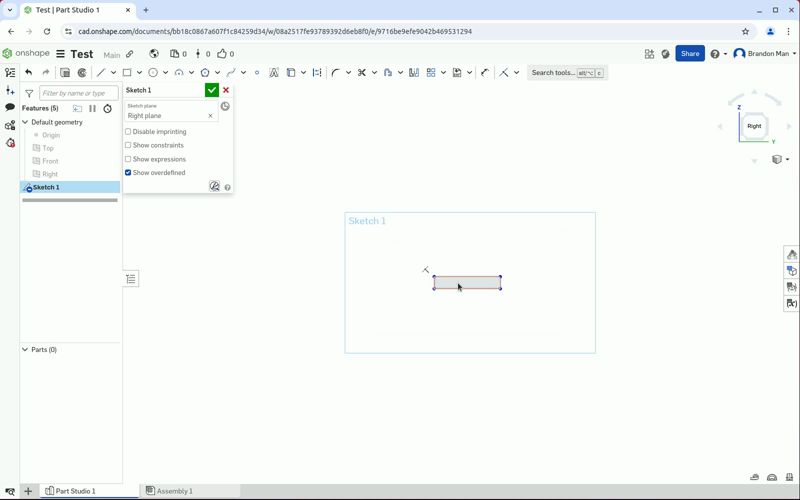
scroll(6)
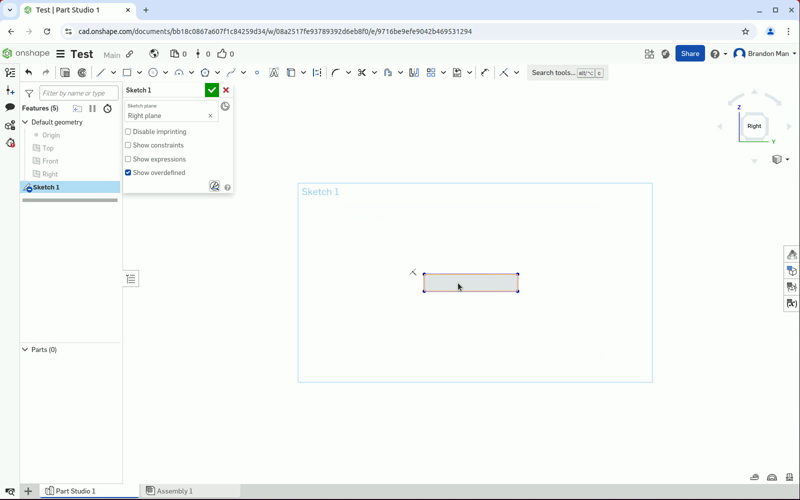
scroll(6)
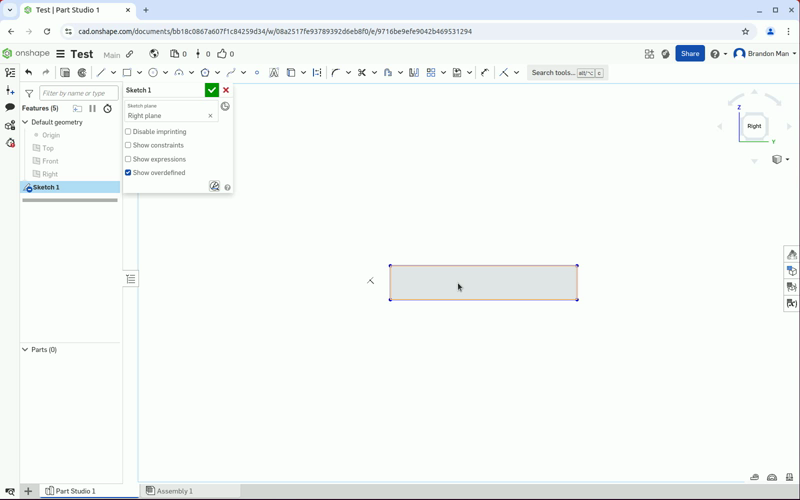
click(458, 282)
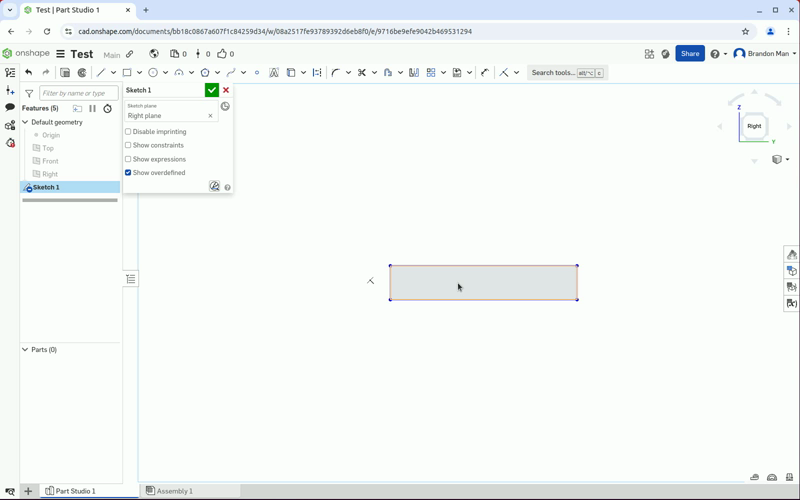
scroll(-6)
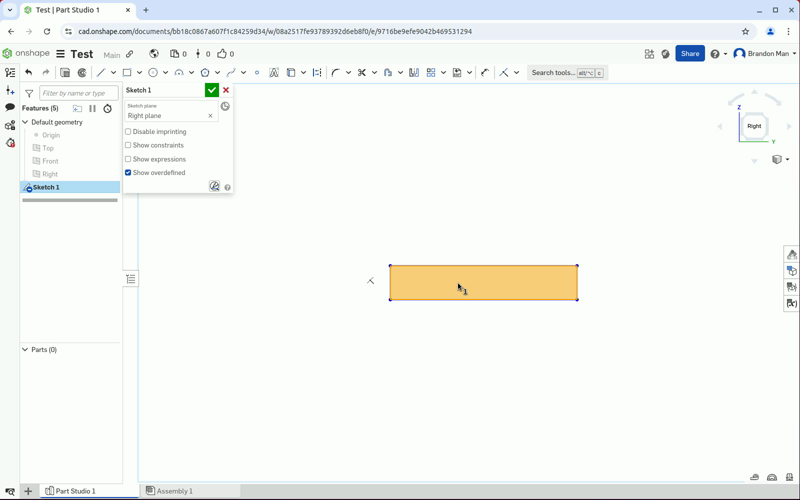
scroll(-6)
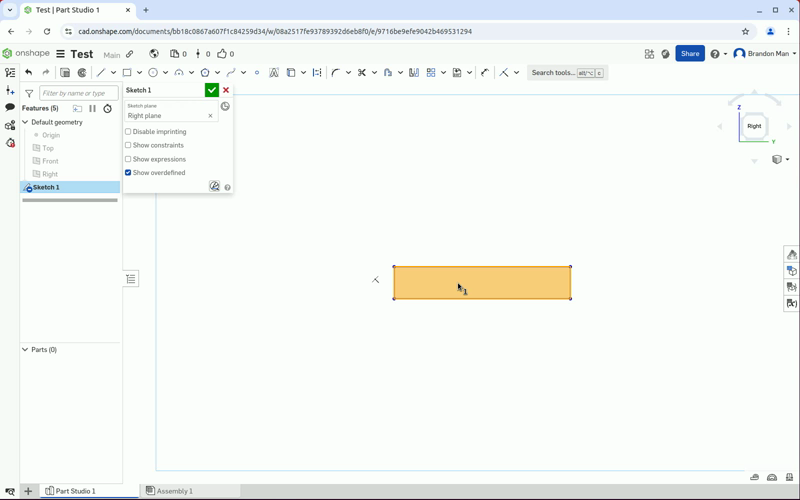
scroll(-6)
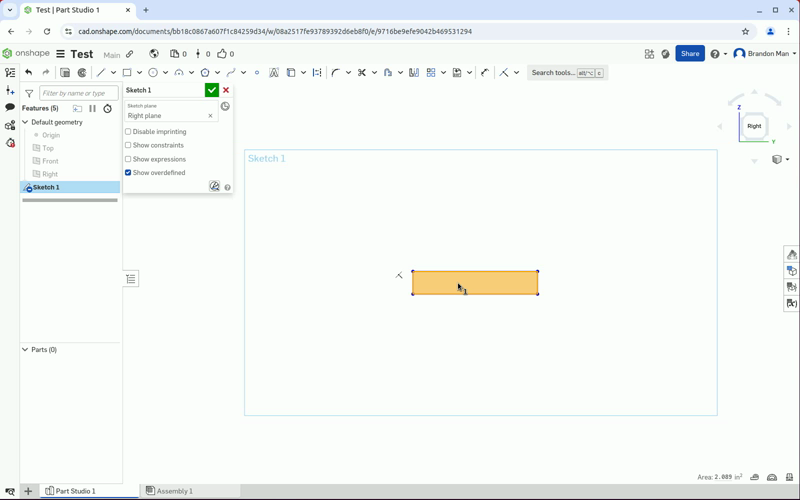
scroll(-6)
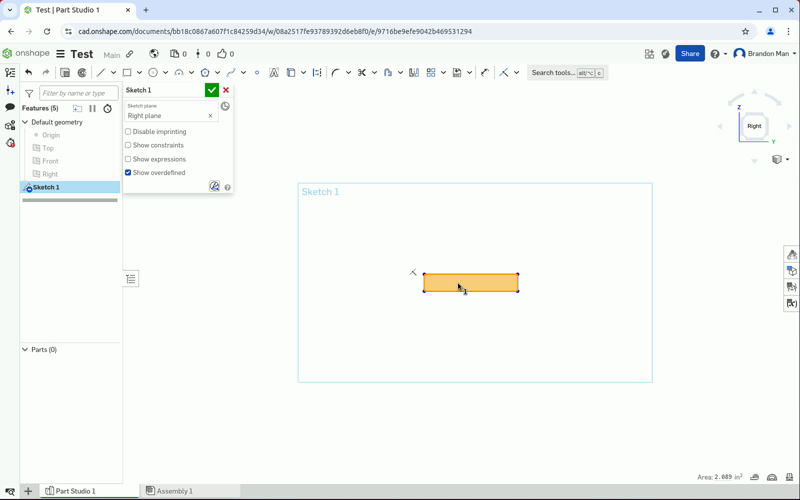
scroll(-6)
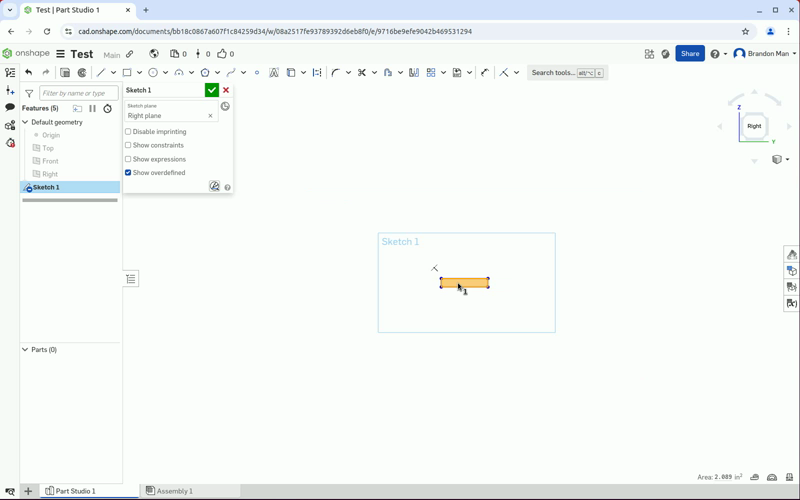
scroll(-6)
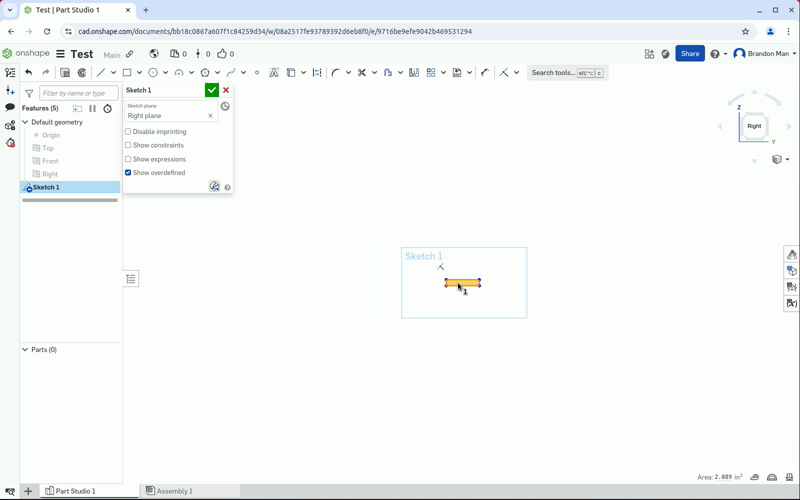
scroll(-6)
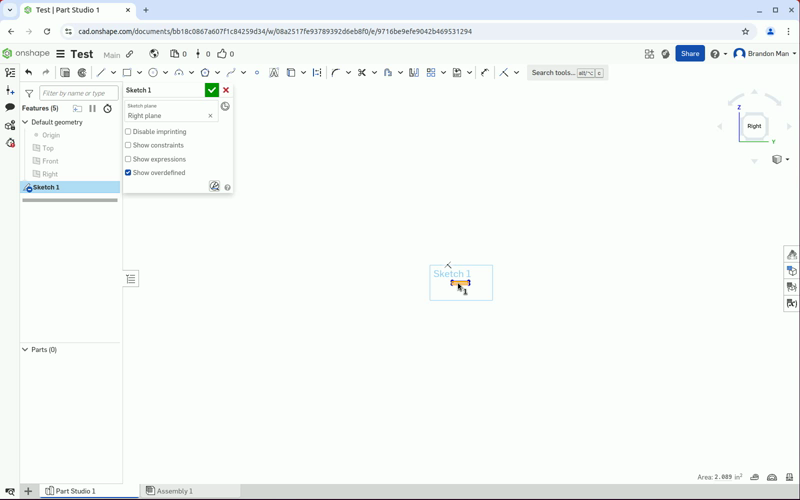
mouse_move(73, 352)
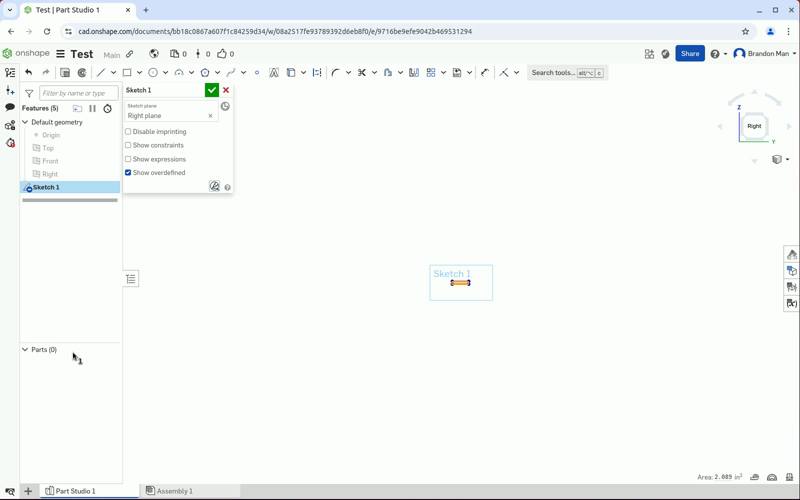
key(shift+y)
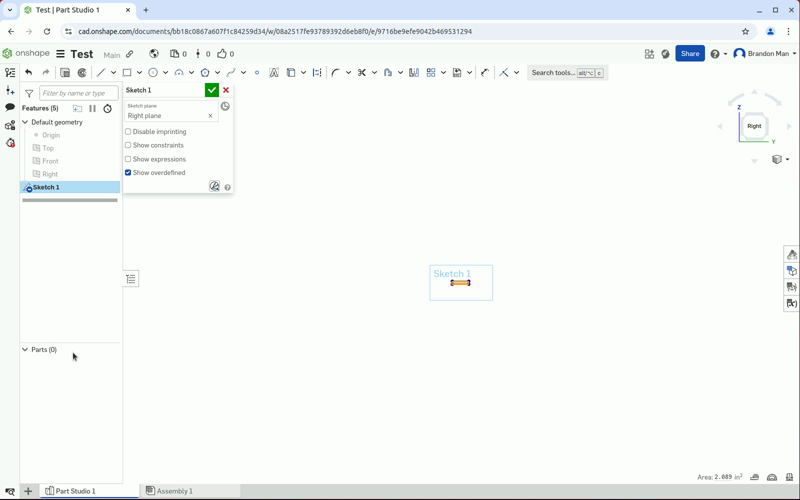
key(shift+e)
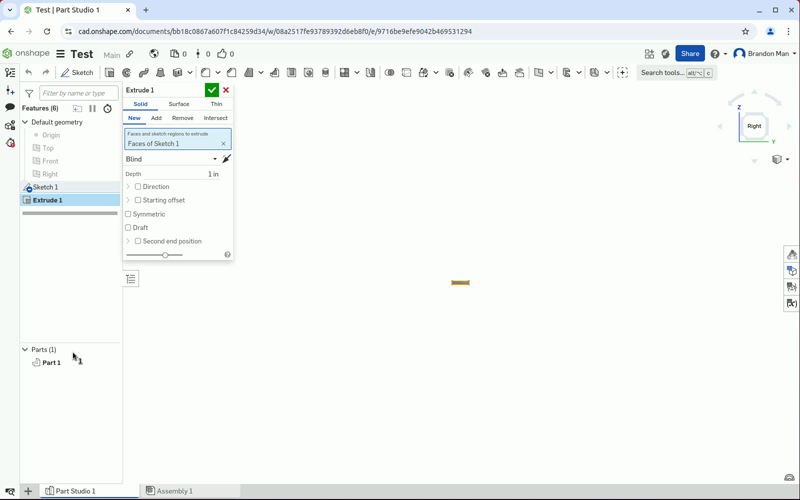
mouse_move(143, 106)
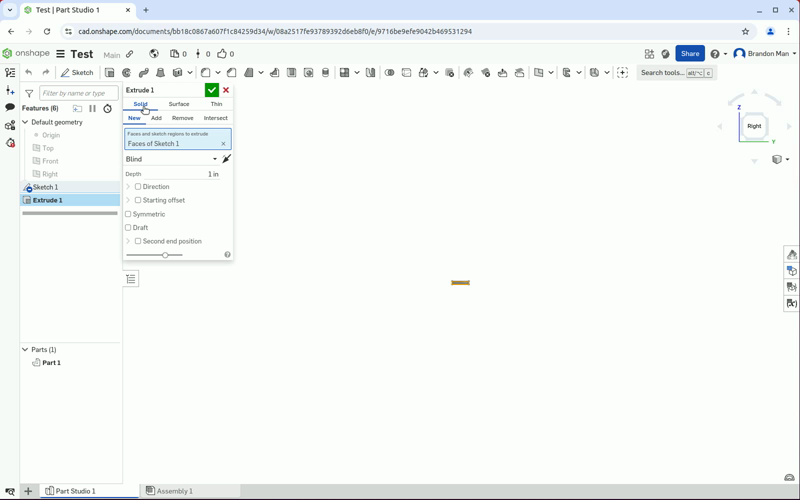
click(143, 106)
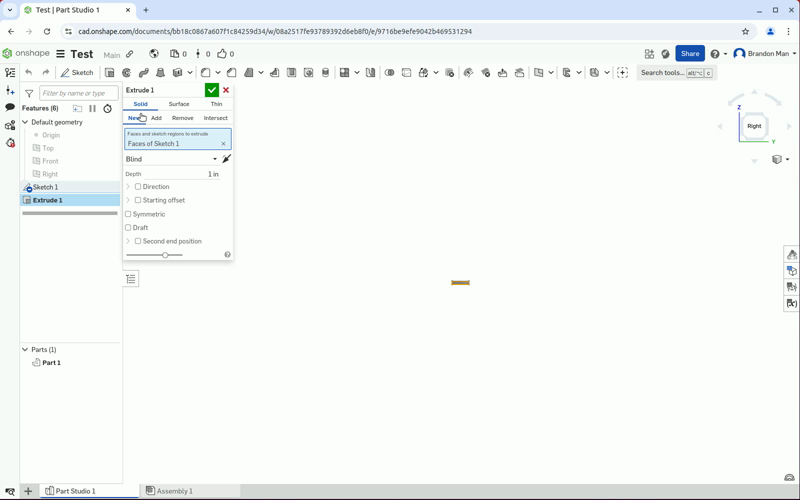
mouse_move(137, 120)
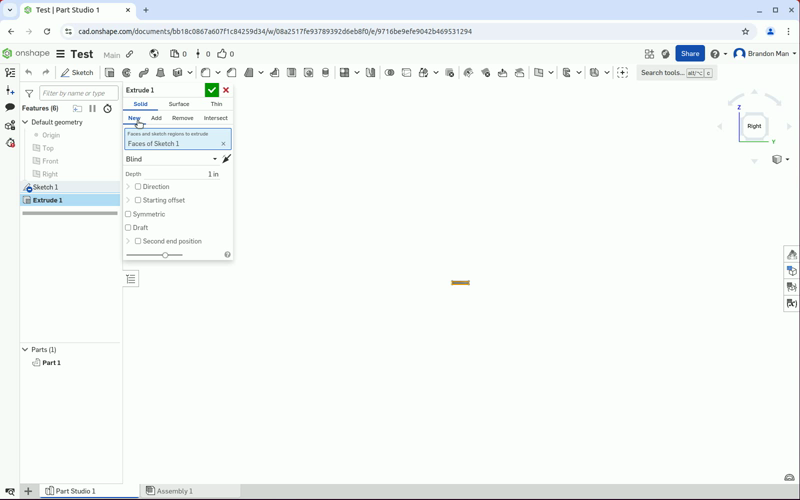
click(137, 120)
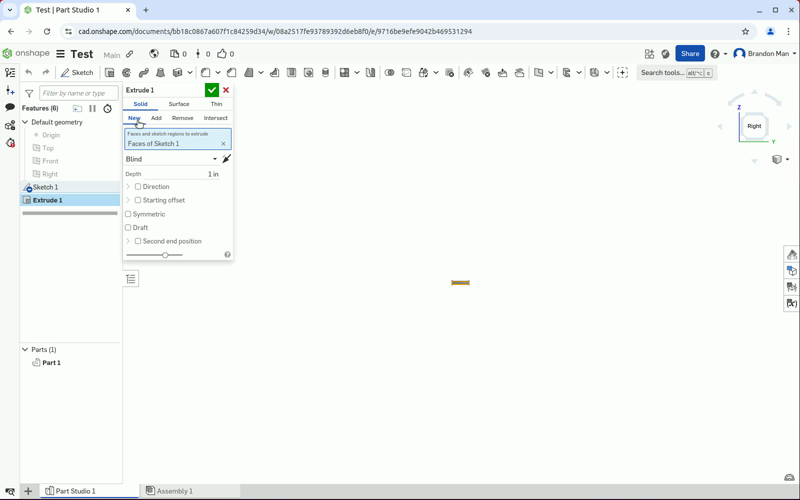
key(tab, 4)
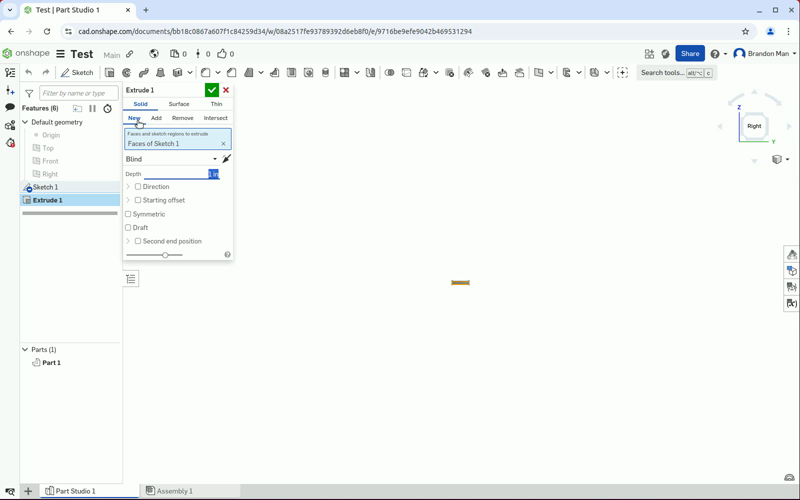
text(46.216)
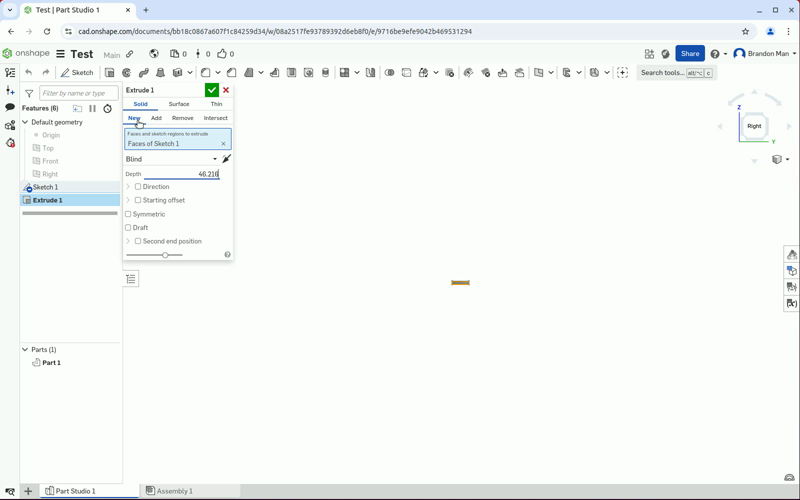
key(tab, 3)
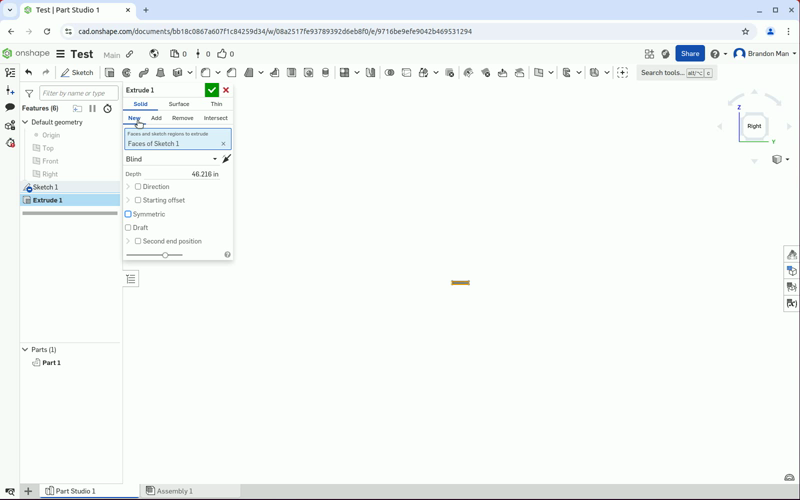
key(space)
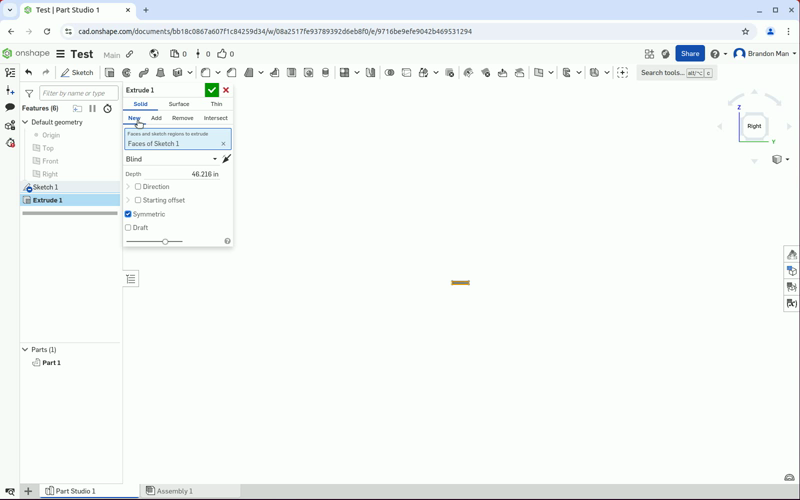
key(enter)
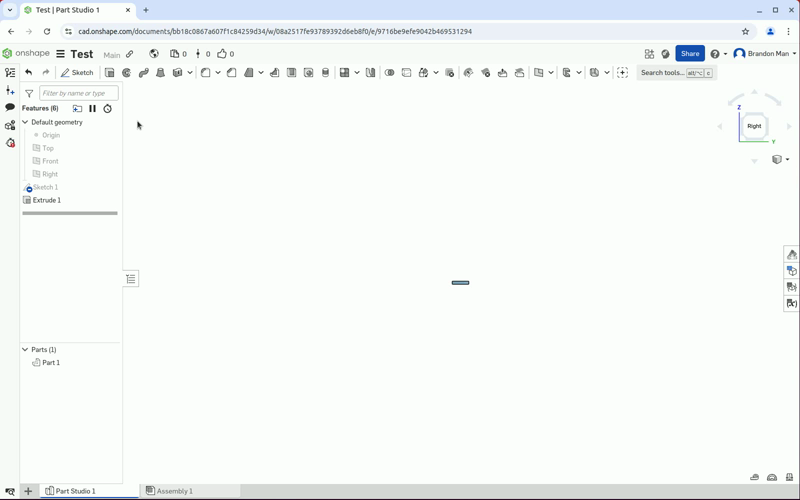
key(shift+h)
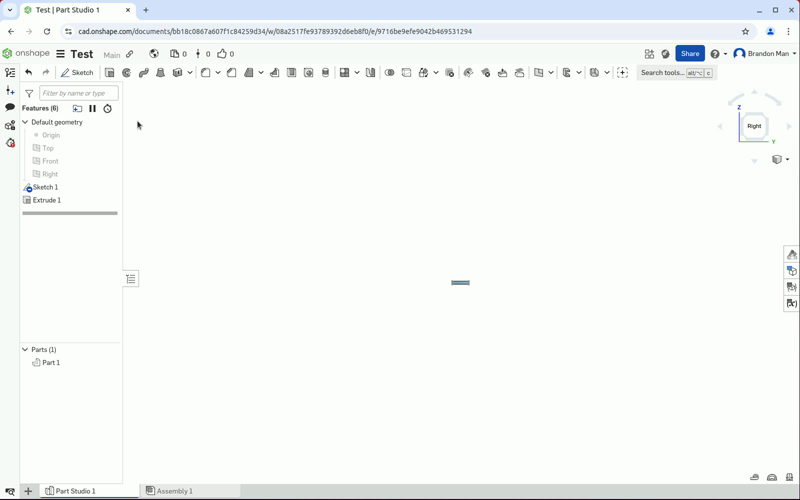
key(shift+h)
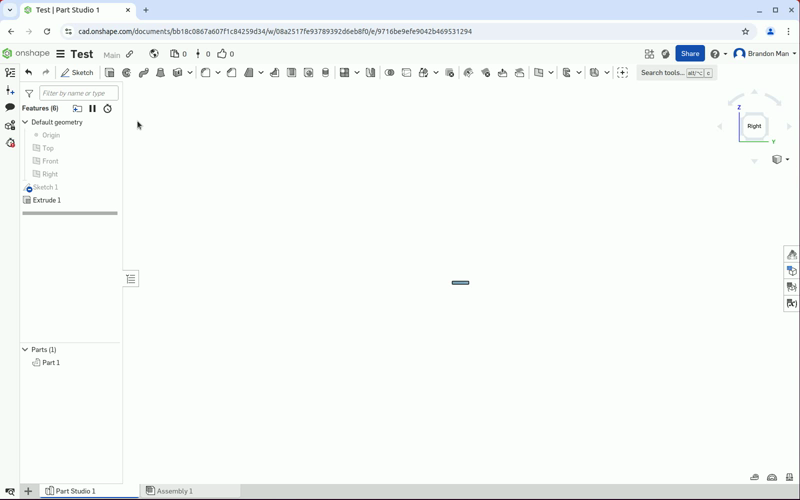
mouse_move(73, 189)
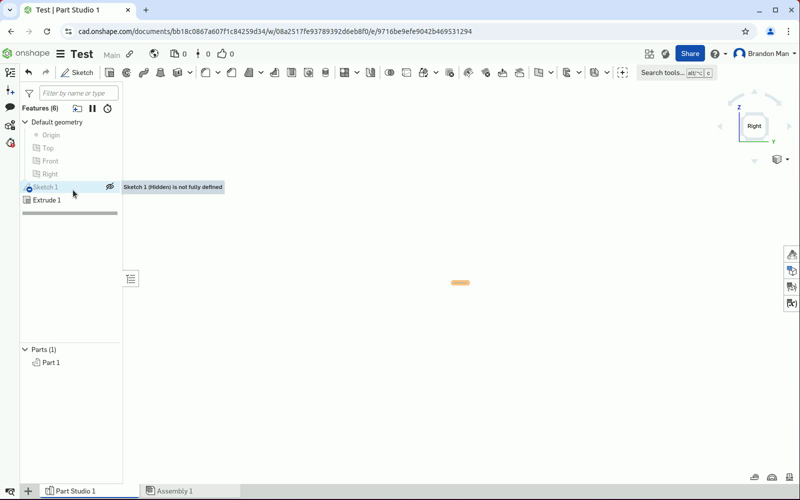
click(73, 189)
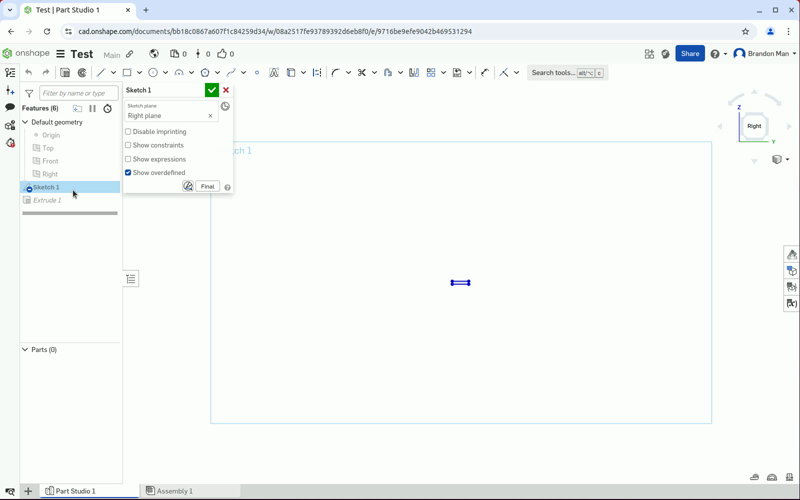
mouse_move(229, 92)
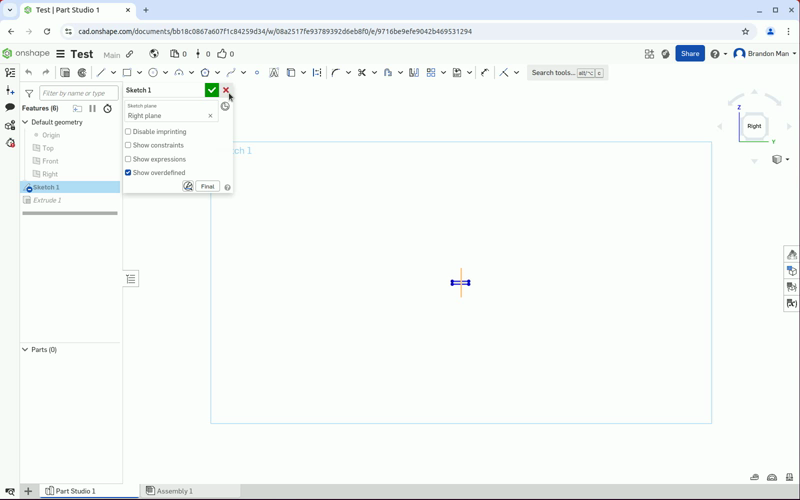
click(229, 92)
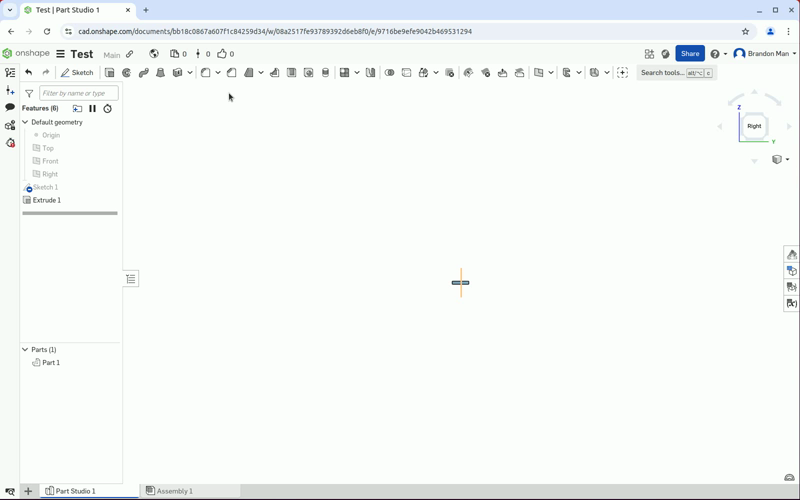
mouse_move(73, 352)
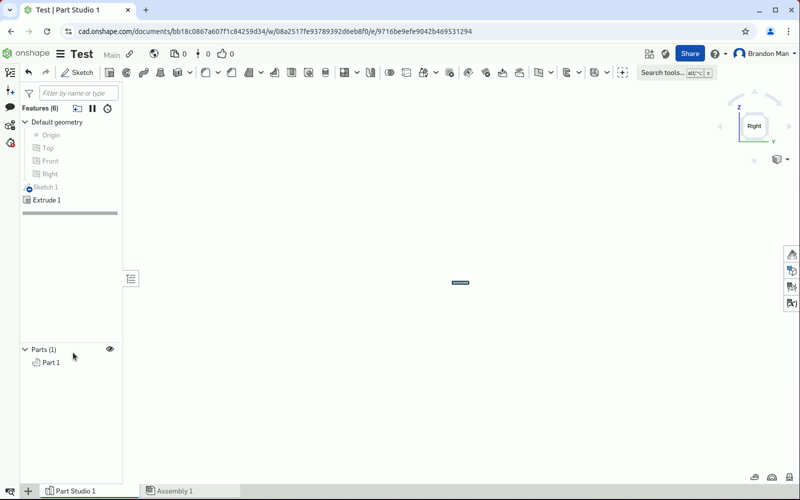
key(y)
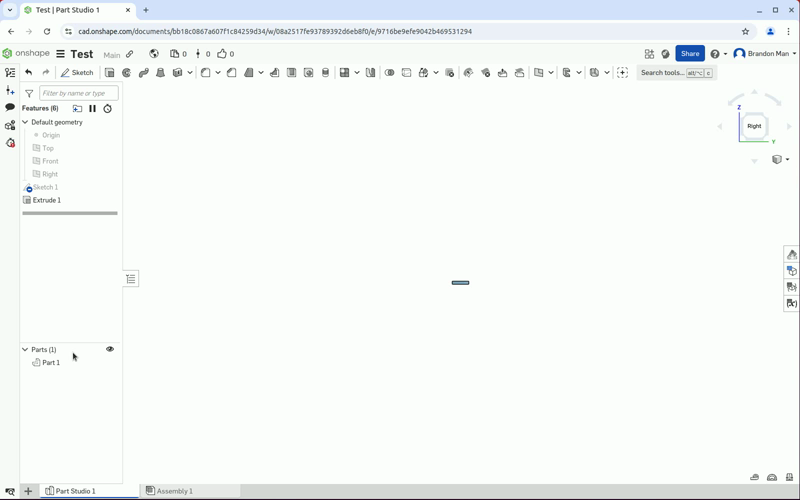
key(shift+p)
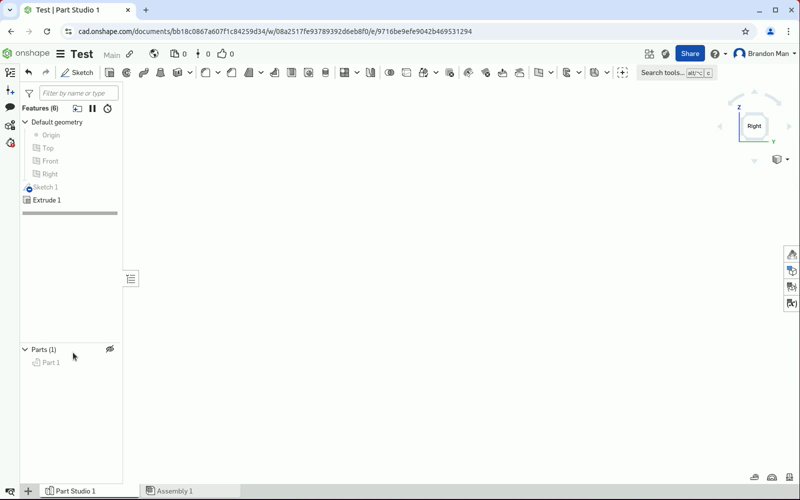
key(space)
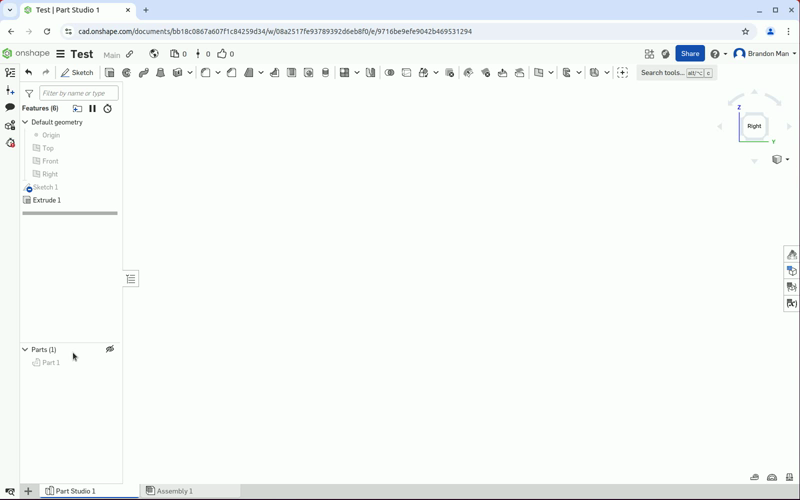
key_down(shift)
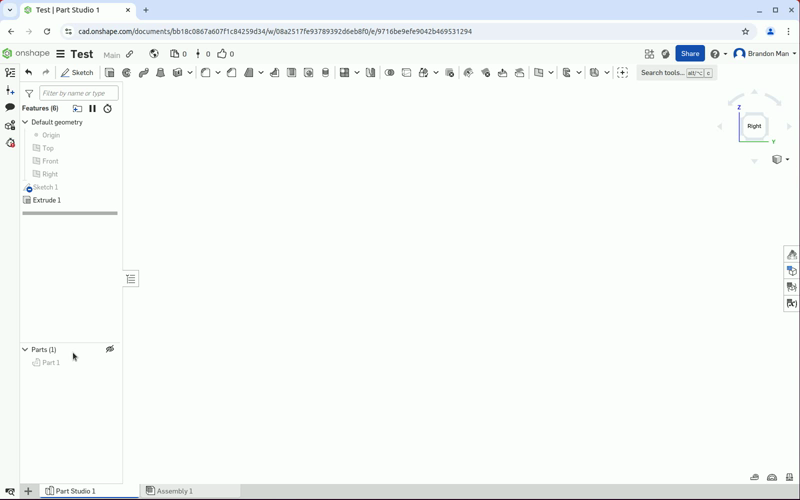
key(right)
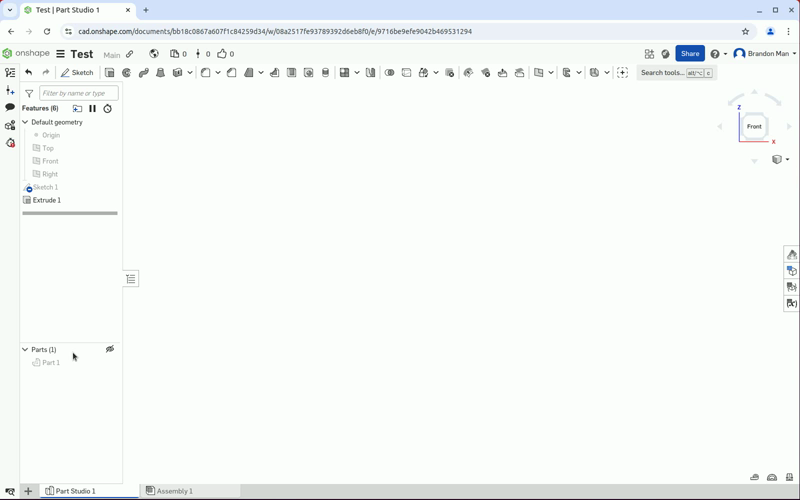
key_up(shift)
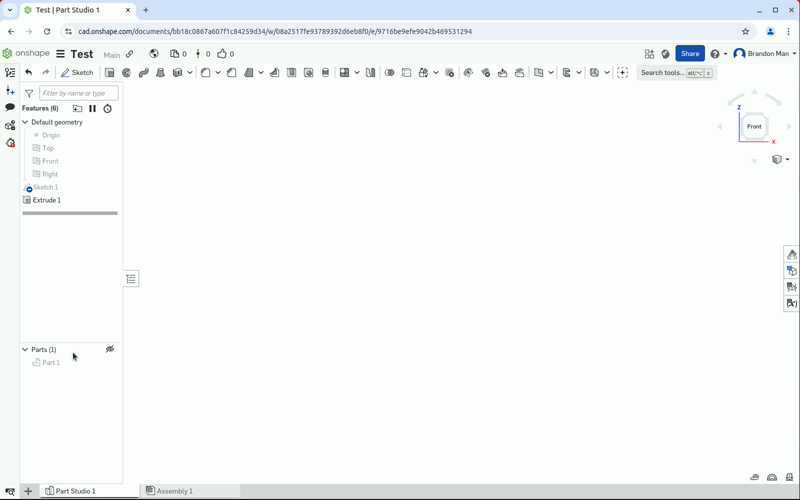
key(space)
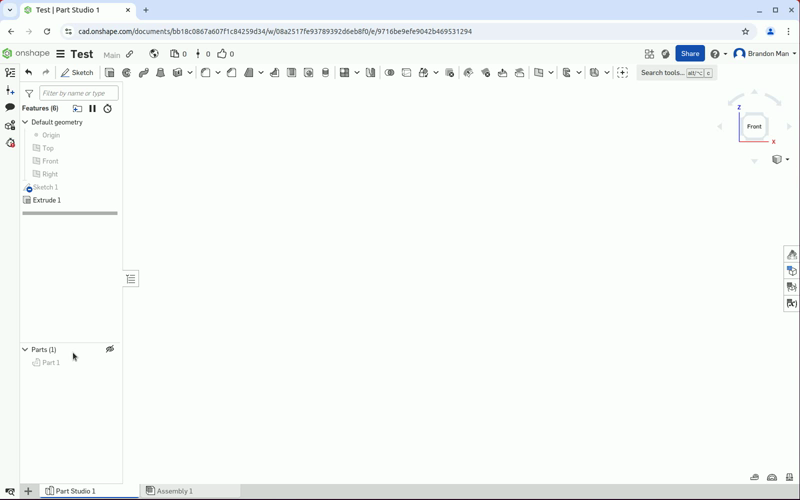
key_down(shift)
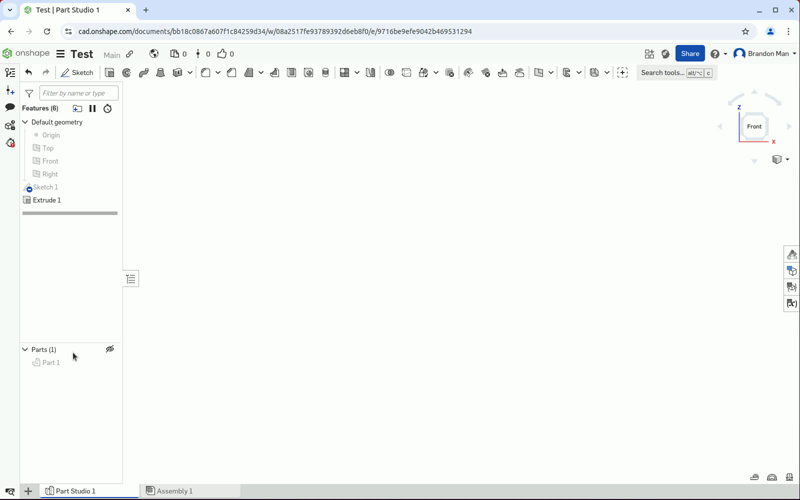
key(down)
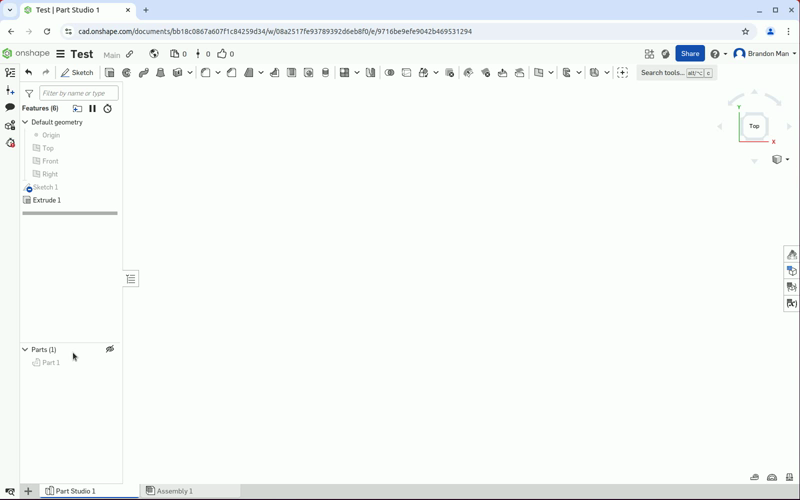
key_up(shift)
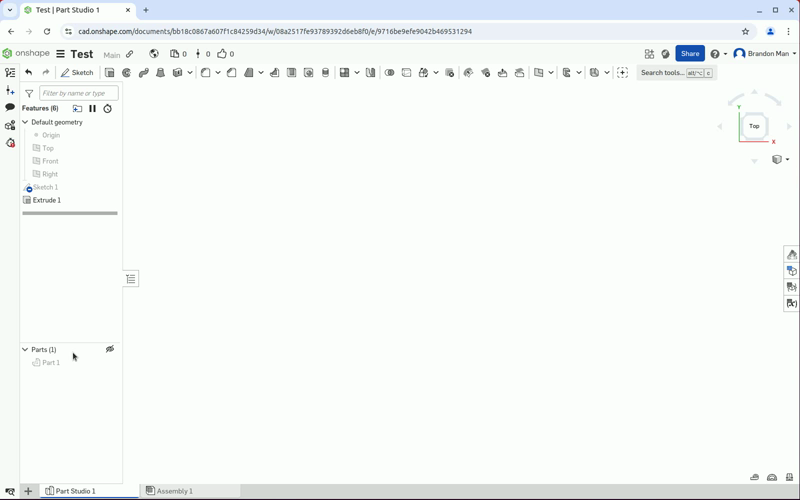
mouse_move(73, 352)
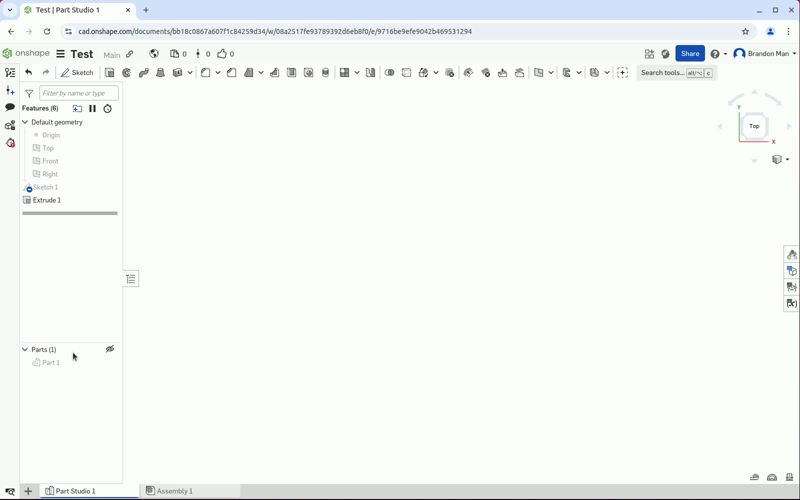
key(shift+y)
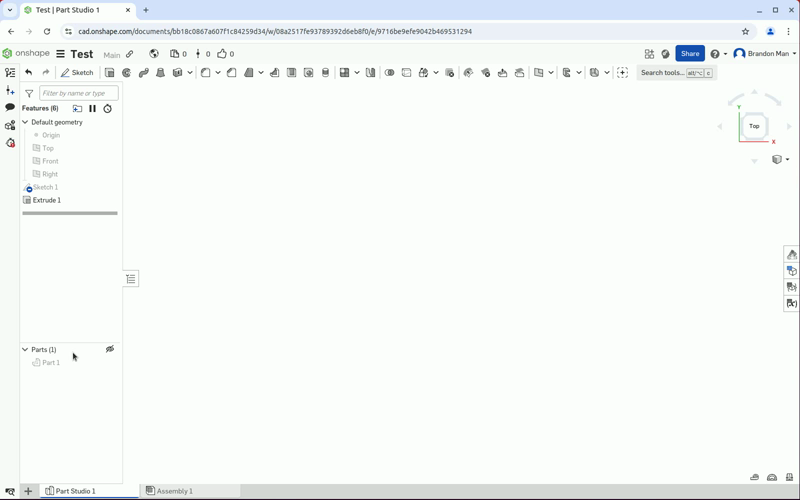
key(shift+s)
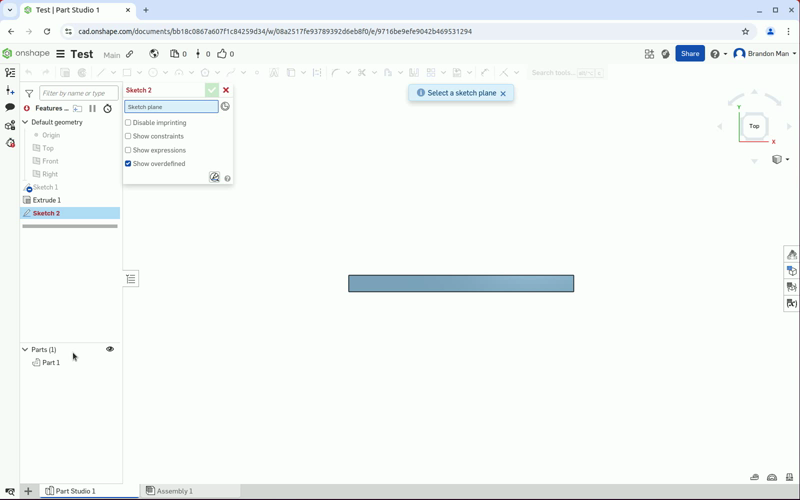
mouse_move(73, 150)
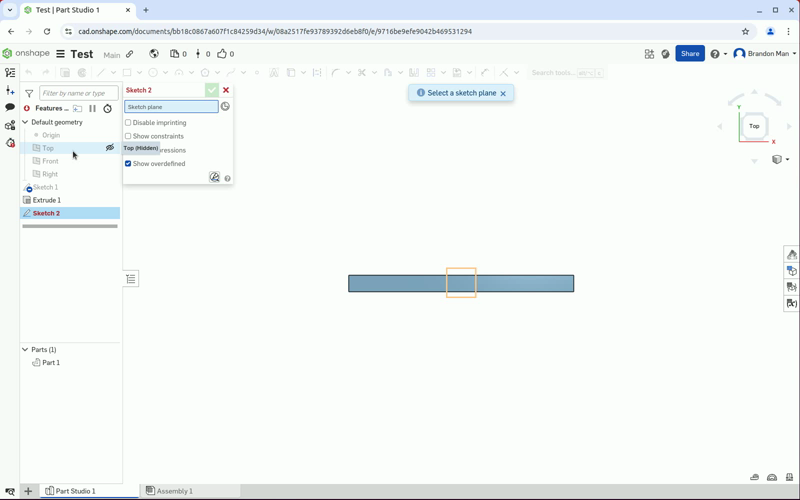
click(73, 150)
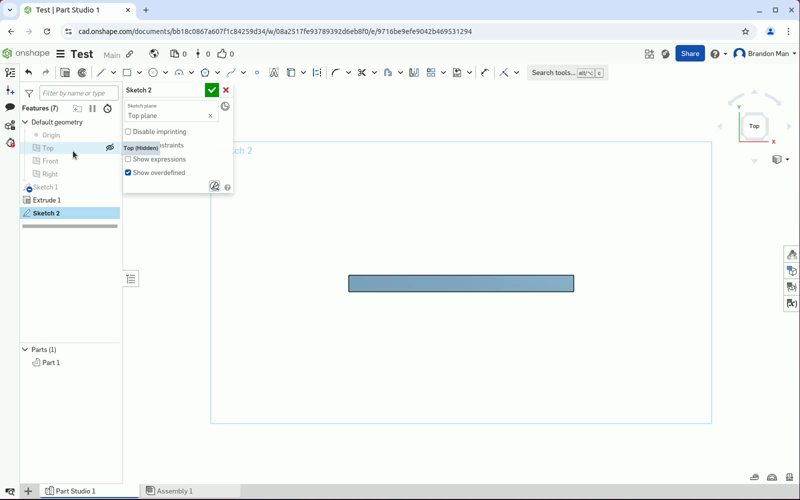
mouse_move(73, 352)
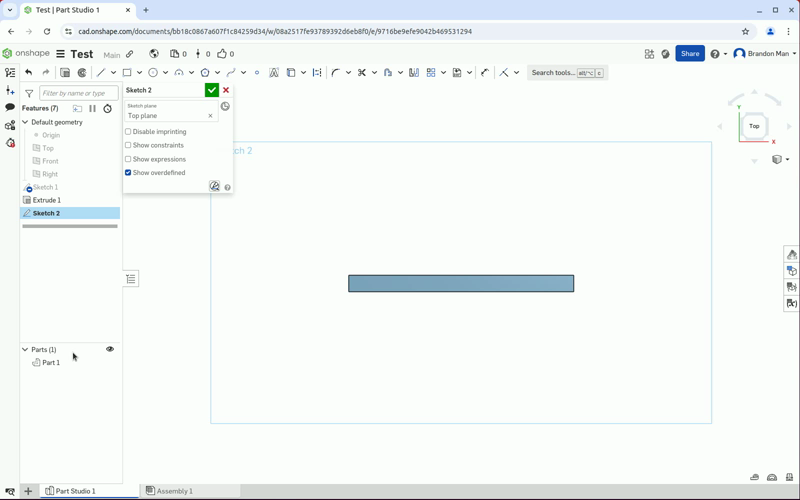
key(y)
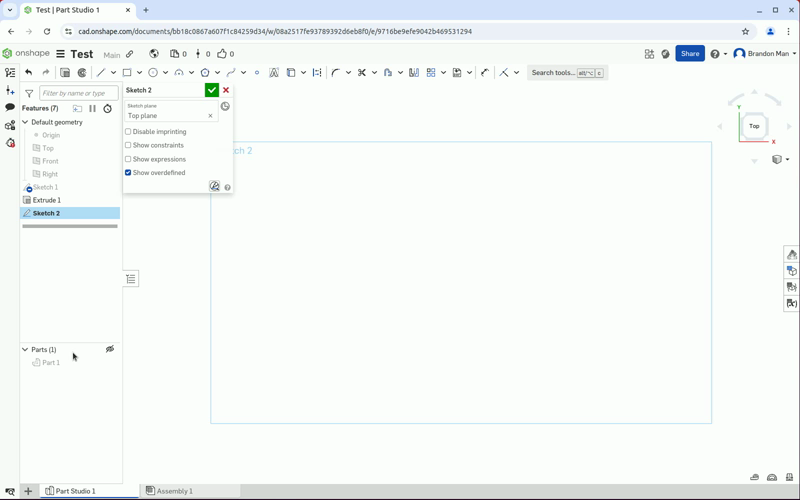
key(l)
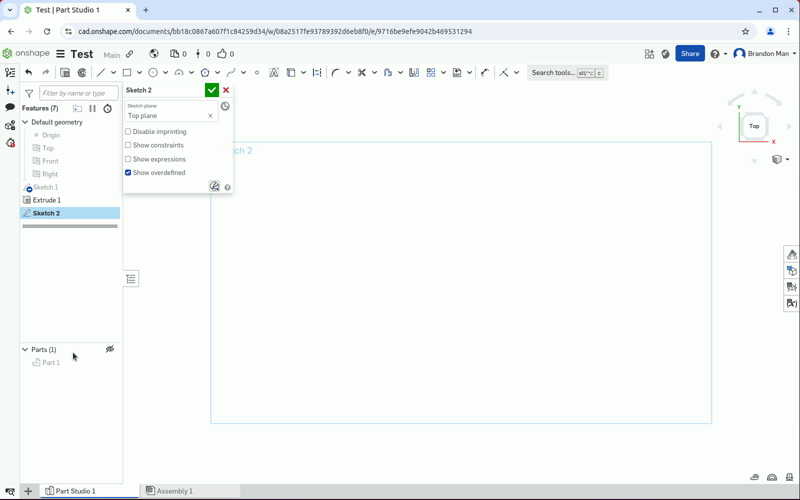
key_down(shift)
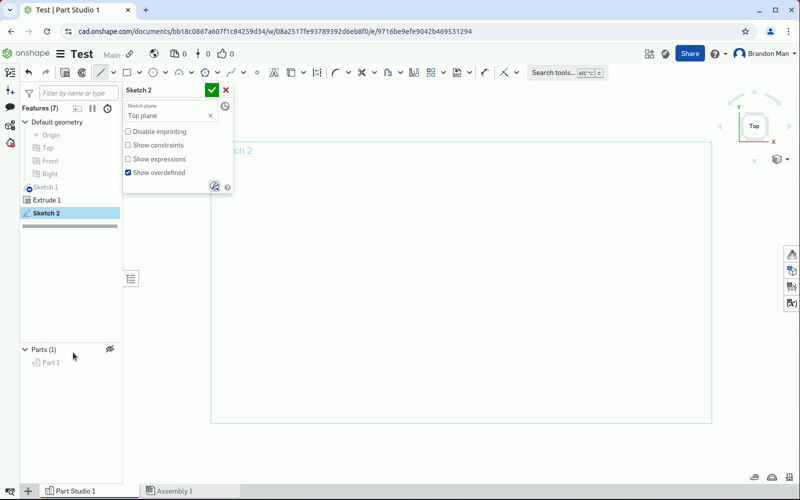
mouse_move(459, 291)
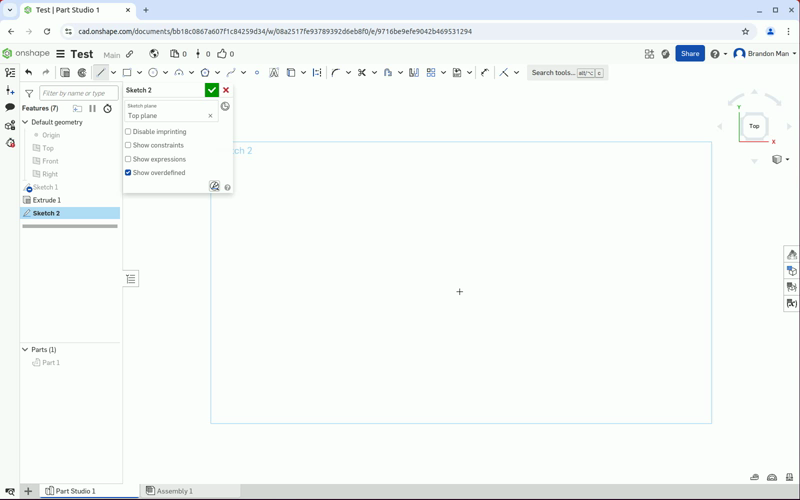
click(459, 291)
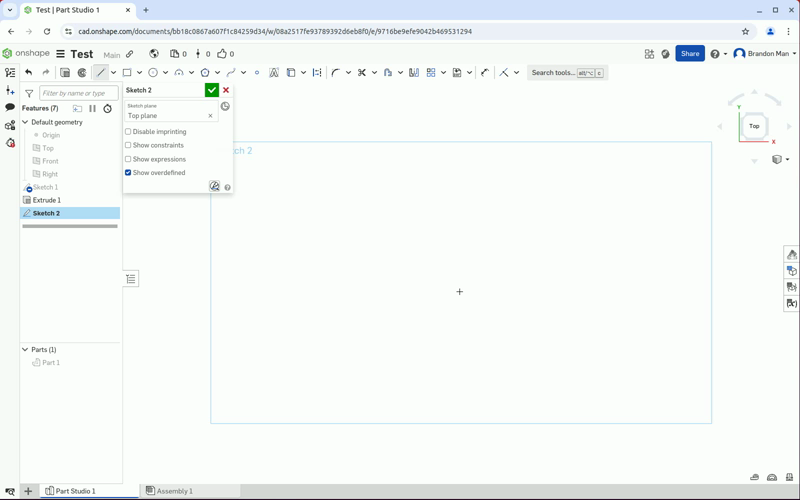
key_up(shift)
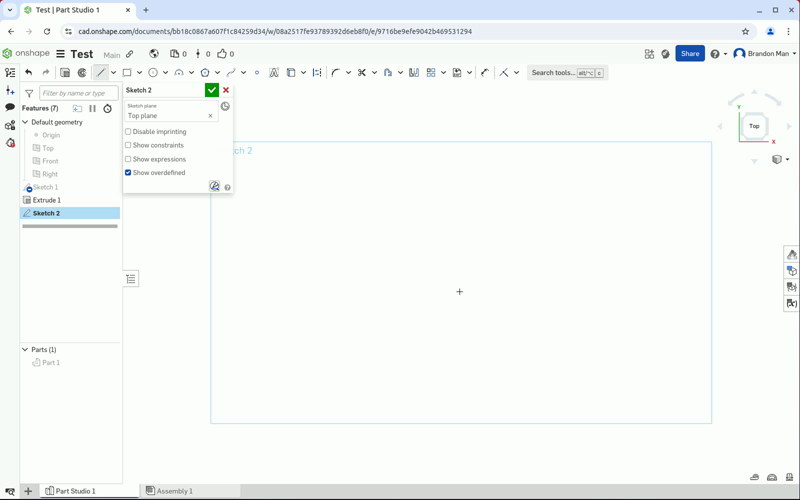
key_down(shift)
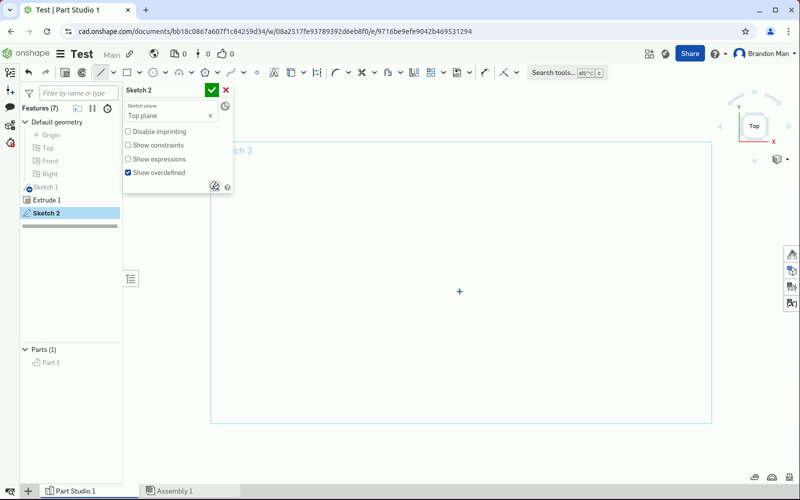
mouse_move(489, 291)
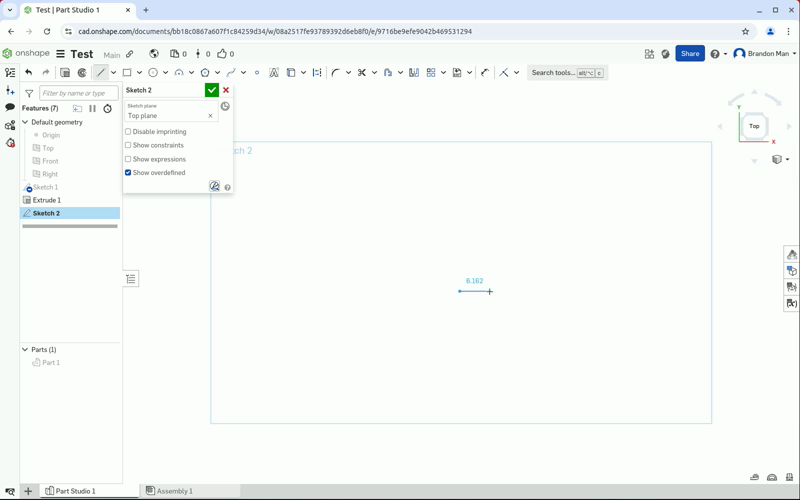
mouse_move(462, 291)
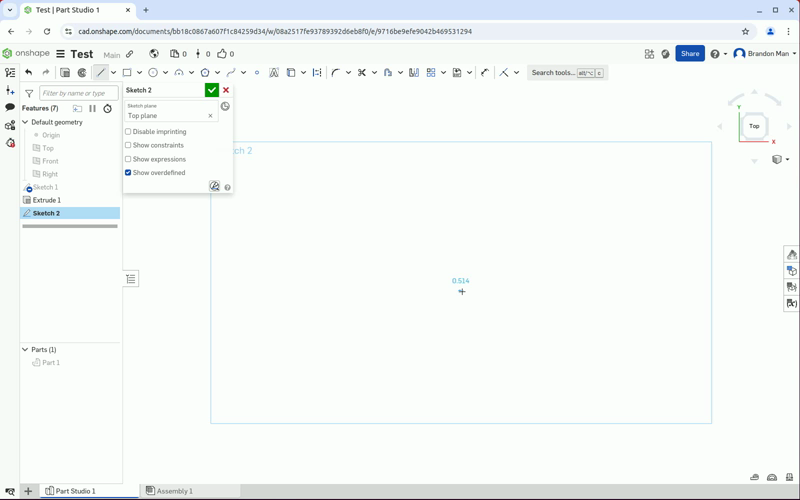
scroll(6)
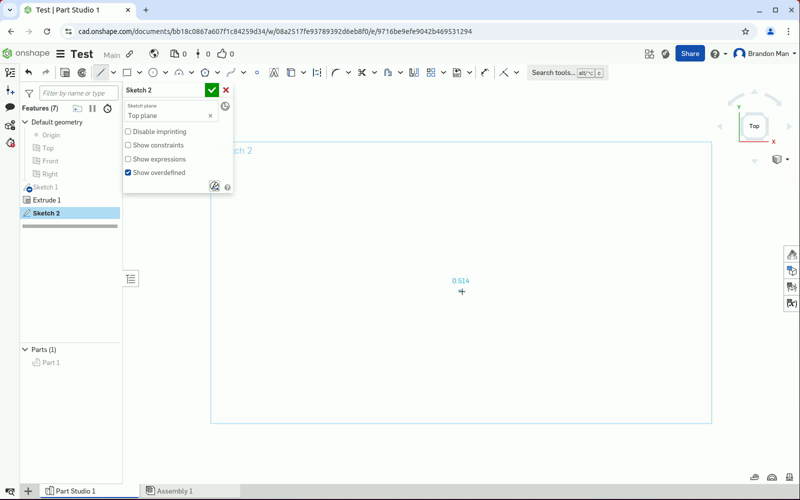
scroll(6)
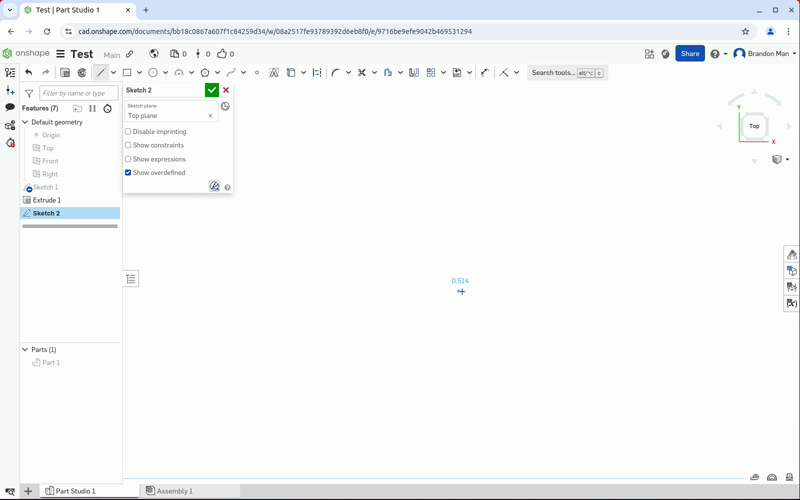
scroll(6)
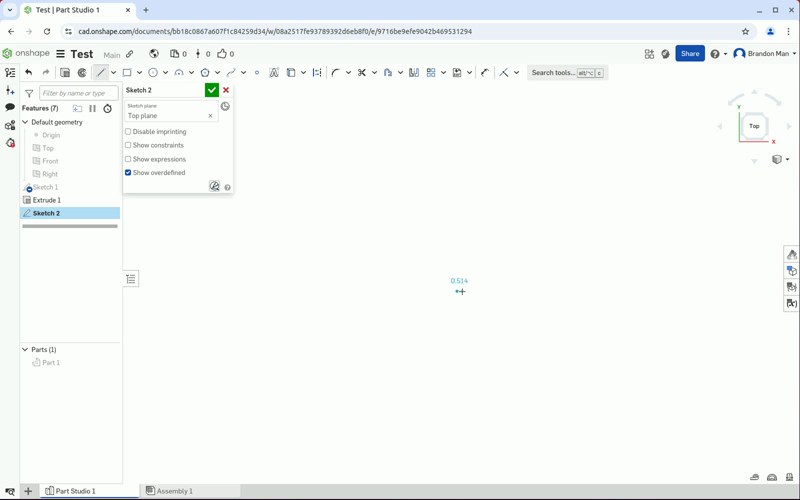
scroll(6)
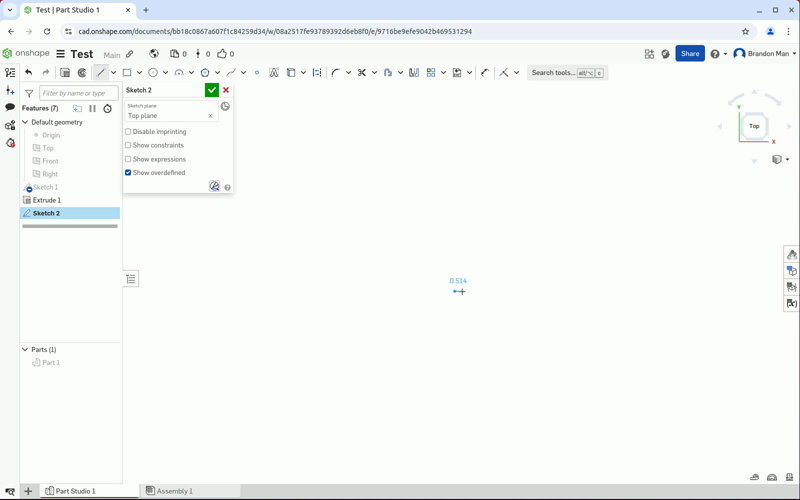
scroll(6)
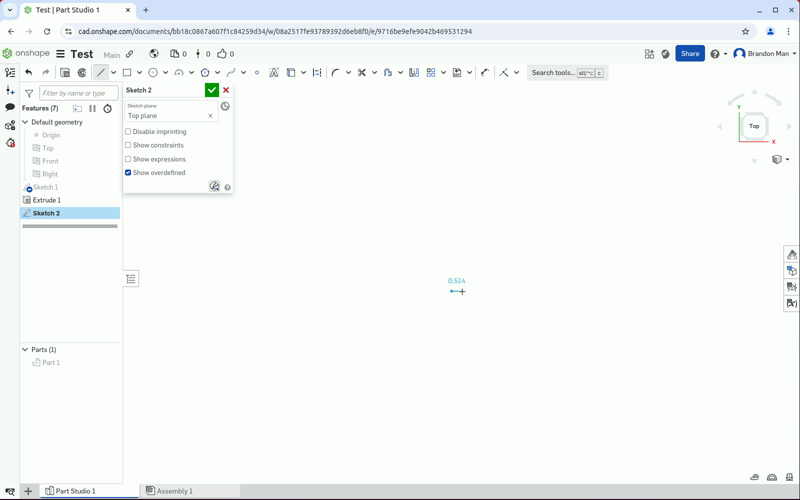
scroll(6)
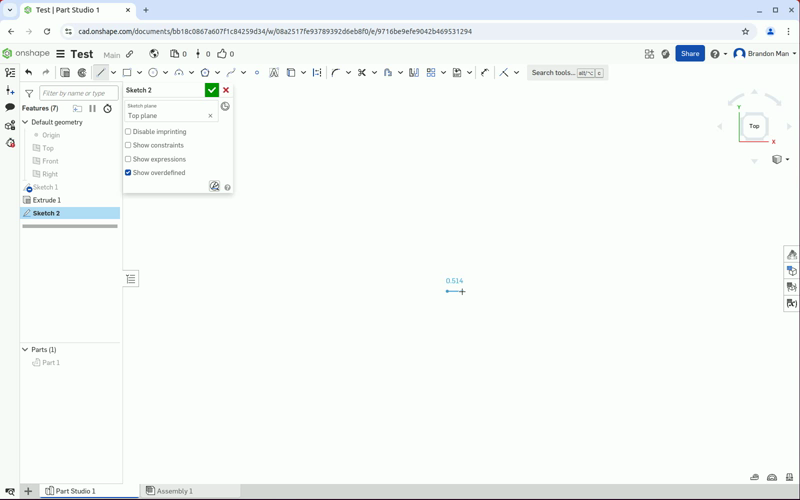
scroll(6)
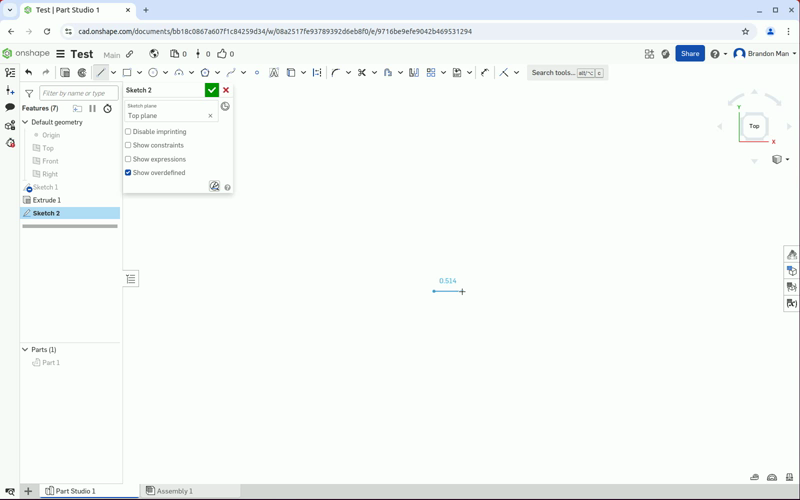
click(462, 291)
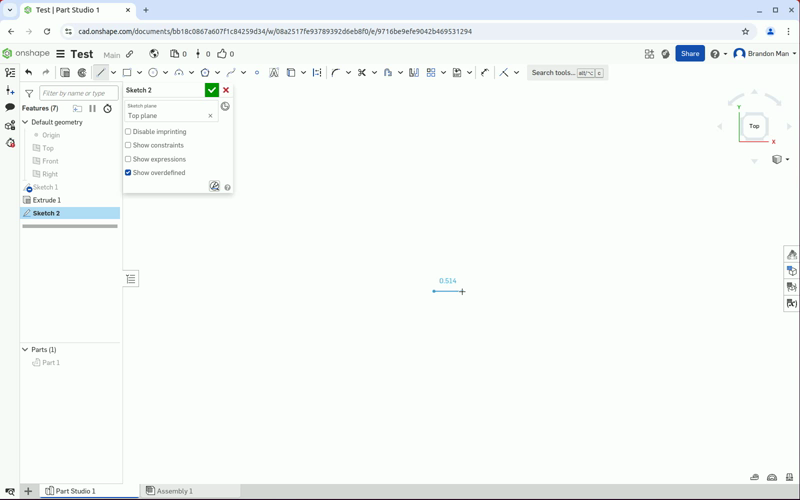
scroll(-6)
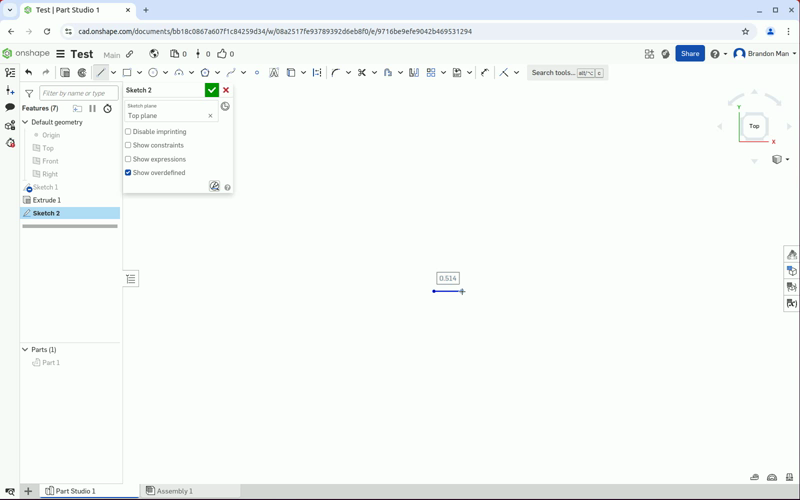
scroll(-6)
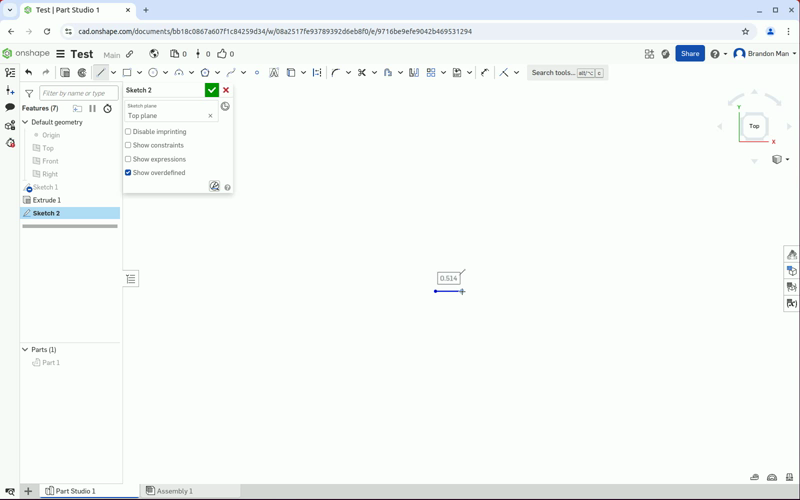
scroll(-6)
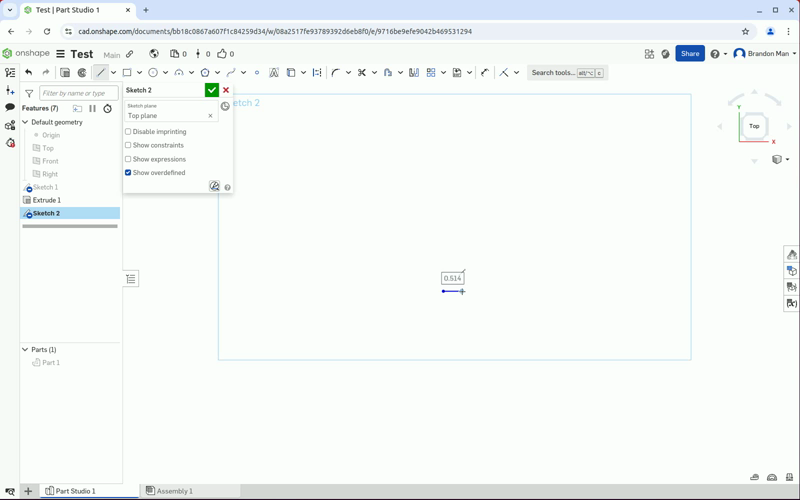
scroll(-6)
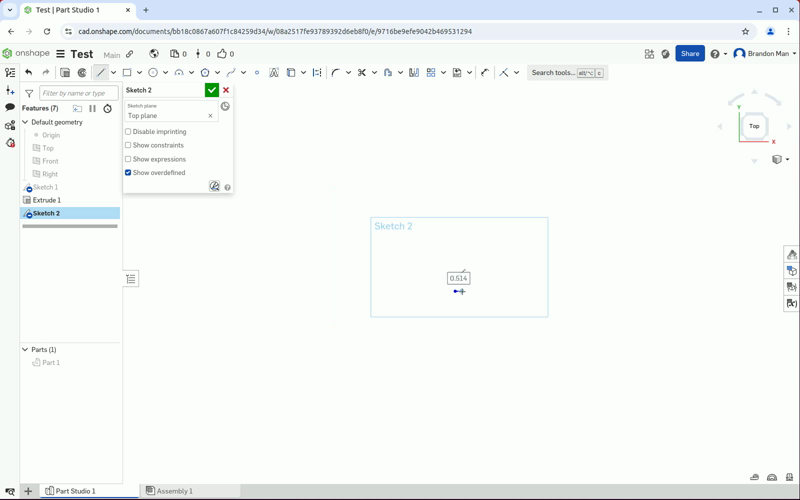
scroll(-6)
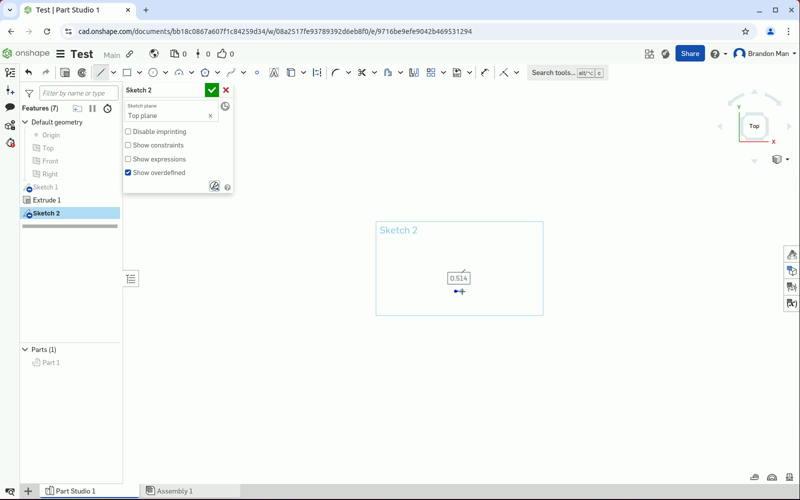
scroll(-6)
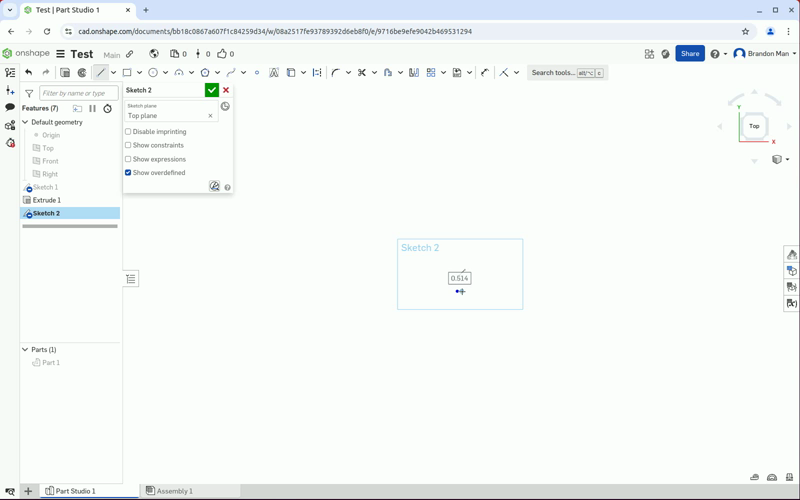
scroll(-6)
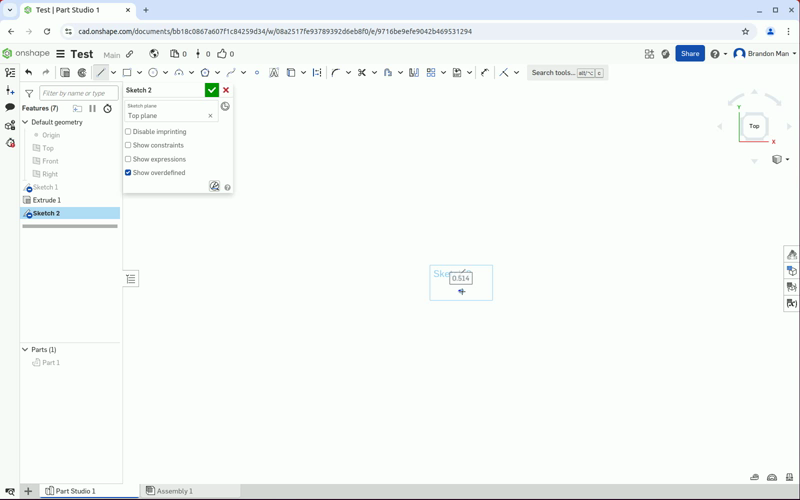
key_up(shift)
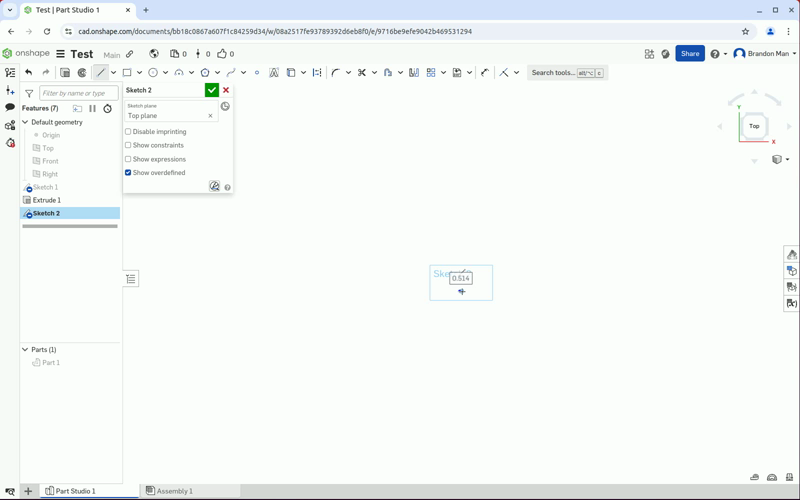
key_down(shift)
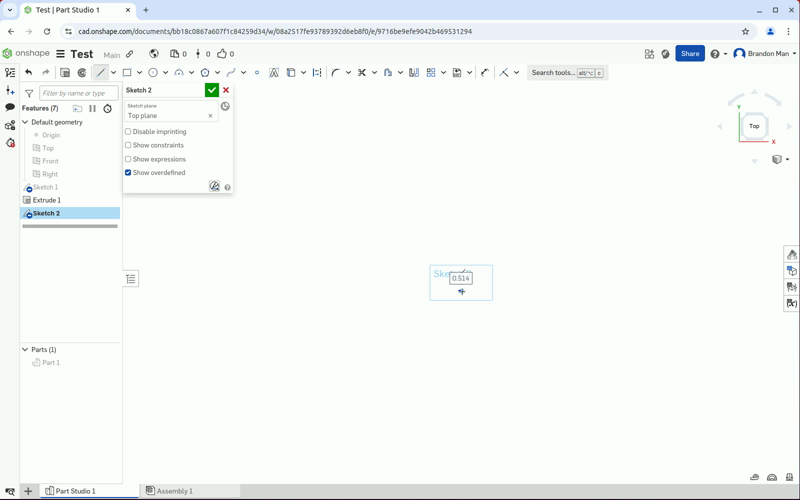
mouse_move(492, 291)
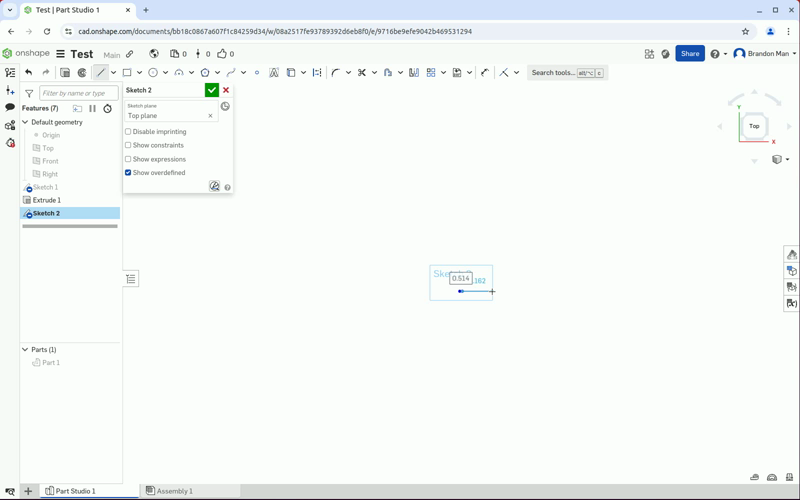
mouse_move(462, 274)
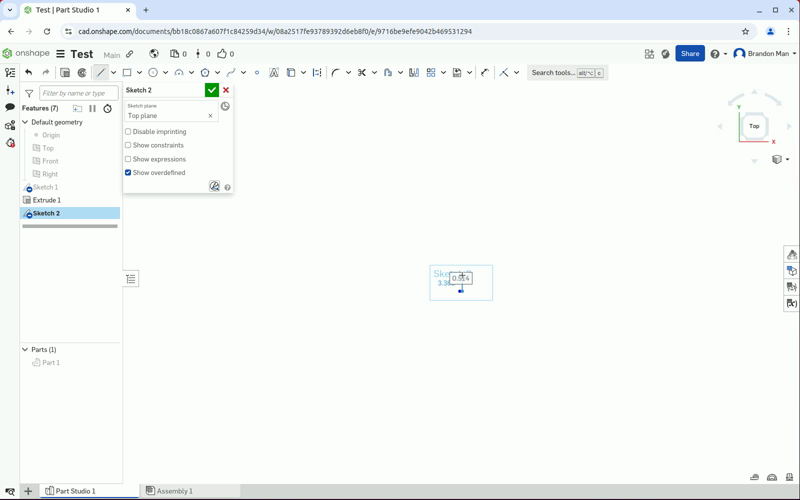
click(462, 274)
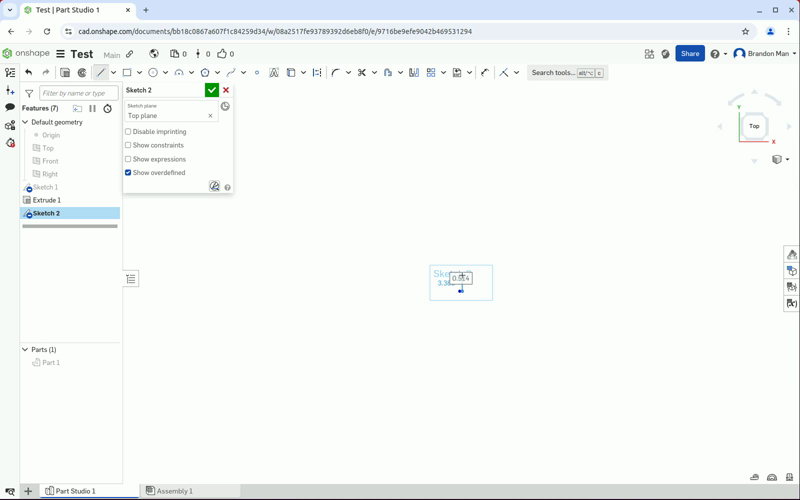
key_up(shift)
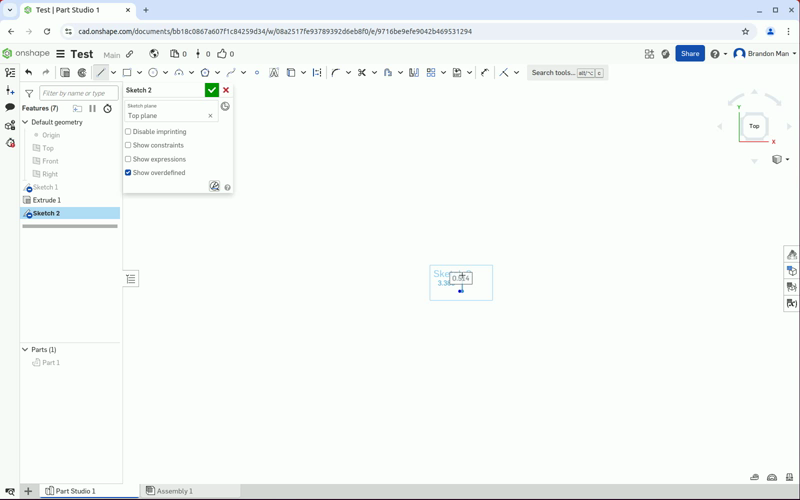
key_down(shift)
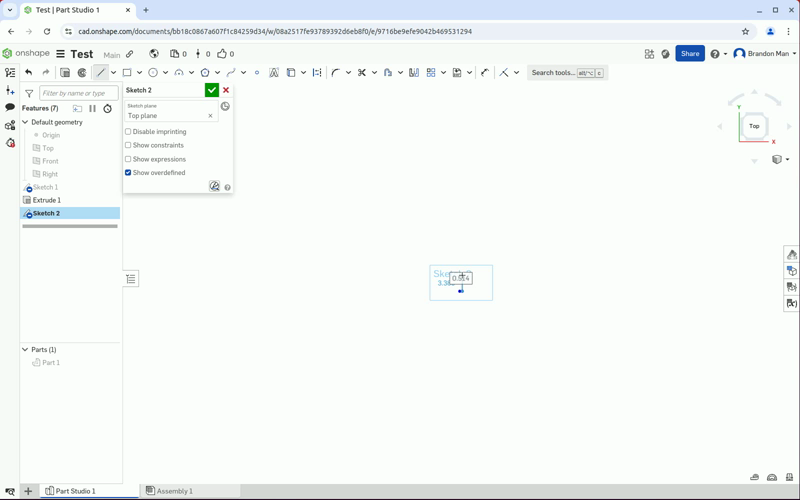
mouse_move(492, 274)
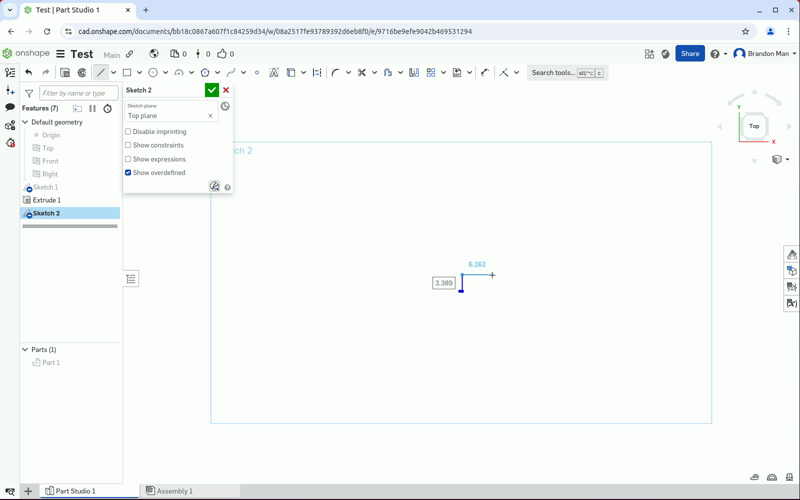
mouse_move(459, 274)
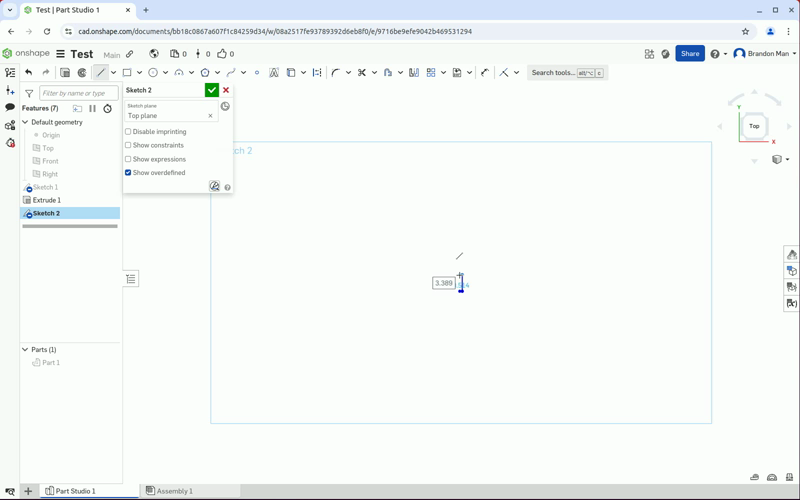
scroll(6)
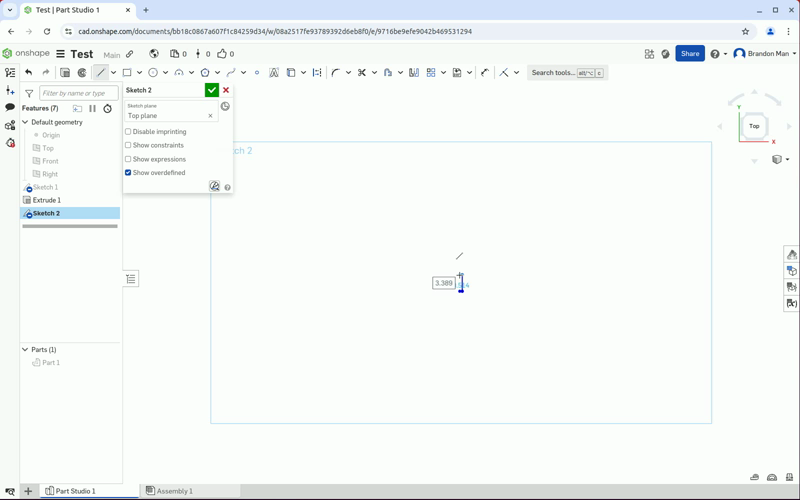
scroll(6)
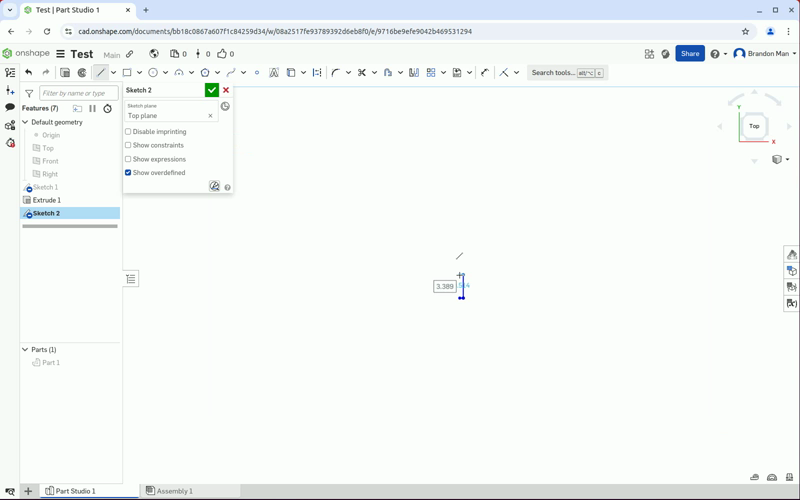
scroll(6)
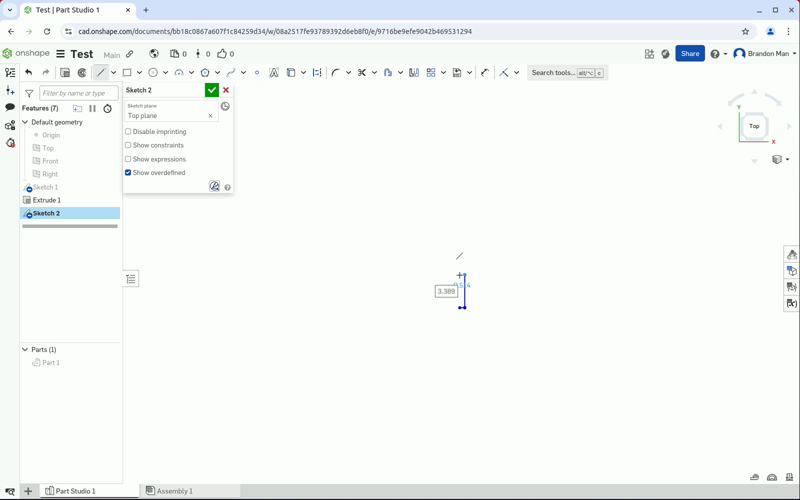
scroll(6)
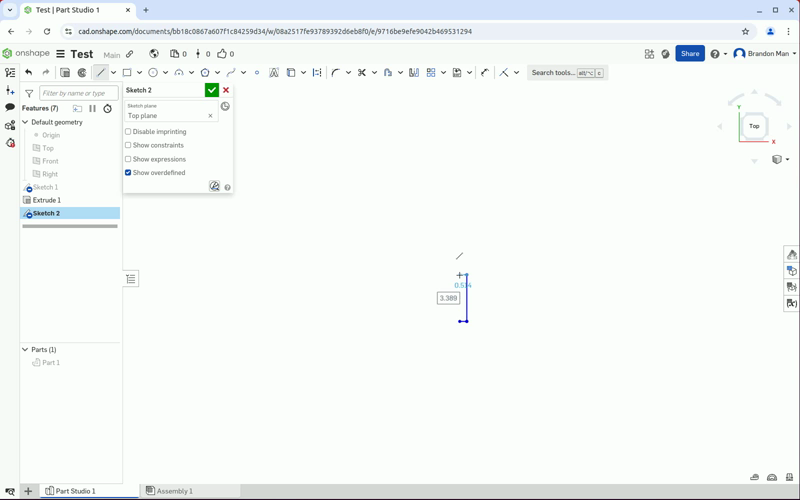
scroll(6)
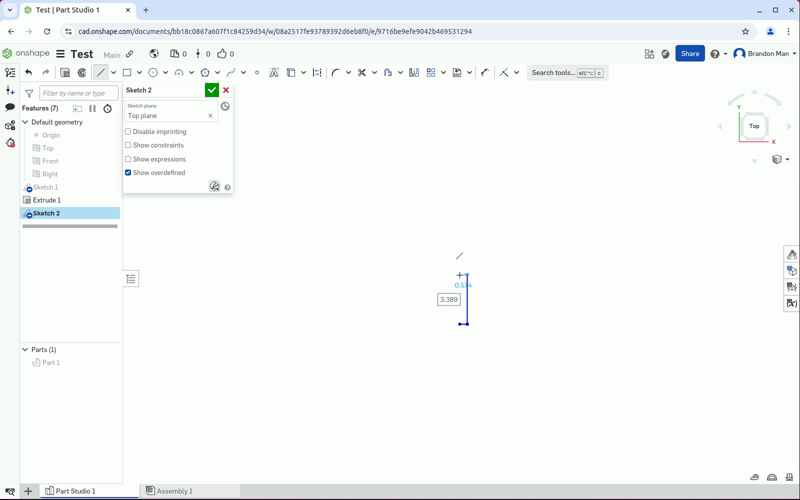
scroll(6)
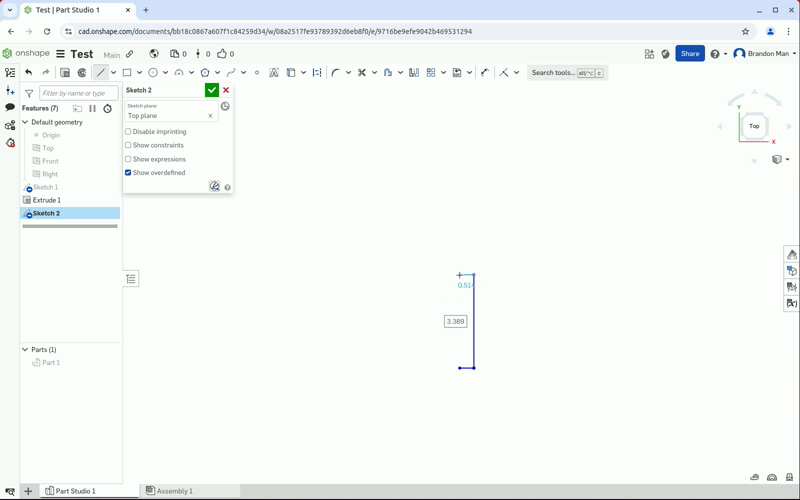
scroll(6)
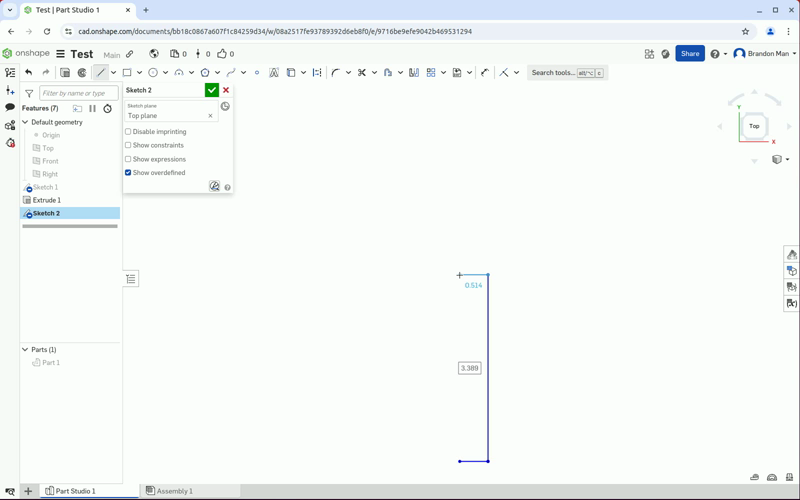
click(459, 274)
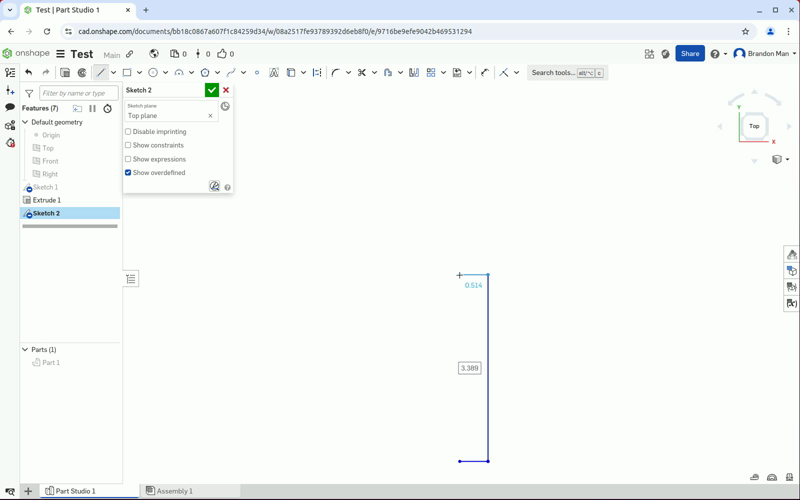
scroll(-6)
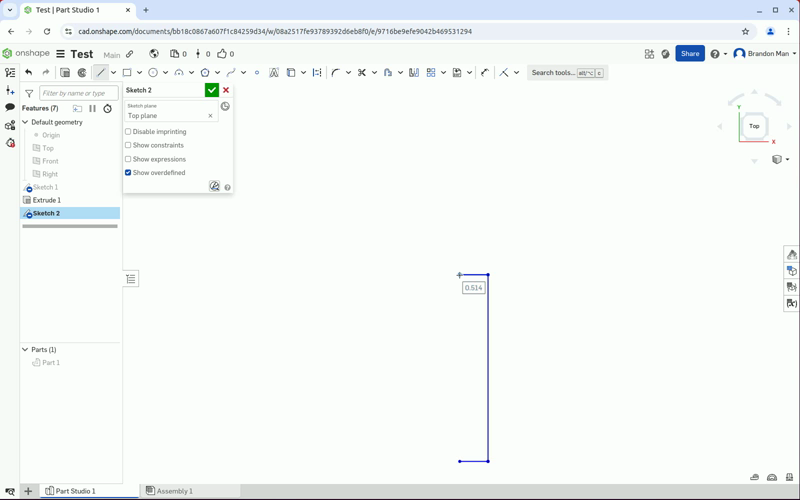
scroll(-6)
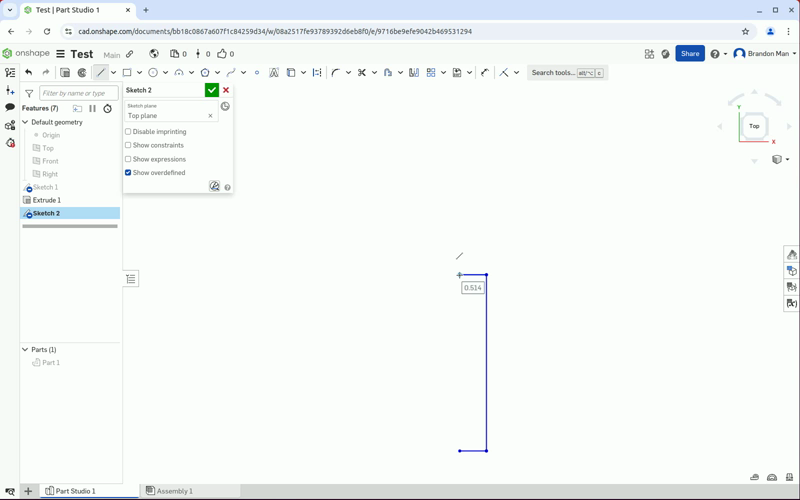
scroll(-6)
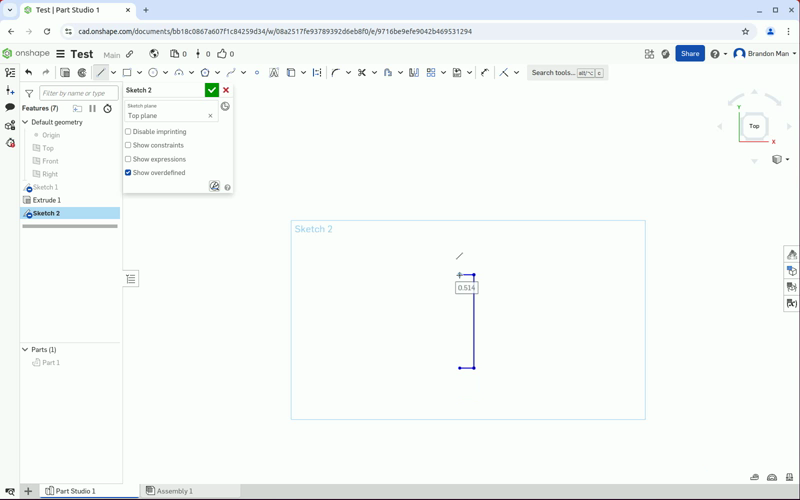
scroll(-6)
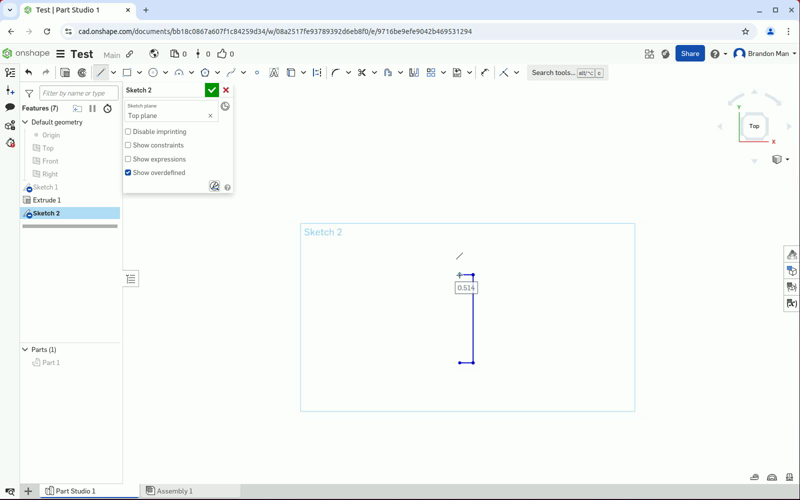
scroll(-6)
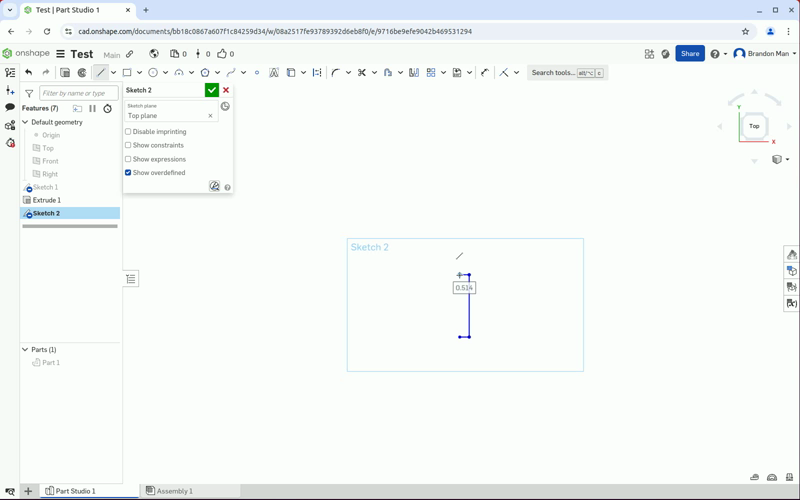
scroll(-6)
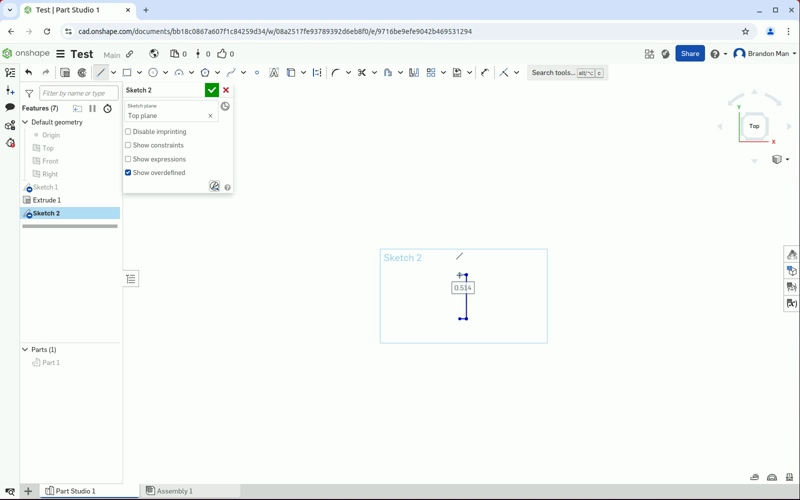
scroll(-6)
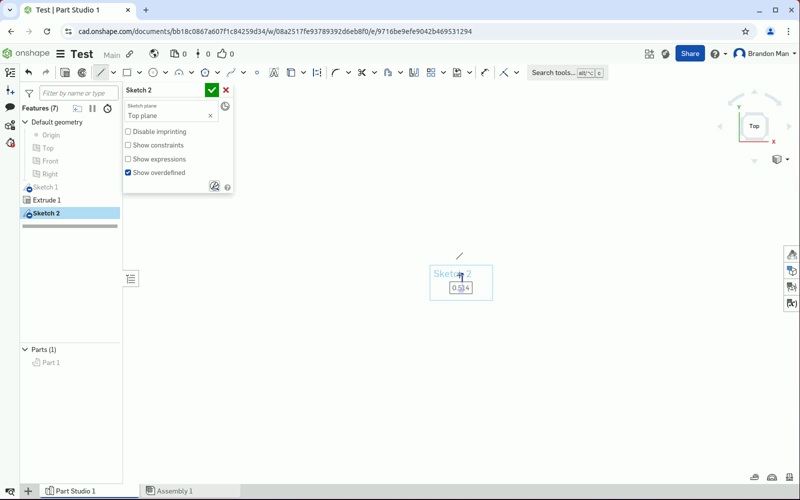
key_up(shift)
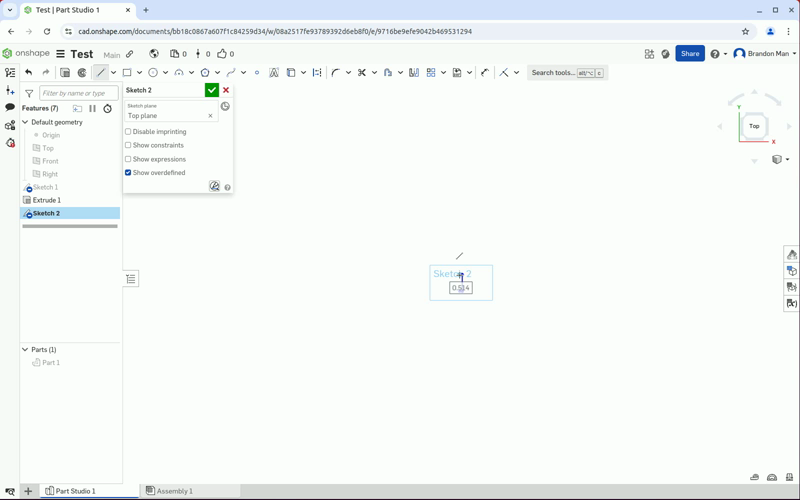
mouse_move(489, 274)
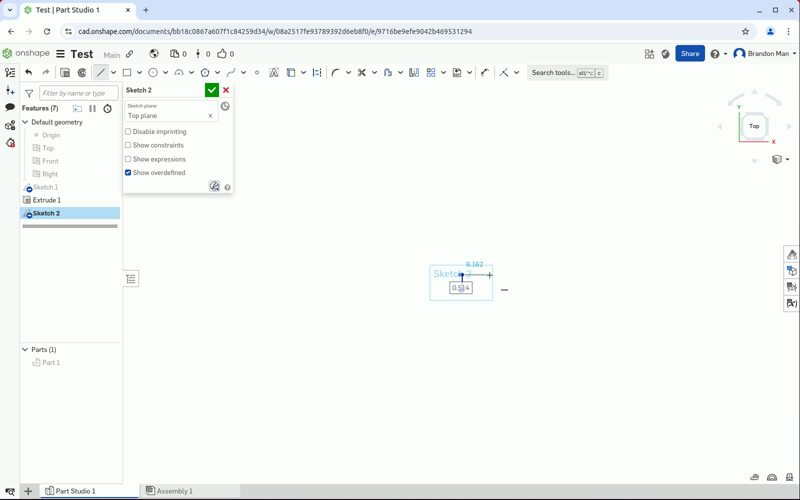
key_down(shift)
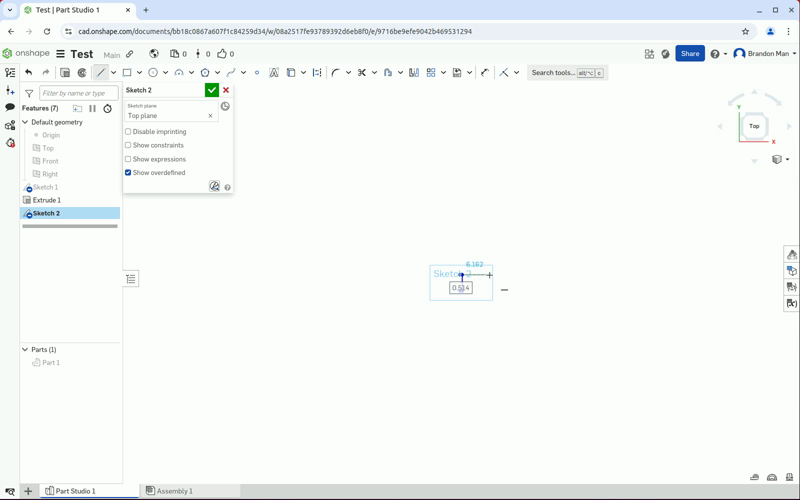
mouse_move(459, 291)
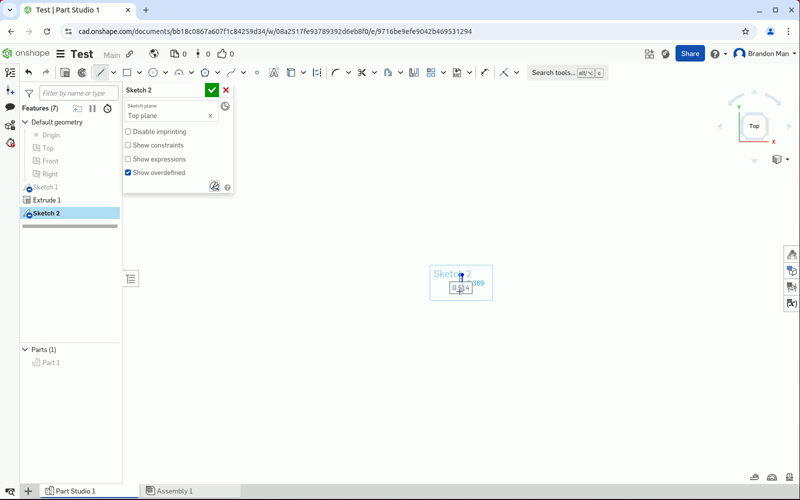
scroll(6)
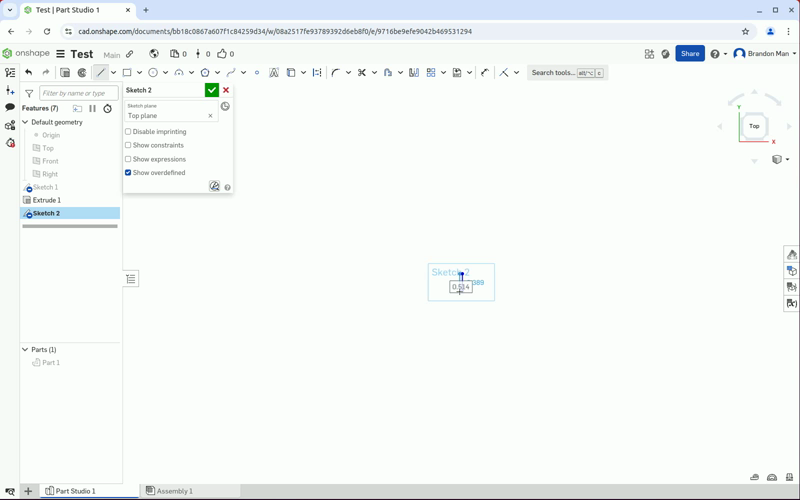
scroll(6)
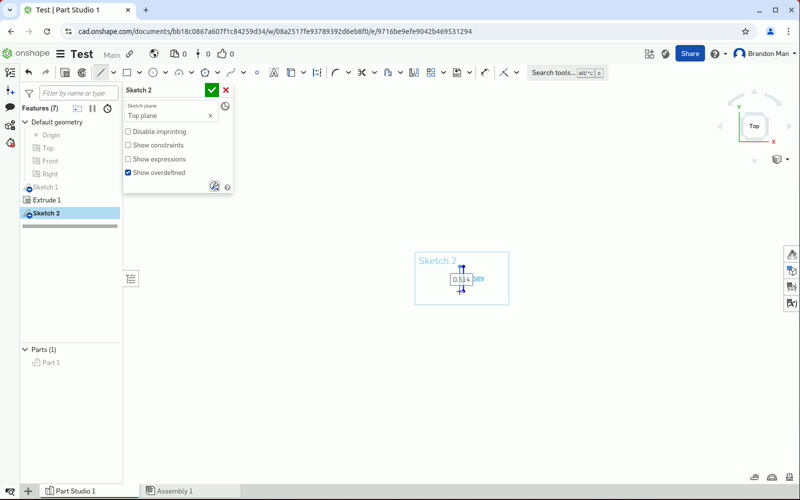
scroll(6)
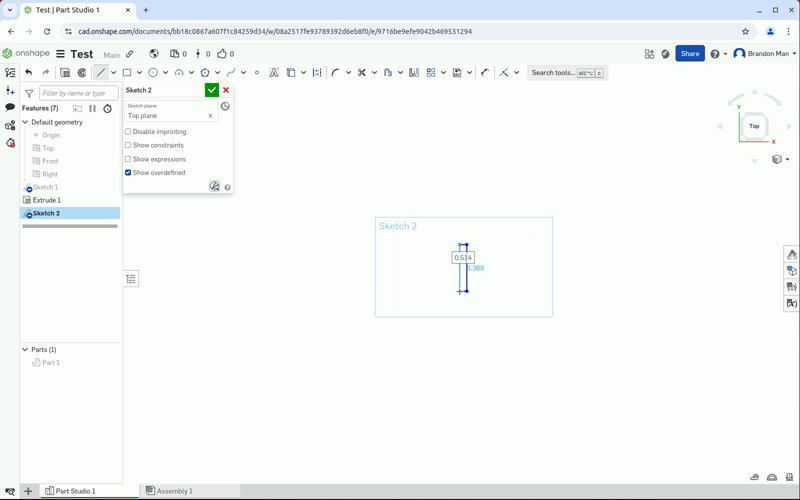
scroll(6)
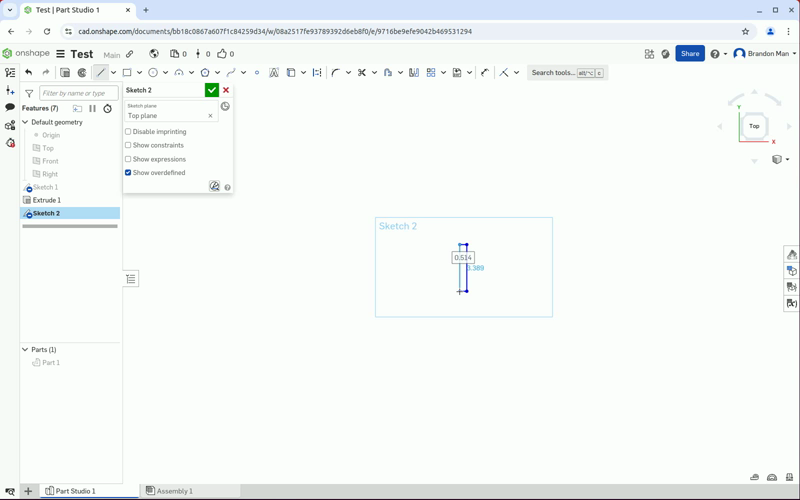
scroll(6)
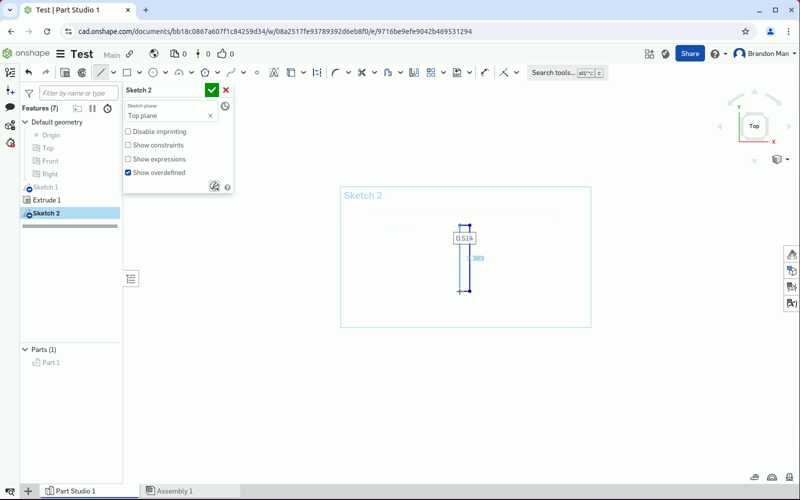
scroll(6)
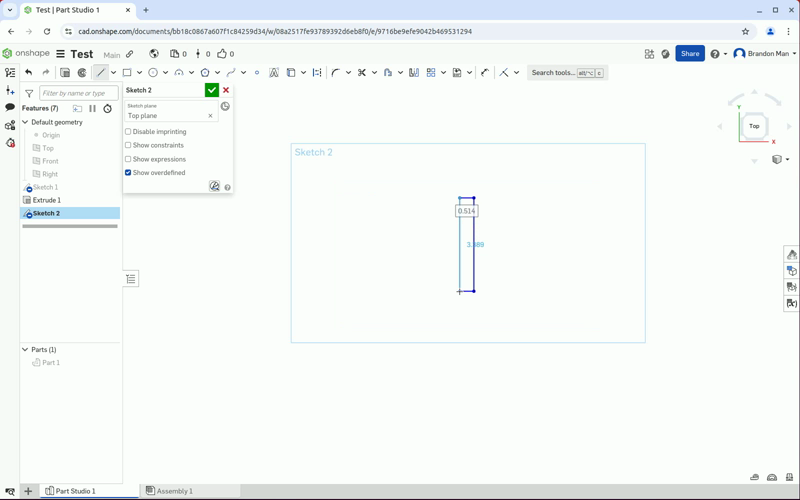
scroll(6)
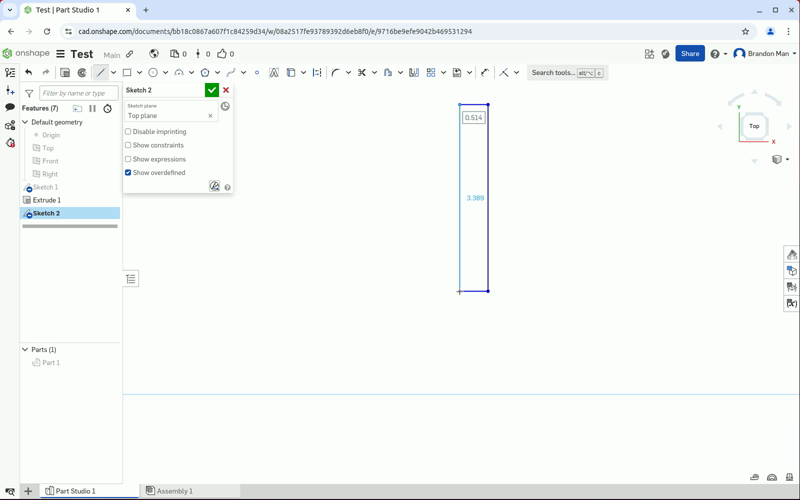
key_up(shift)
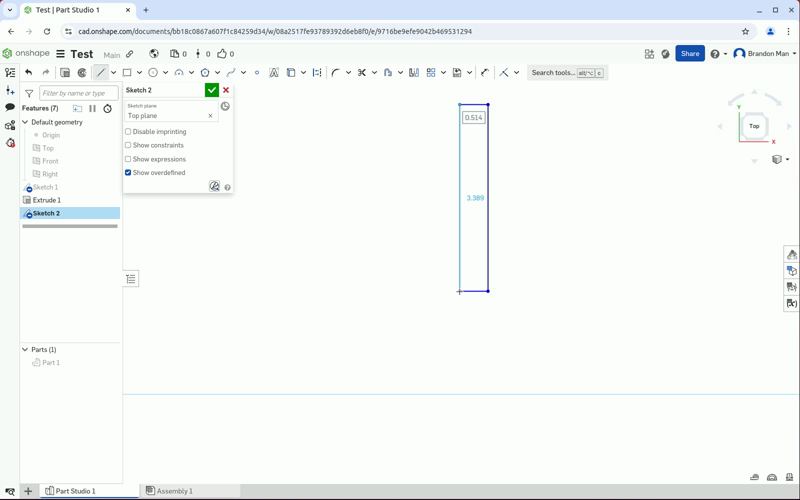
click(459, 291)
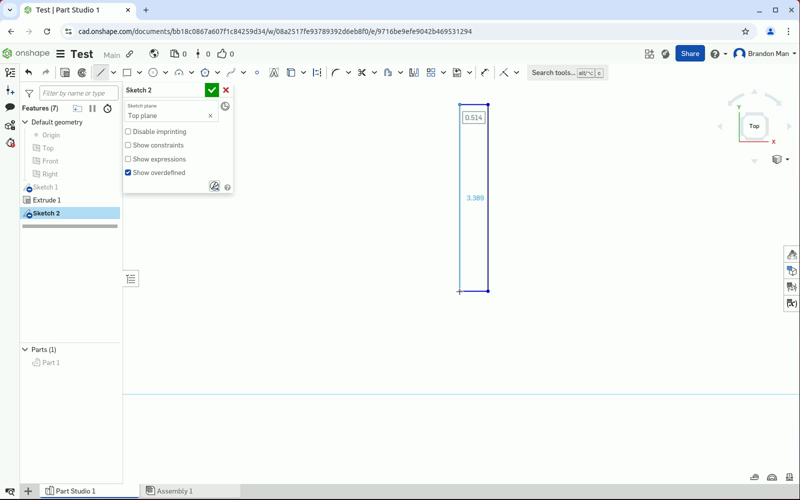
scroll(-6)
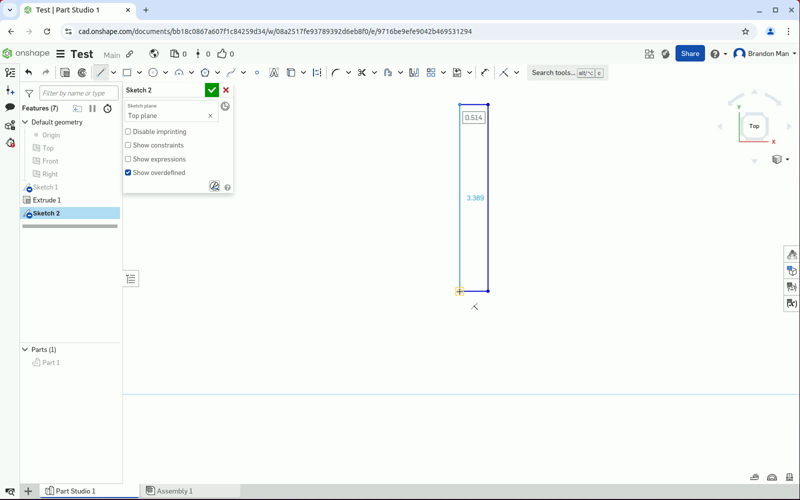
scroll(-6)
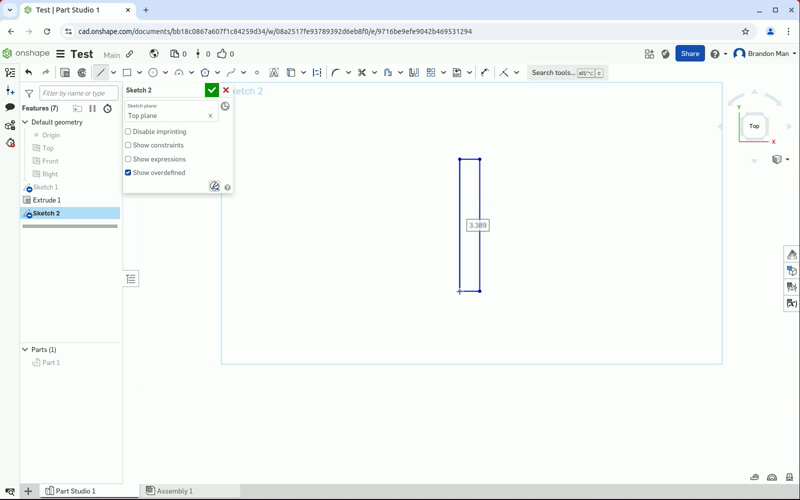
scroll(-6)
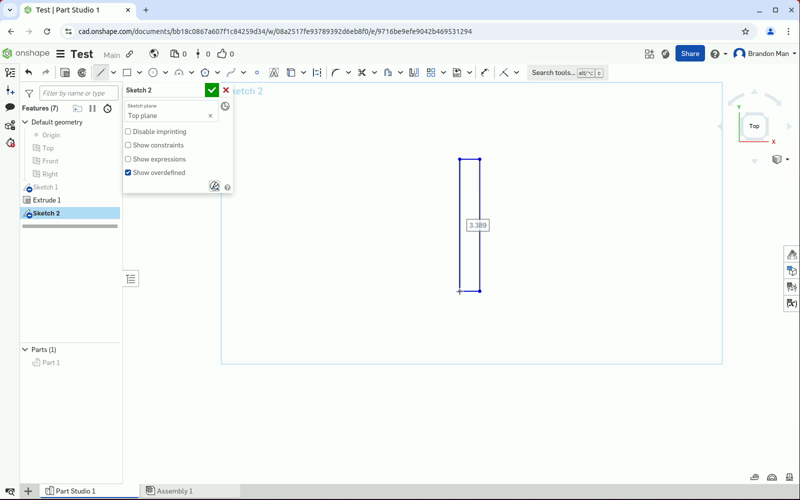
scroll(-6)
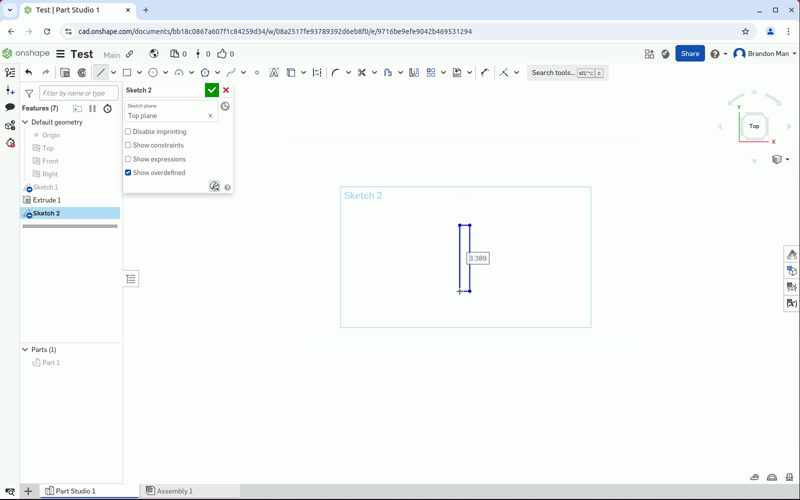
scroll(-6)
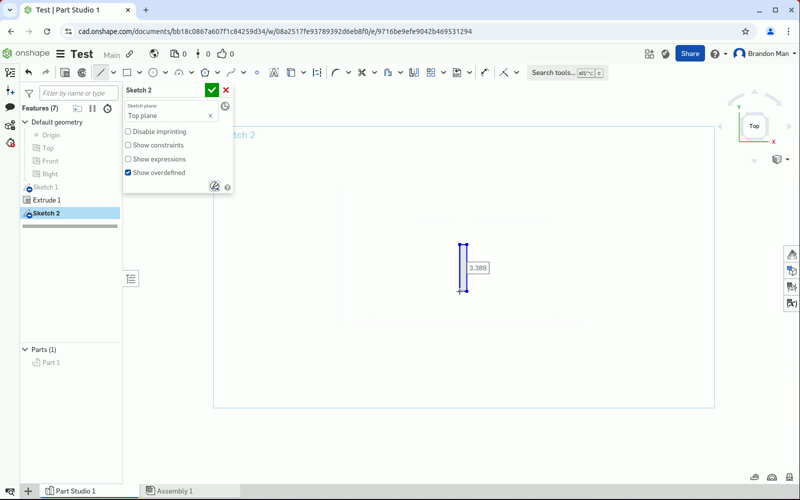
scroll(-6)
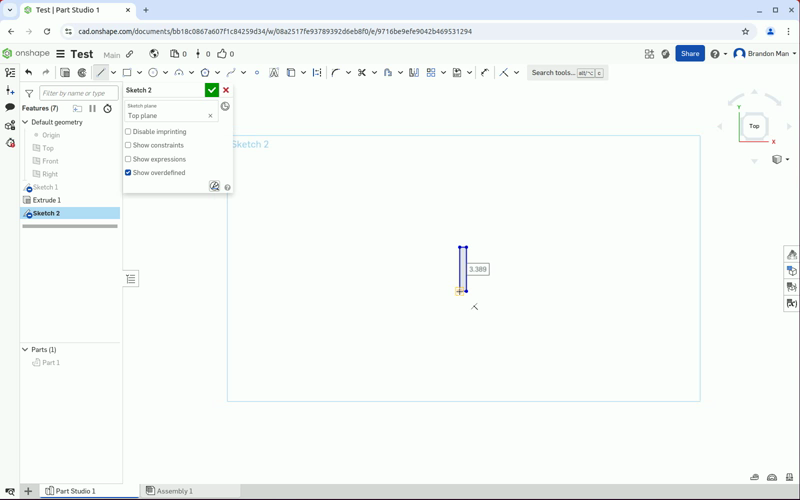
scroll(-6)
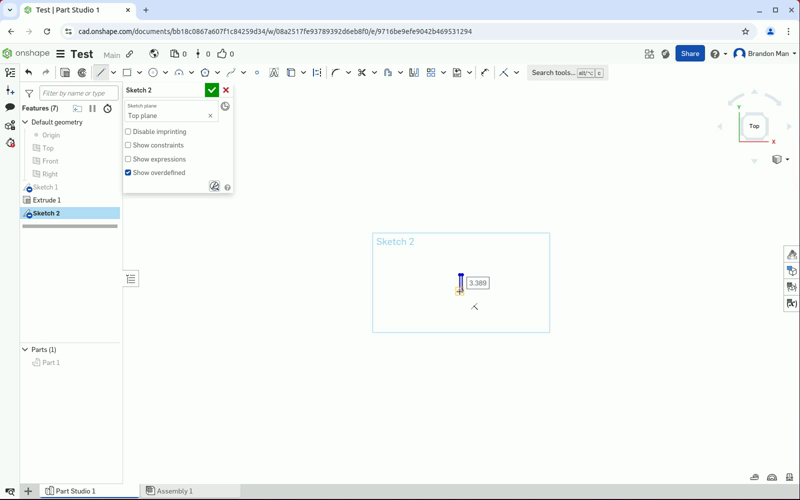
key(esc)
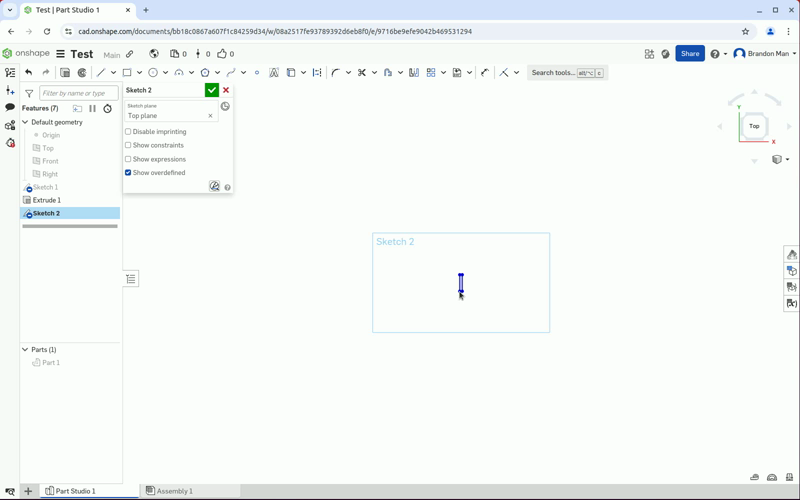
mouse_move(461, 277)
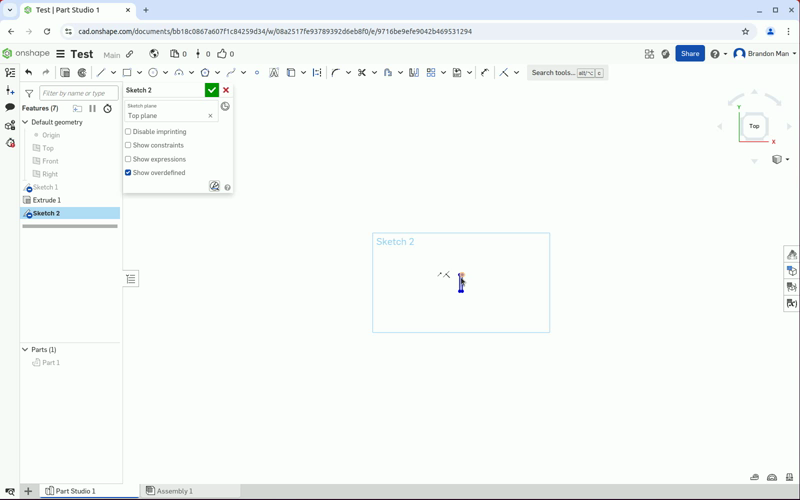
scroll(6)
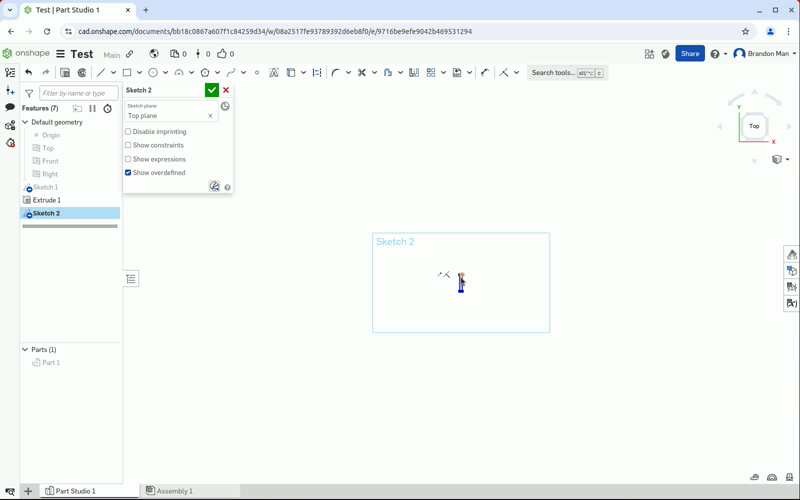
scroll(6)
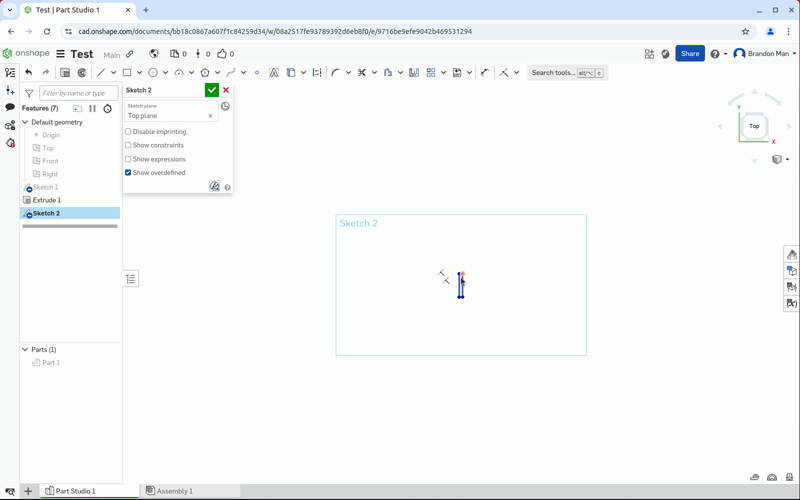
scroll(6)
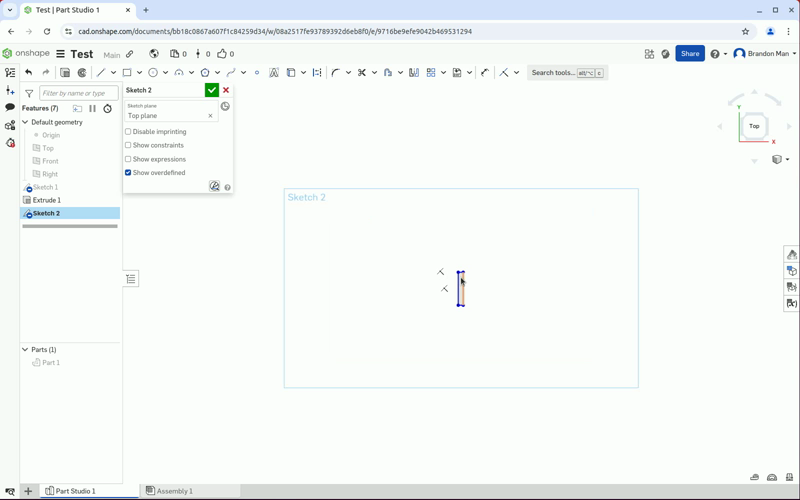
scroll(6)
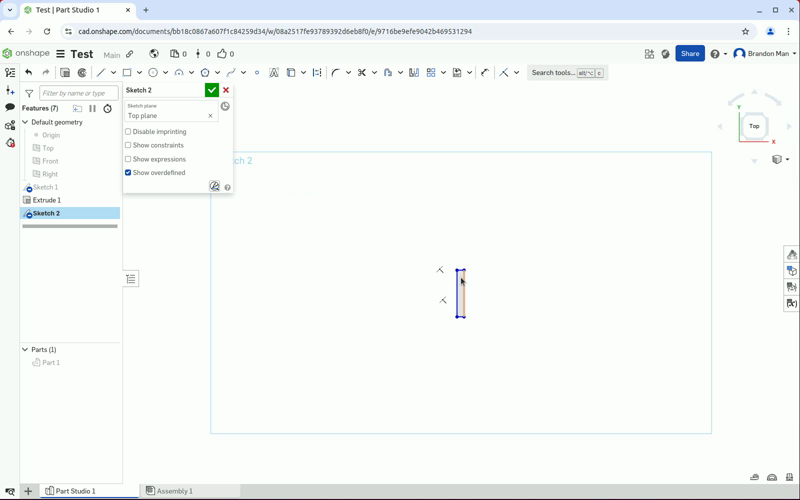
scroll(6)
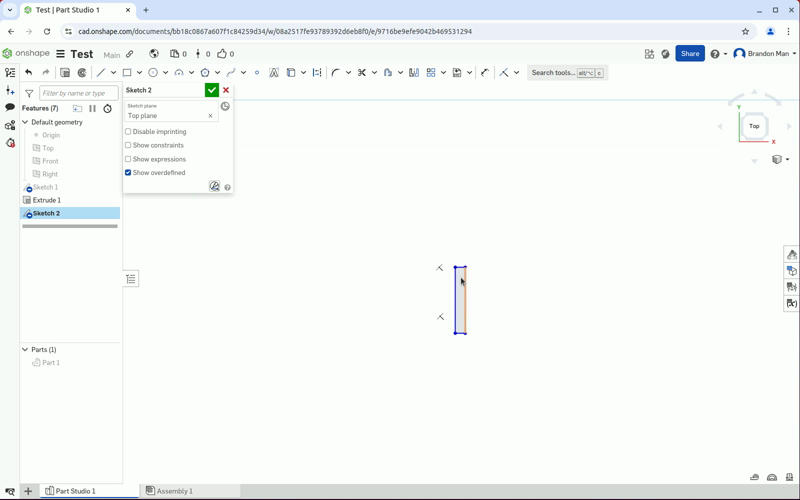
scroll(6)
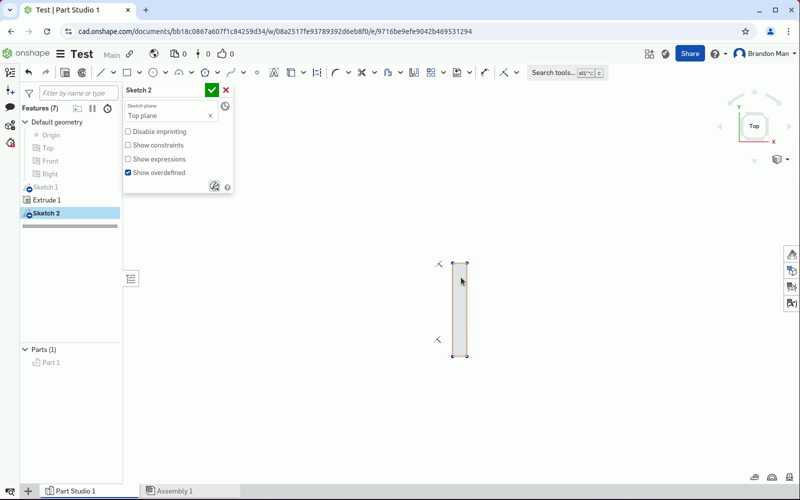
scroll(6)
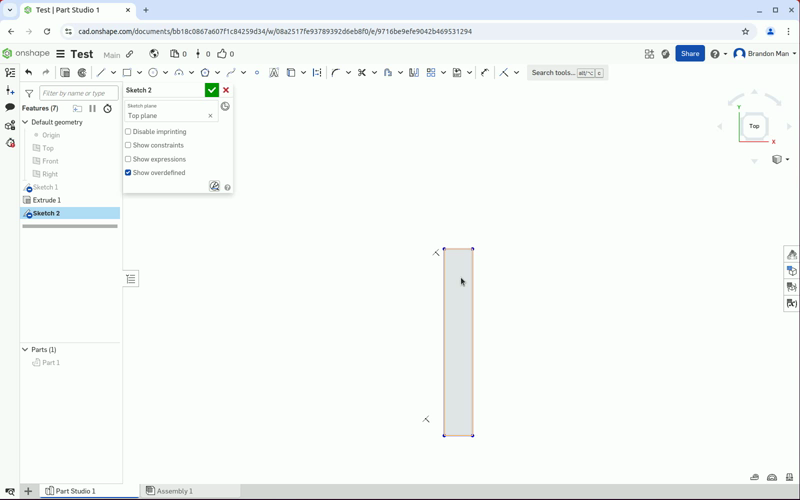
click(461, 277)
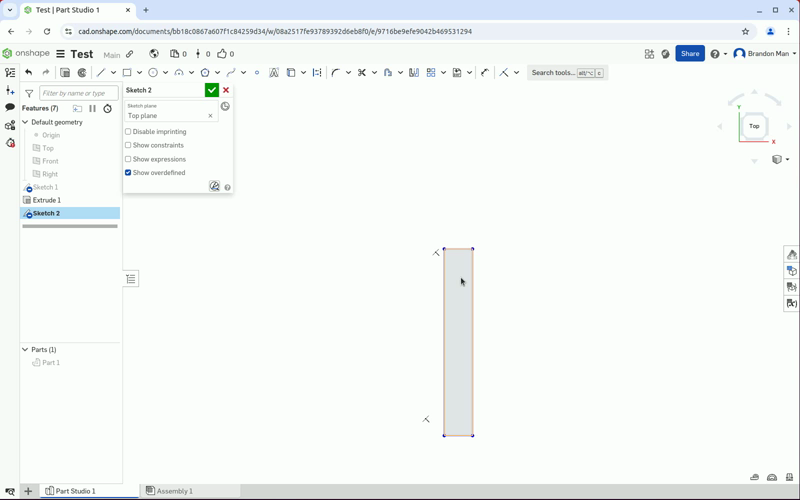
scroll(-6)
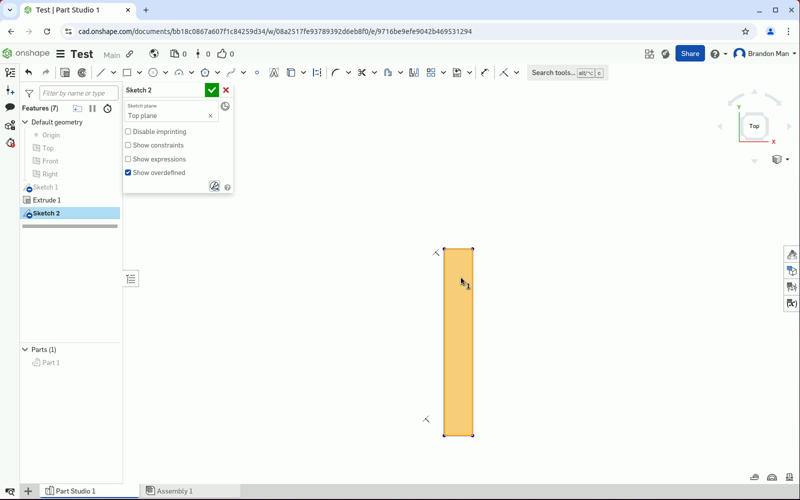
scroll(-6)
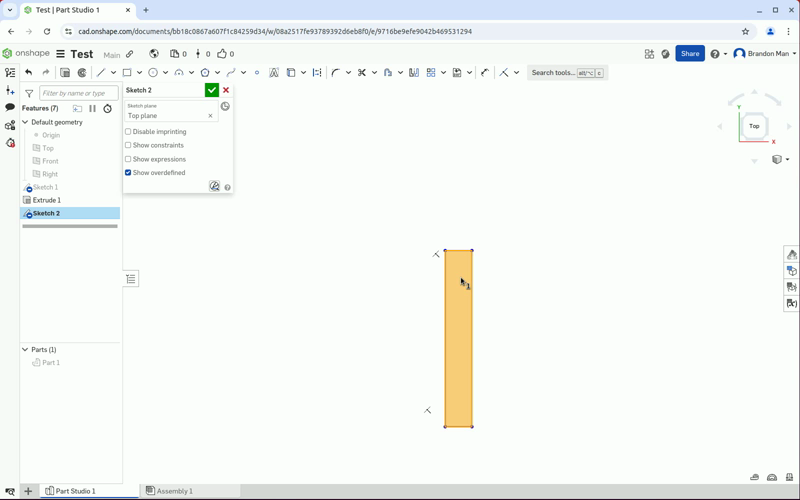
scroll(-6)
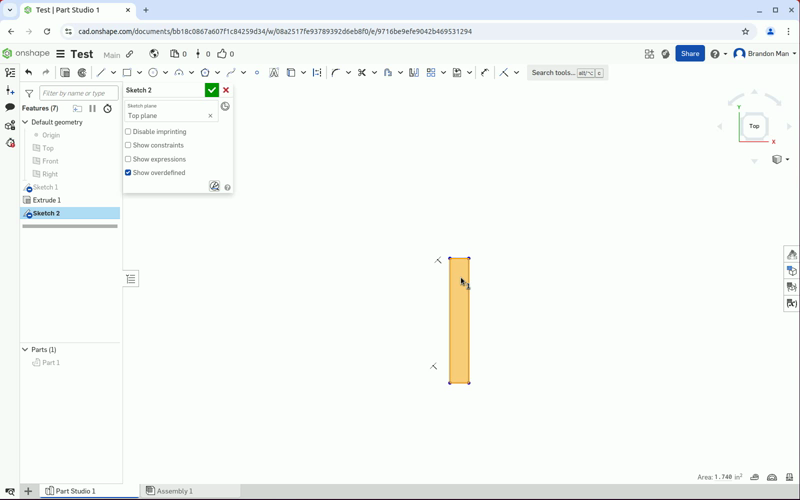
scroll(-6)
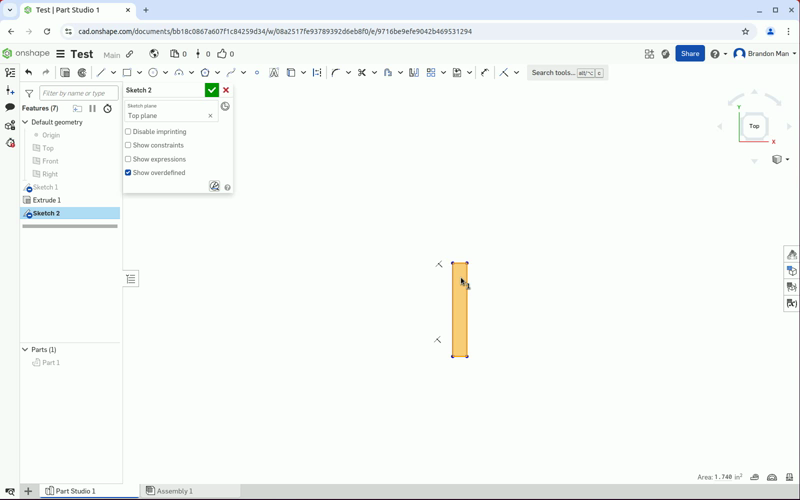
scroll(-6)
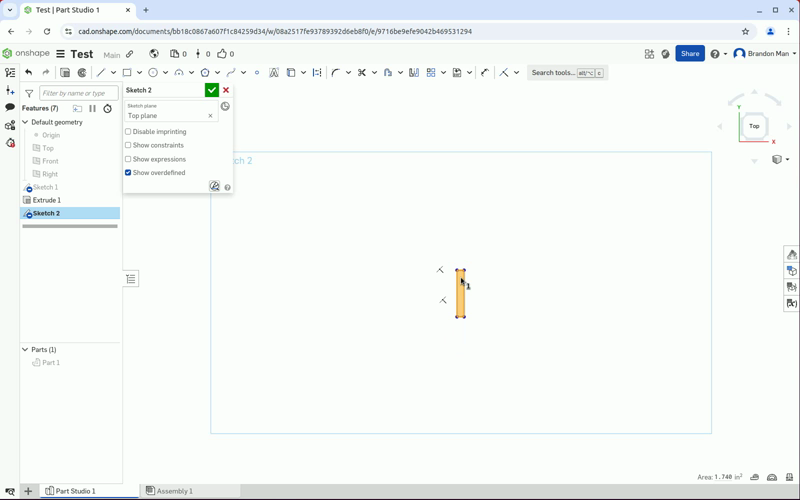
scroll(-6)
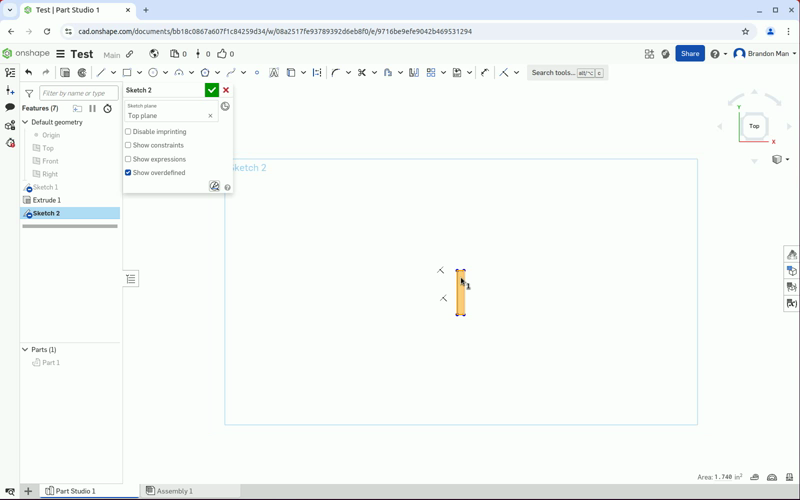
scroll(-6)
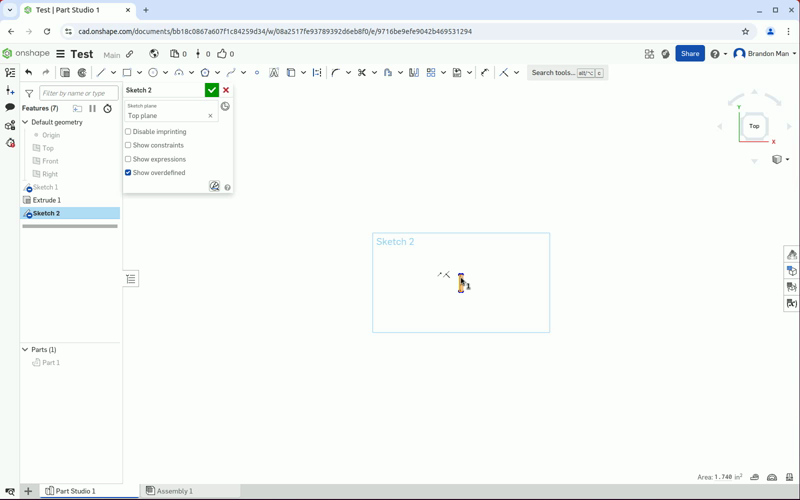
mouse_move(73, 352)
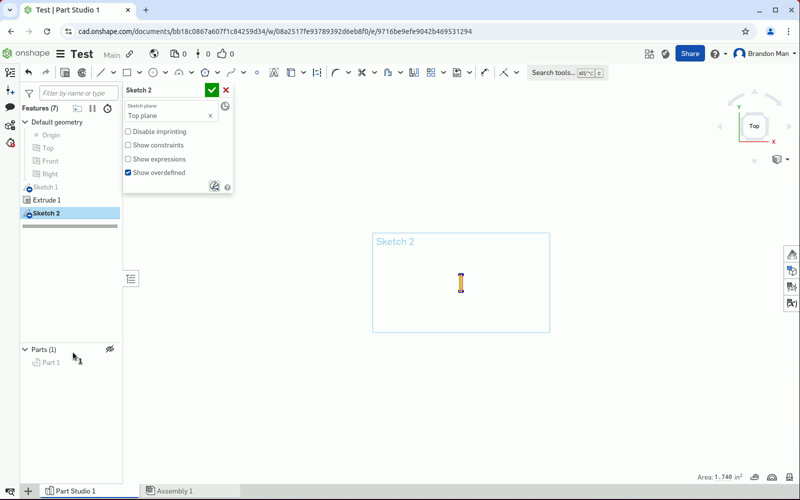
key(shift+y)
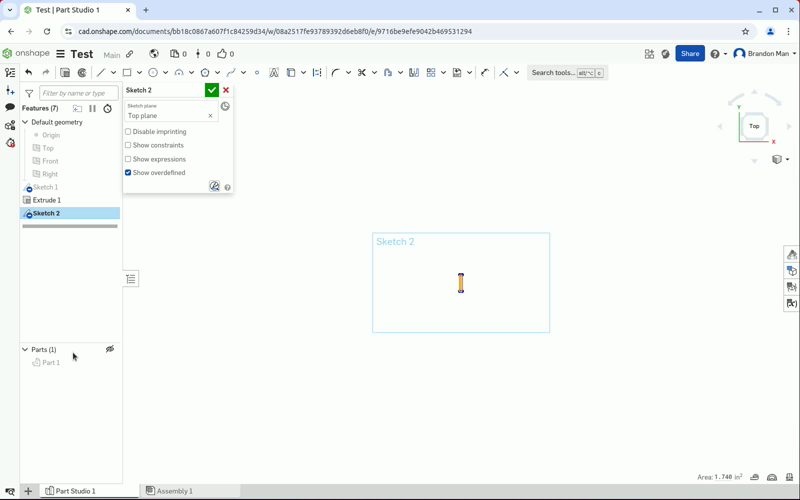
key(shift+e)
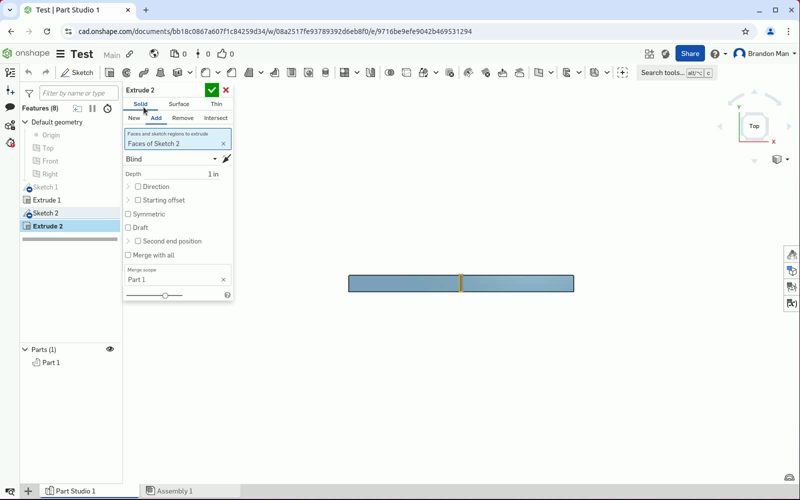
mouse_move(143, 106)
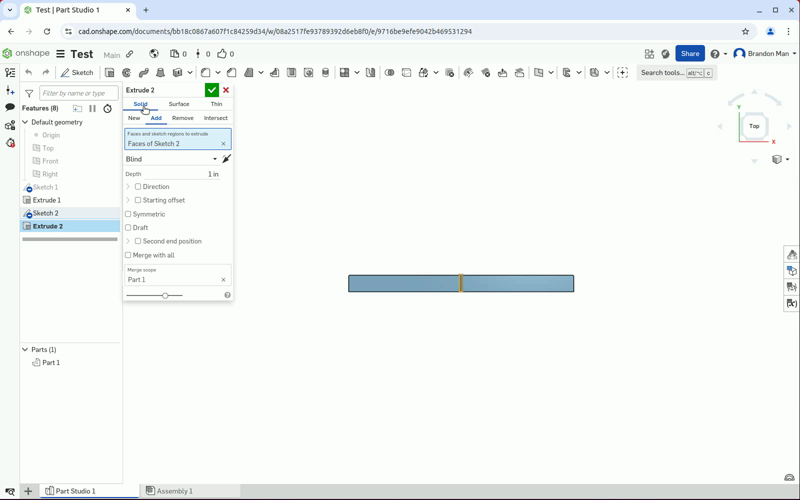
click(143, 106)
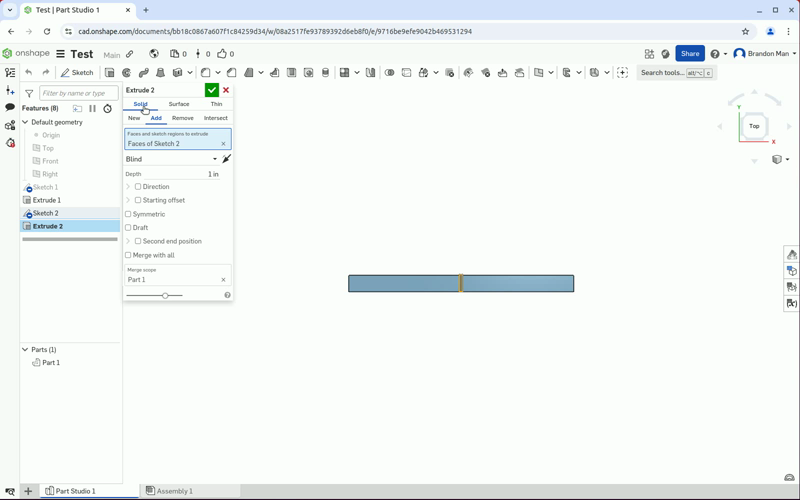
mouse_move(137, 120)
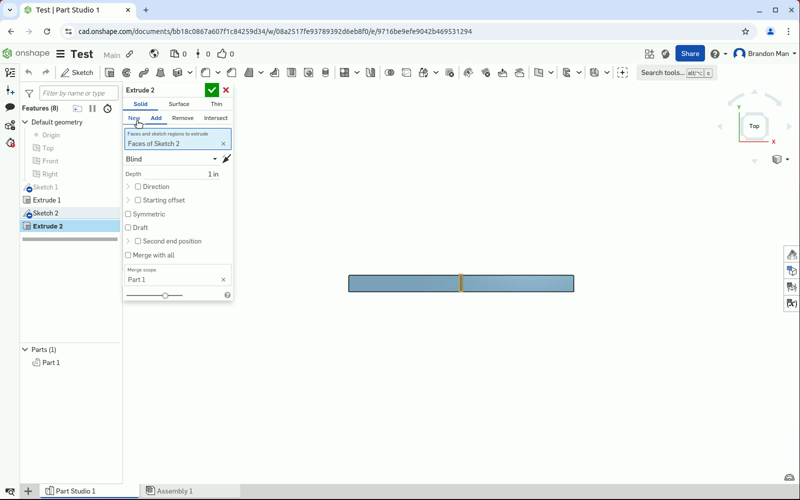
click(137, 120)
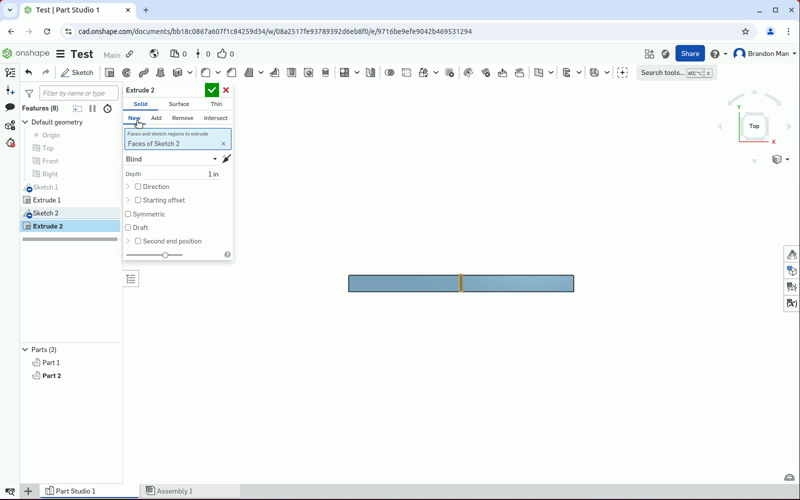
key(tab, 4)
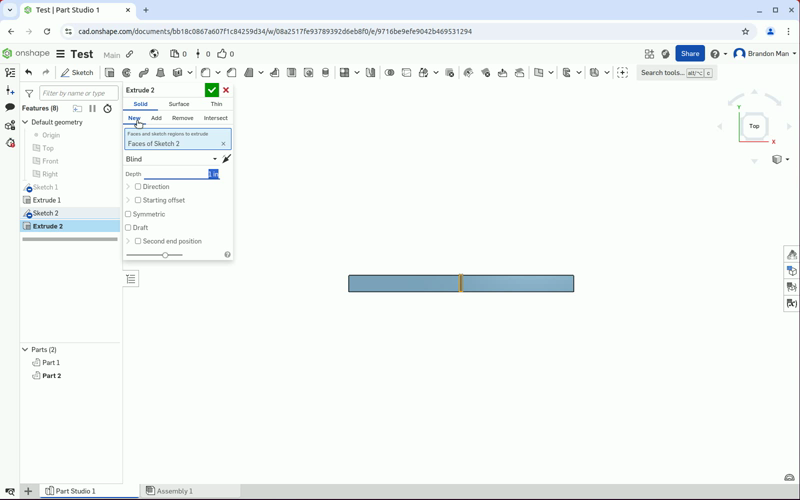
text(17.812)
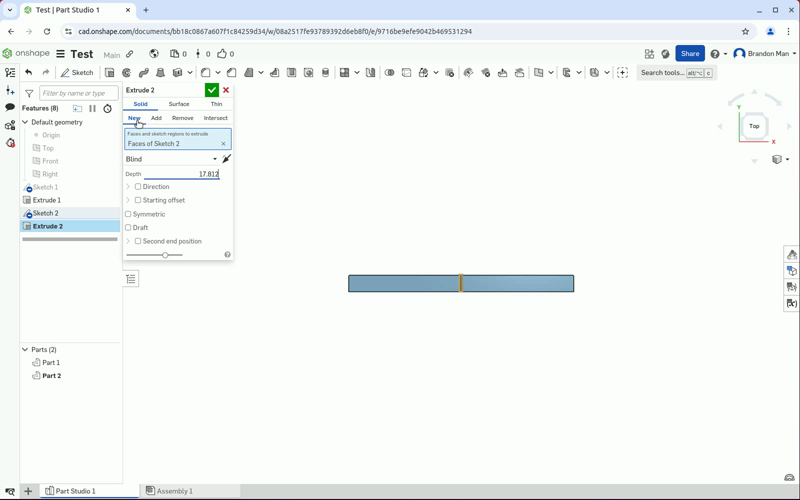
key(tab, 3)
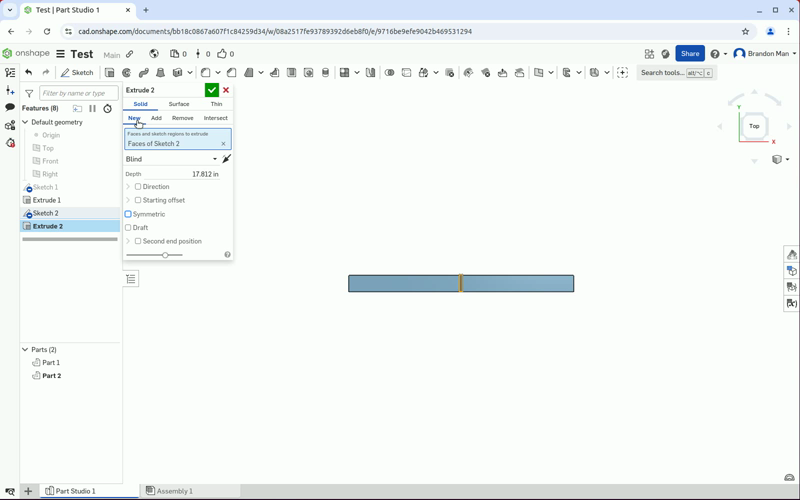
key(space)
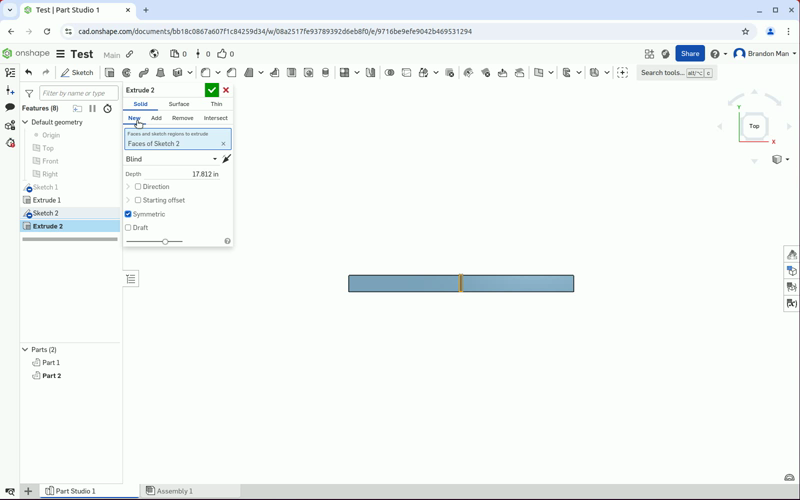
key(enter)
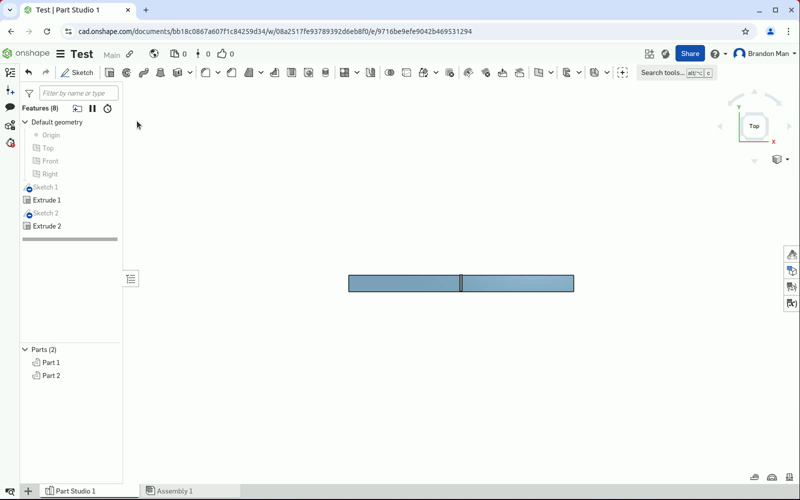
key(shift+h)
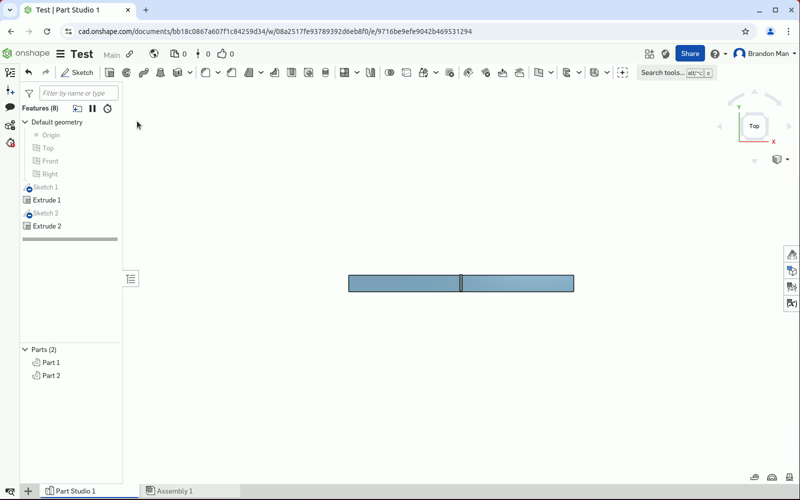
key(shift+h)
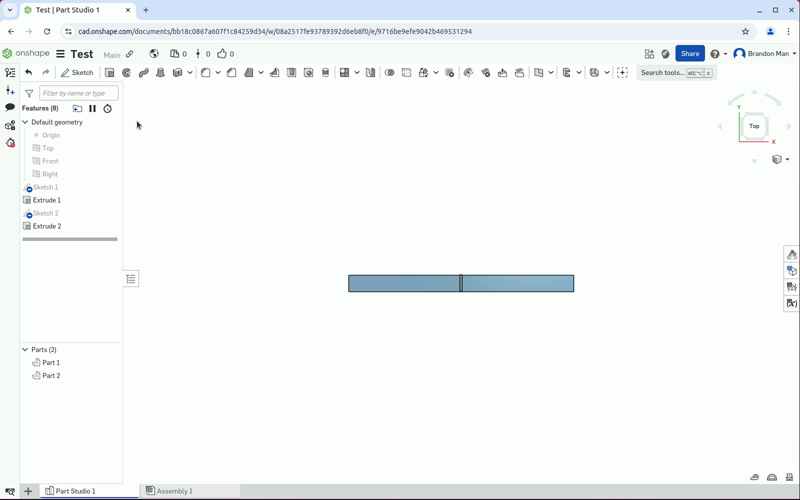
mouse_move(73, 189)
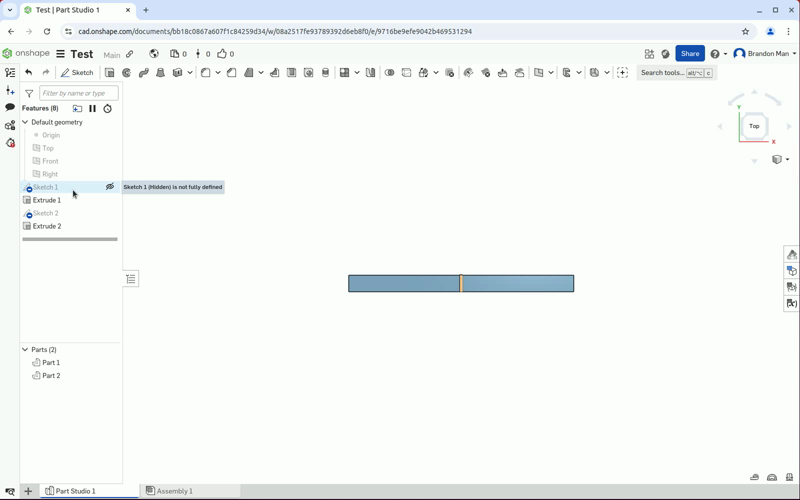
click(73, 189)
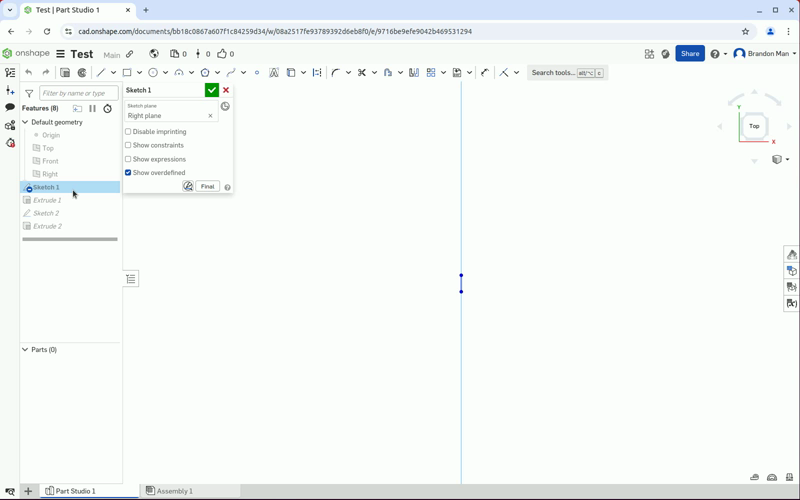
mouse_move(229, 92)
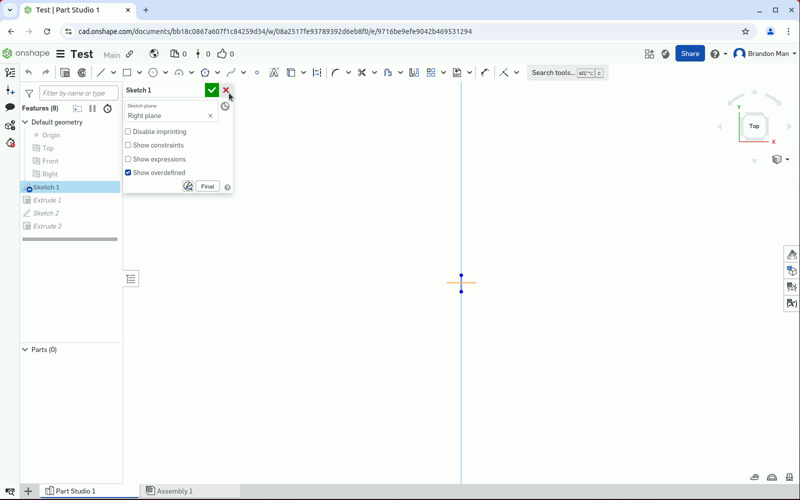
click(229, 92)
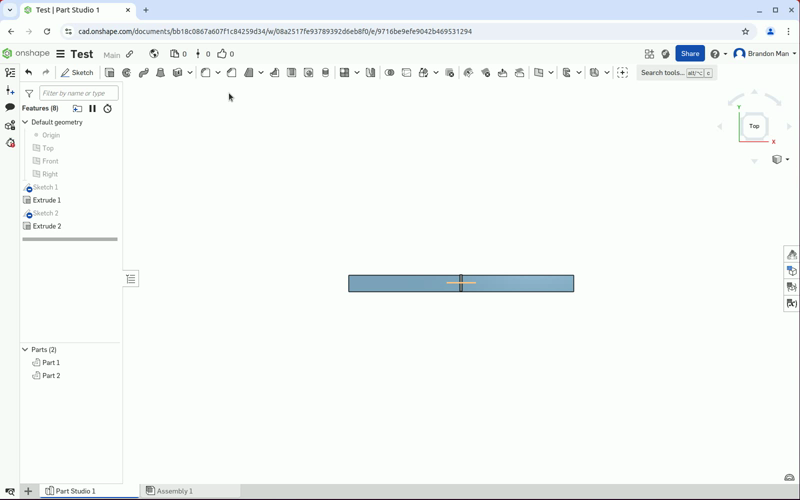
mouse_move(73, 352)
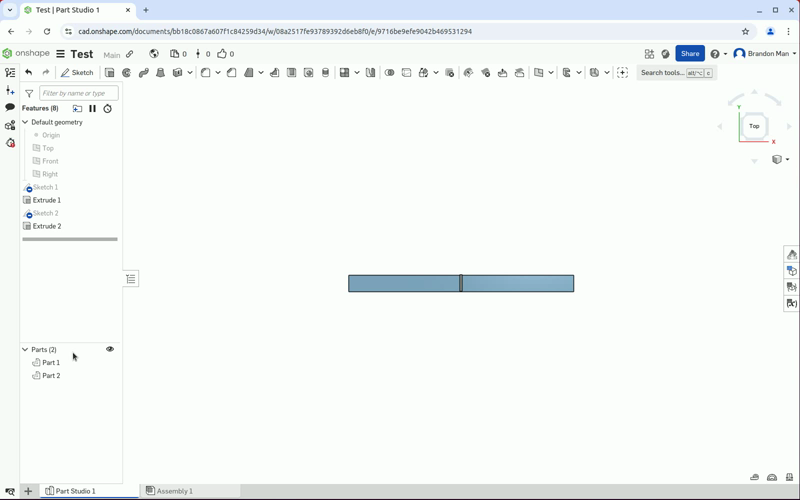
key(y)
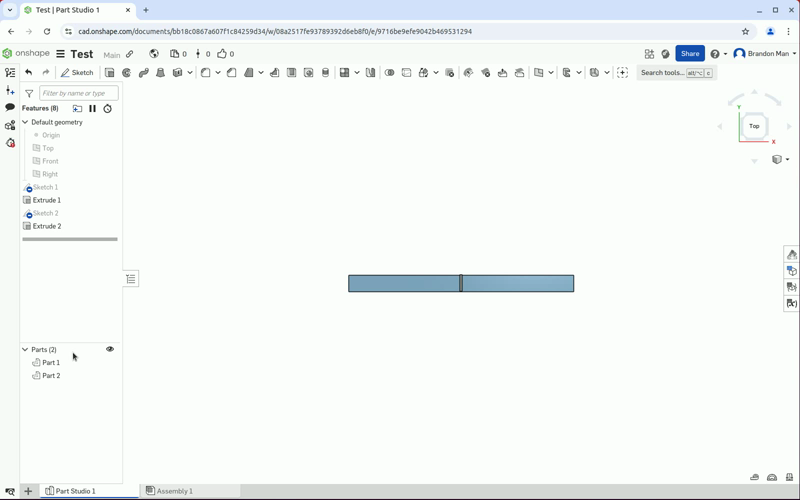
key(shift+p)
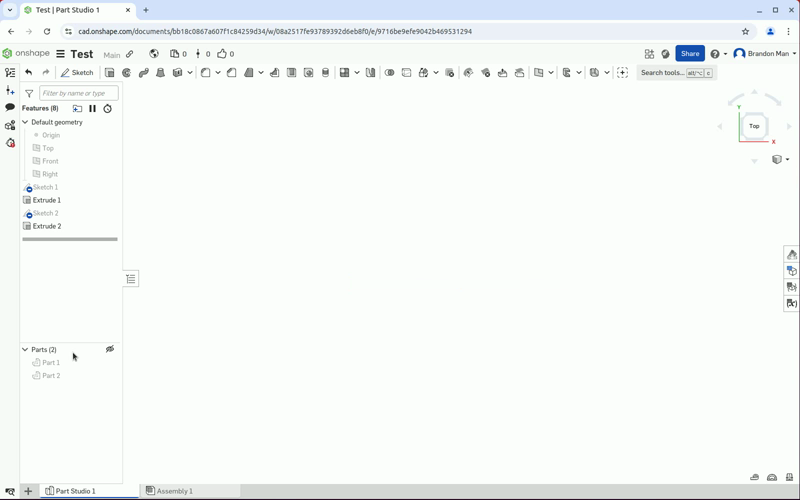
key(space)
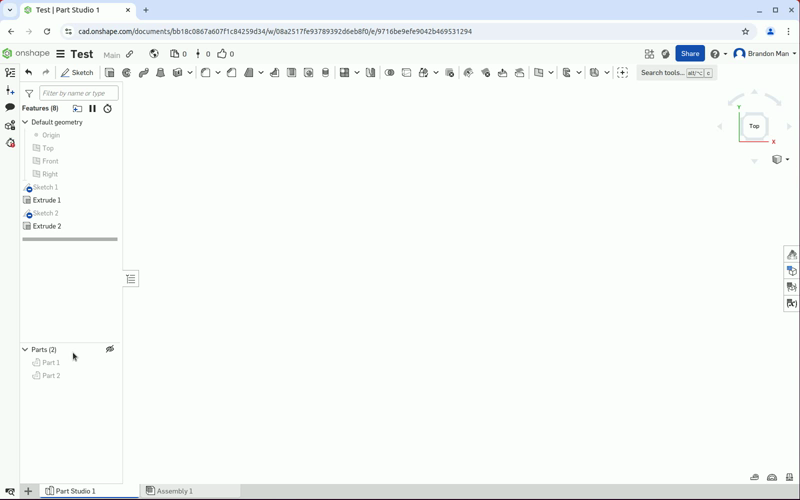
key_down(shift)
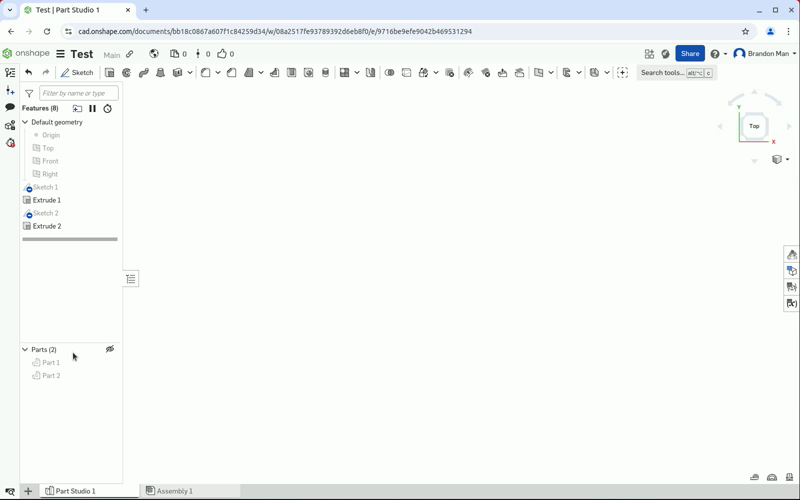
key(up)
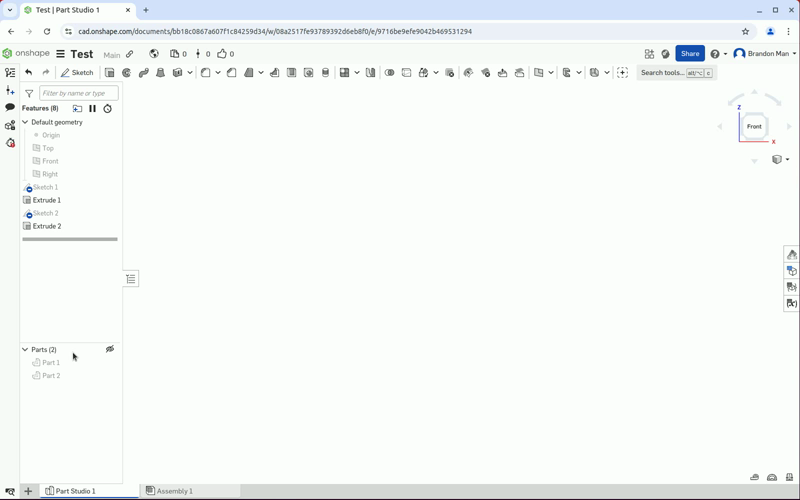
key_up(shift)
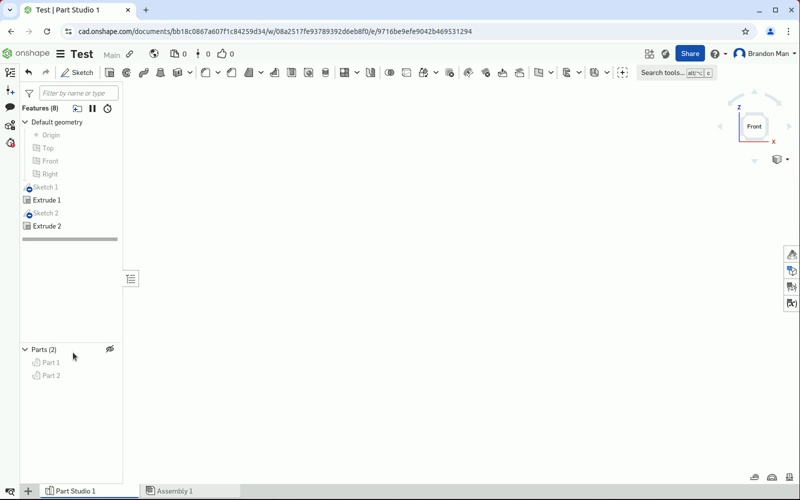
key(space)
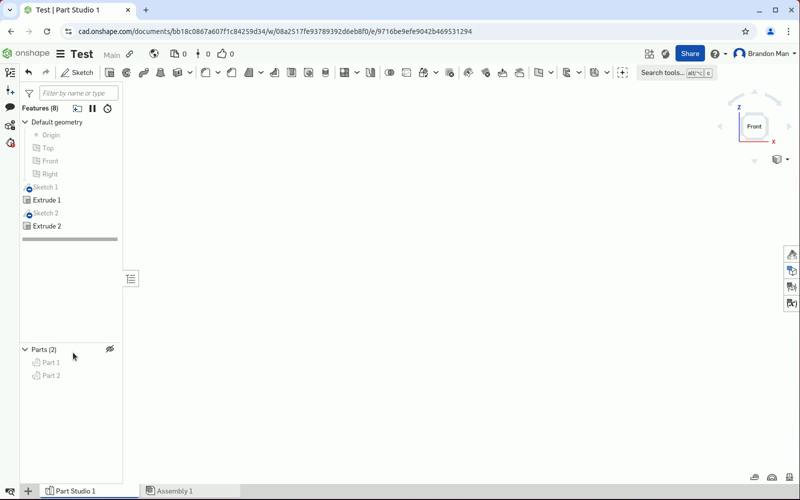
key_down(shift)
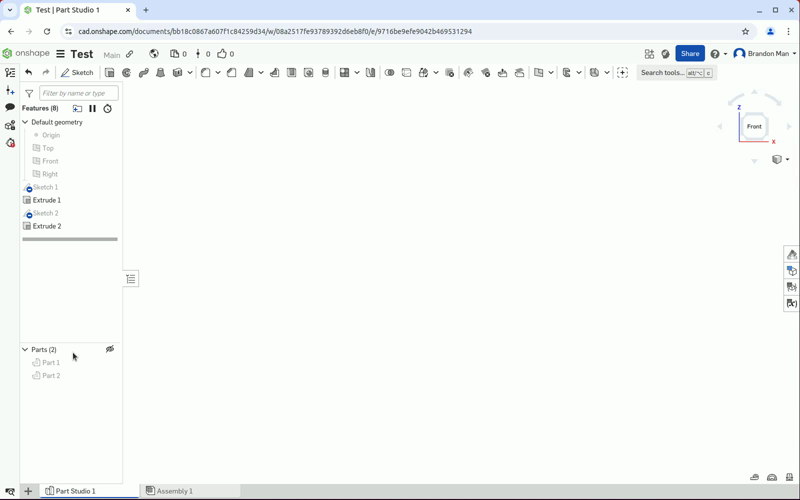
key(left)
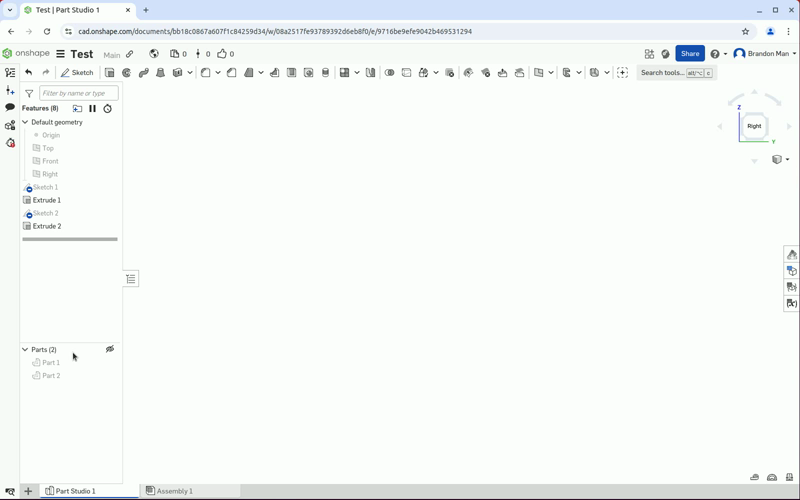
key_up(shift)
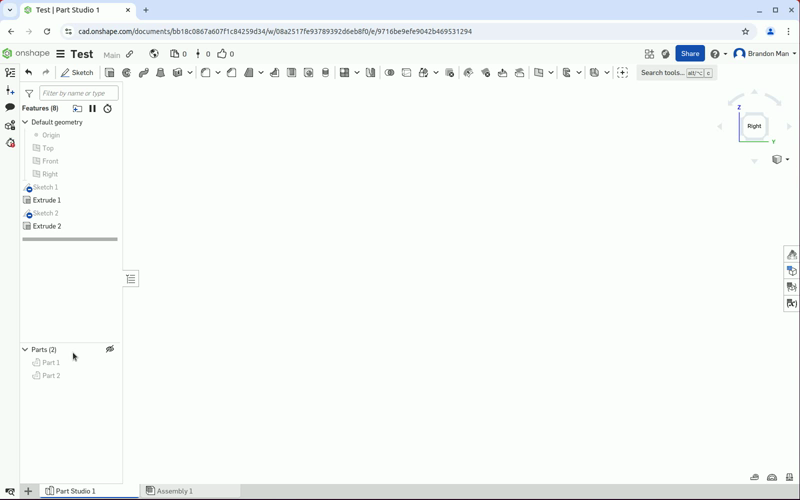
mouse_move(73, 352)
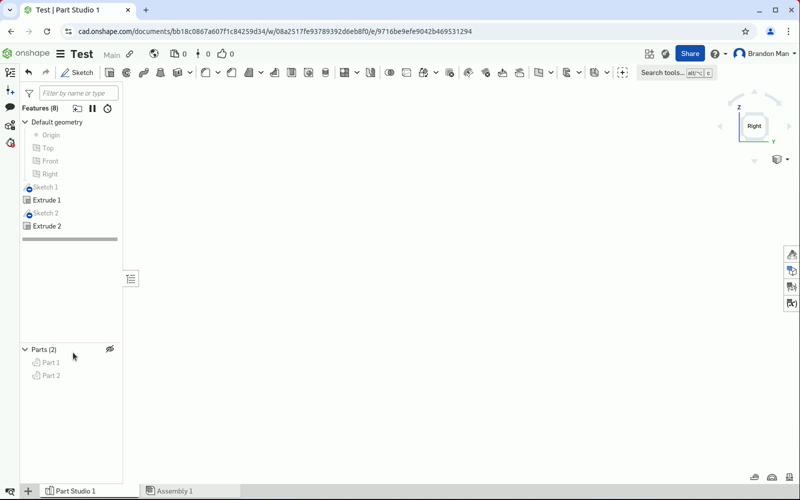
key(shift+y)
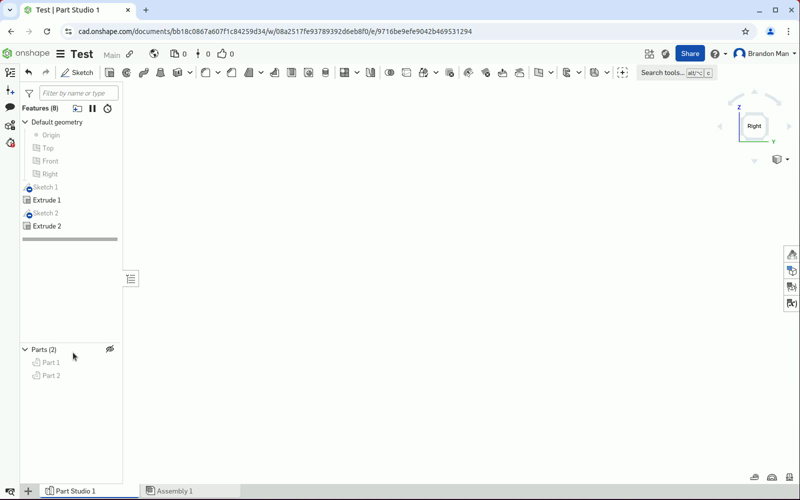
key(shift+s)
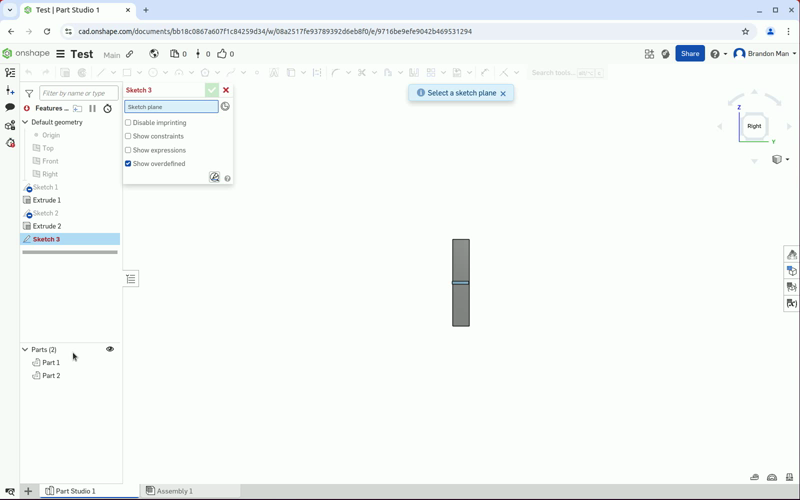
mouse_move(73, 176)
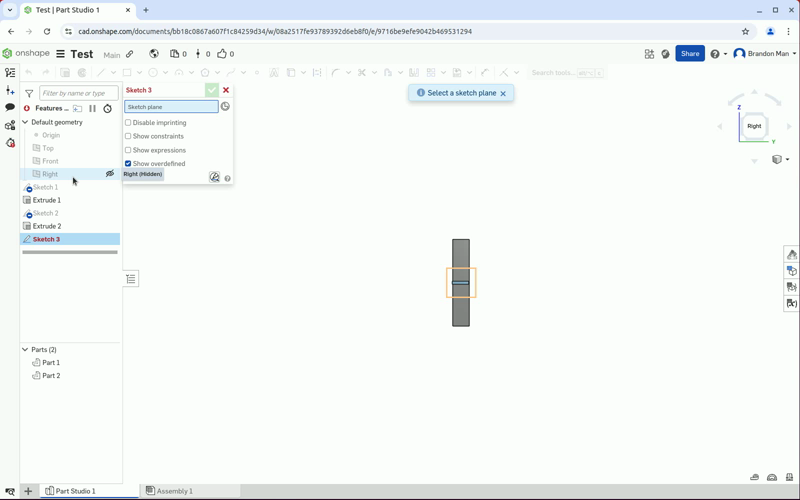
click(73, 176)
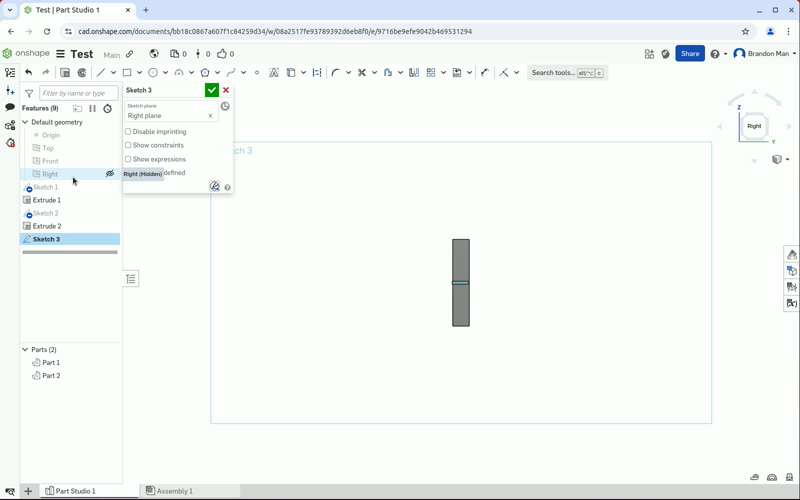
mouse_move(73, 352)
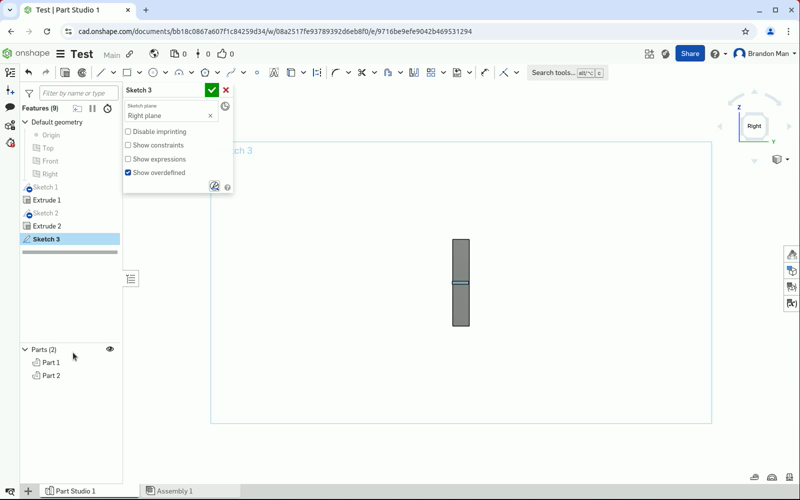
key(y)
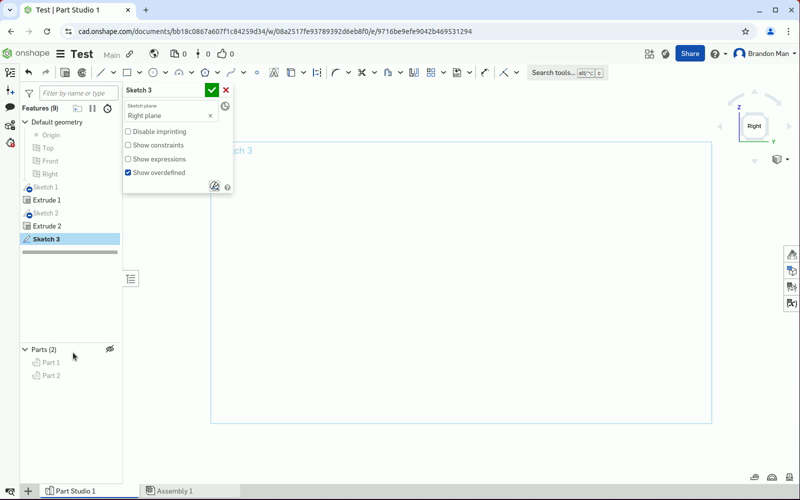
key(l)
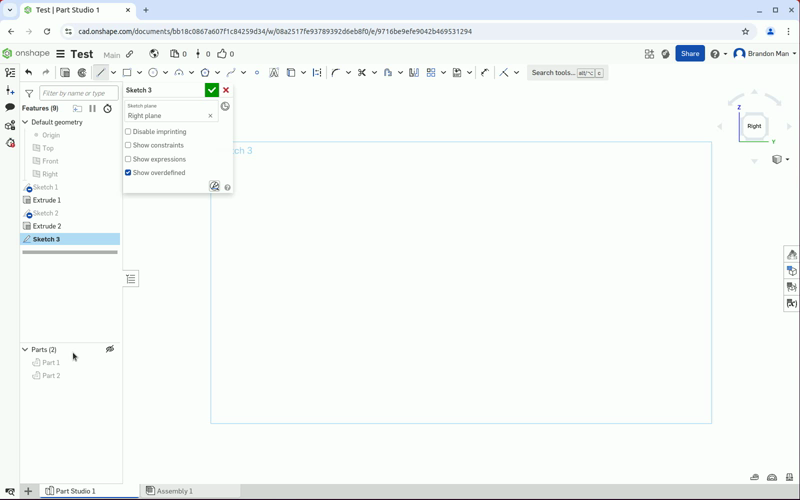
key_down(shift)
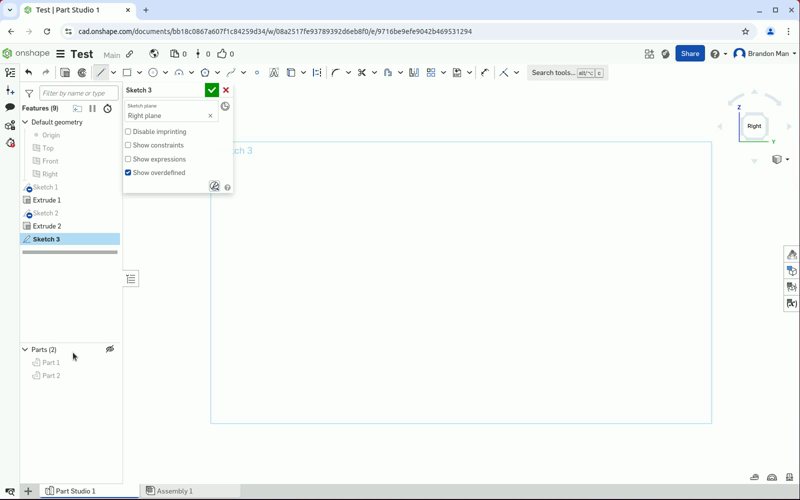
mouse_move(375, 357)
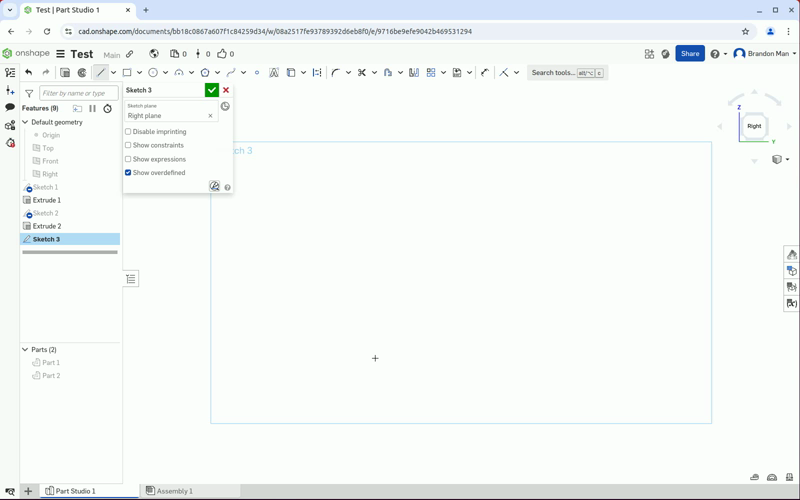
click(375, 357)
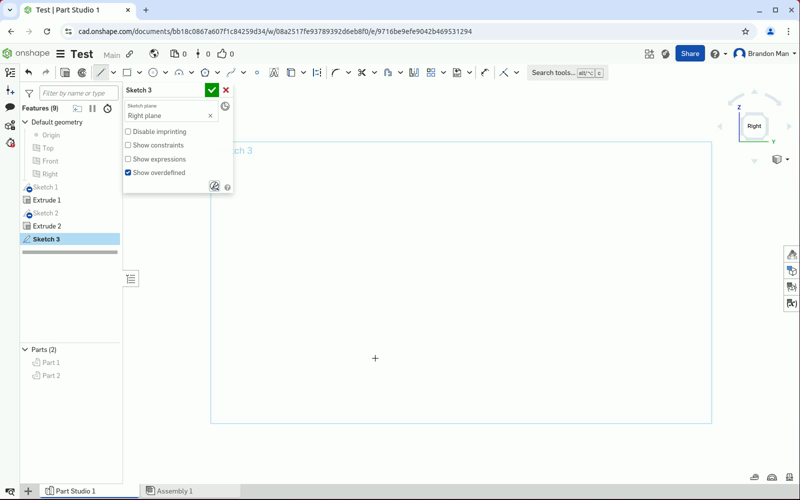
key_up(shift)
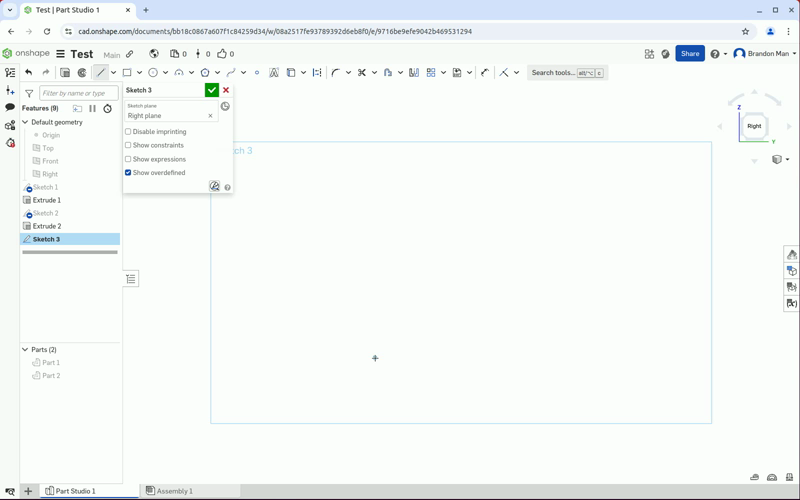
key_down(shift)
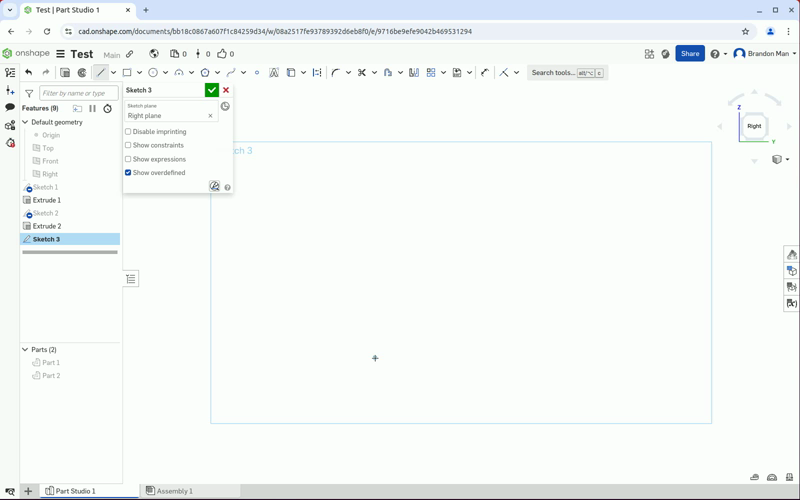
mouse_move(405, 357)
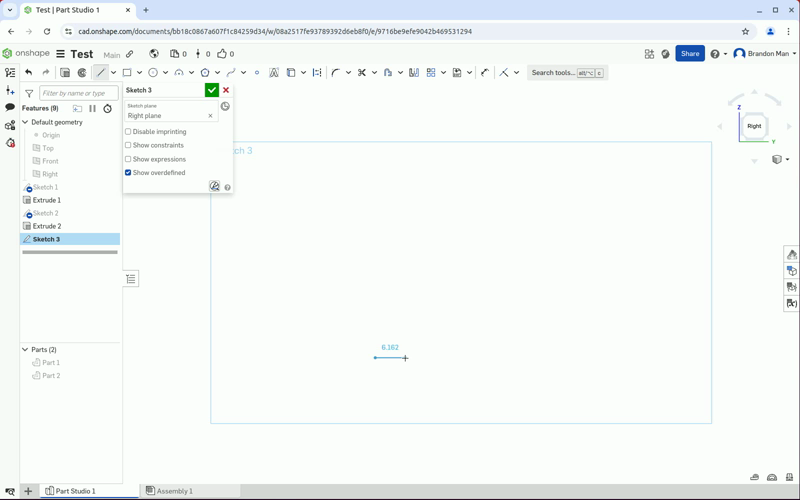
mouse_move(397, 357)
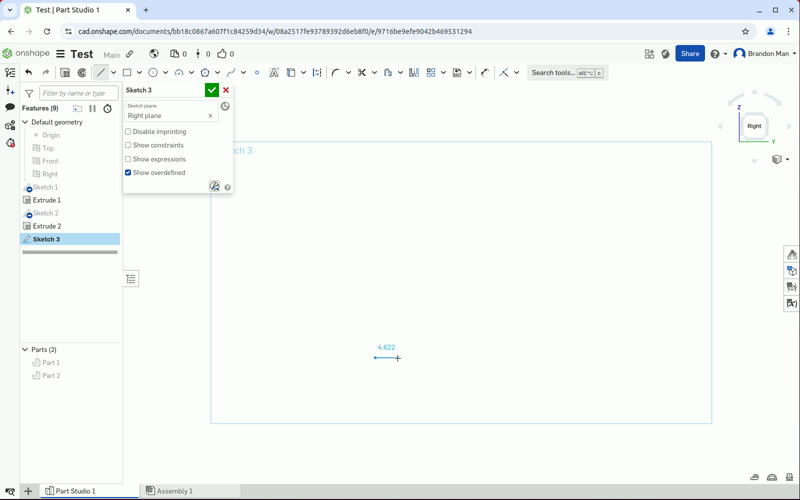
click(397, 357)
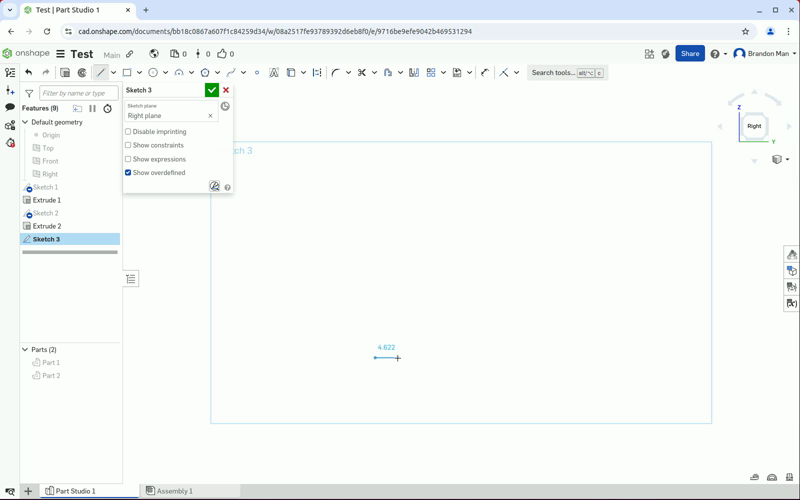
key_up(shift)
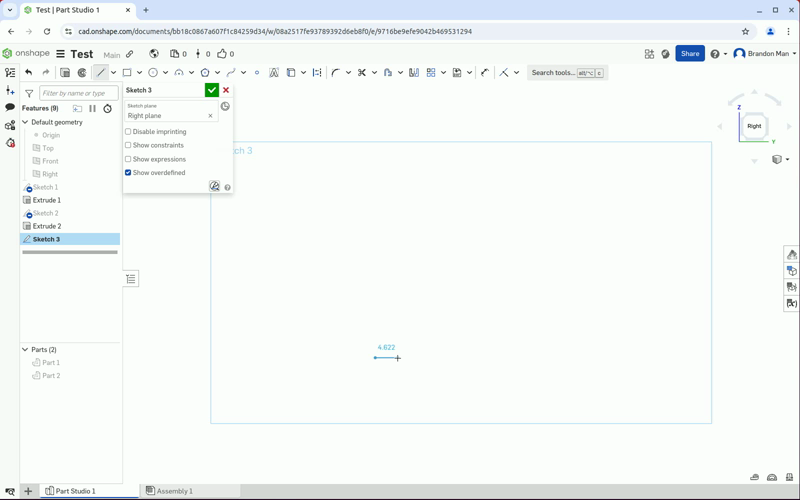
key_down(shift)
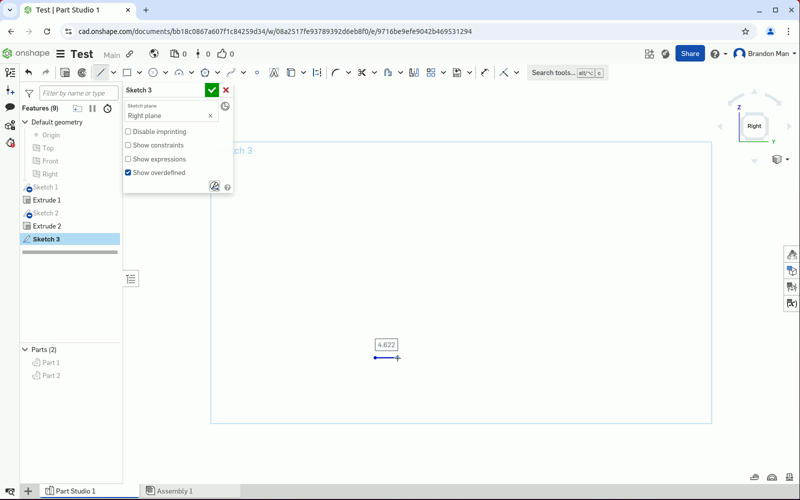
mouse_move(461, 294)
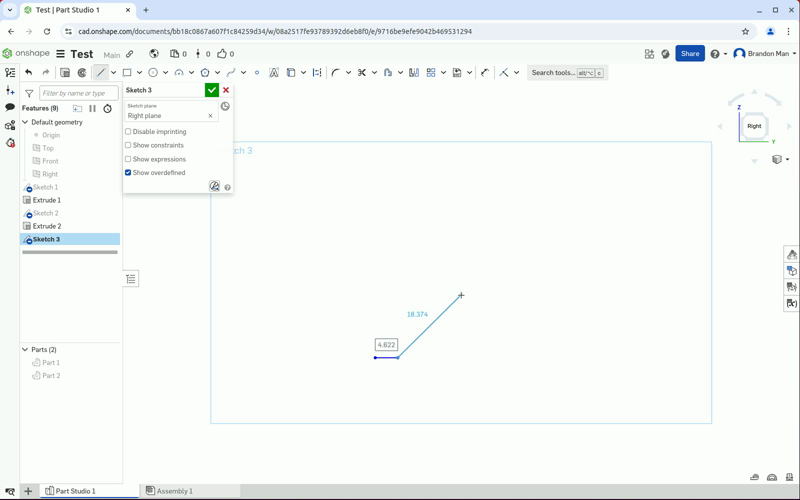
click(461, 294)
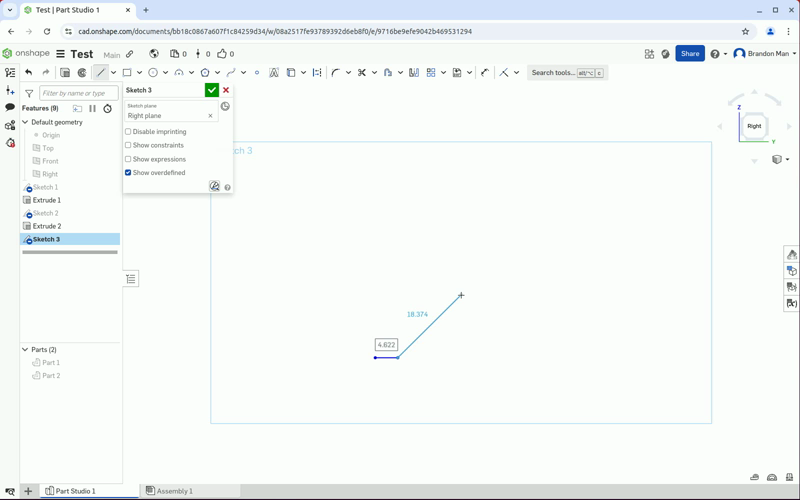
key_up(shift)
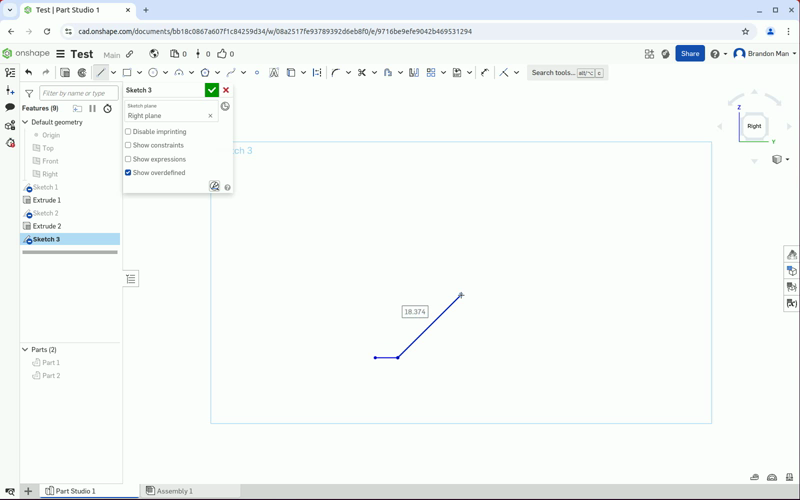
key_down(shift)
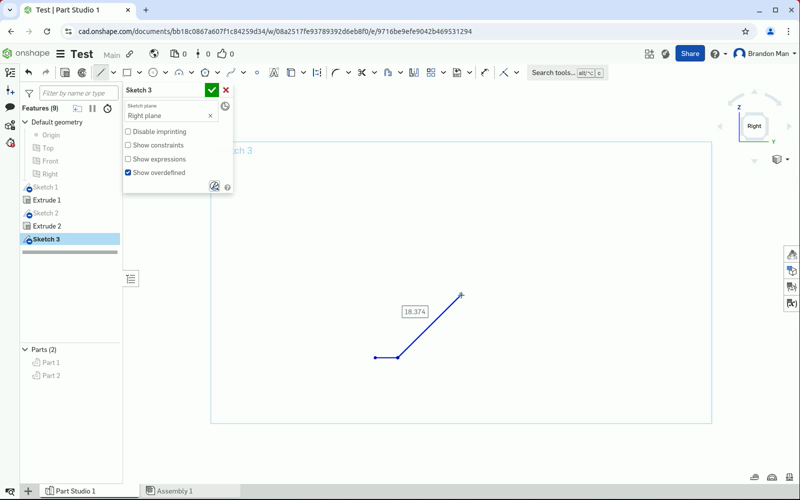
mouse_move(491, 294)
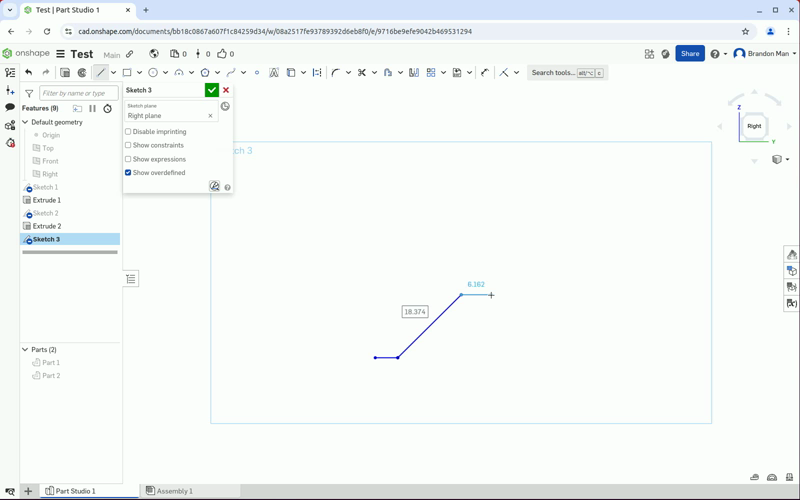
mouse_move(461, 272)
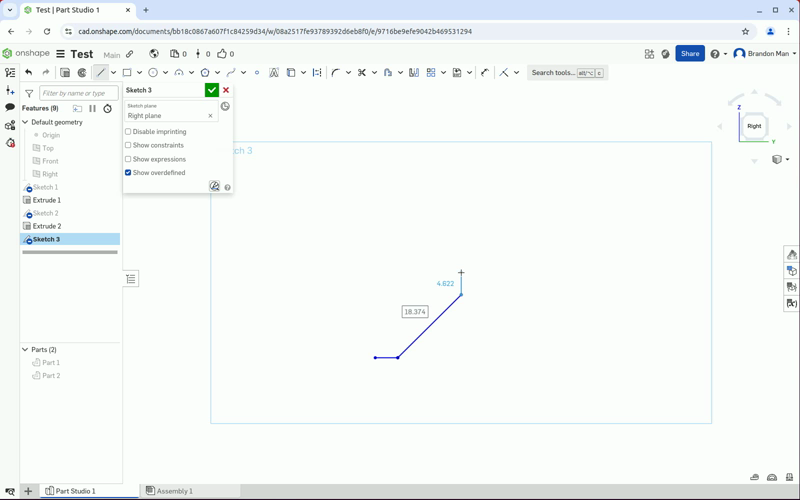
click(461, 272)
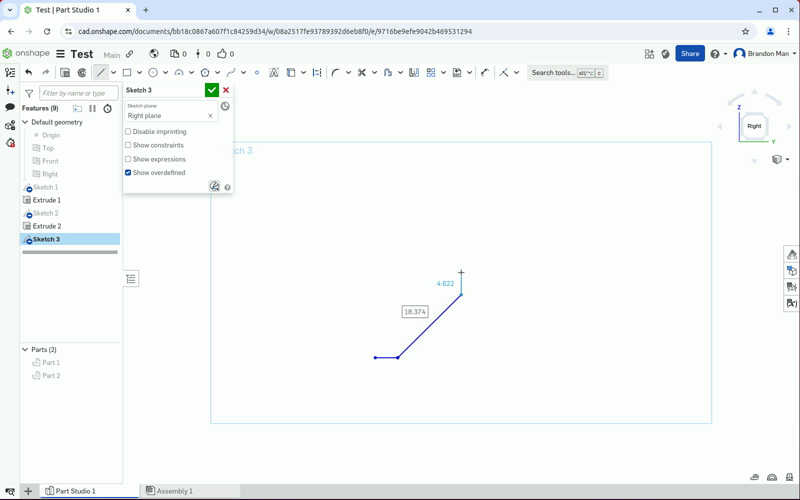
key_up(shift)
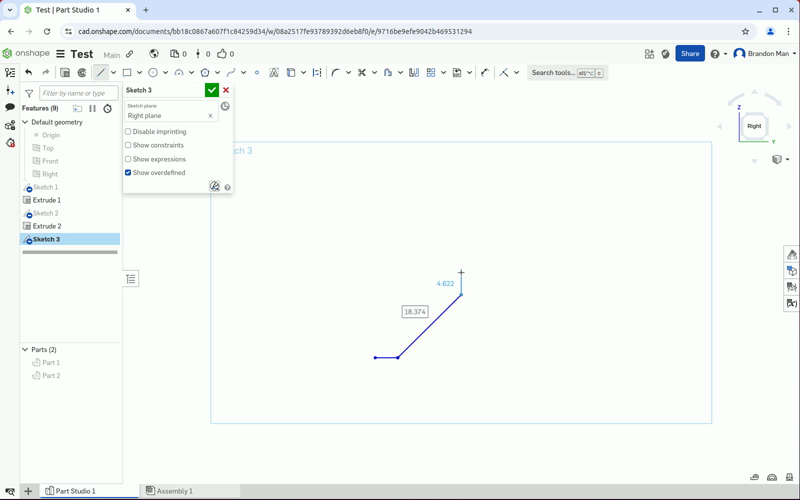
key_down(shift)
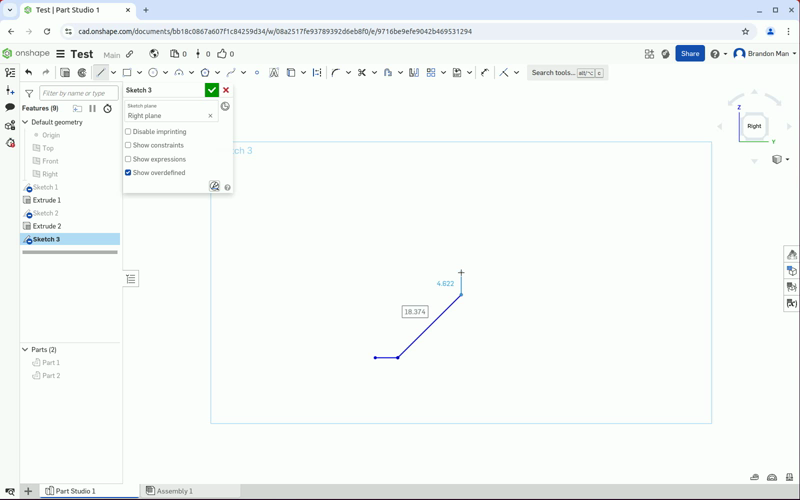
mouse_move(375, 357)
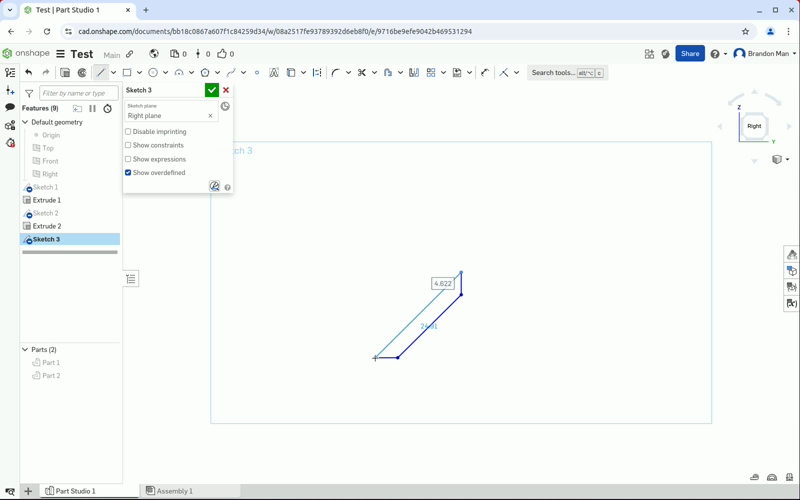
key_up(shift)
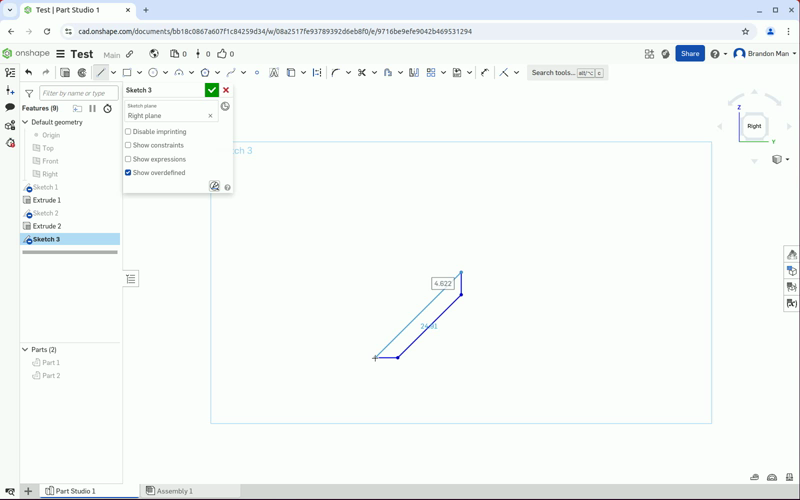
click(375, 357)
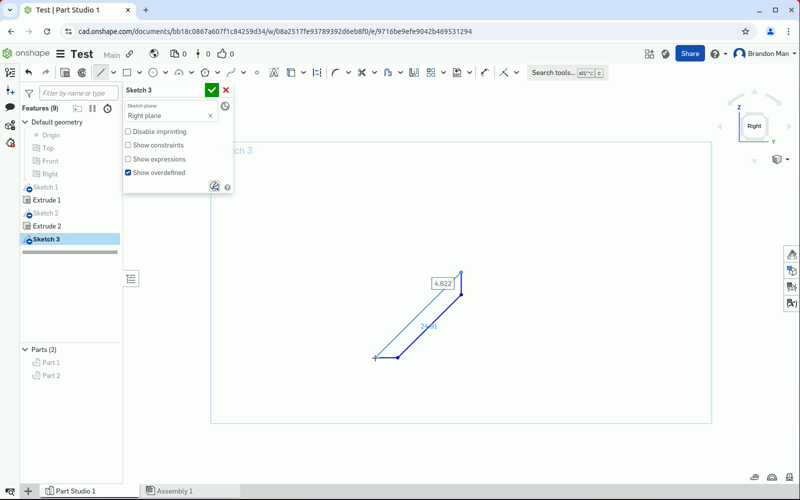
key(esc)
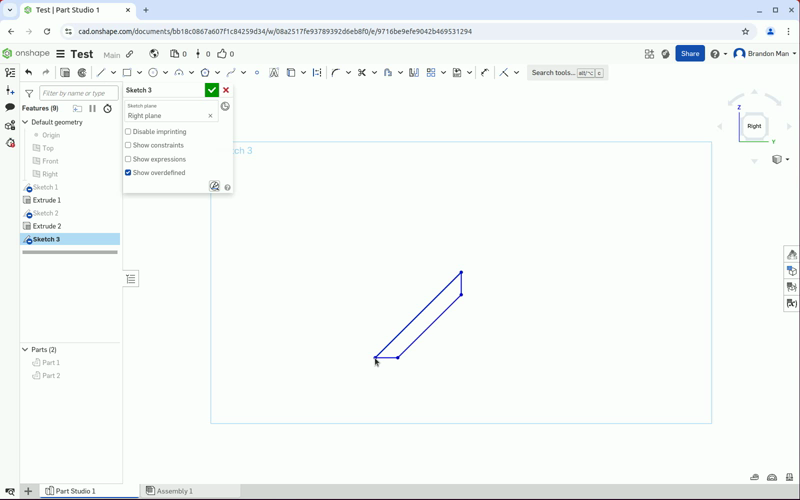
mouse_move(397, 338)
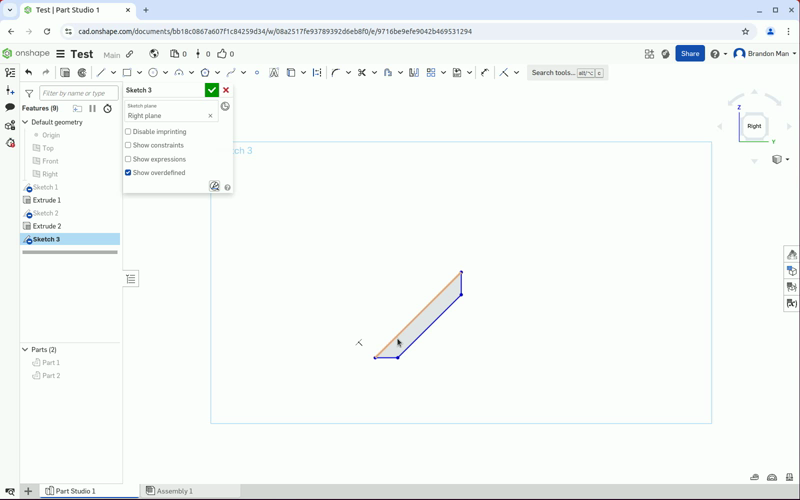
scroll(6)
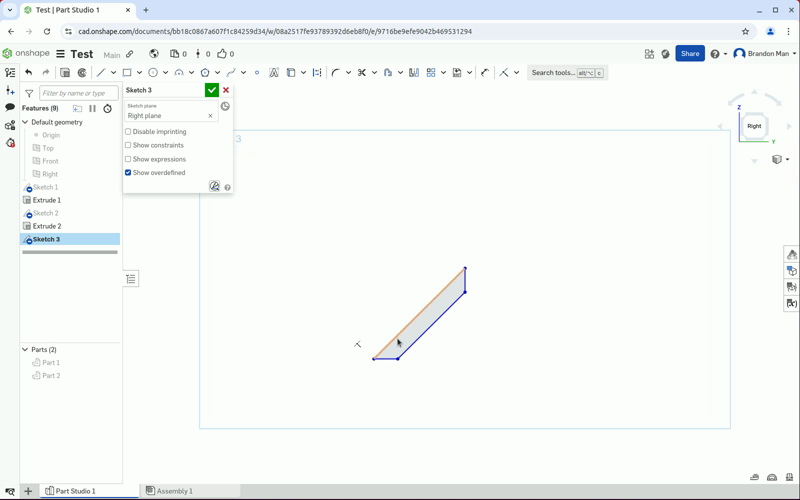
scroll(6)
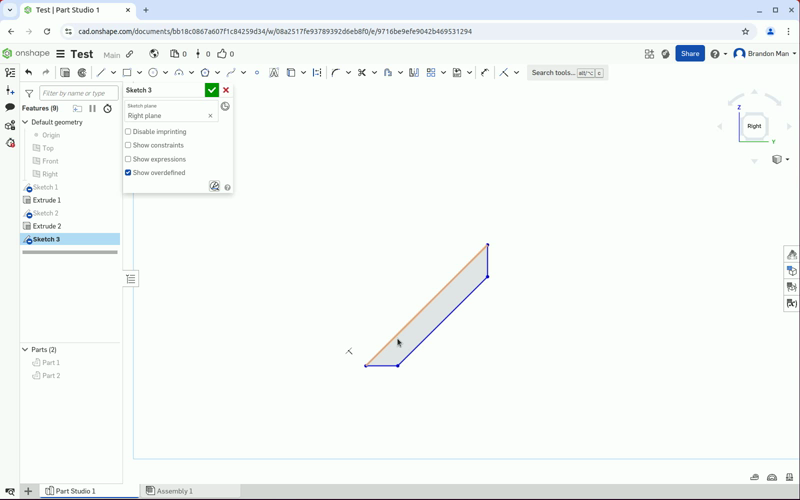
scroll(6)
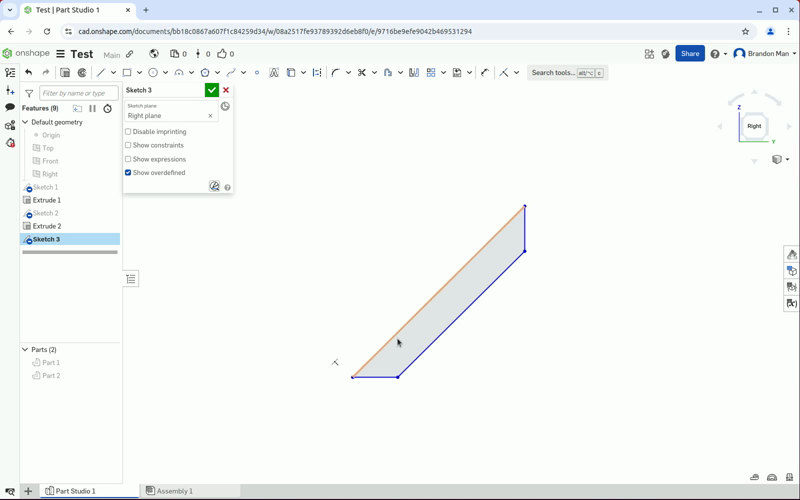
scroll(6)
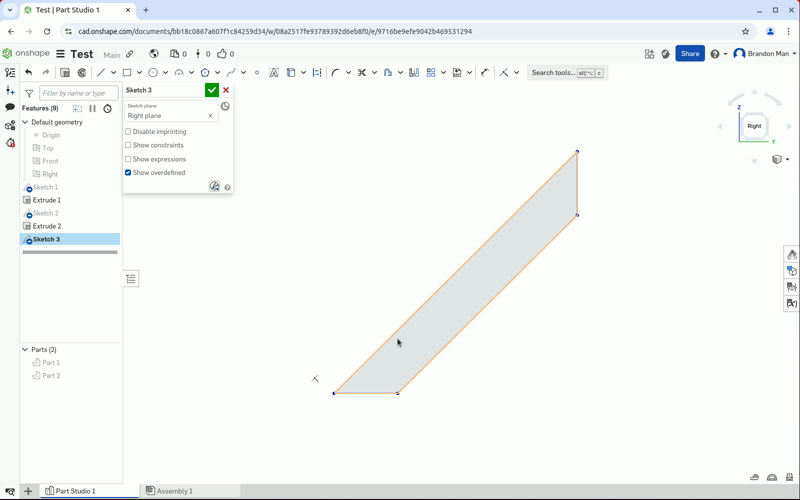
scroll(6)
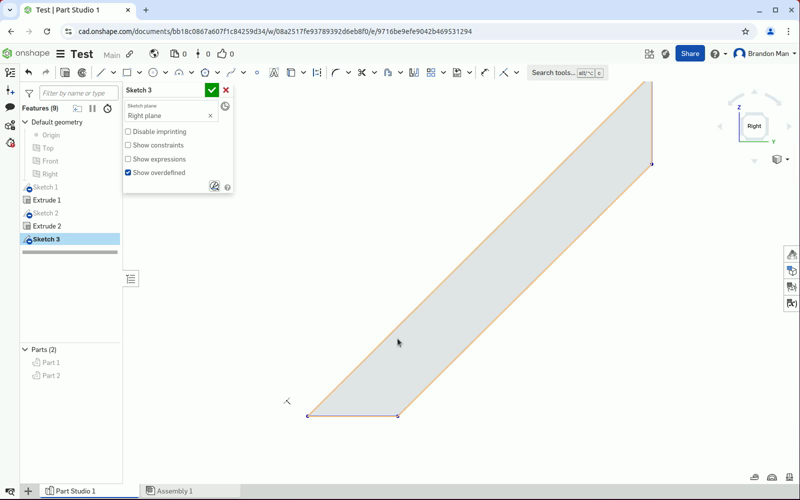
scroll(6)
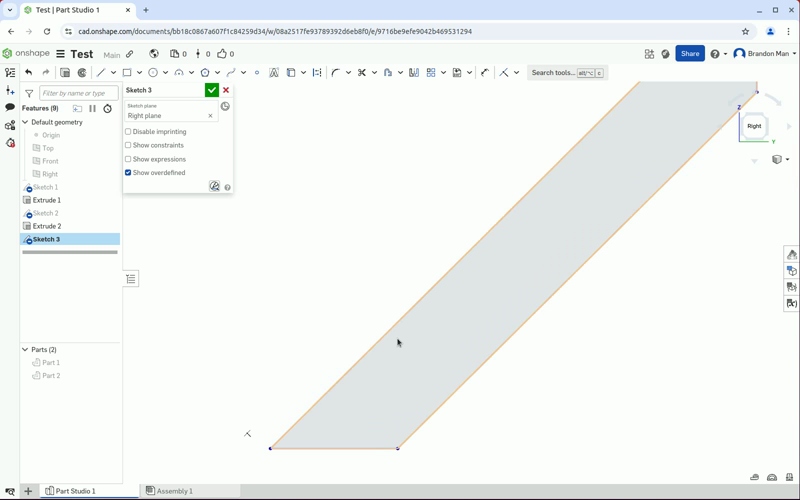
scroll(6)
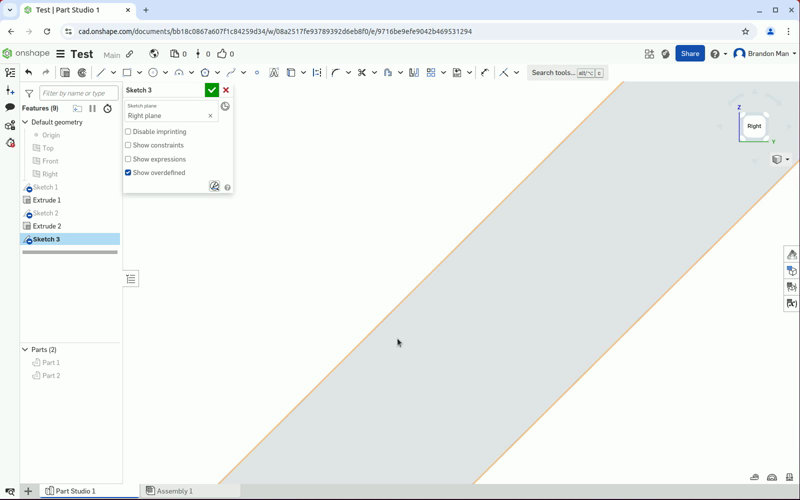
click(397, 338)
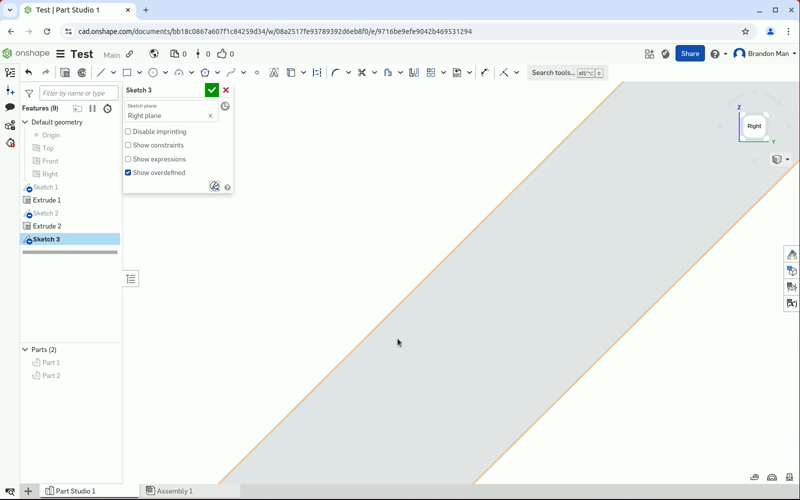
scroll(-6)
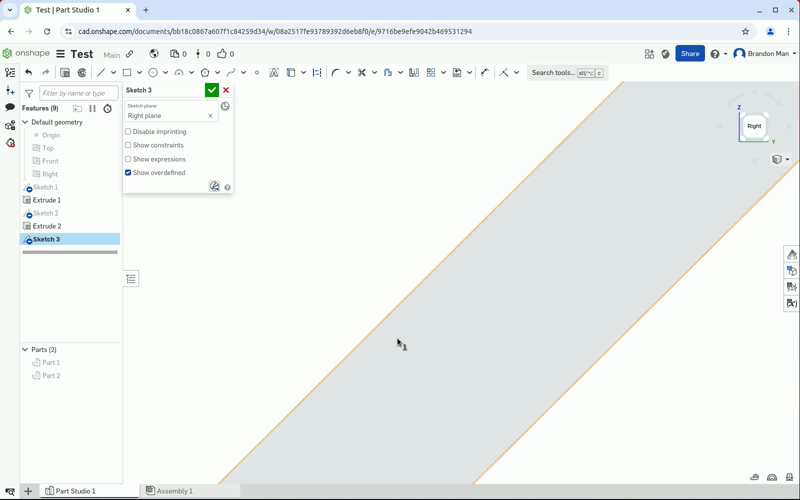
scroll(-6)
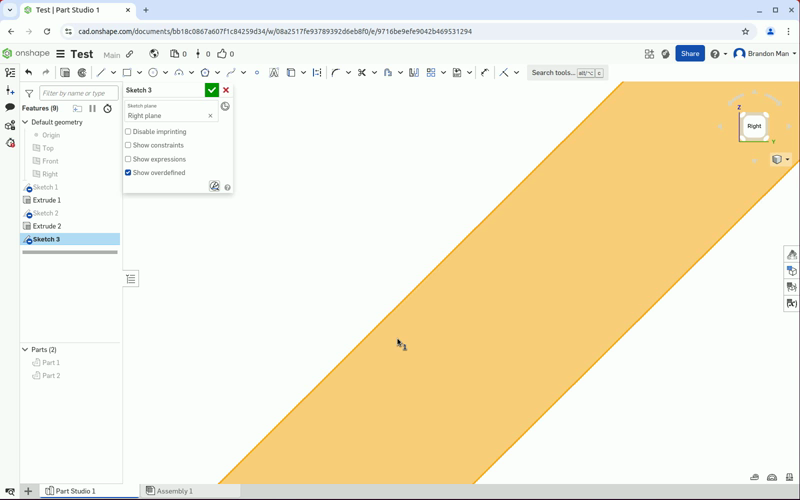
scroll(-6)
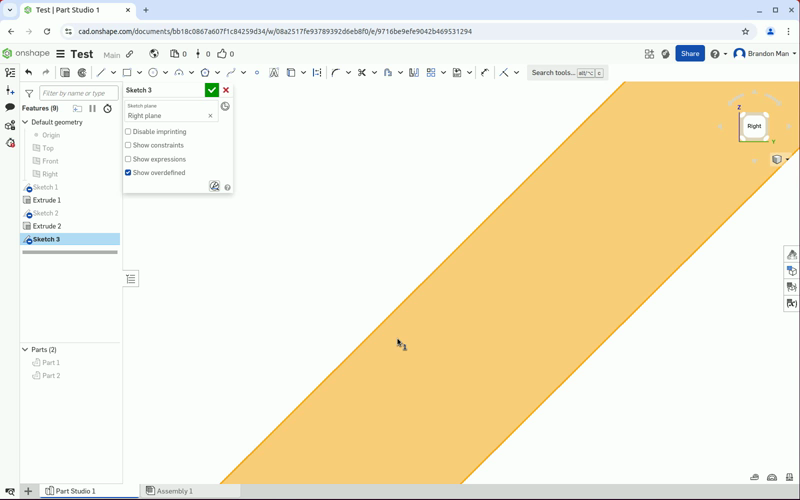
scroll(-6)
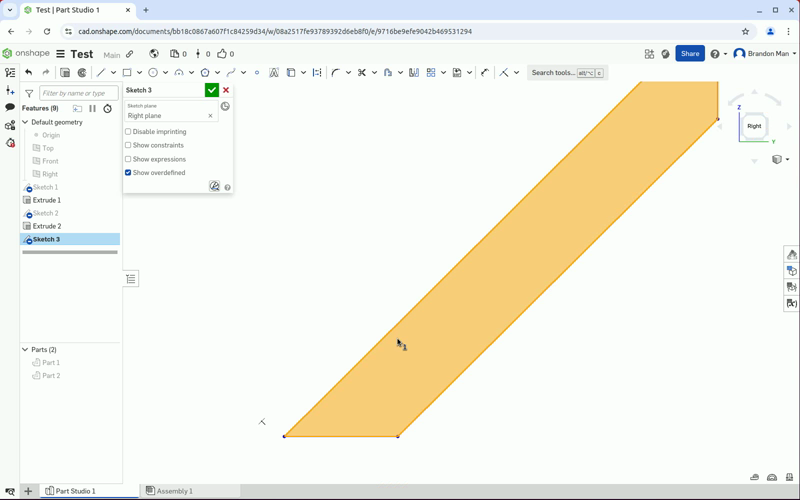
scroll(-6)
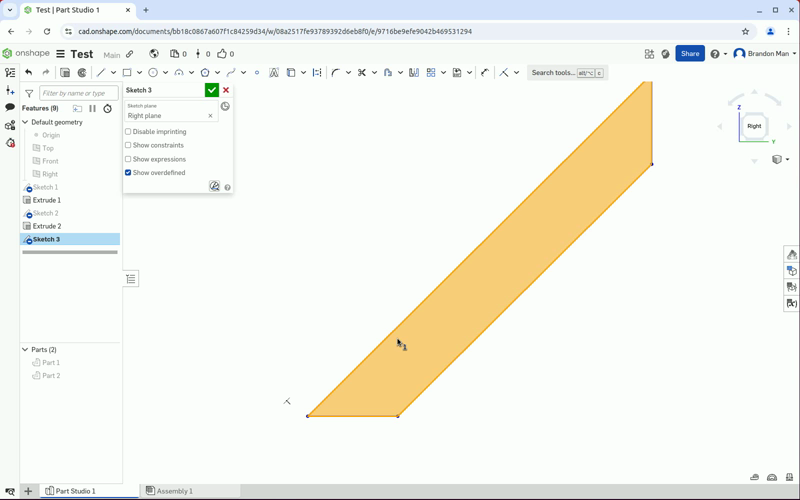
scroll(-6)
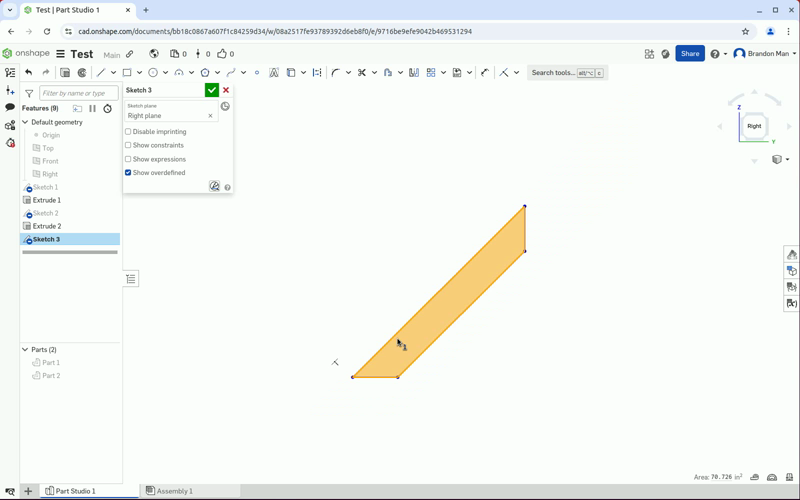
scroll(-6)
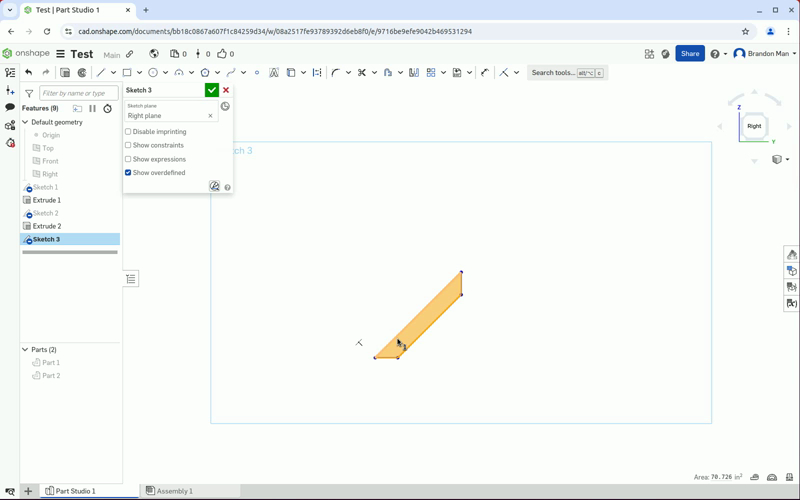
mouse_move(73, 352)
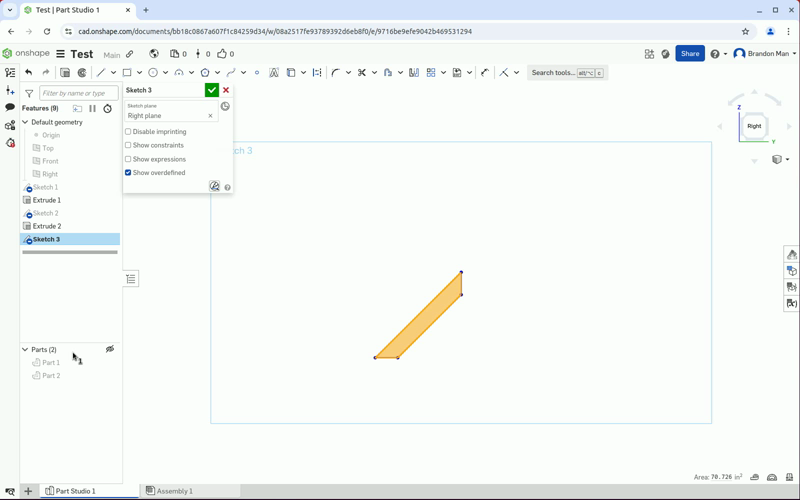
key(shift+y)
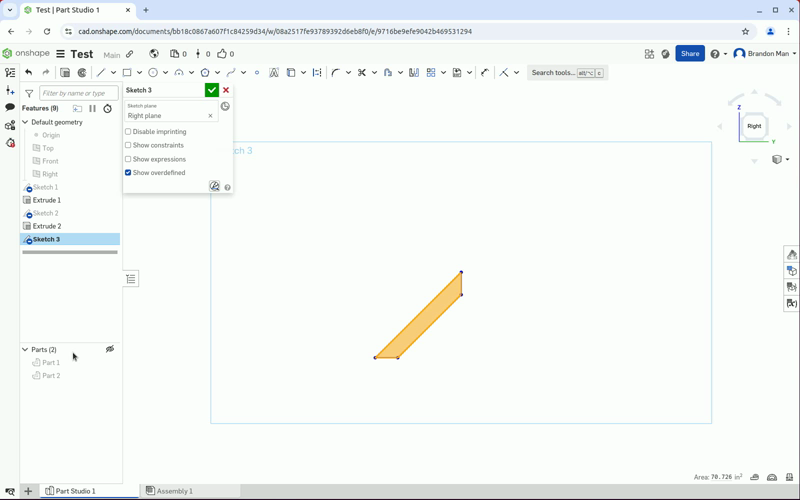
key(shift+e)
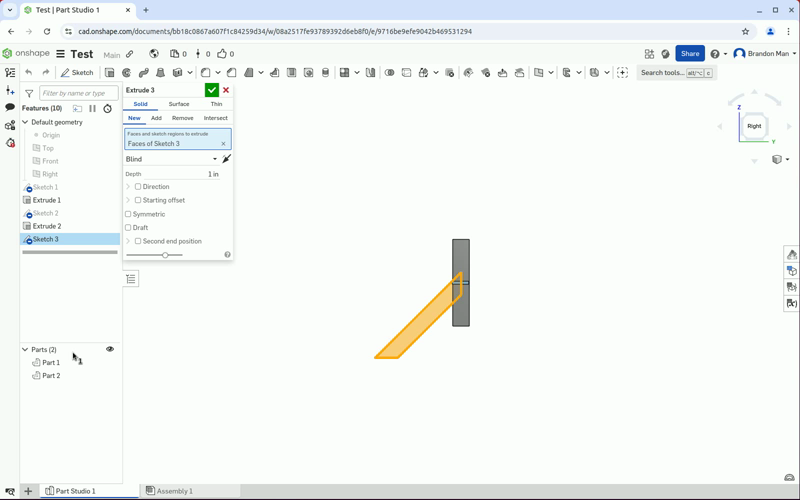
mouse_move(143, 106)
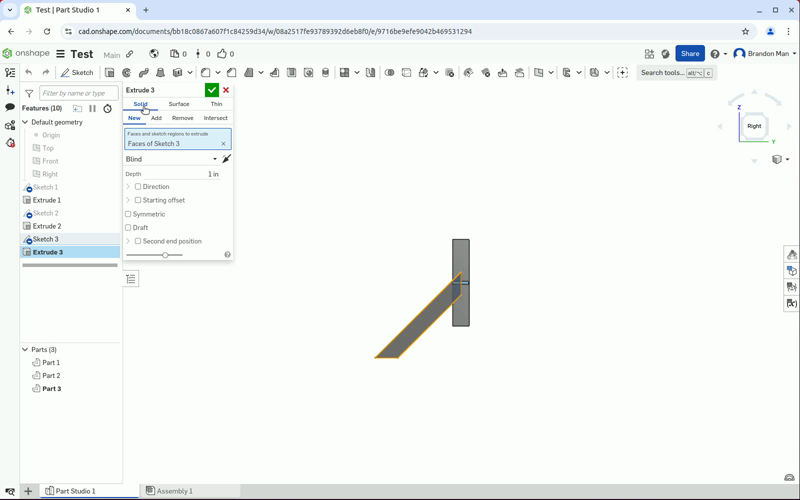
click(143, 106)
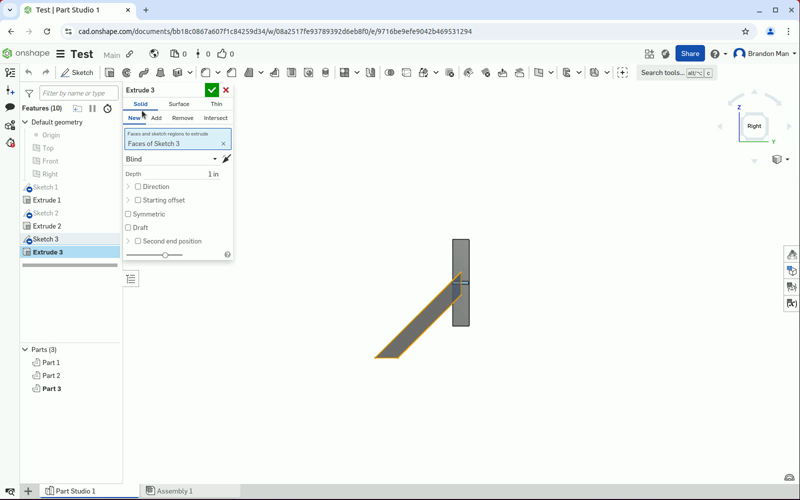
mouse_move(137, 120)
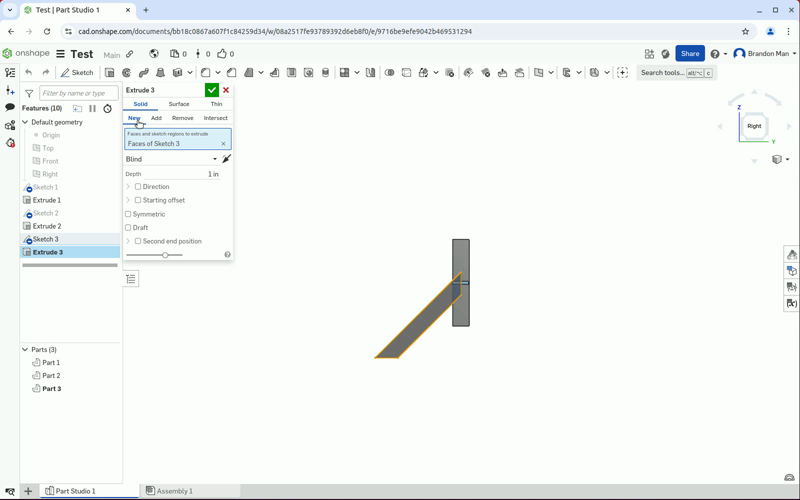
click(137, 120)
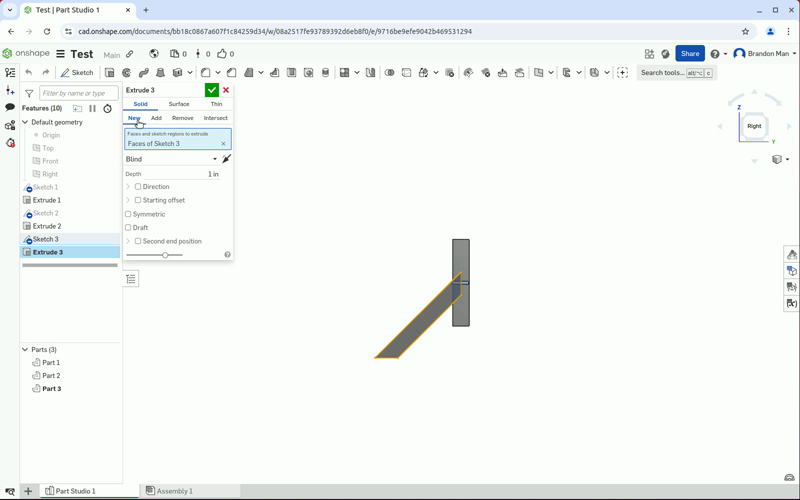
key(tab, 4)
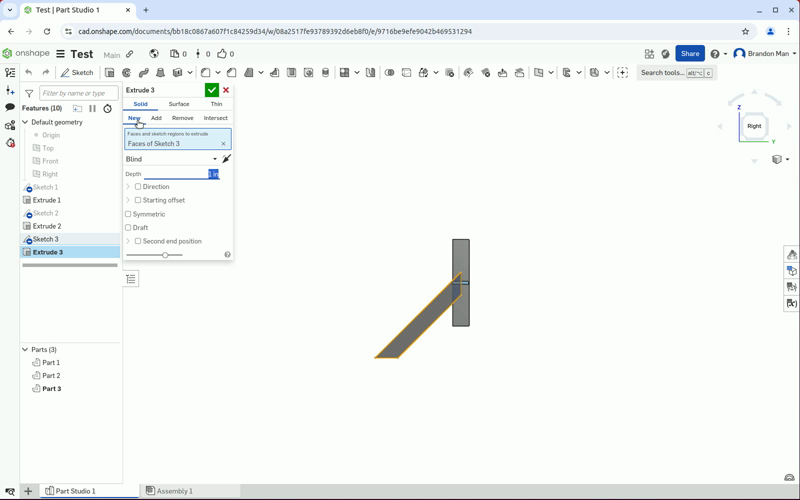
text(0.482)
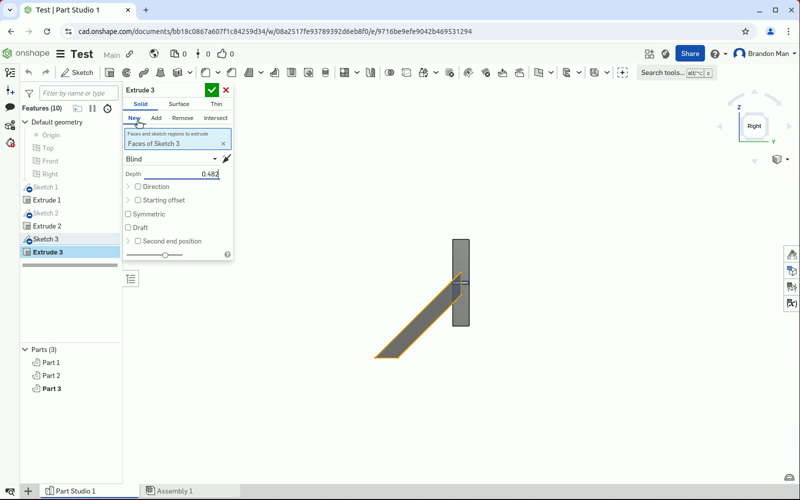
key(tab, 3)
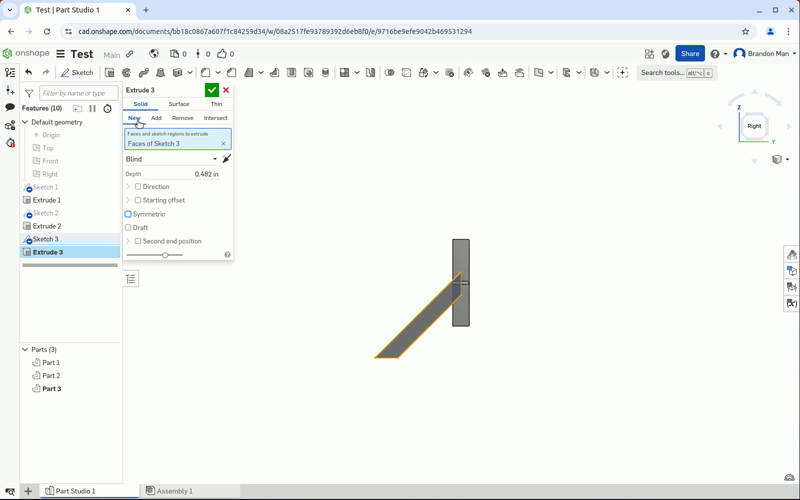
key(space)
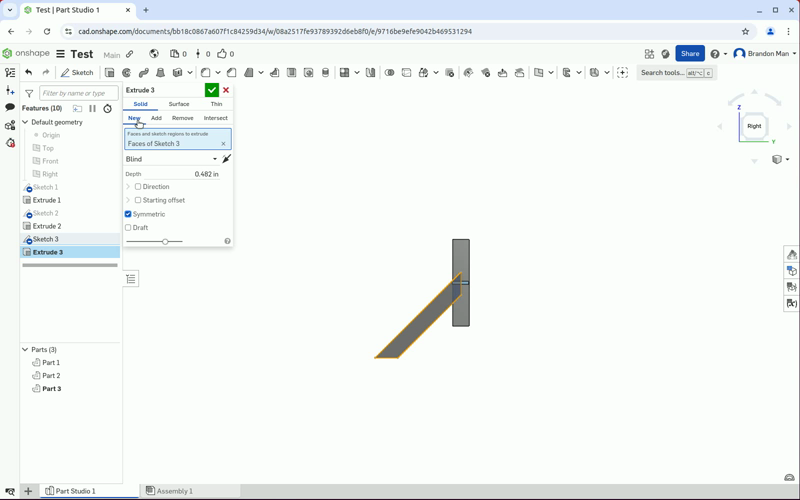
key(enter)
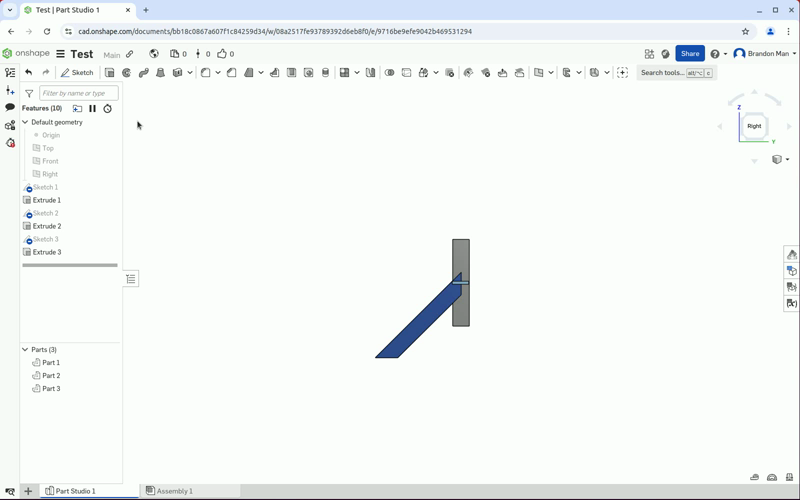
key(shift+h)
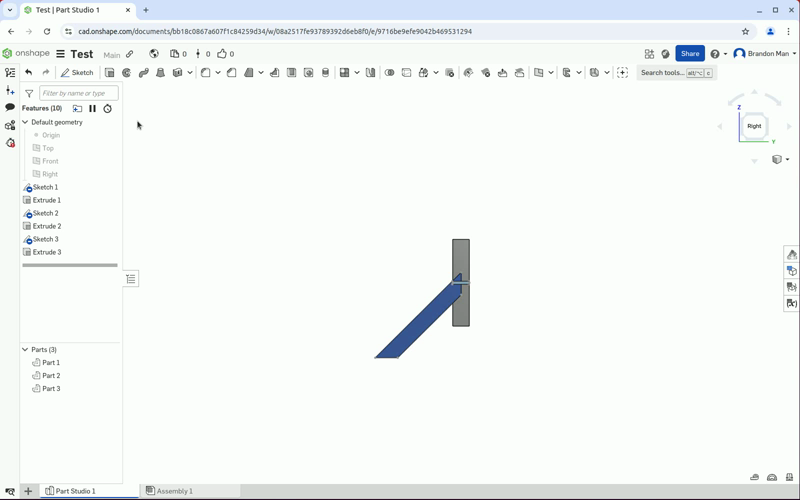
key(shift+h)
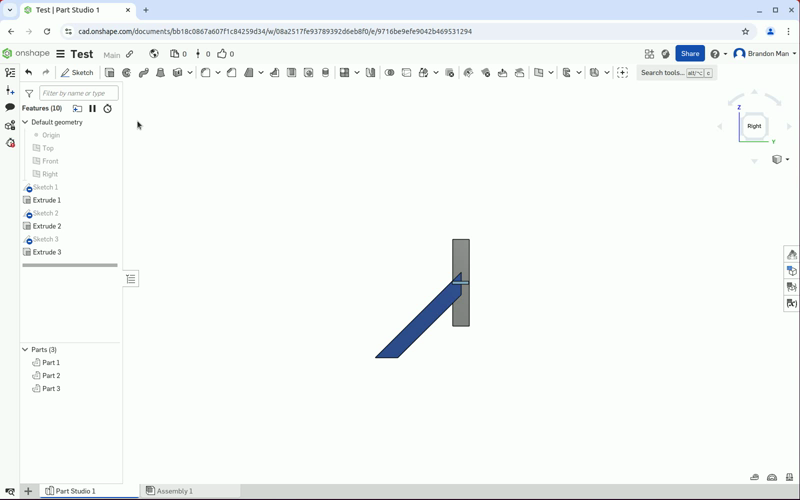
mouse_move(73, 189)
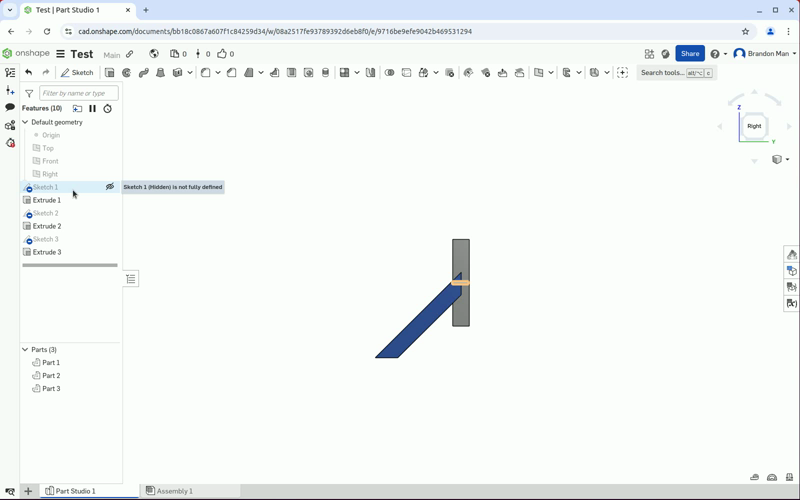
click(73, 189)
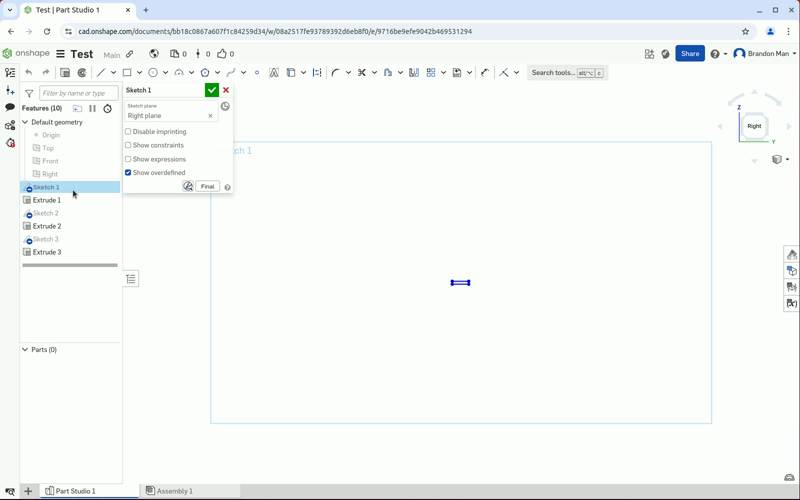
mouse_move(229, 92)
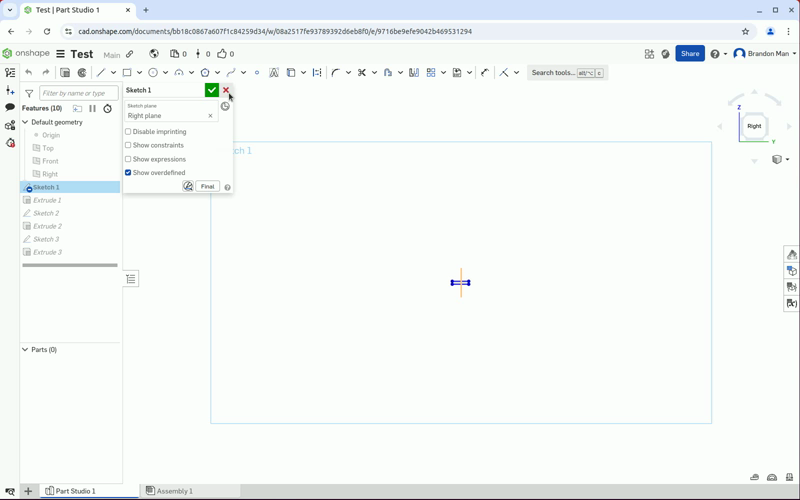
click(229, 92)
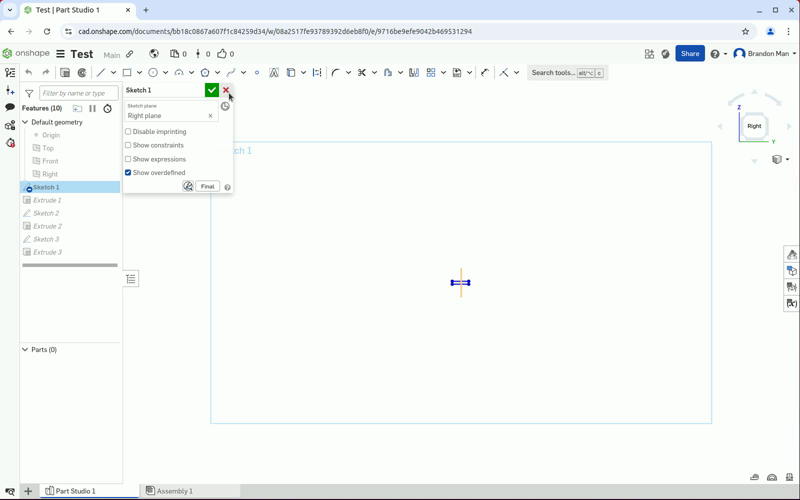
key(shift+s)
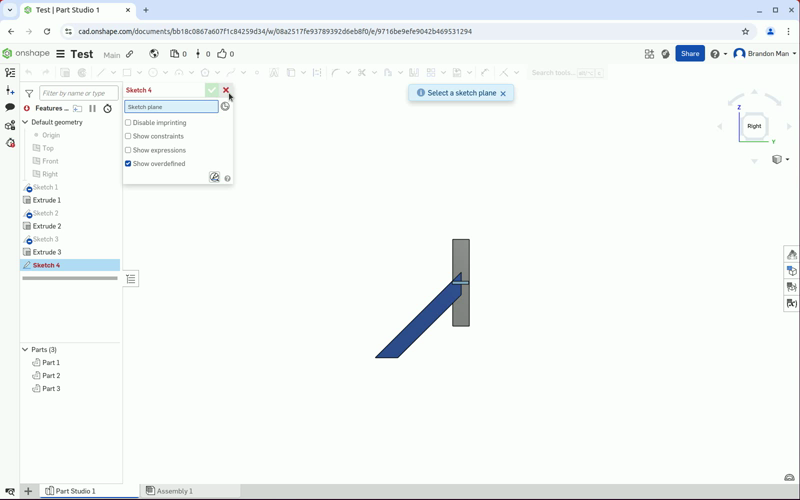
mouse_move(73, 176)
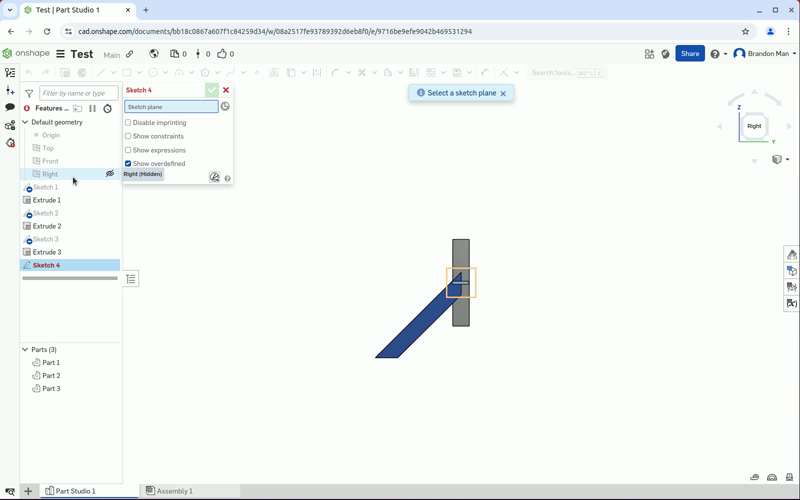
click(73, 176)
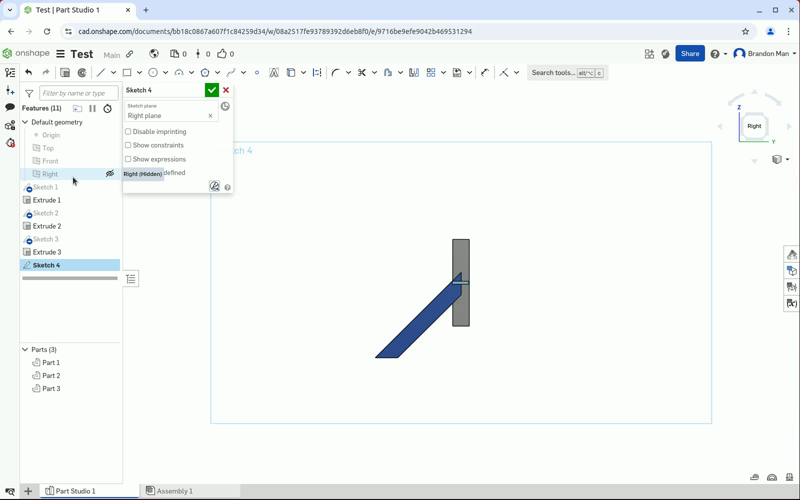
mouse_move(73, 352)
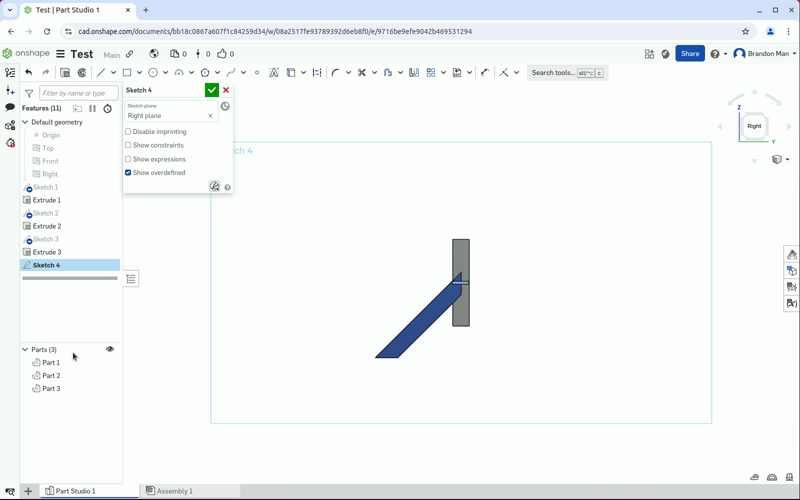
key(y)
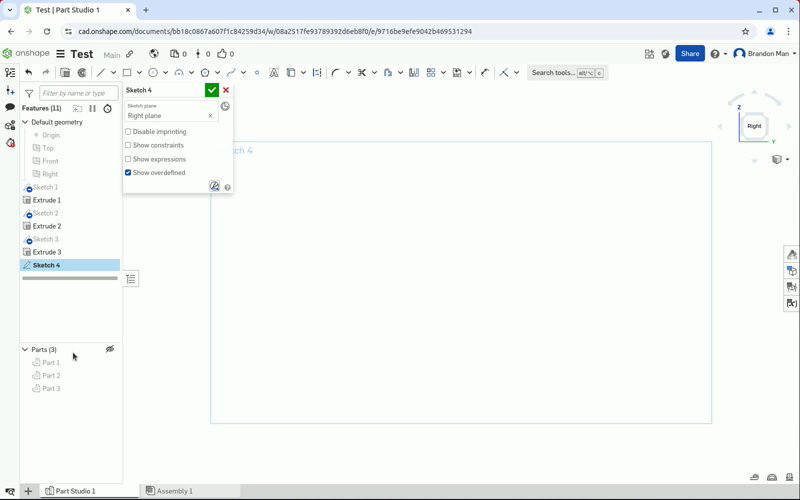
key(l)
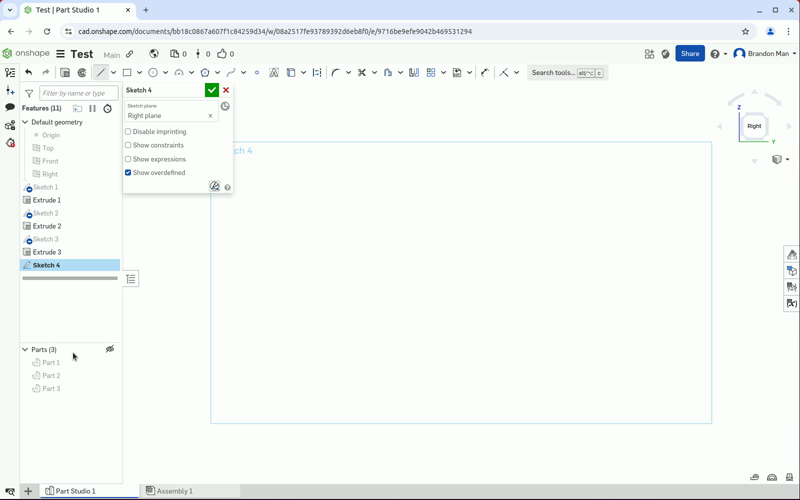
key_down(shift)
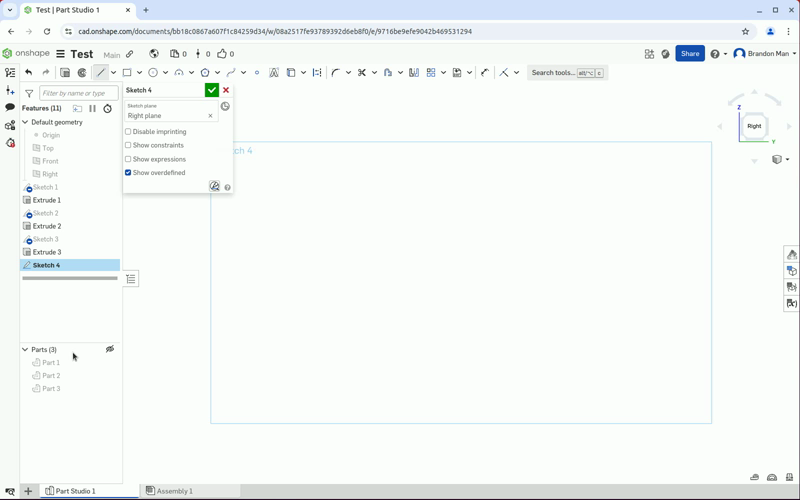
mouse_move(426, 291)
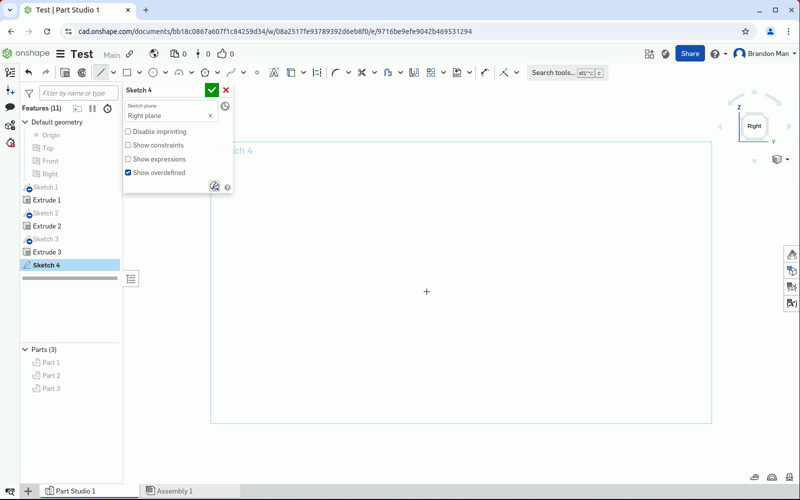
click(426, 291)
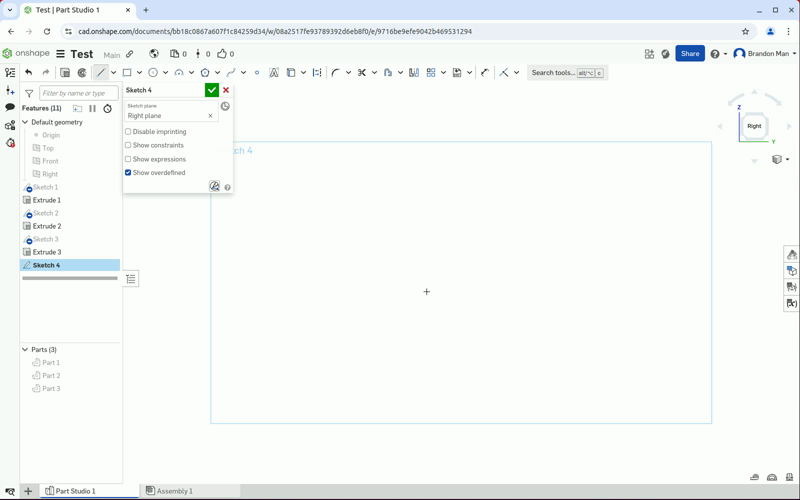
key_up(shift)
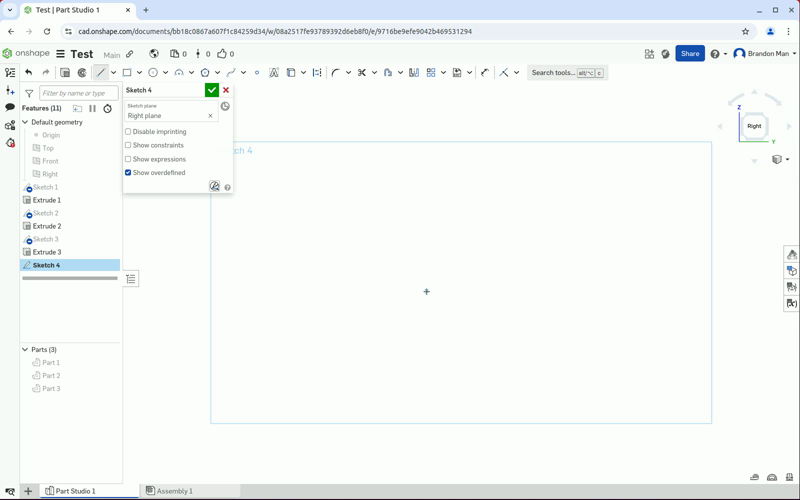
key_down(shift)
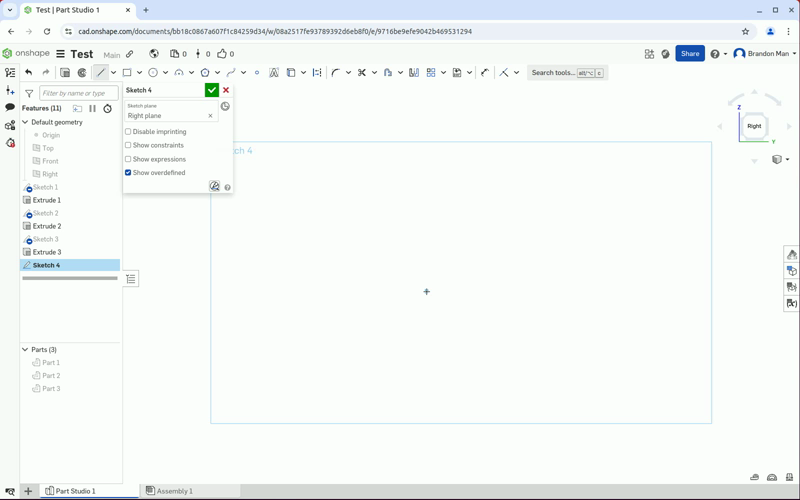
mouse_move(456, 291)
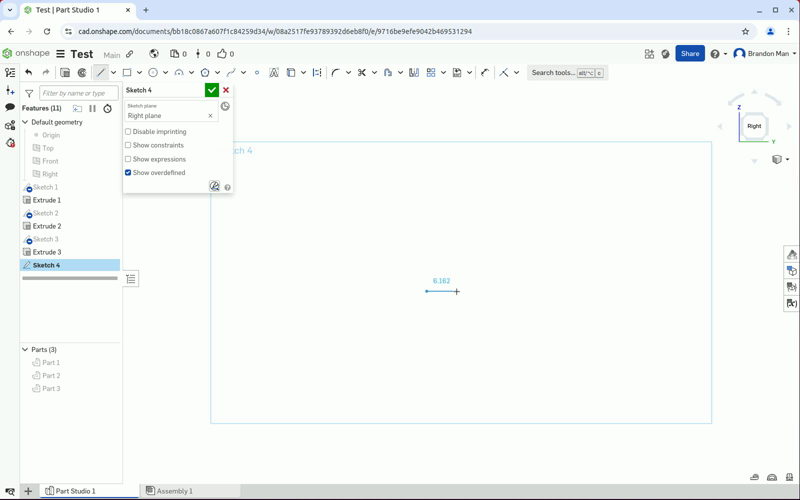
mouse_move(461, 291)
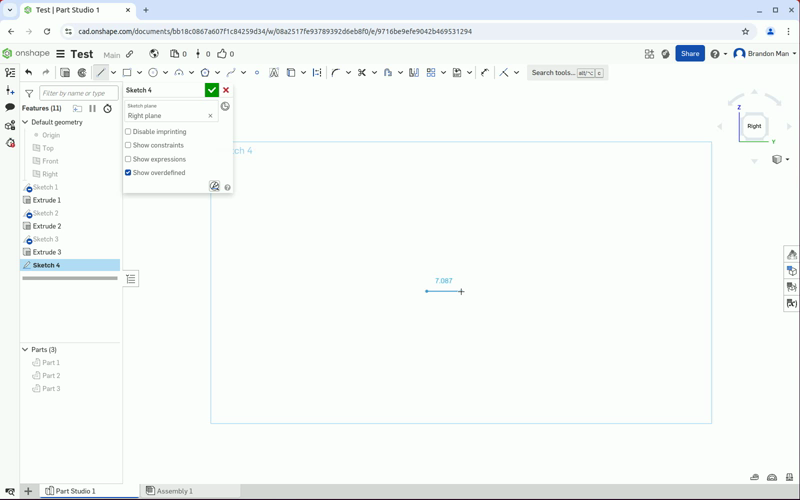
click(461, 291)
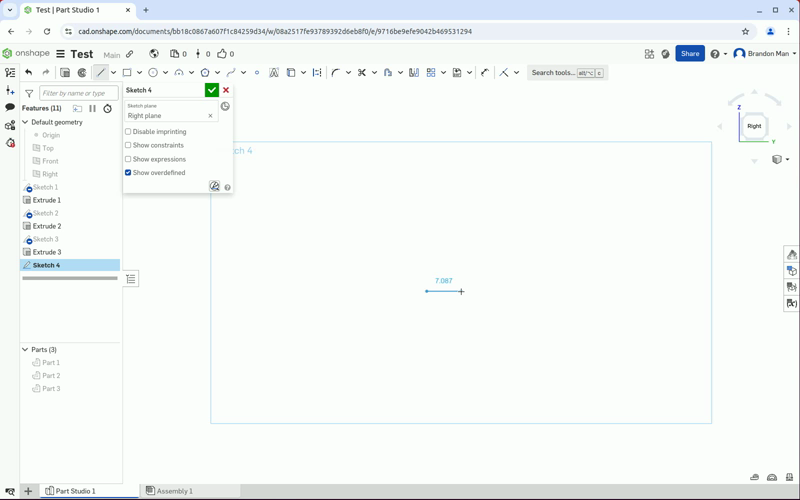
key_up(shift)
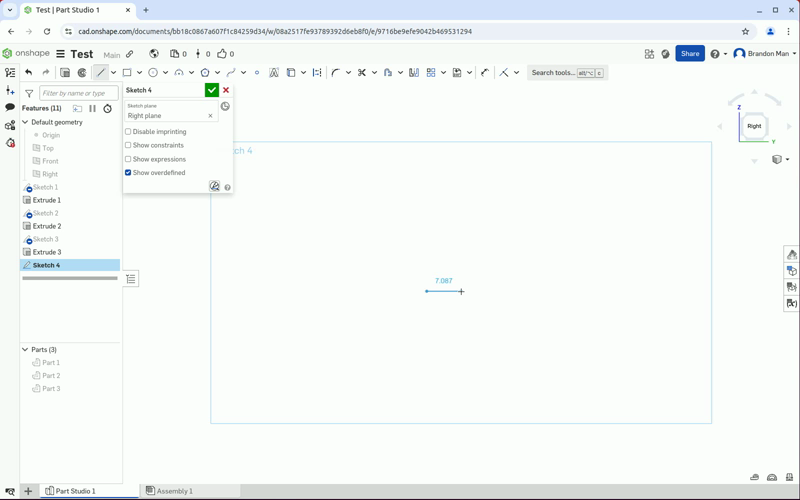
key_down(shift)
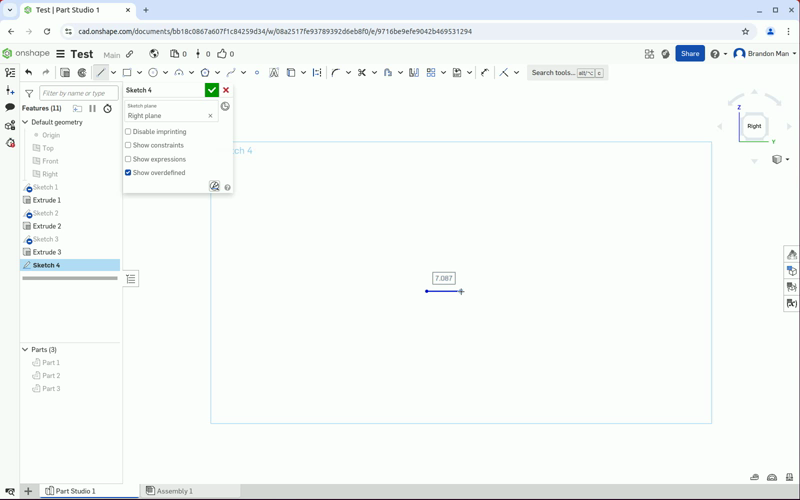
mouse_move(491, 291)
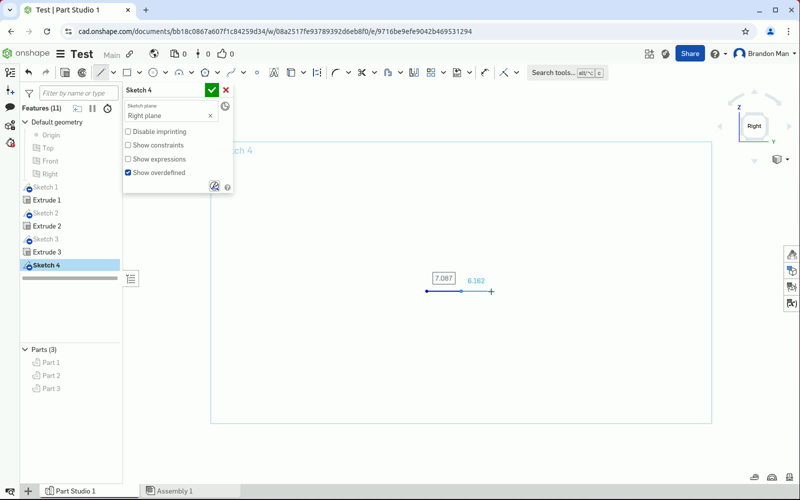
mouse_move(461, 275)
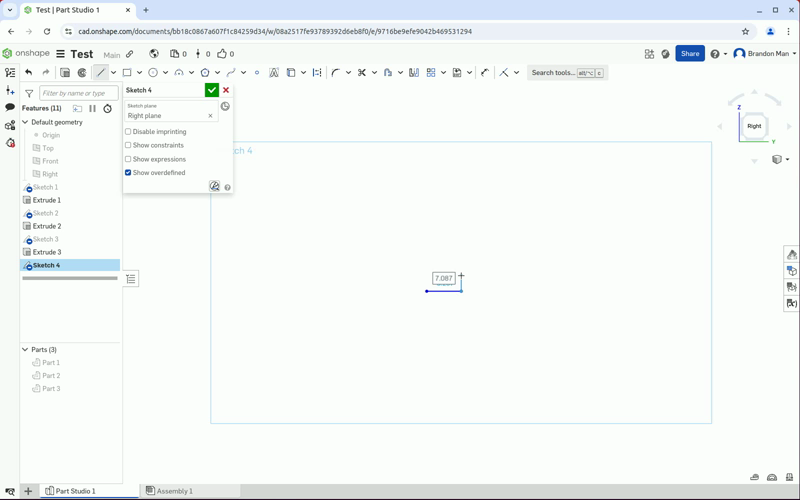
click(461, 275)
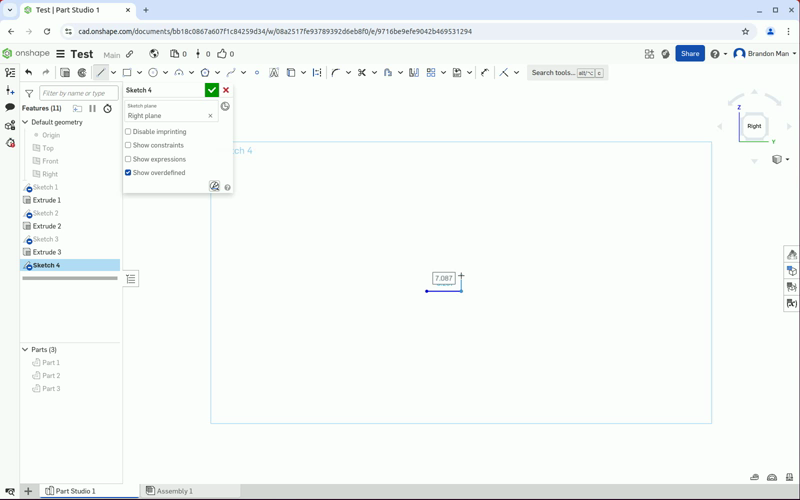
key_up(shift)
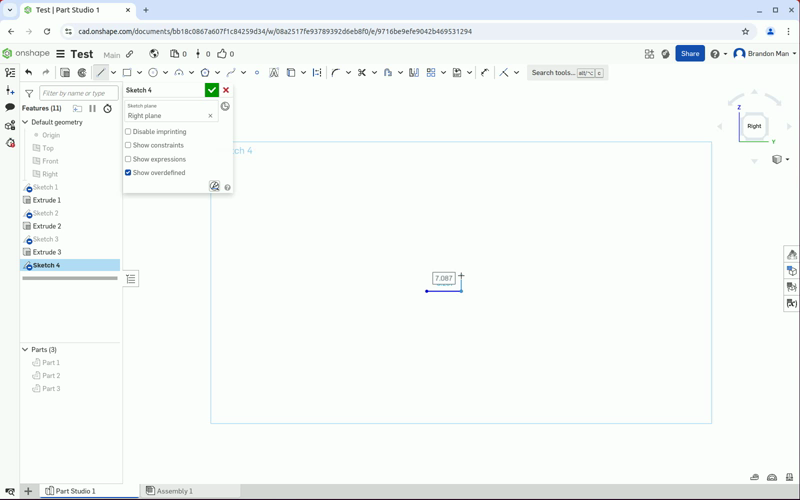
key_down(shift)
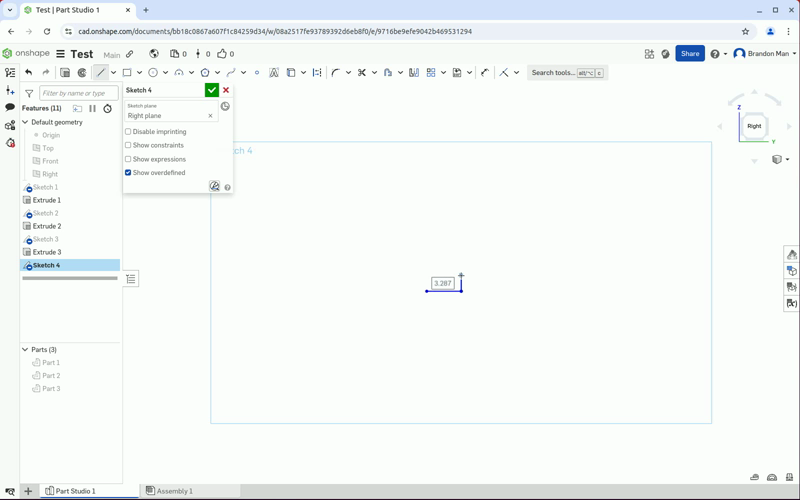
mouse_move(491, 275)
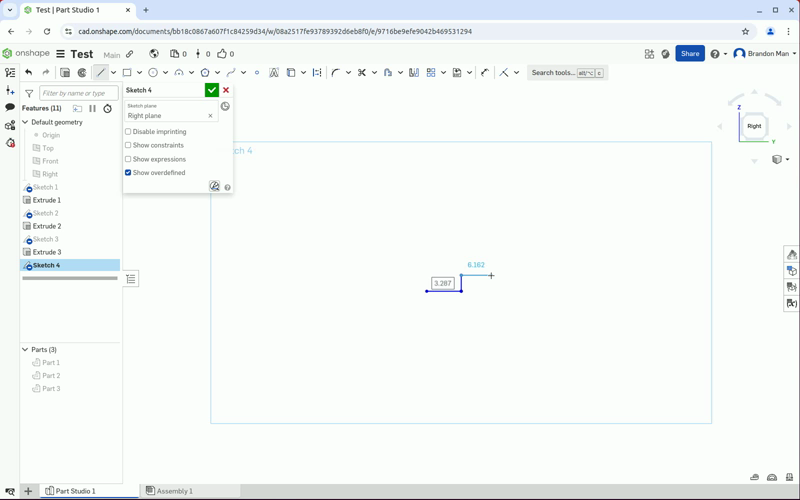
mouse_move(442, 275)
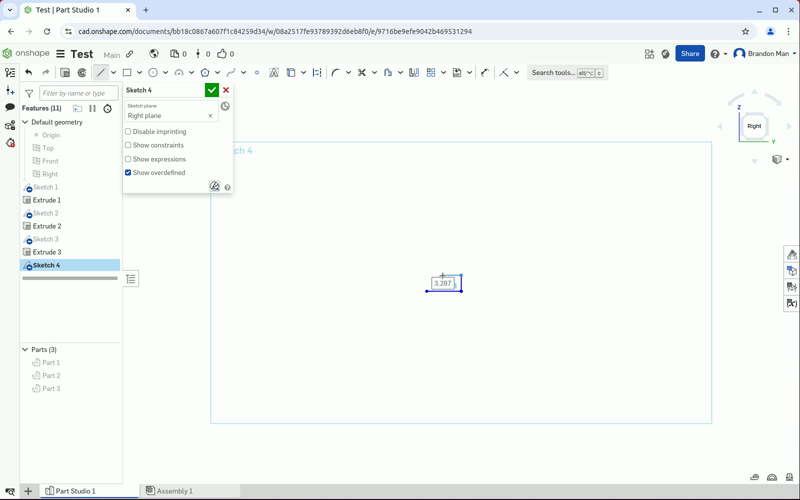
click(442, 275)
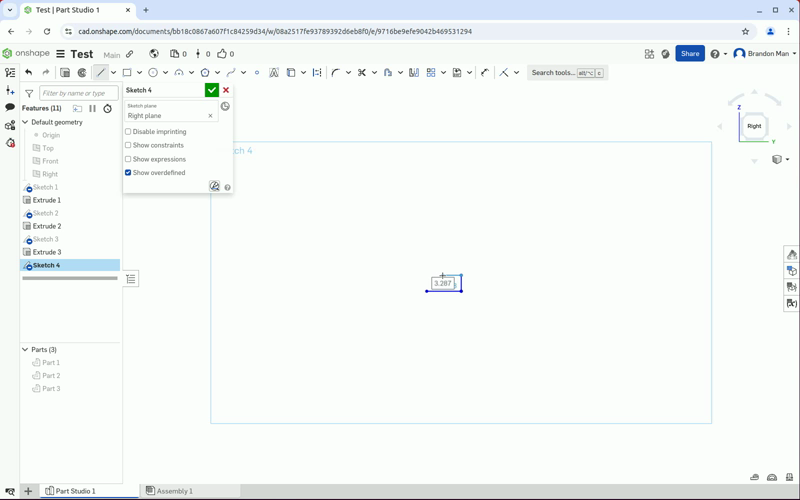
key_up(shift)
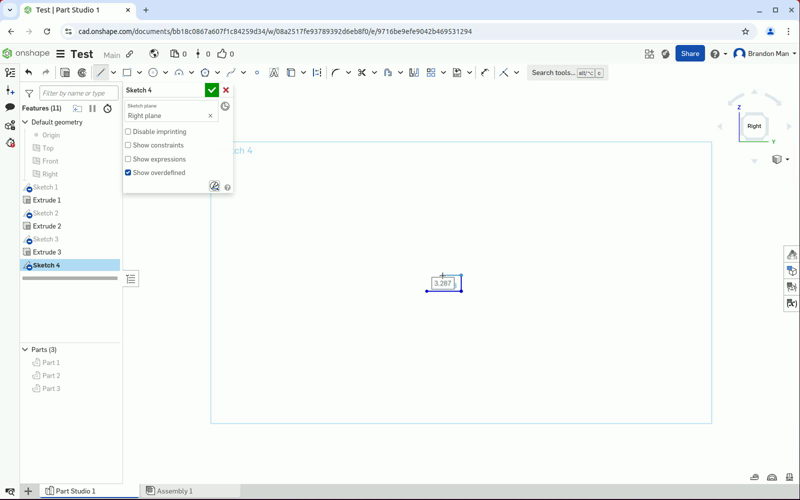
mouse_move(472, 275)
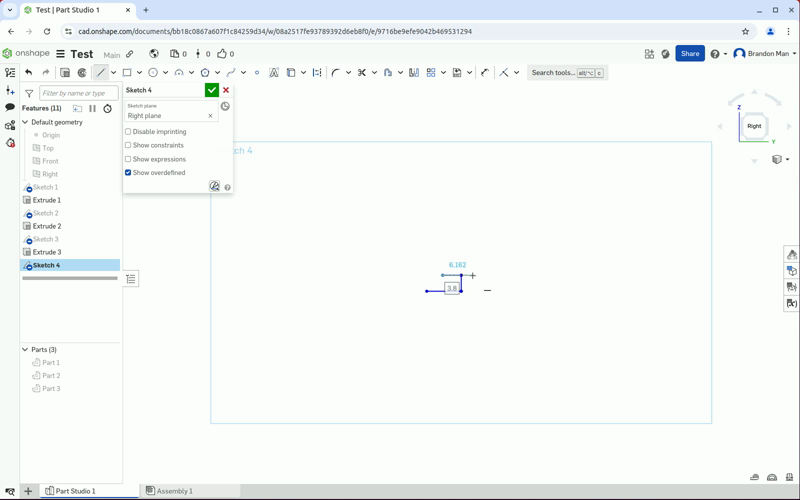
key_down(shift)
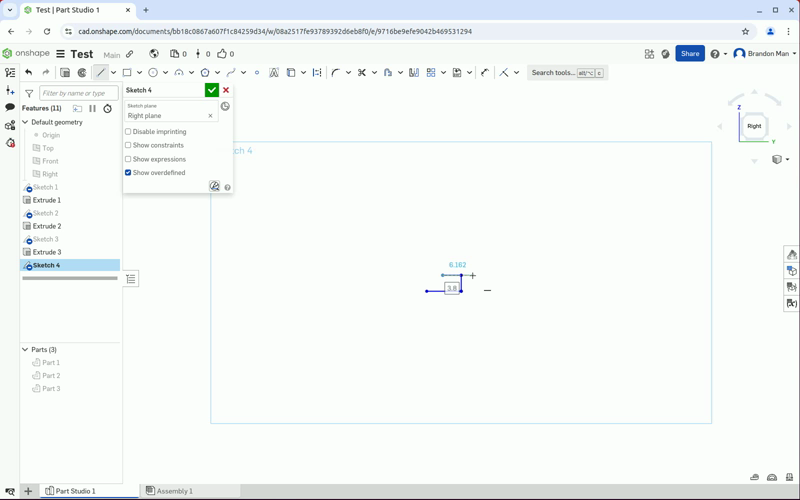
mouse_move(426, 291)
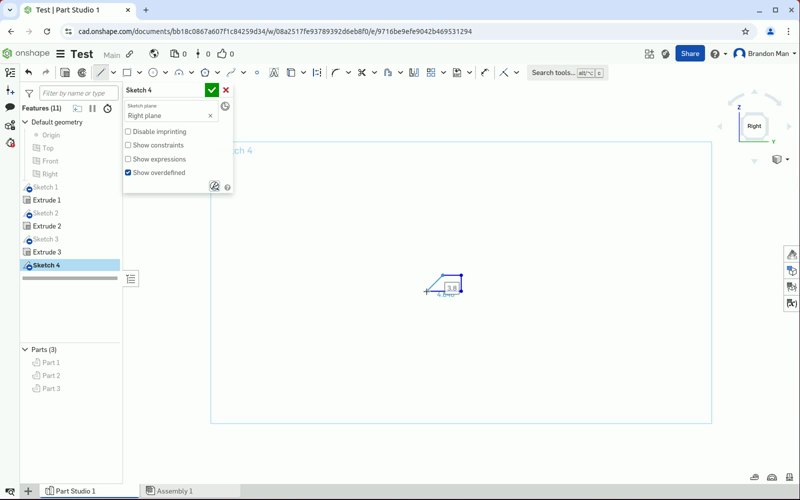
key_up(shift)
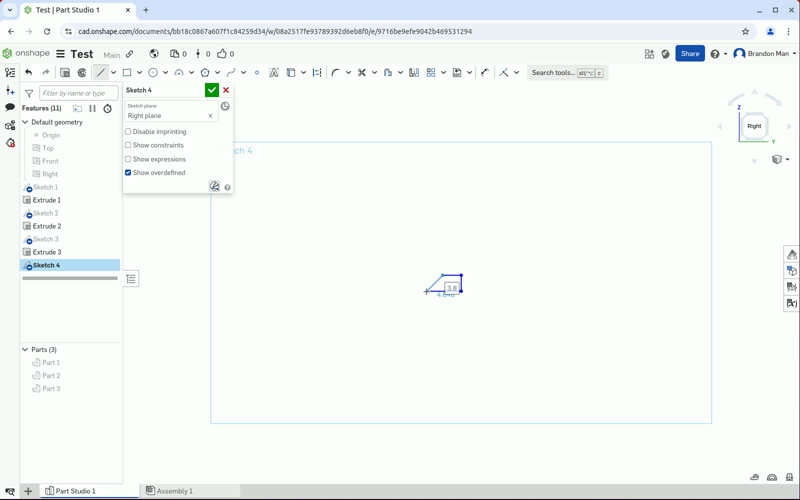
click(426, 291)
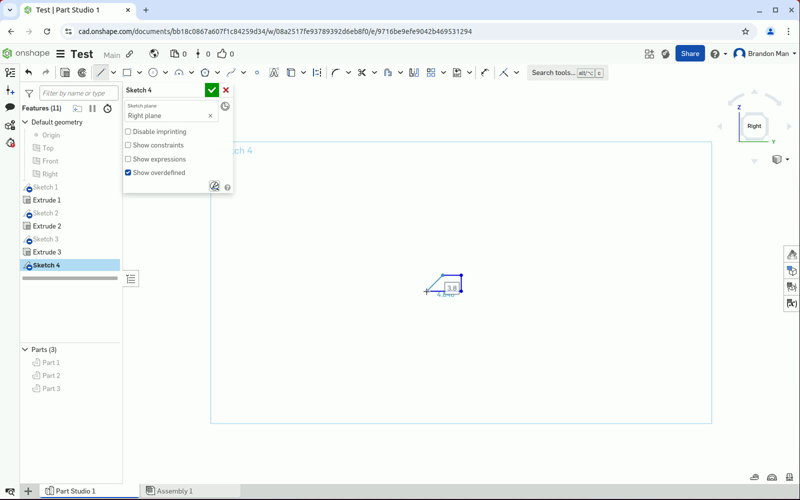
key(esc)
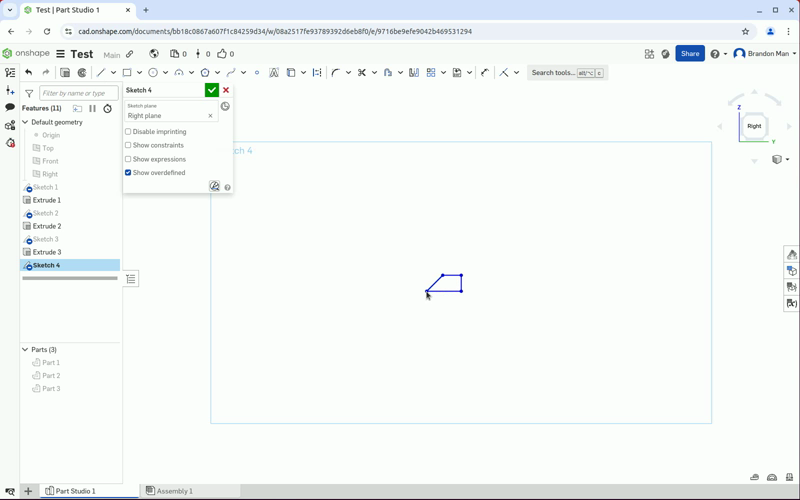
mouse_move(457, 287)
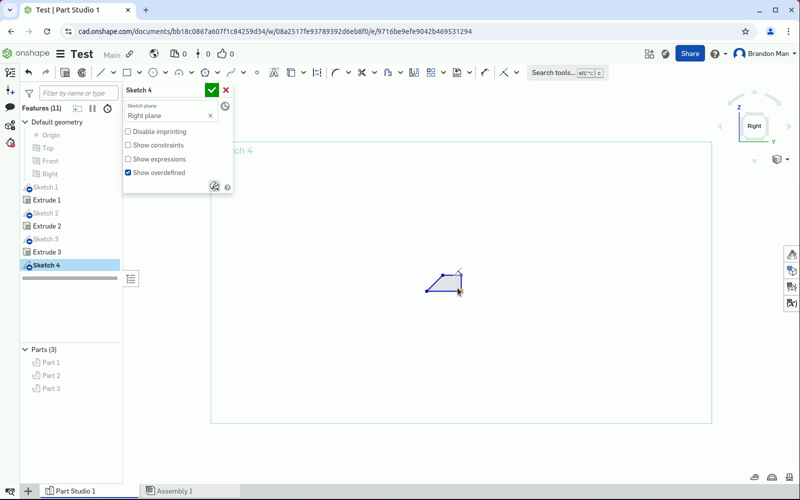
scroll(6)
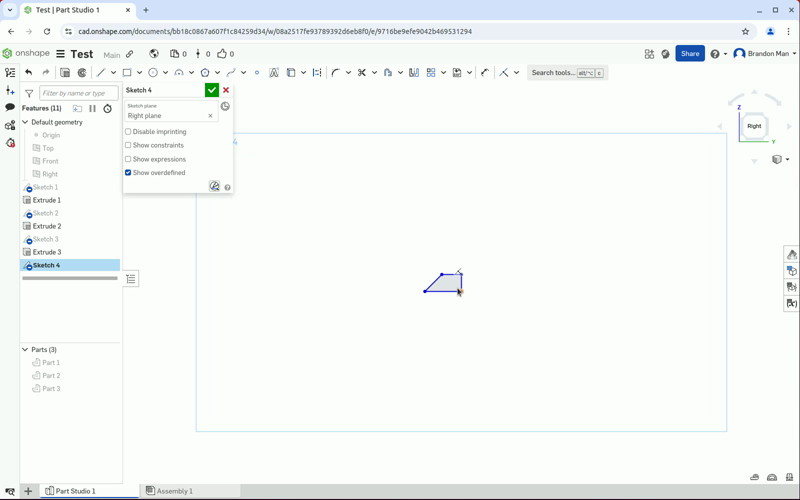
scroll(6)
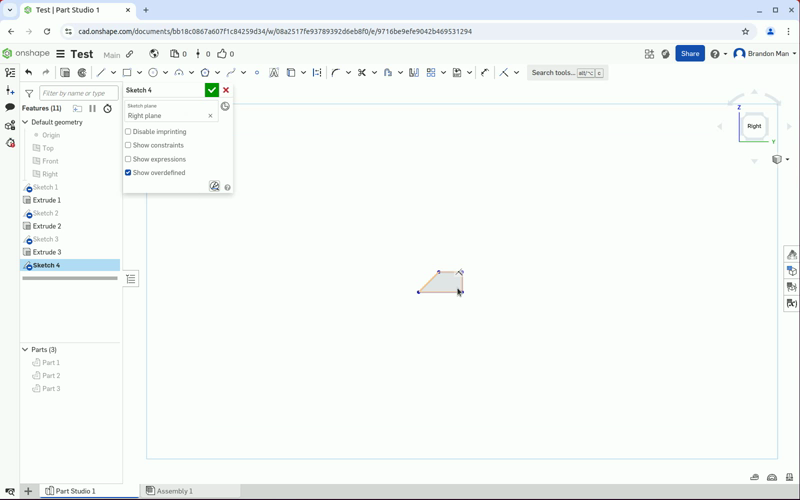
scroll(6)
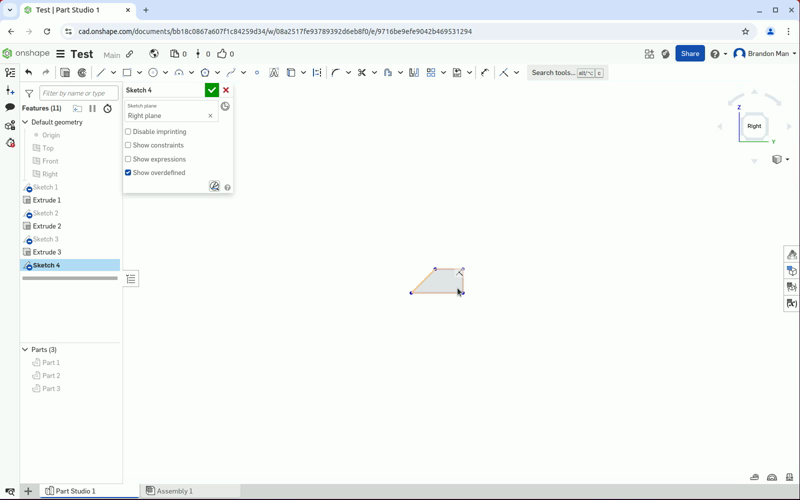
scroll(6)
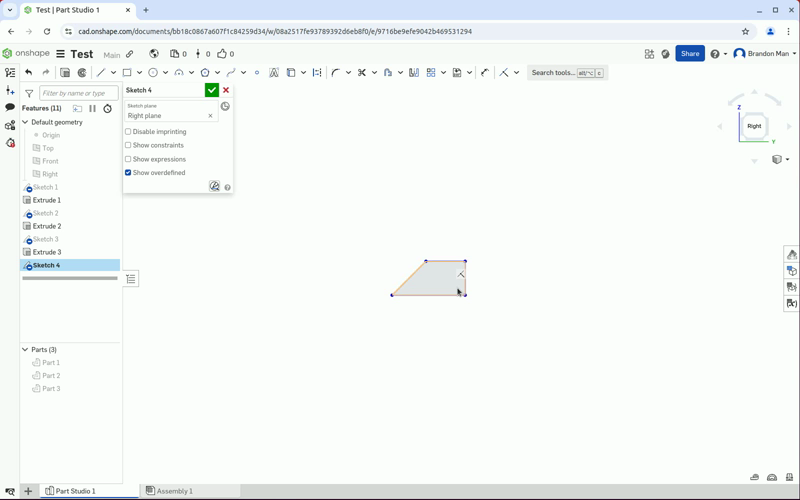
scroll(6)
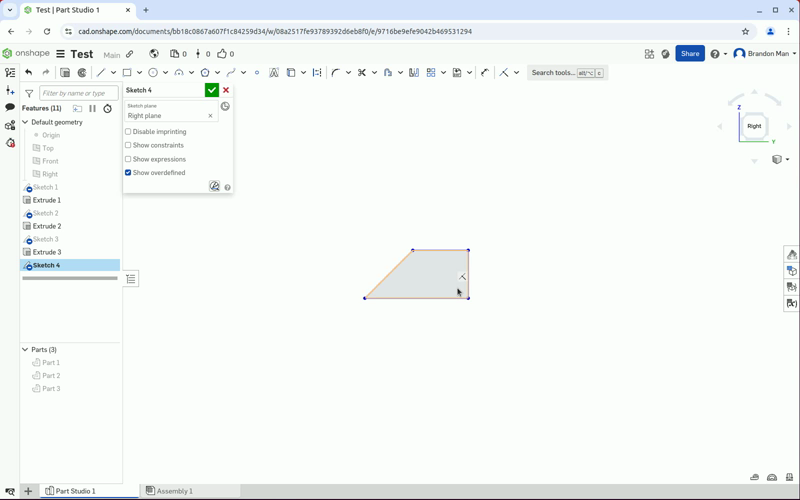
scroll(6)
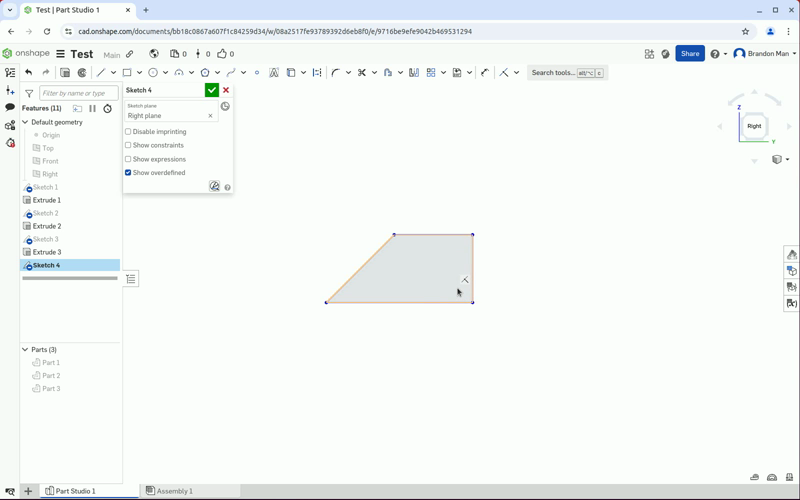
scroll(6)
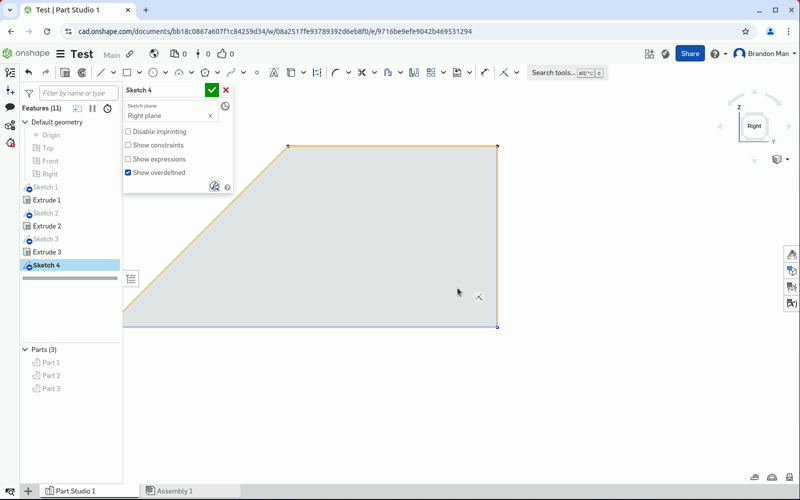
click(457, 287)
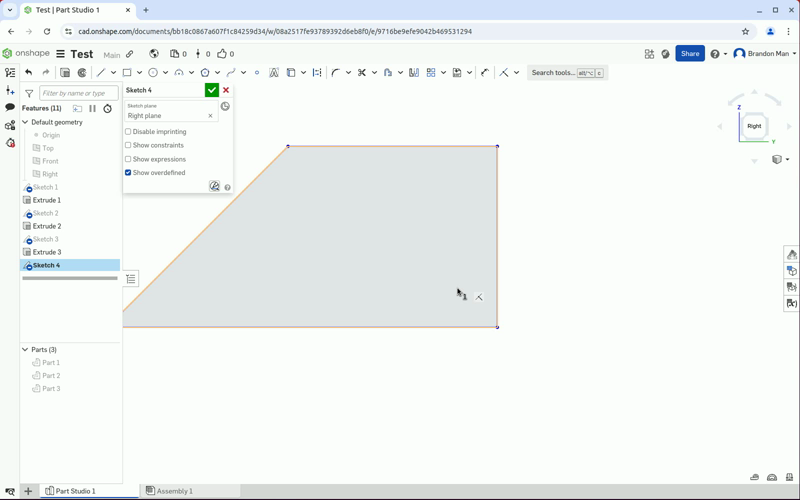
scroll(-6)
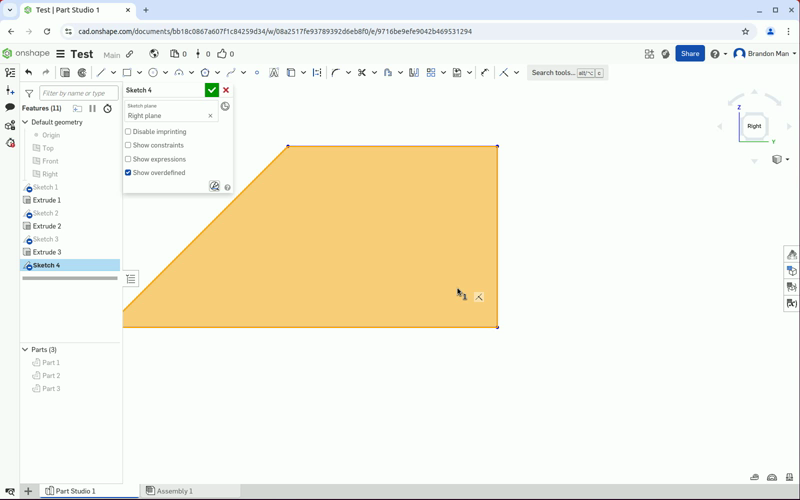
scroll(-6)
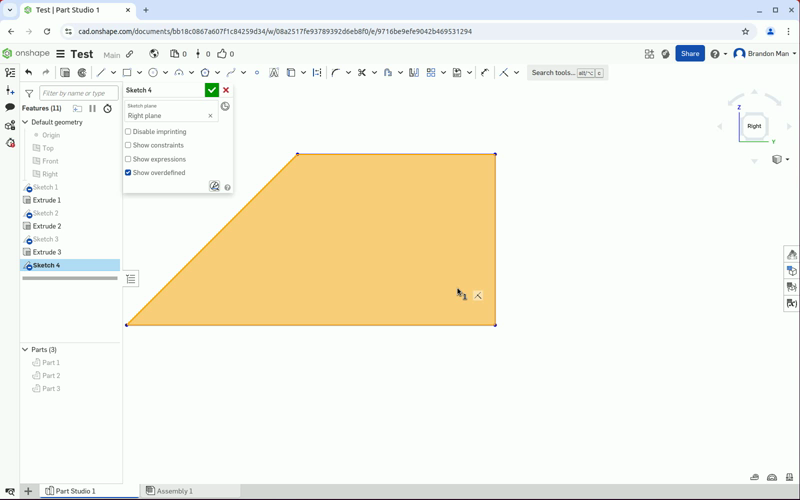
scroll(-6)
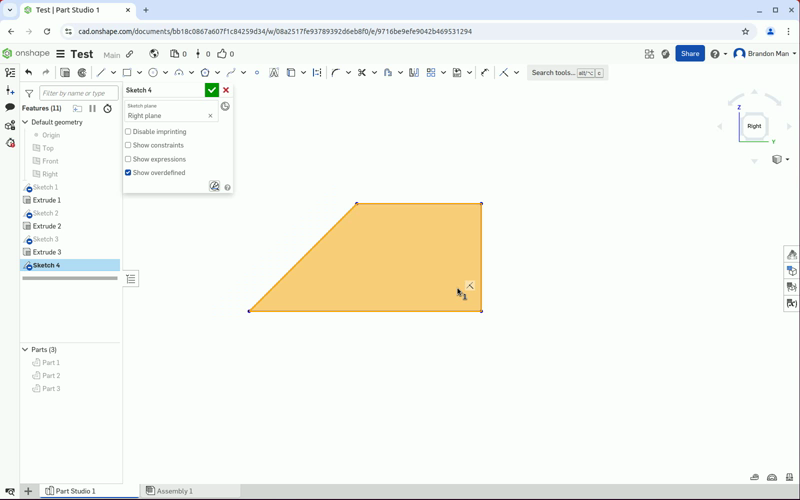
scroll(-6)
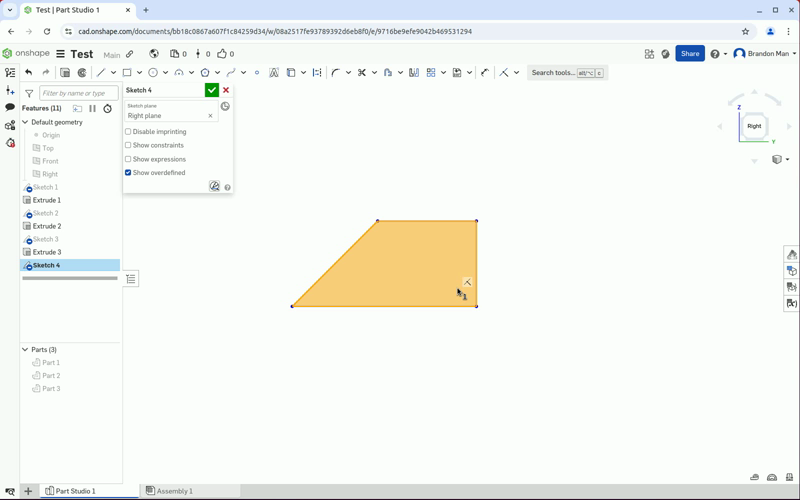
scroll(-6)
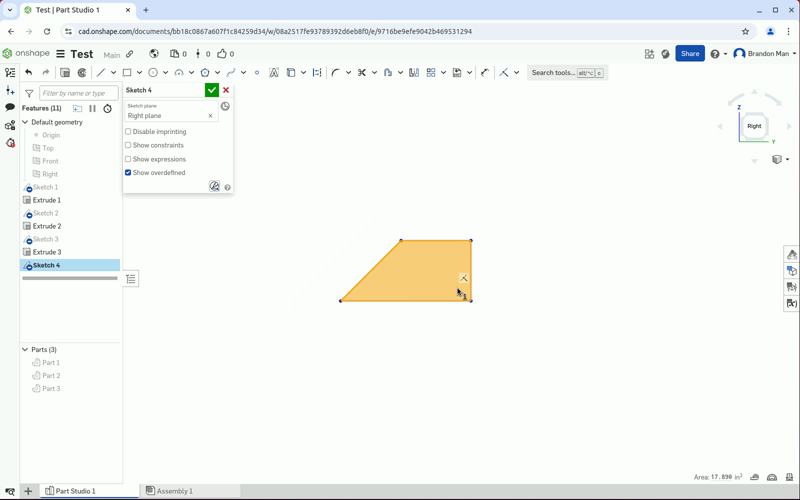
scroll(-6)
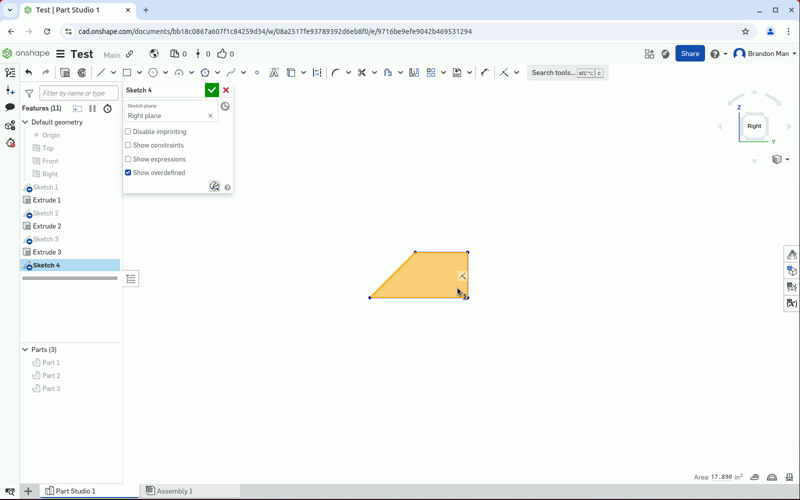
scroll(-6)
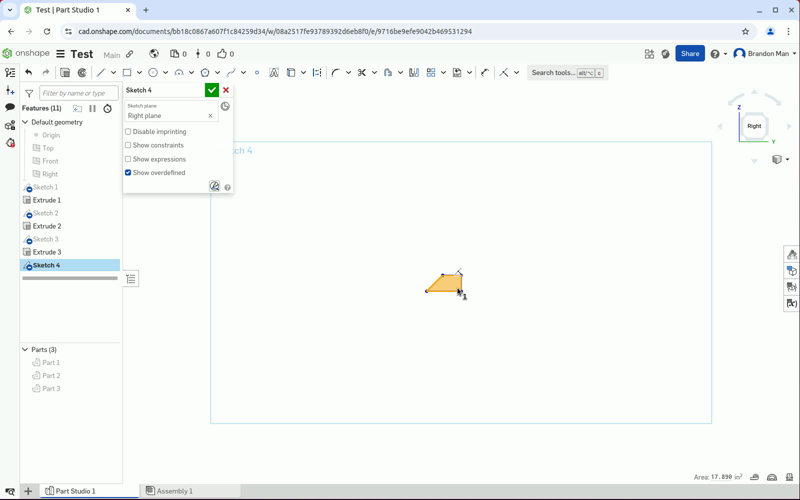
mouse_move(73, 352)
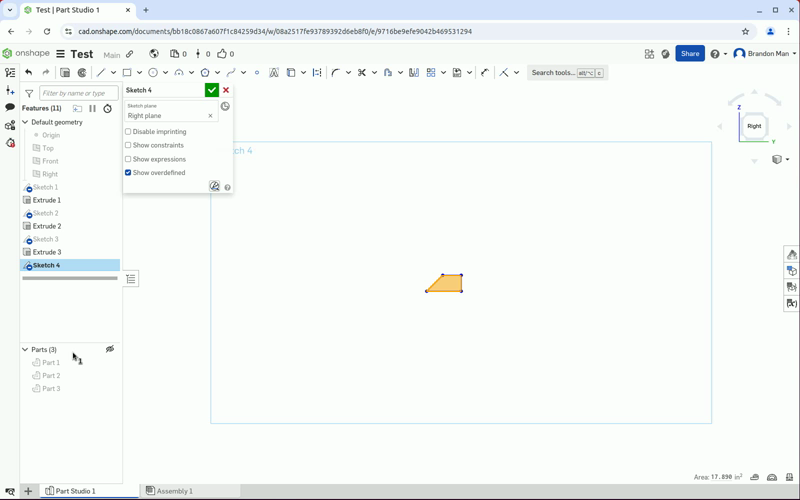
key(shift+y)
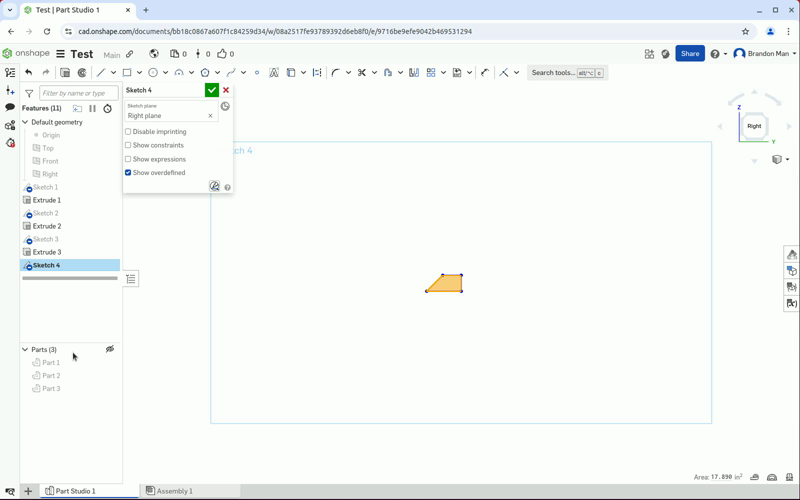
key(shift+e)
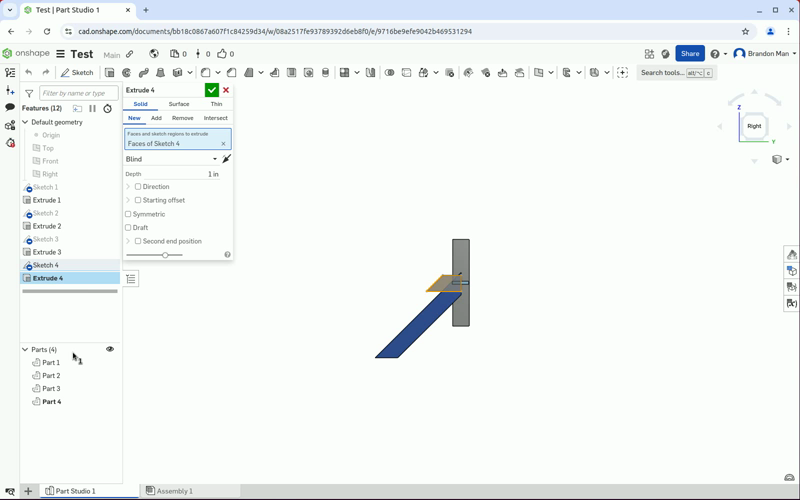
mouse_move(143, 106)
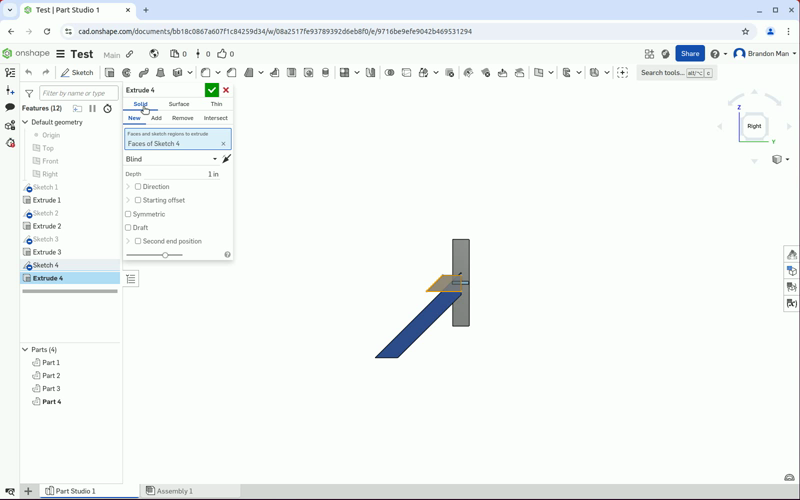
click(143, 106)
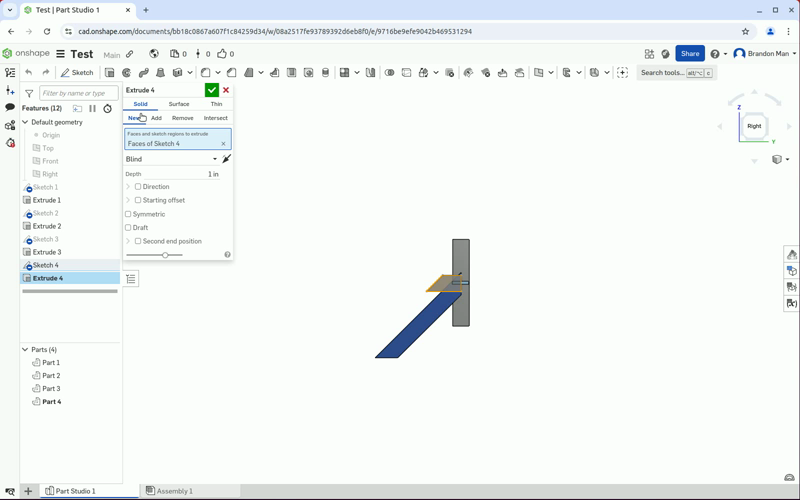
mouse_move(137, 120)
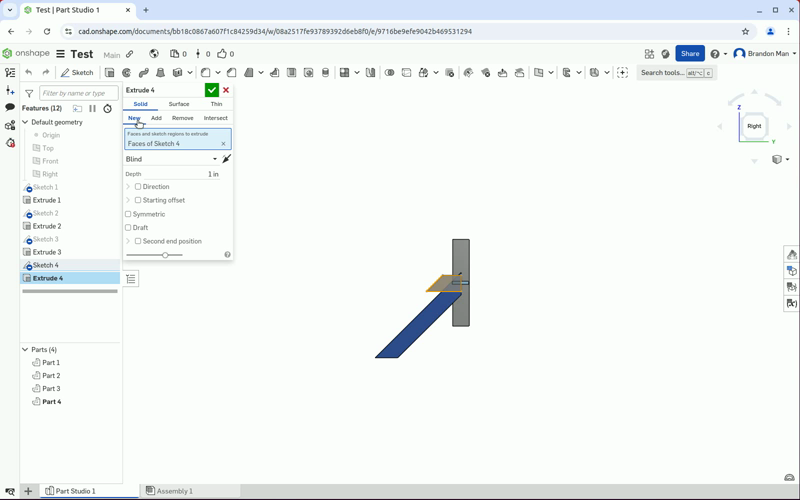
click(137, 120)
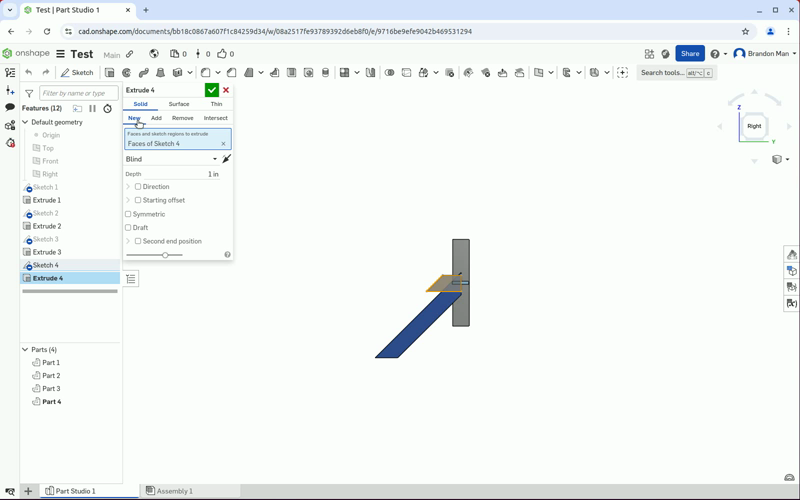
key(tab, 4)
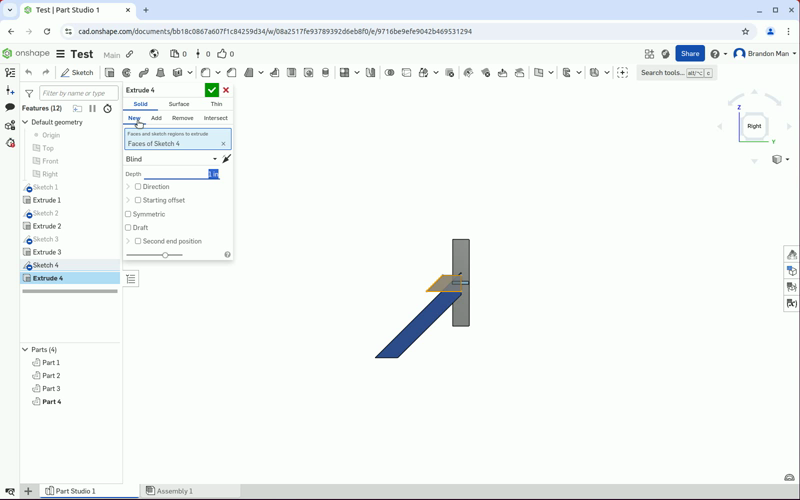
text(0.482)
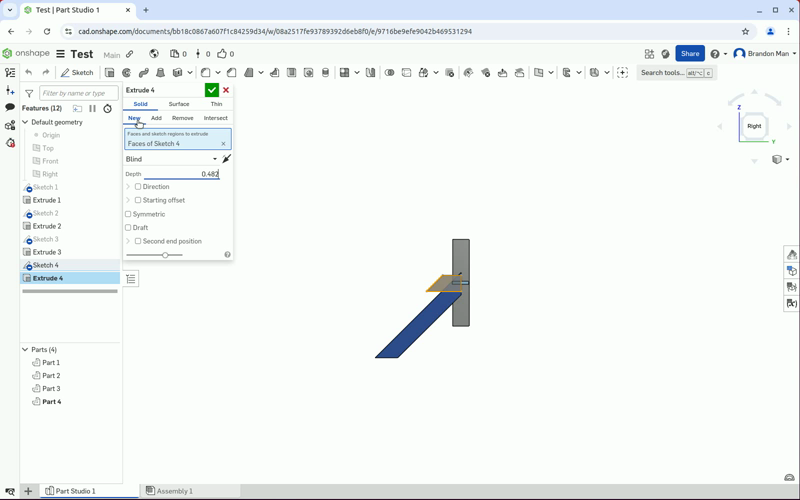
key(tab, 3)
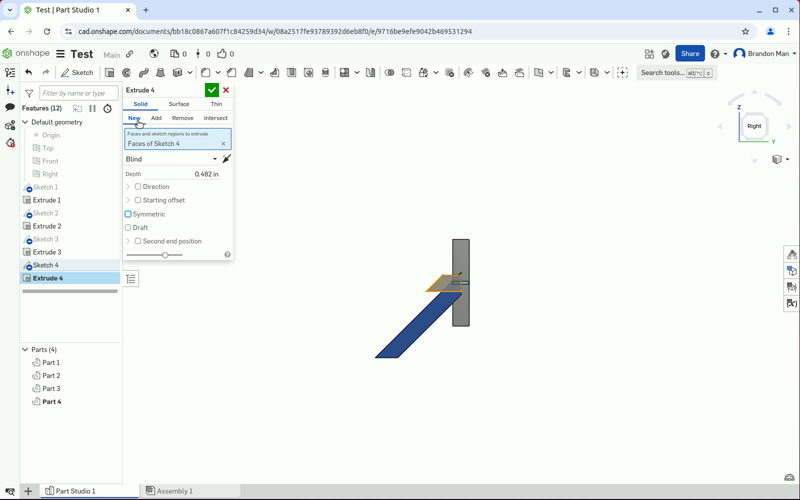
key(space)
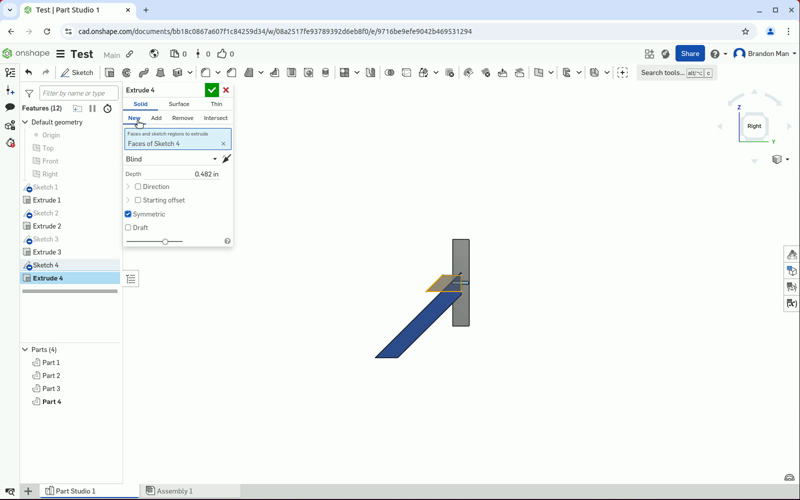
key(enter)
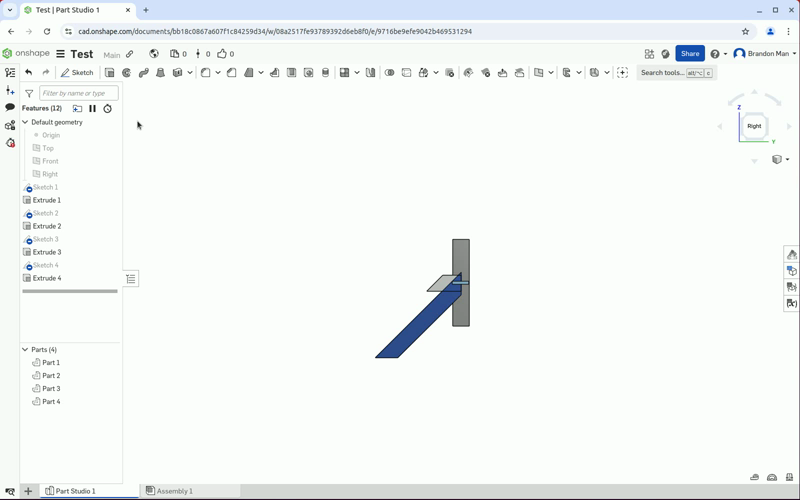
key(shift+h)
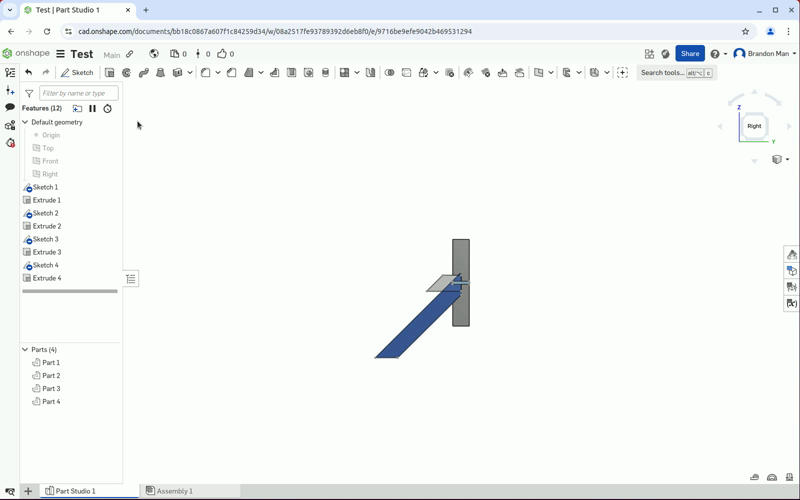
key(shift+h)
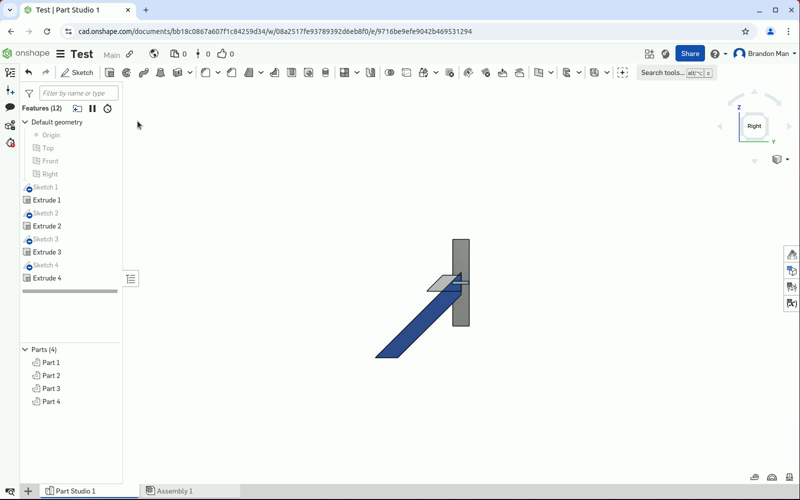
mouse_move(73, 189)
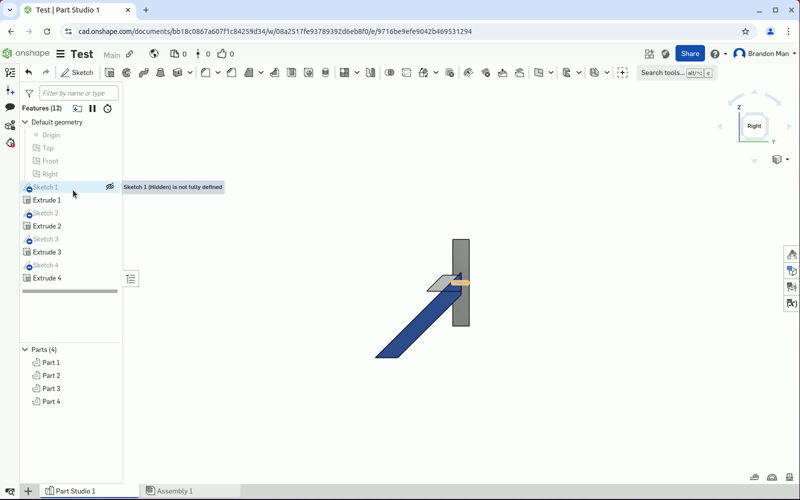
click(73, 189)
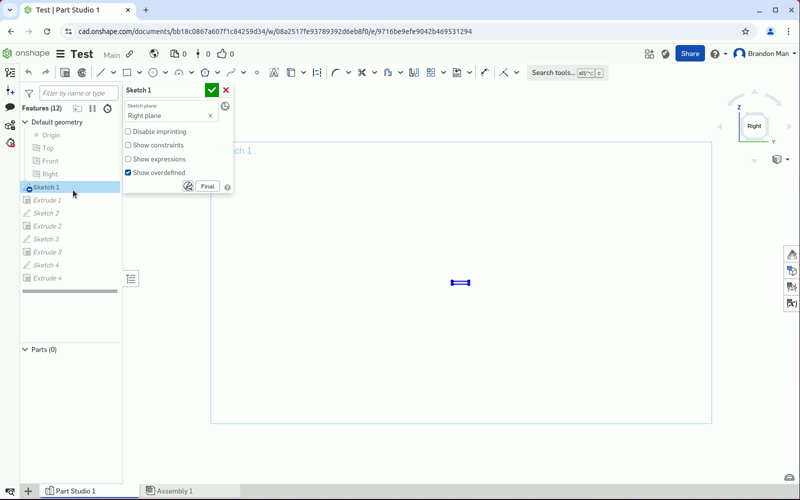
mouse_move(229, 92)
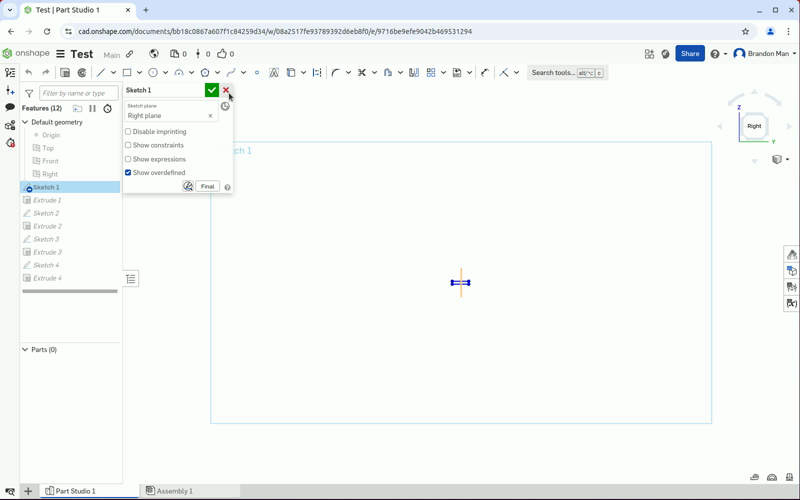
click(229, 92)
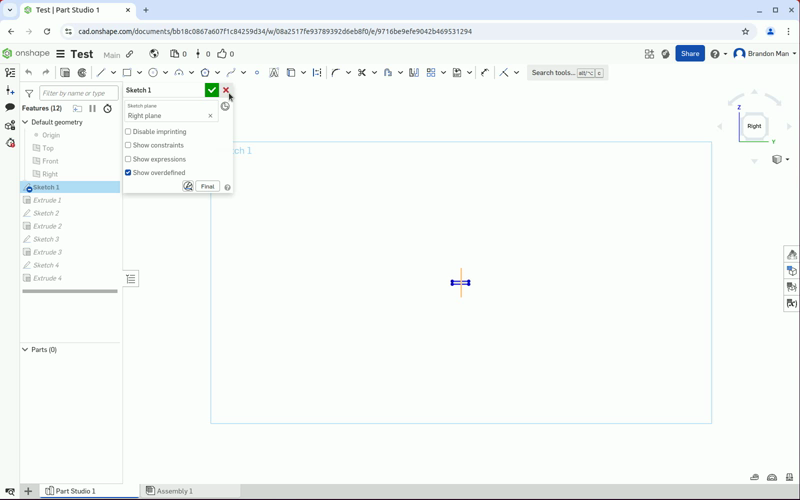
key(shift+s)
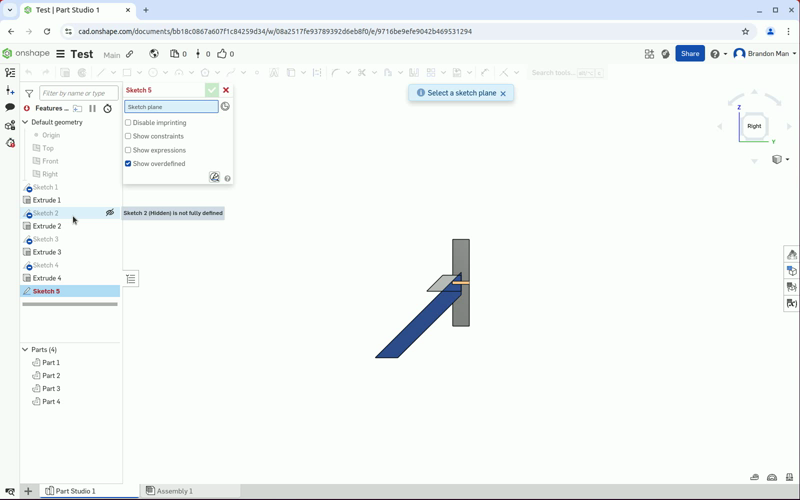
scroll(3)
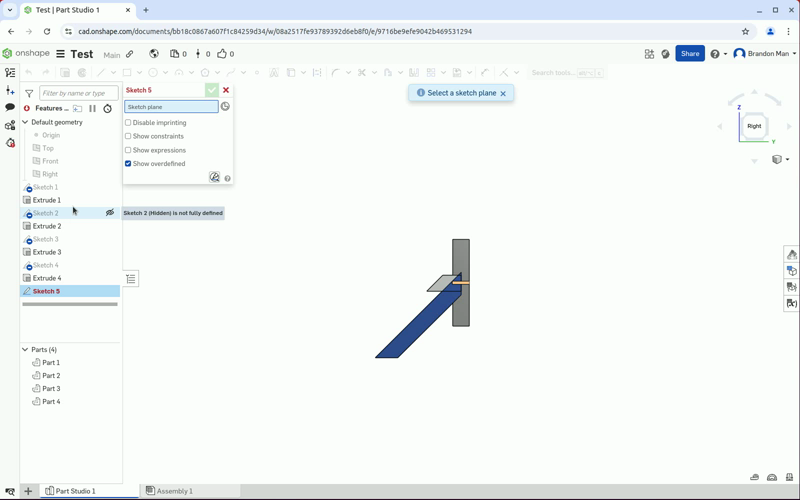
mouse_move(73, 176)
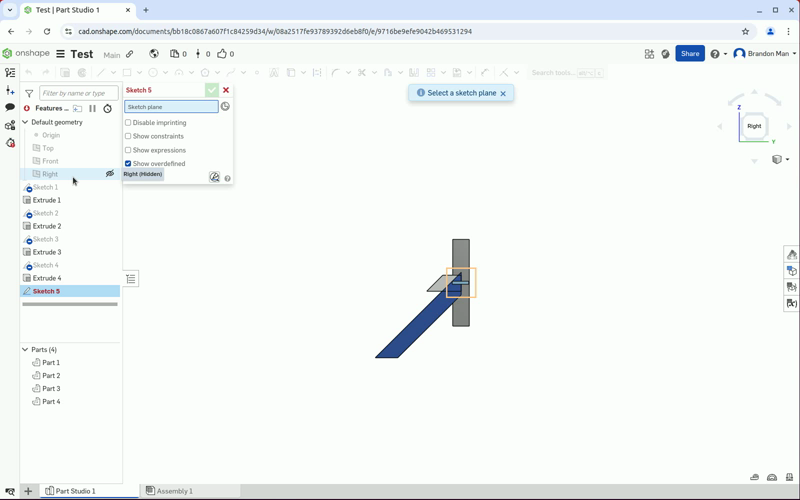
click(73, 176)
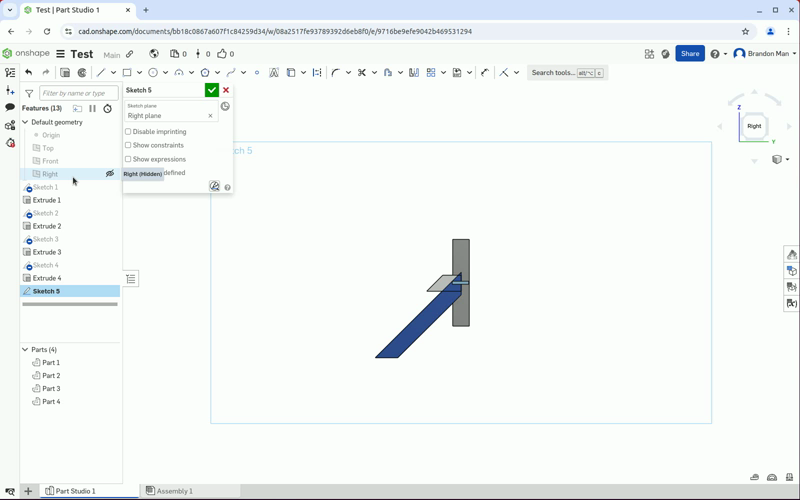
mouse_move(73, 352)
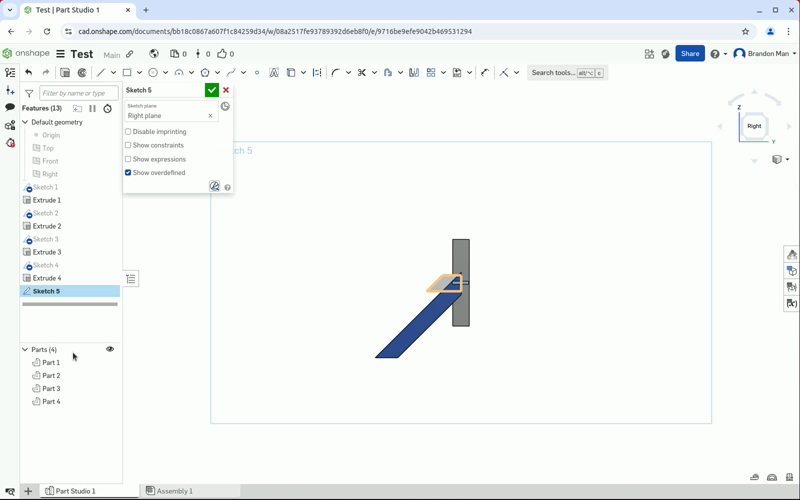
key(y)
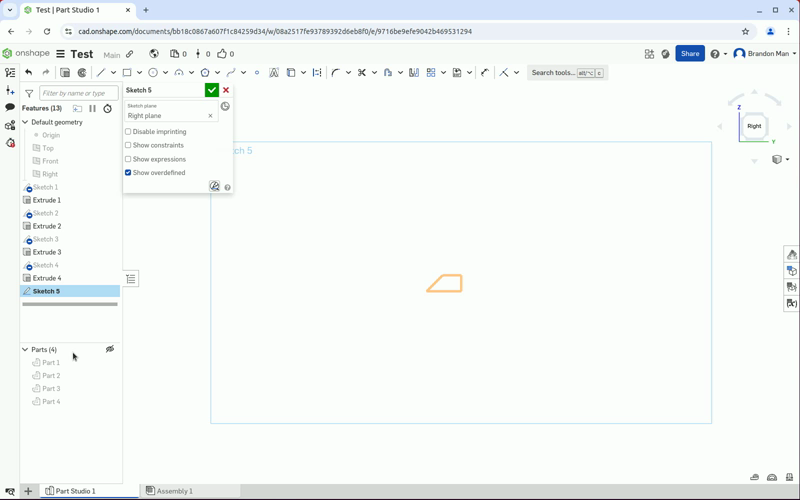
key(l)
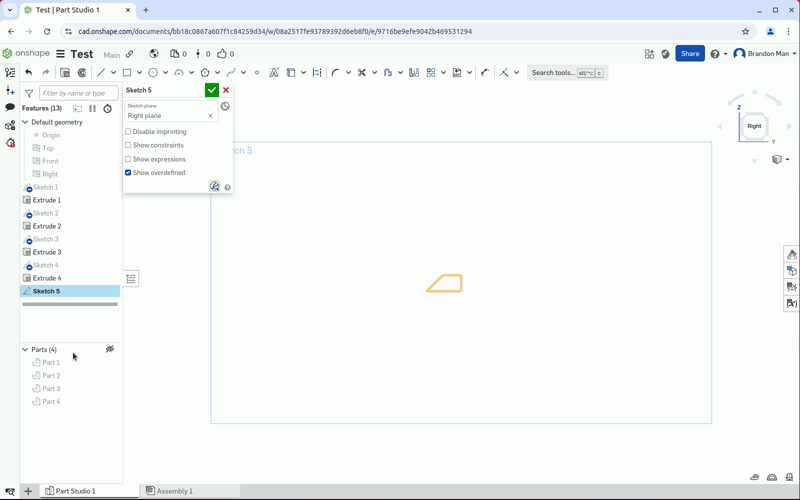
key_down(shift)
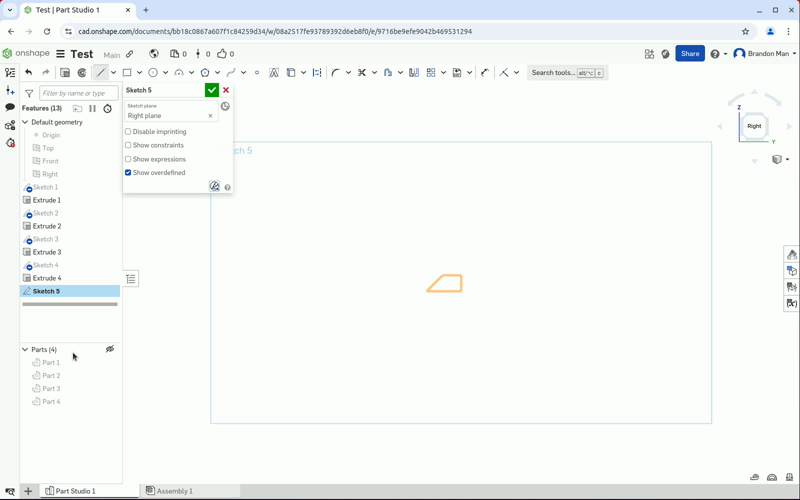
mouse_move(358, 291)
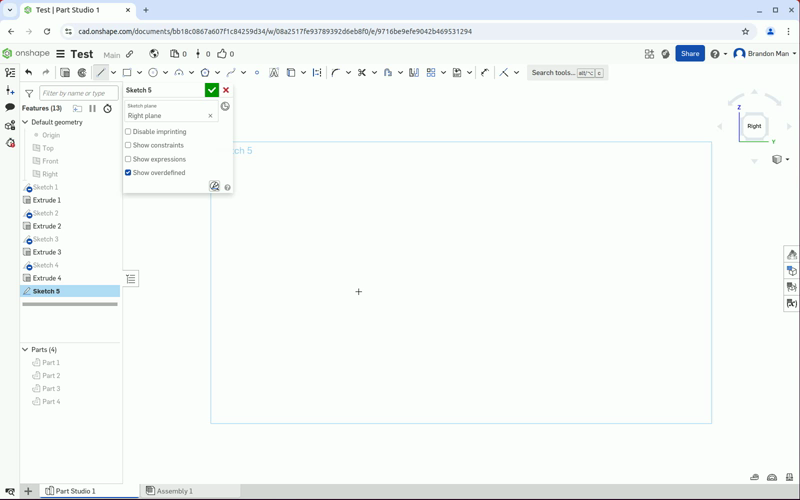
click(358, 291)
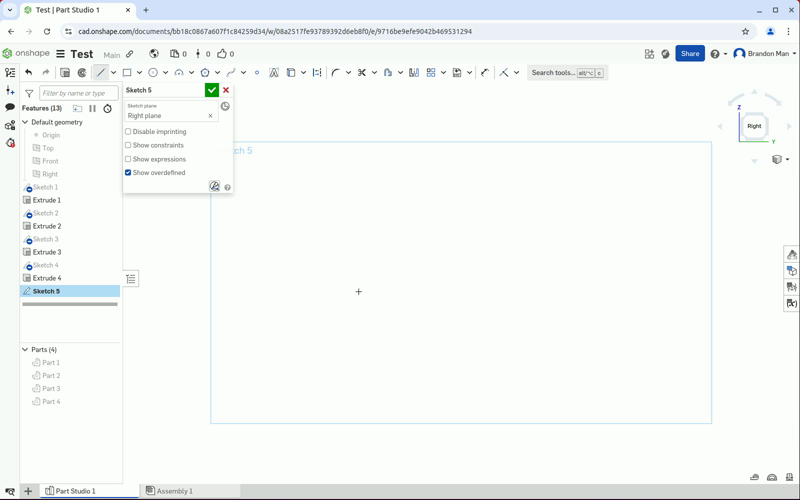
key_up(shift)
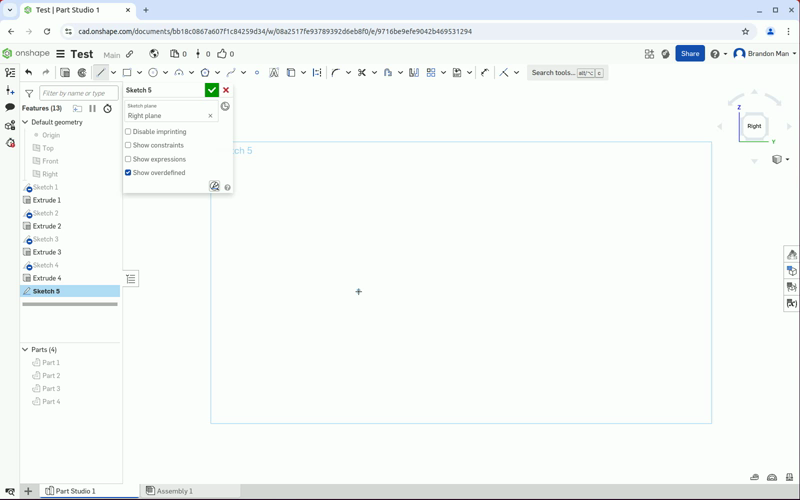
key_down(shift)
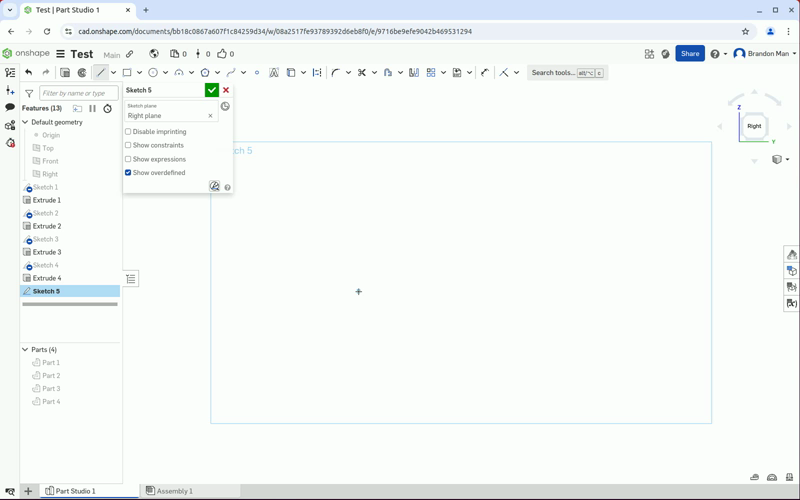
mouse_move(460, 291)
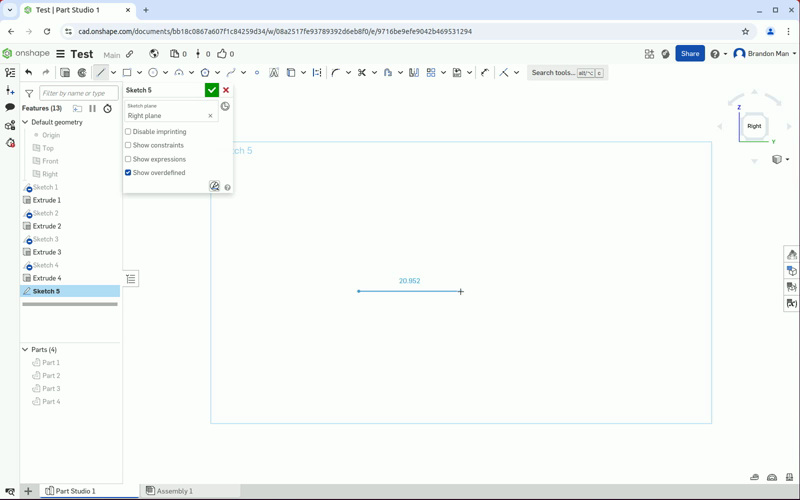
click(460, 291)
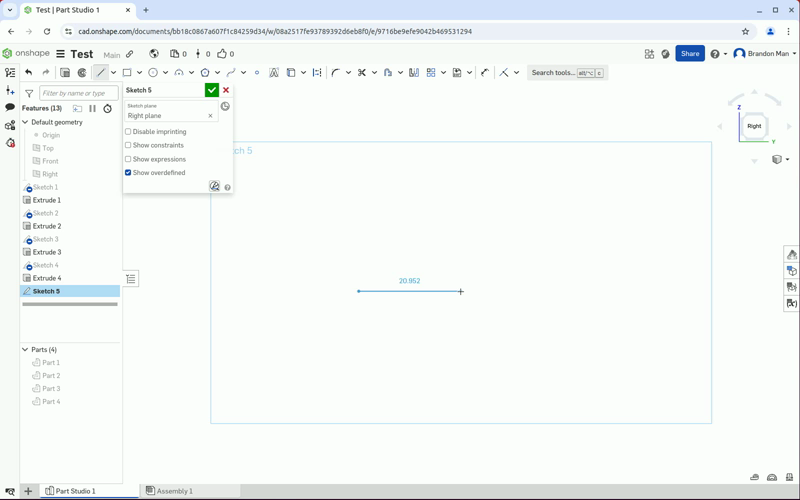
key_up(shift)
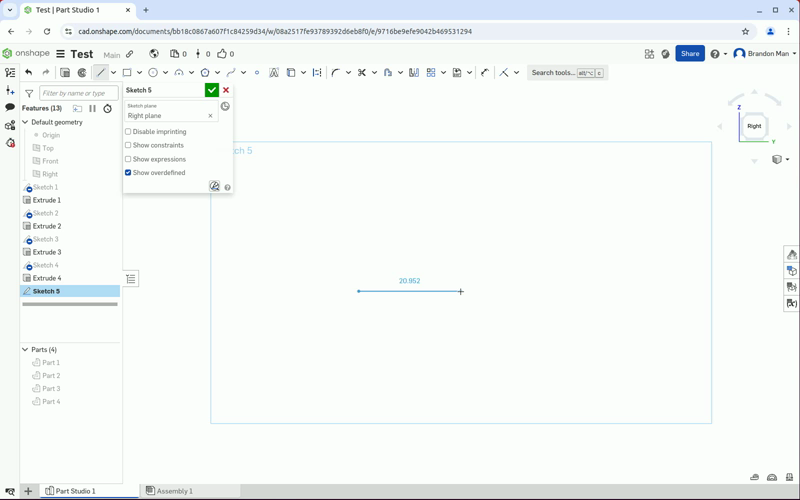
key_down(shift)
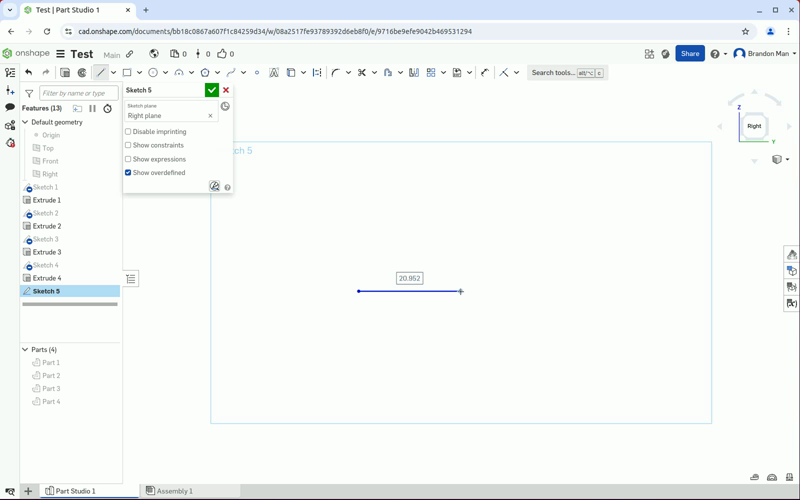
mouse_move(490, 291)
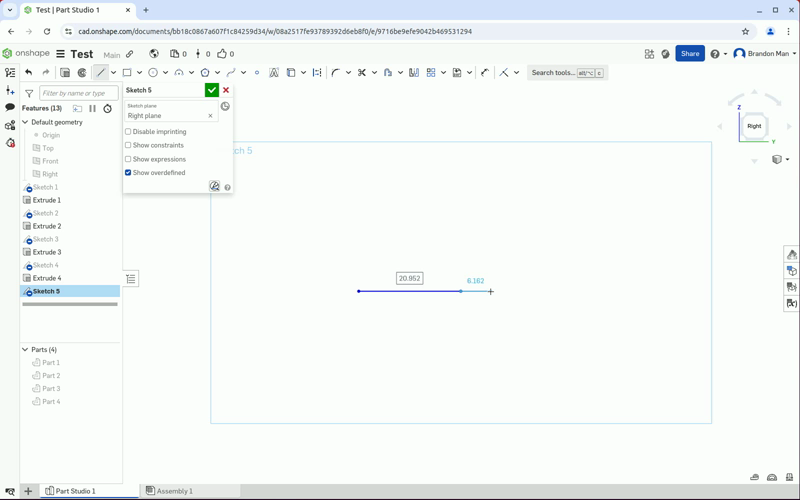
mouse_move(460, 275)
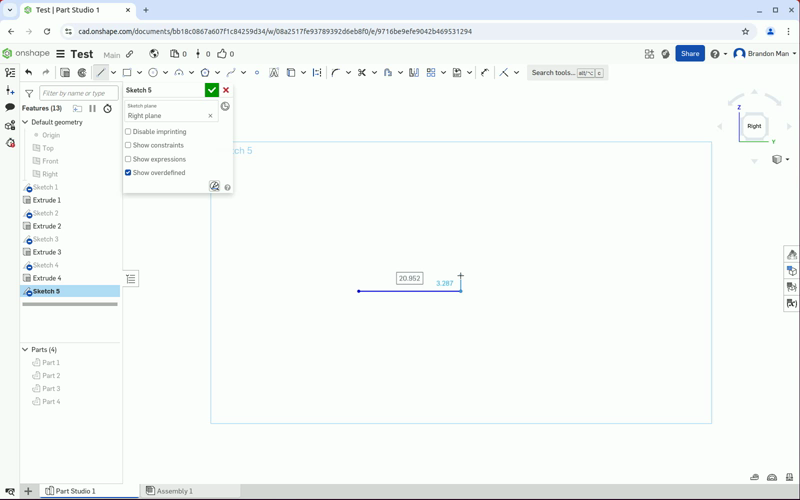
click(460, 275)
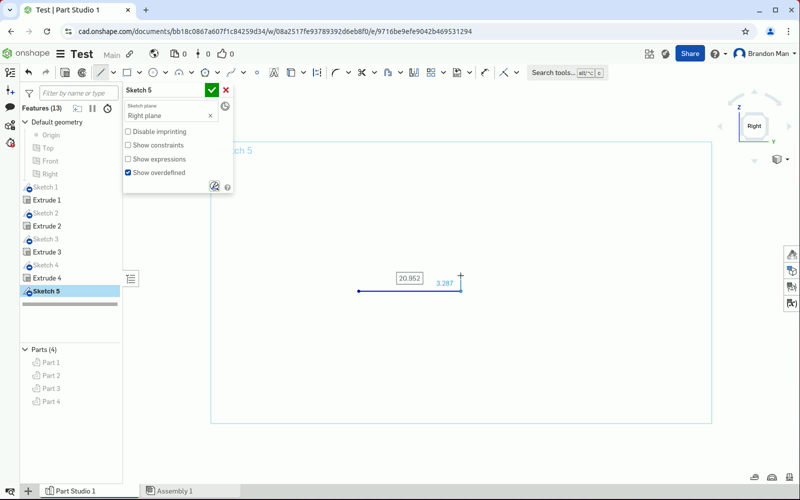
key_up(shift)
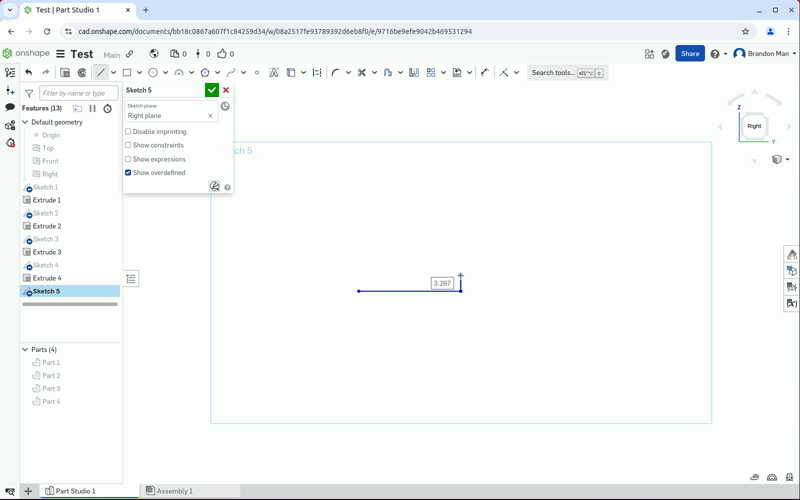
key_down(shift)
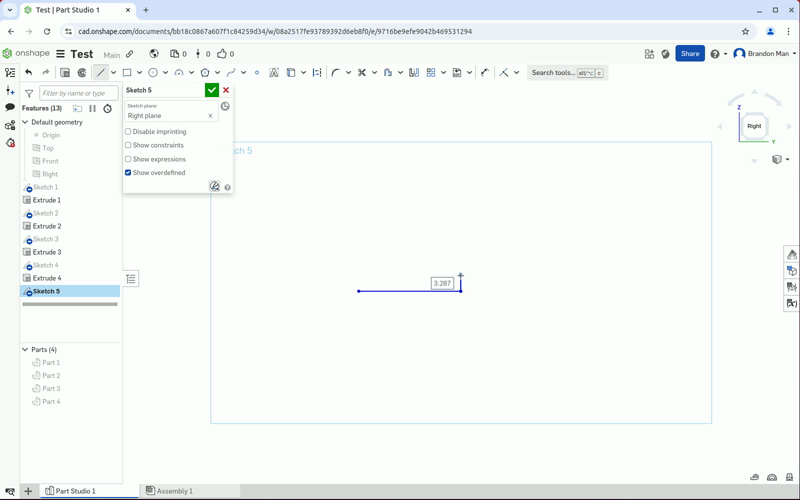
mouse_move(374, 275)
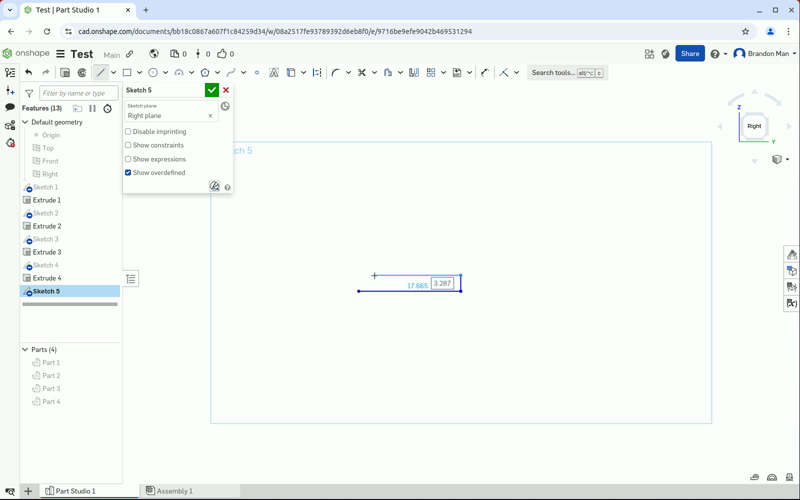
click(374, 275)
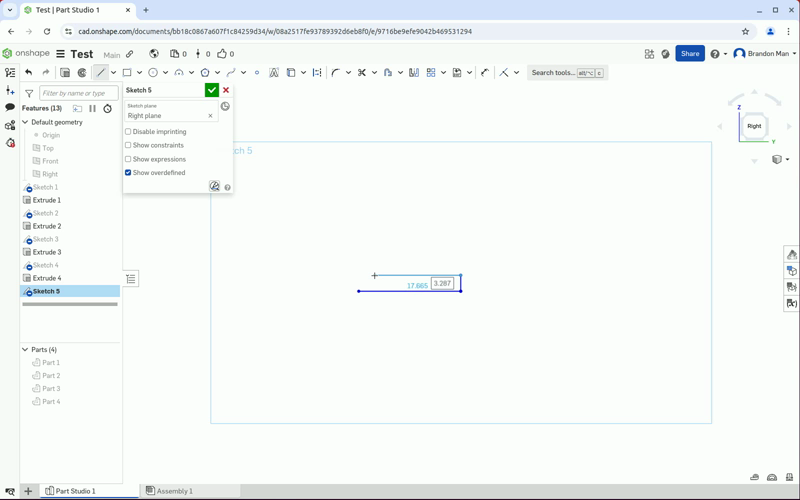
key_up(shift)
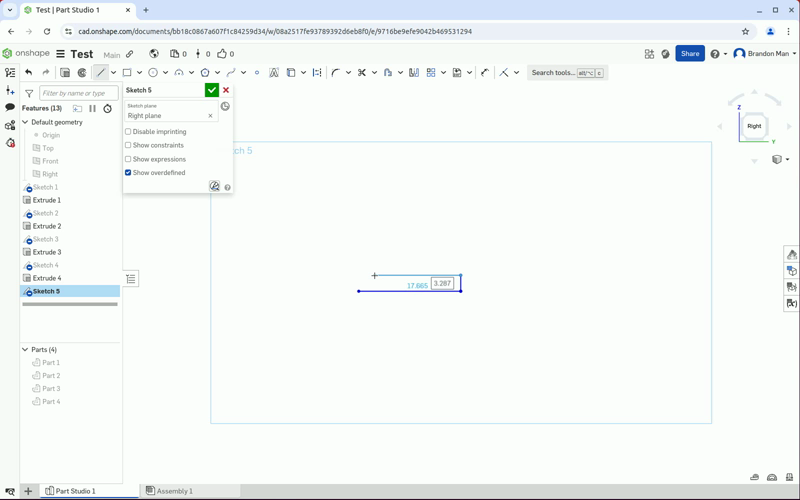
mouse_move(404, 275)
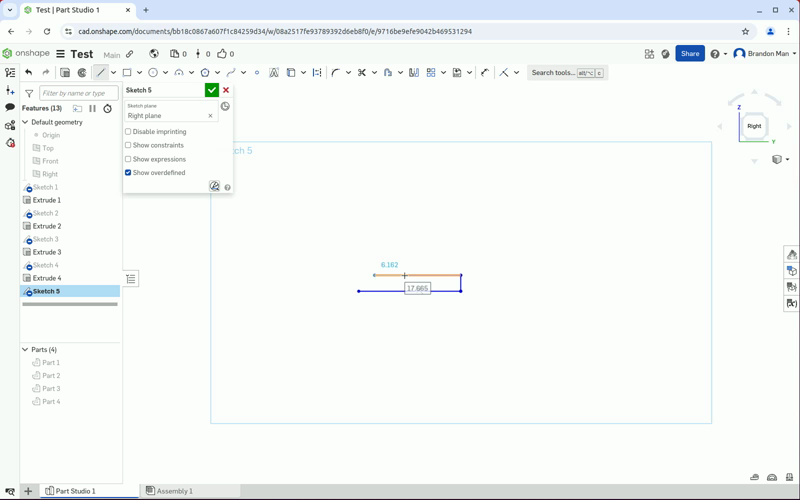
key_down(shift)
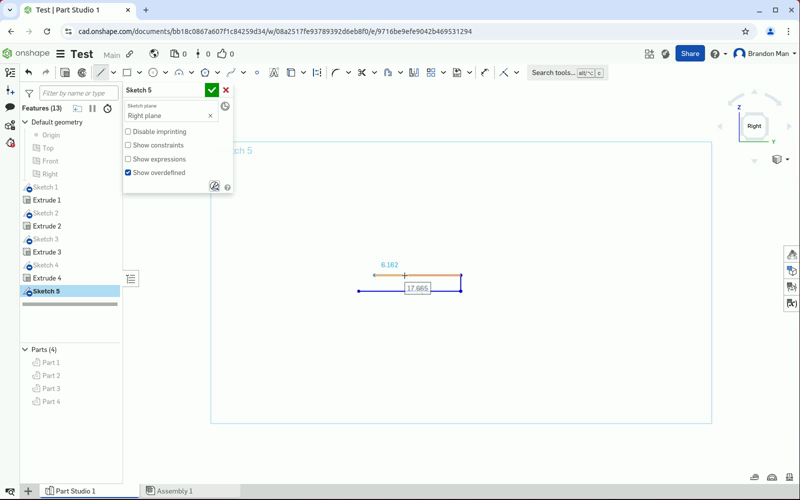
mouse_move(358, 291)
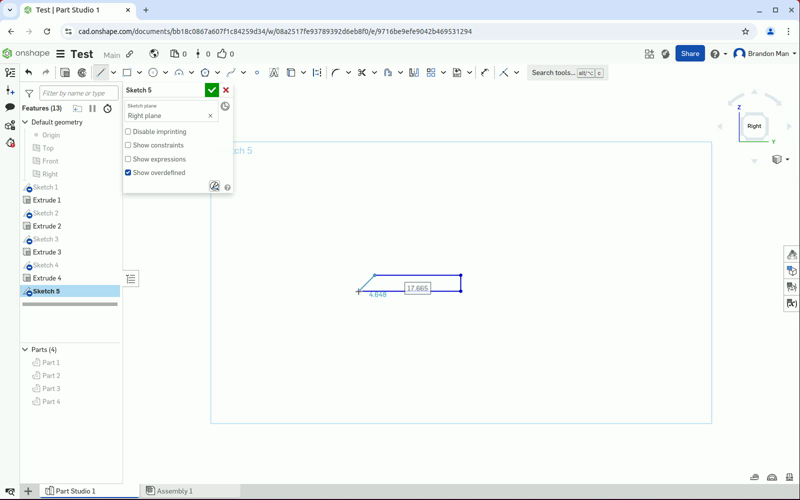
key_up(shift)
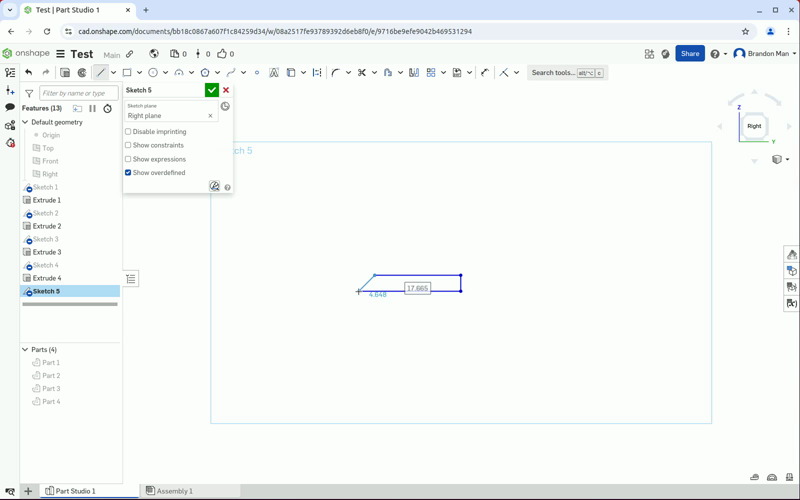
click(358, 291)
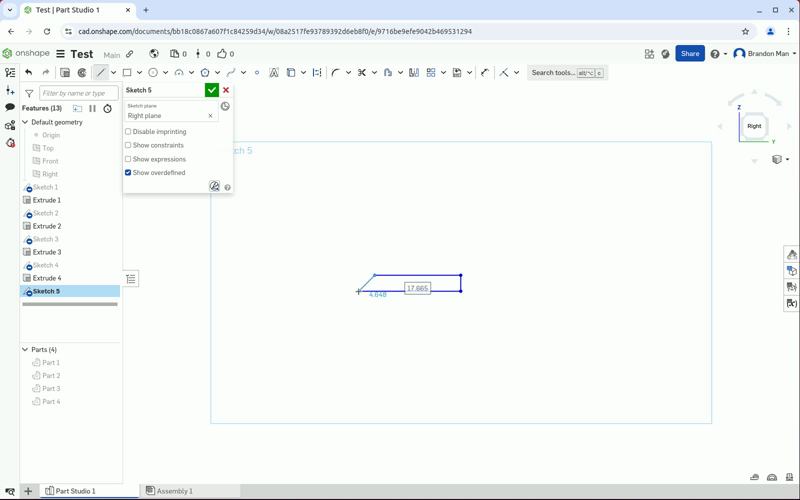
key(esc)
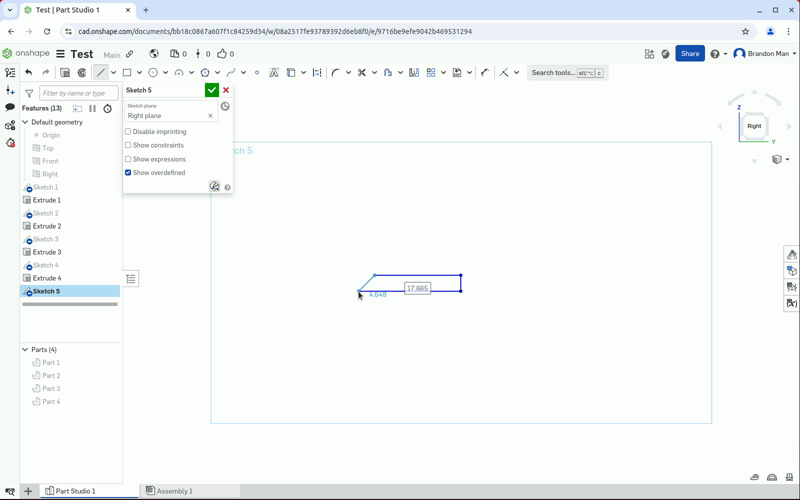
mouse_move(368, 284)
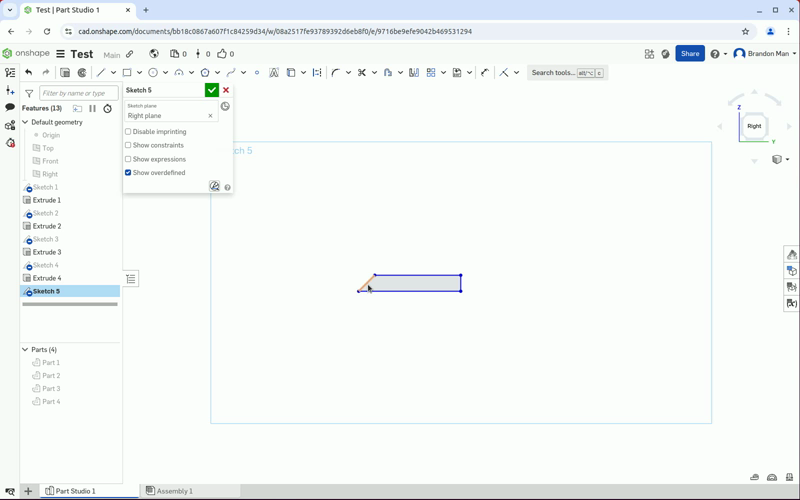
scroll(6)
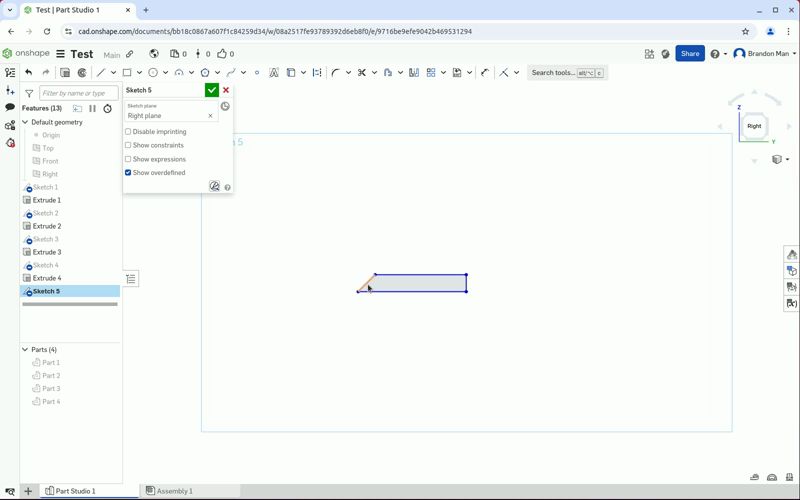
scroll(6)
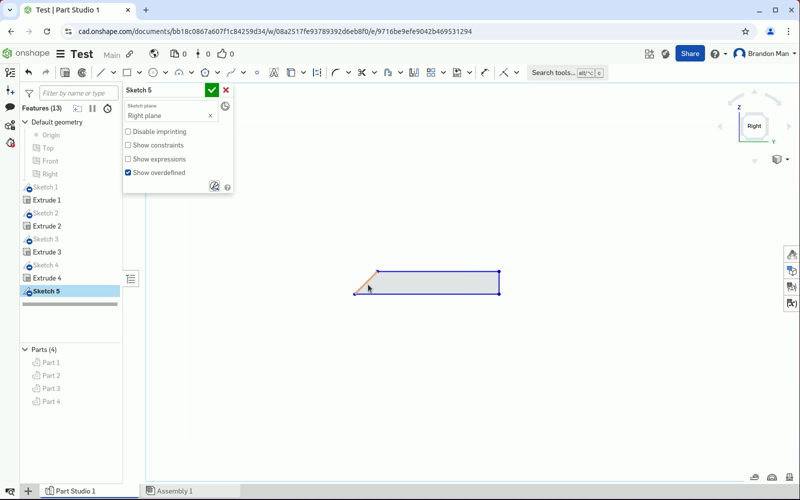
scroll(6)
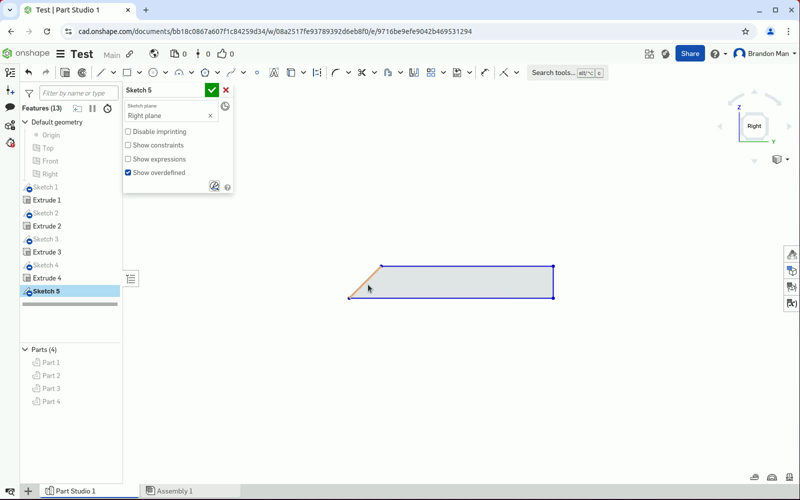
scroll(6)
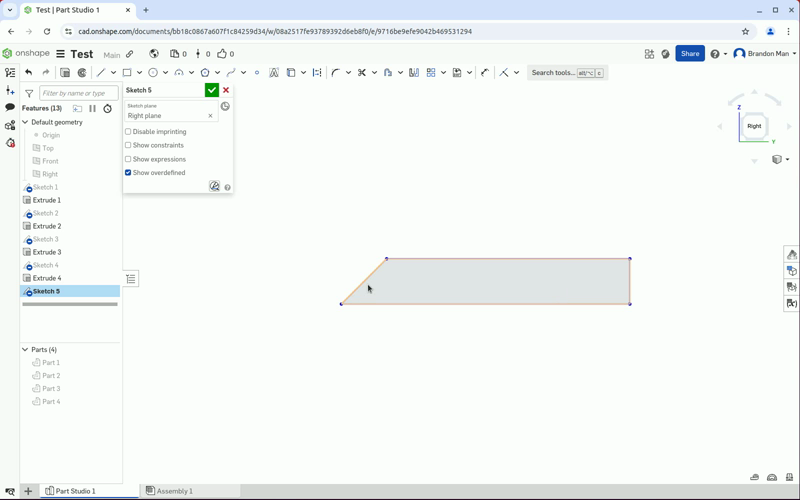
scroll(6)
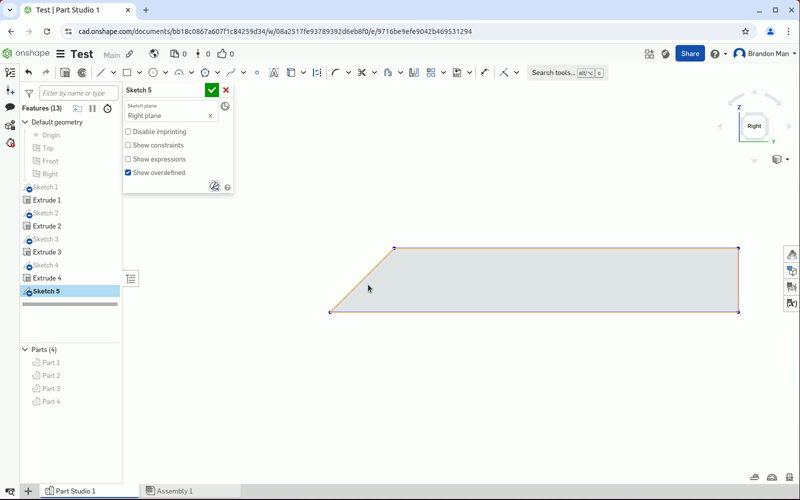
scroll(6)
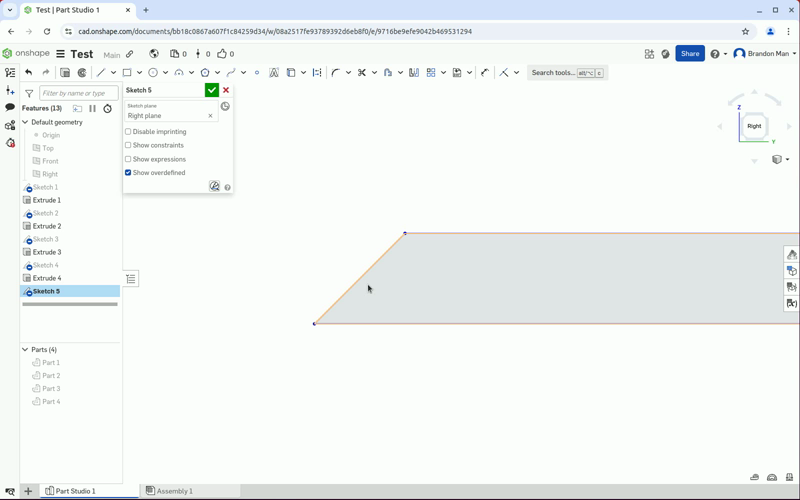
scroll(6)
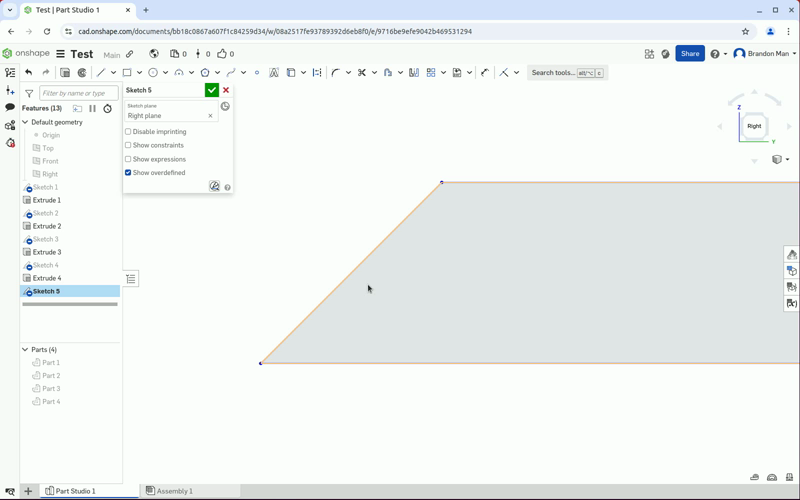
click(368, 284)
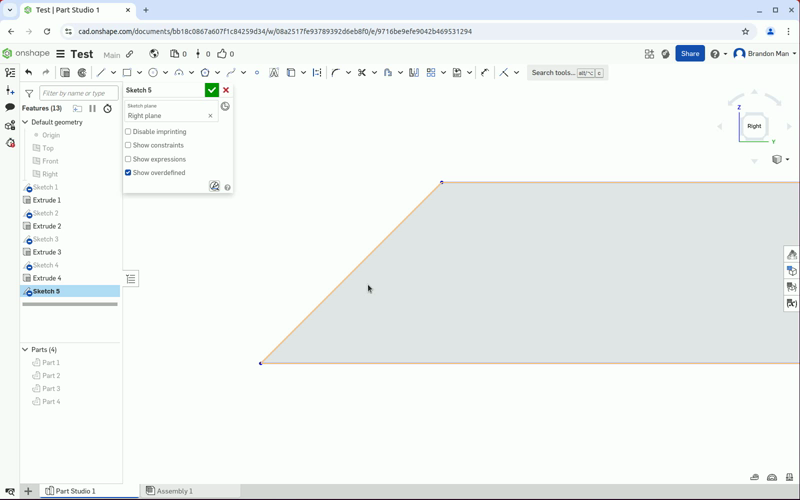
scroll(-6)
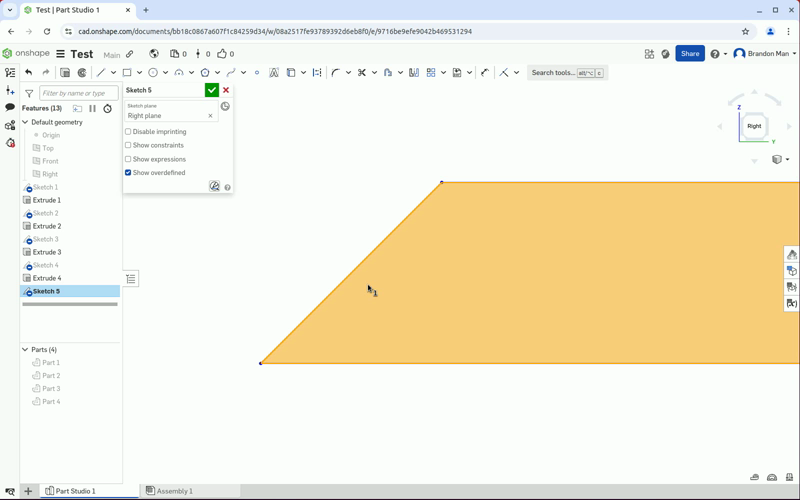
scroll(-6)
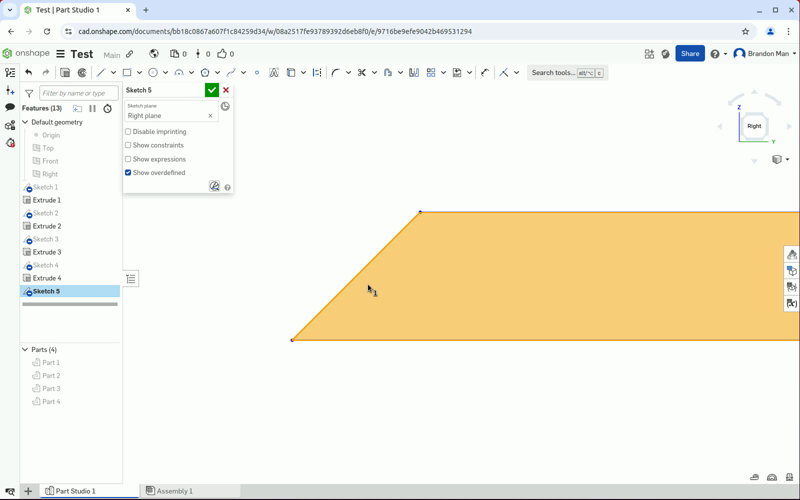
scroll(-6)
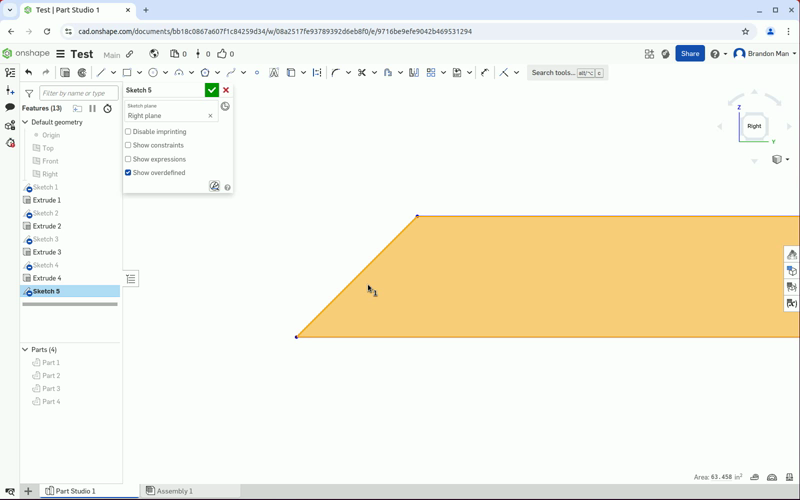
scroll(-6)
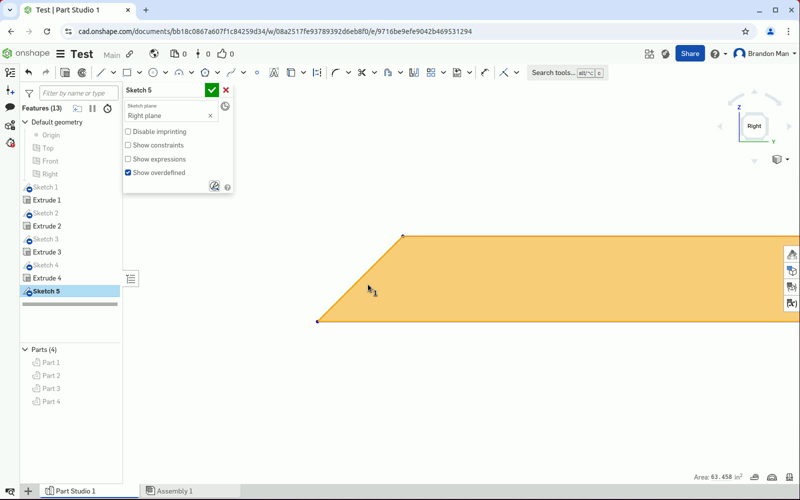
scroll(-6)
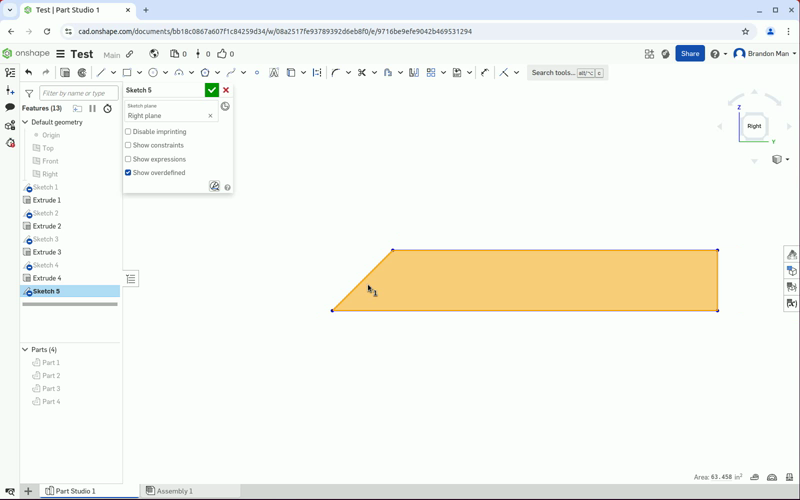
scroll(-6)
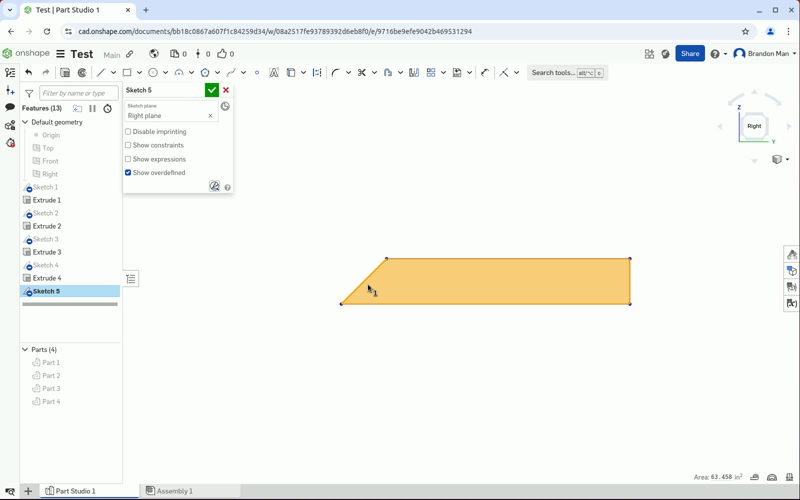
scroll(-6)
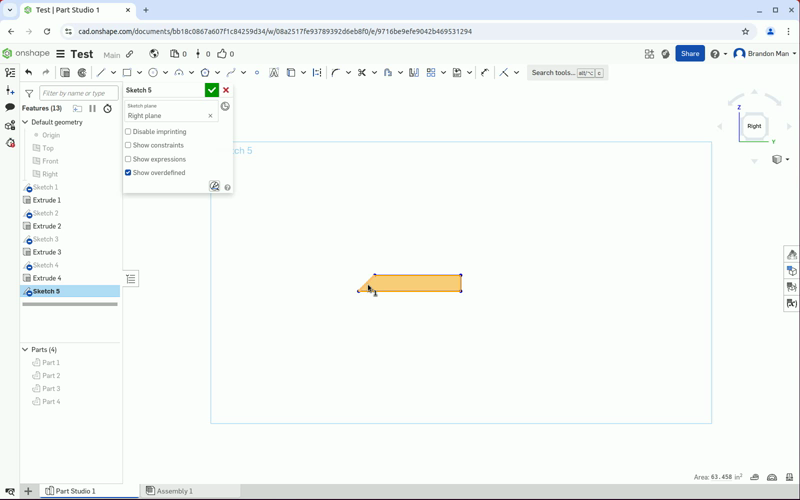
mouse_move(73, 352)
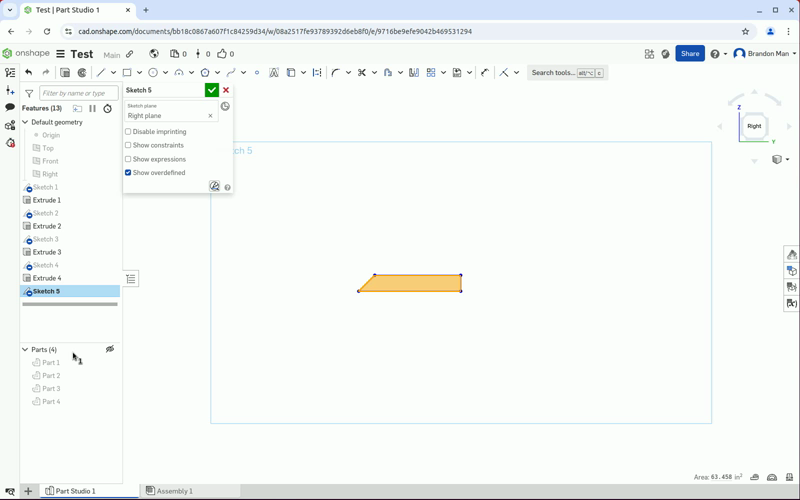
key(shift+y)
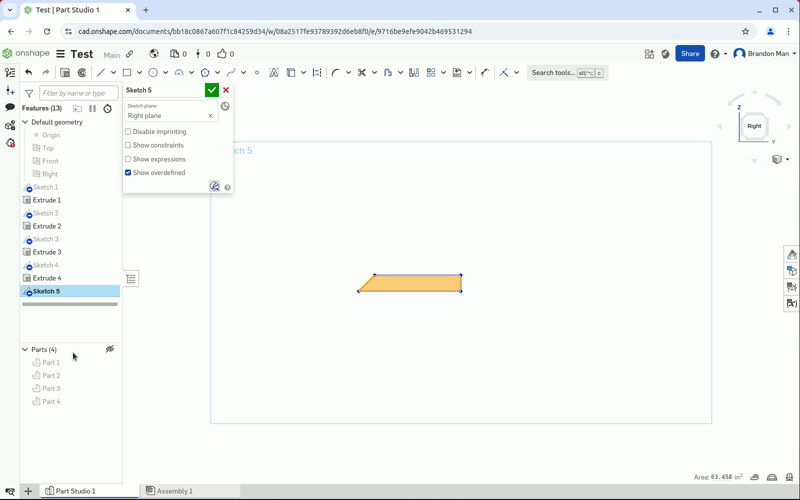
key(shift+e)
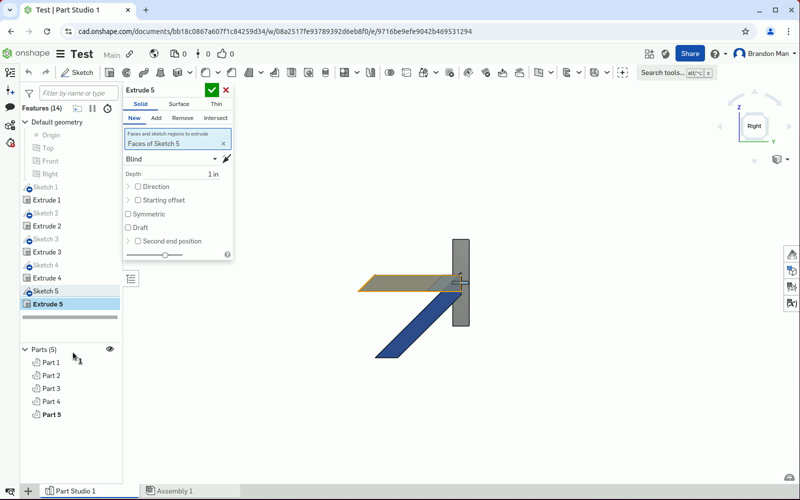
mouse_move(143, 106)
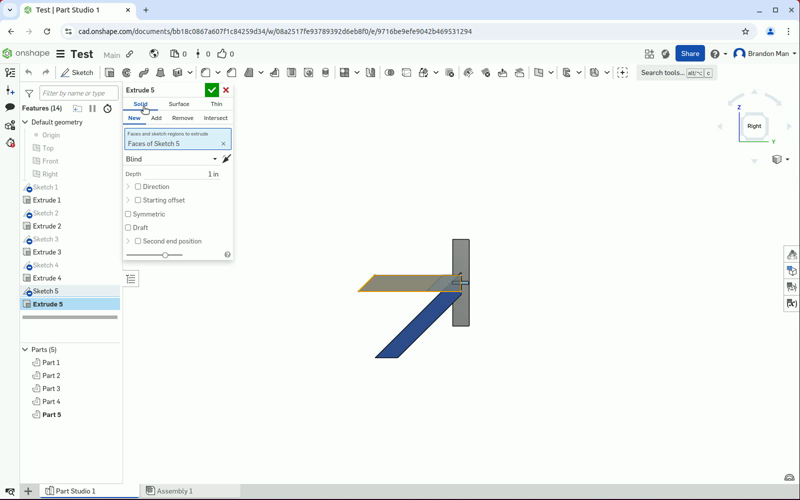
click(143, 106)
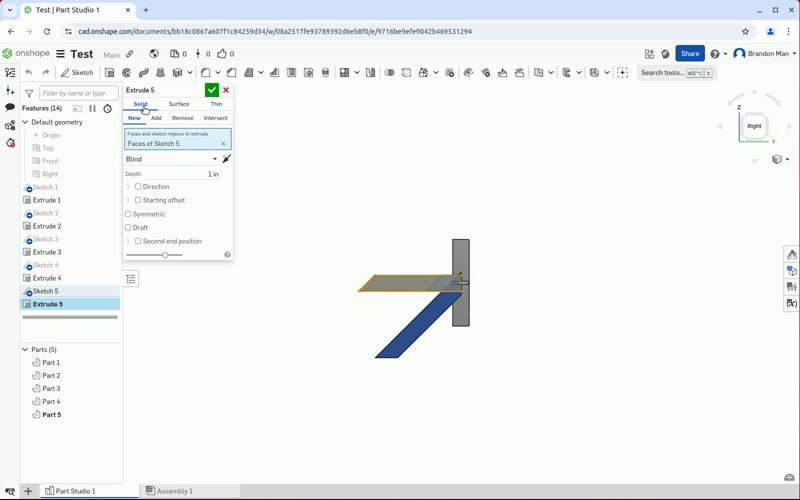
mouse_move(137, 120)
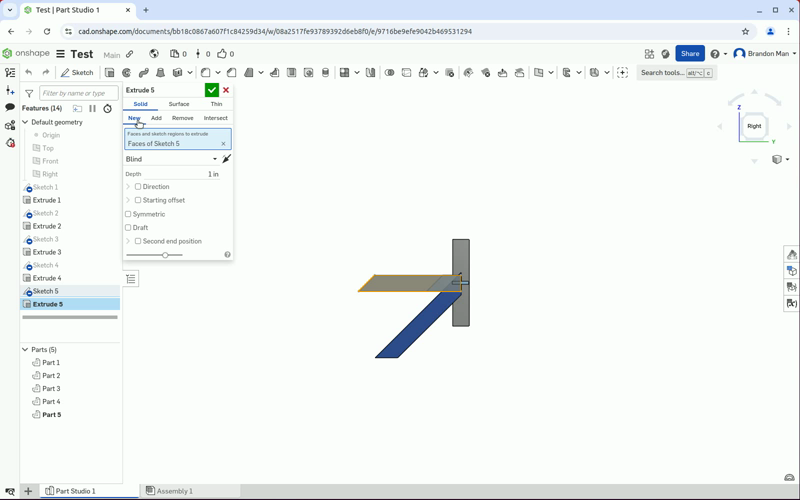
click(137, 120)
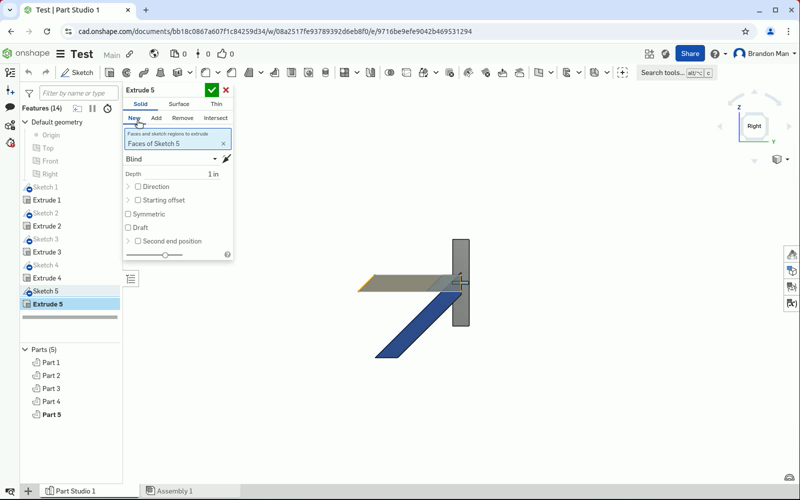
key(tab, 4)
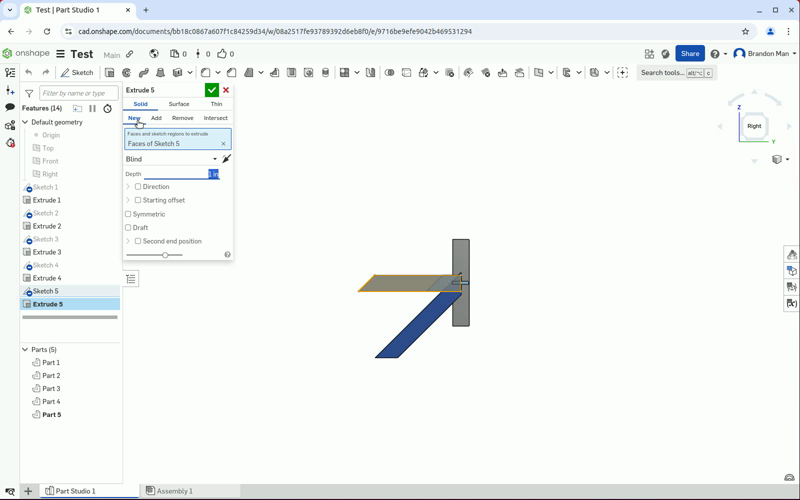
text(0.482)
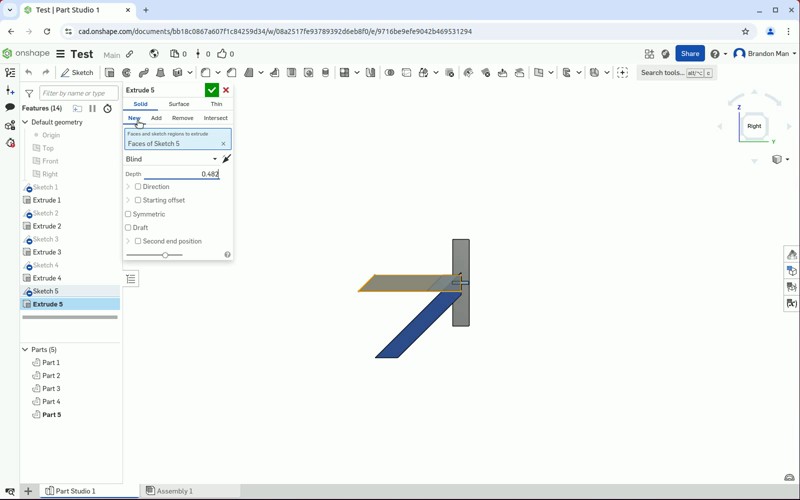
key(tab, 3)
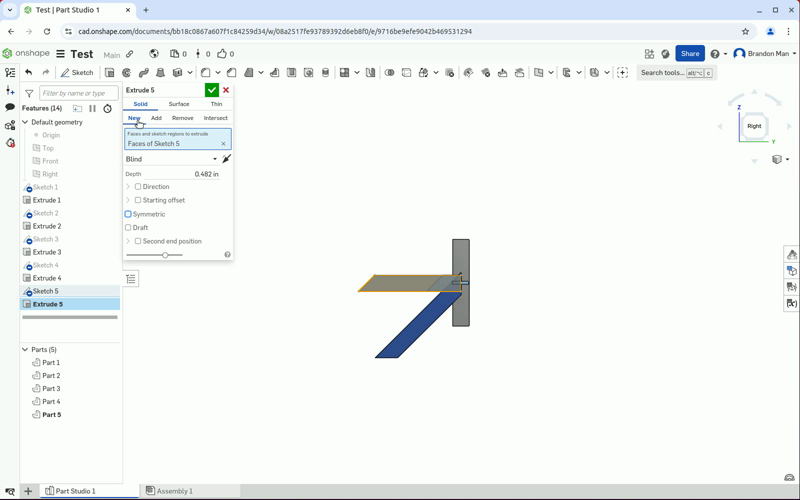
key(space)
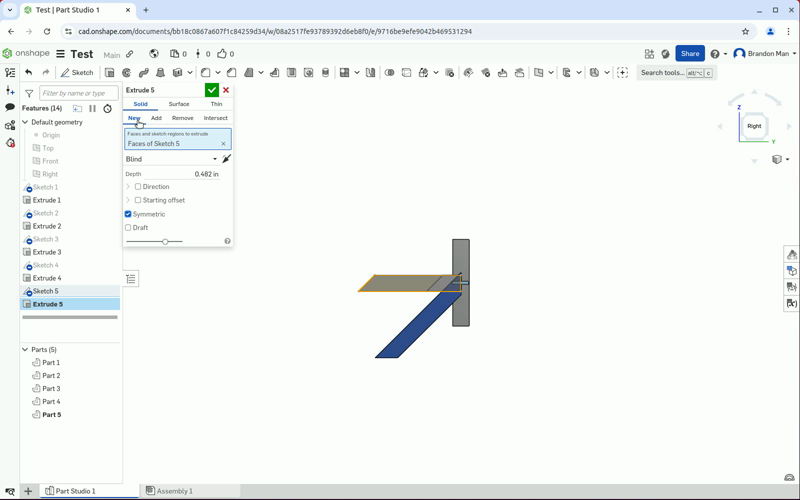
key(enter)
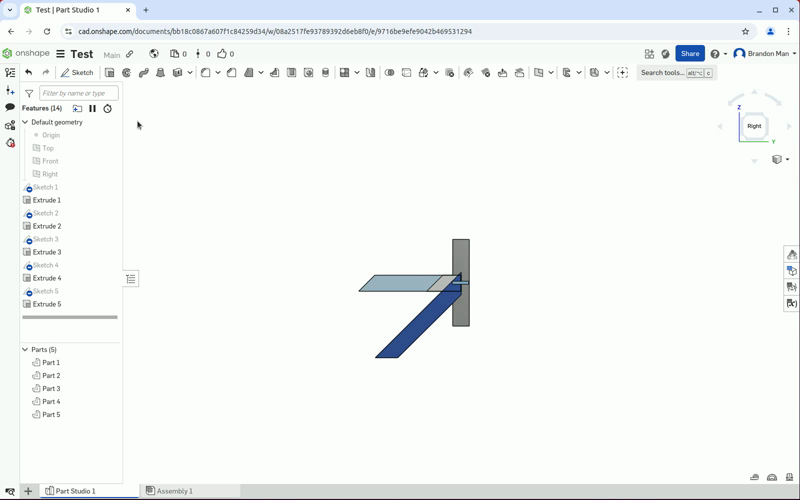
key(shift+h)
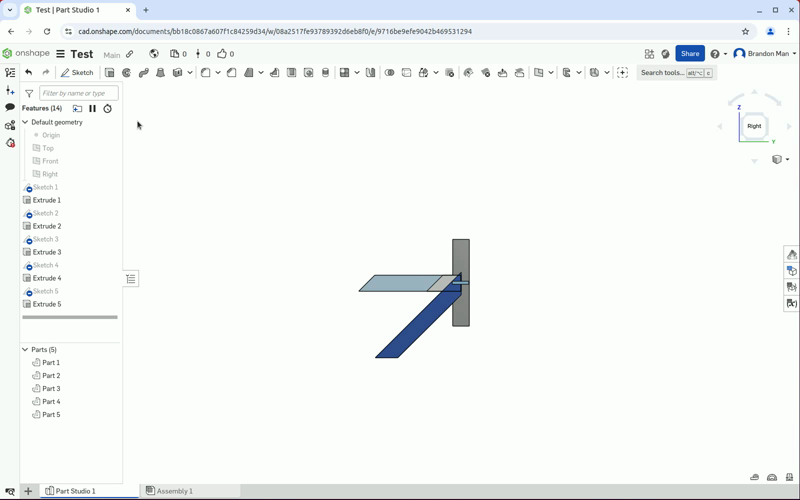
key(shift+h)
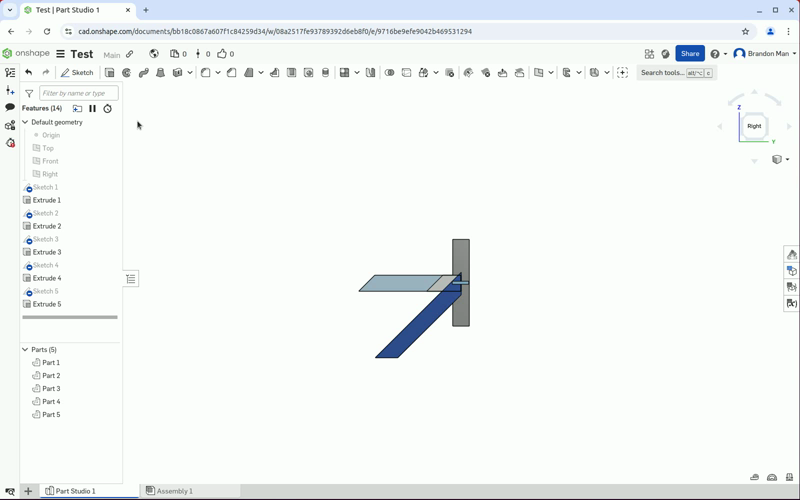
mouse_move(73, 189)
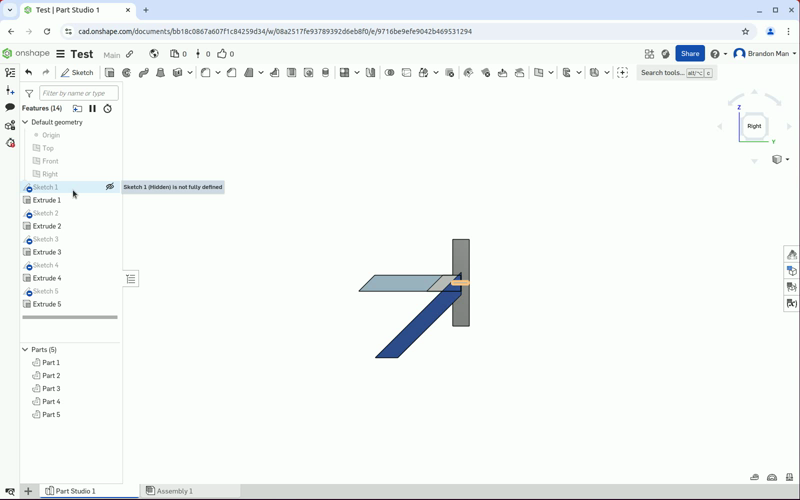
click(73, 189)
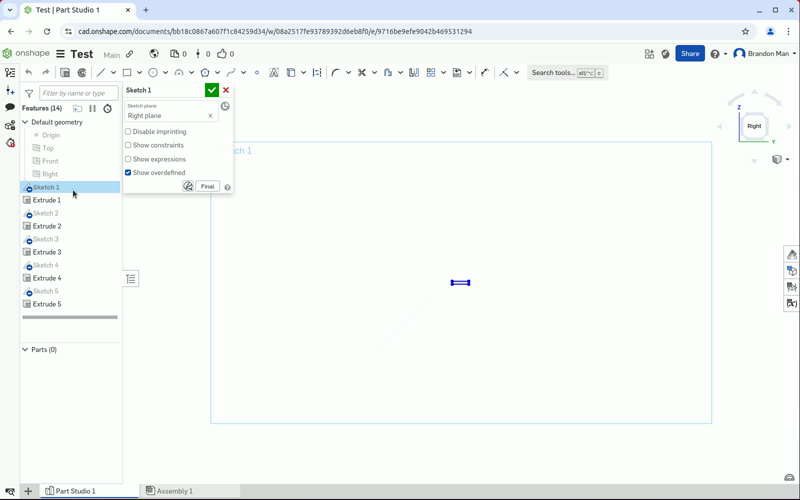
mouse_move(229, 92)
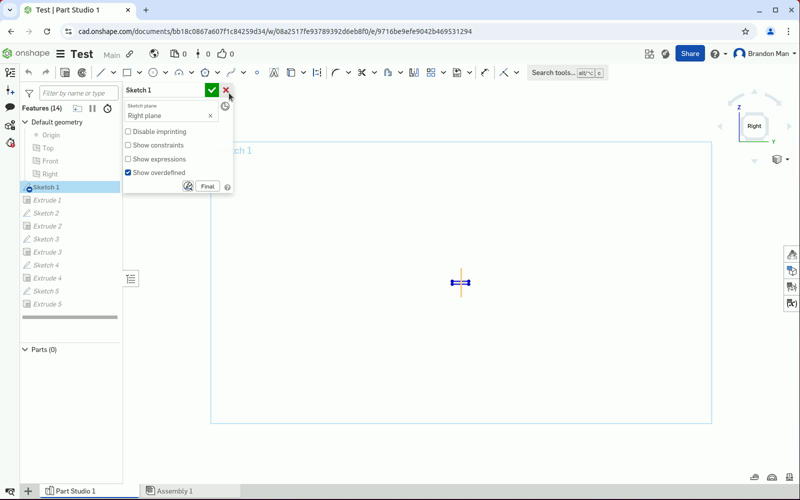
click(229, 92)
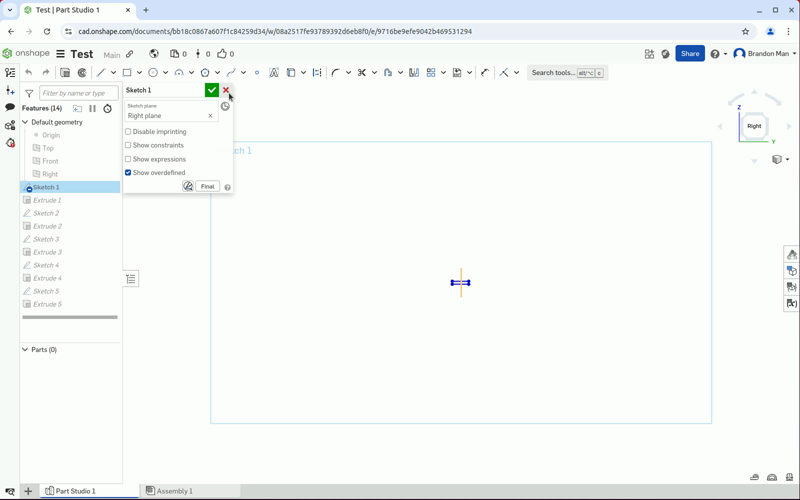
mouse_move(73, 352)
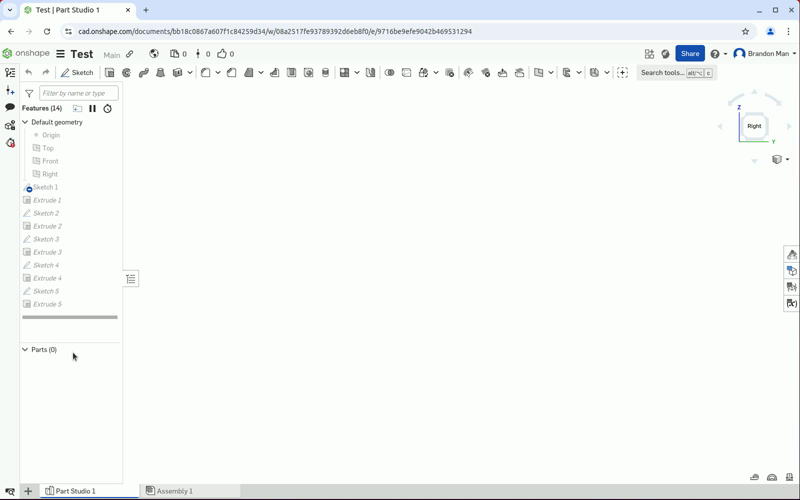
key(y)
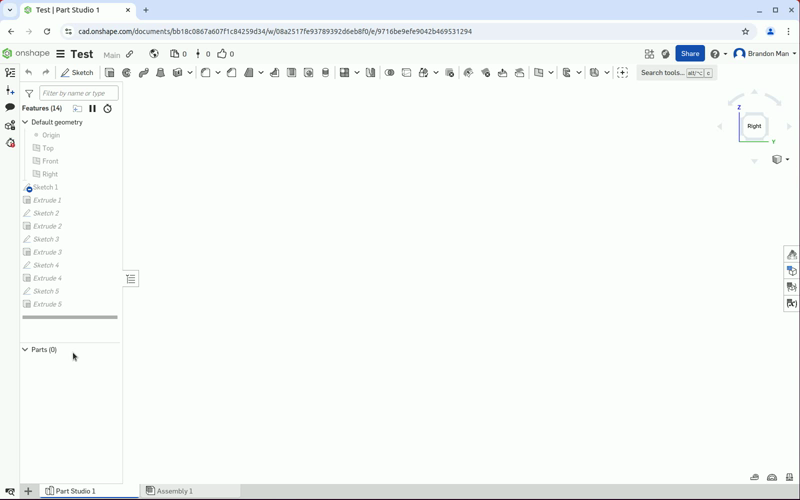
key(shift+p)
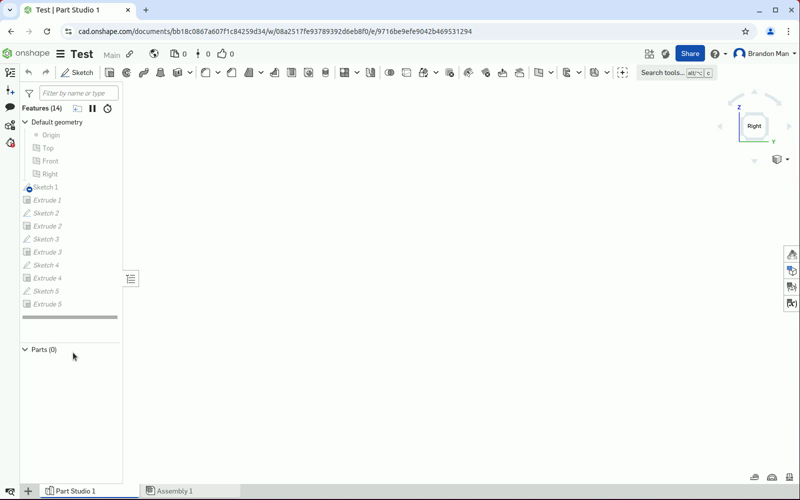
key(space)
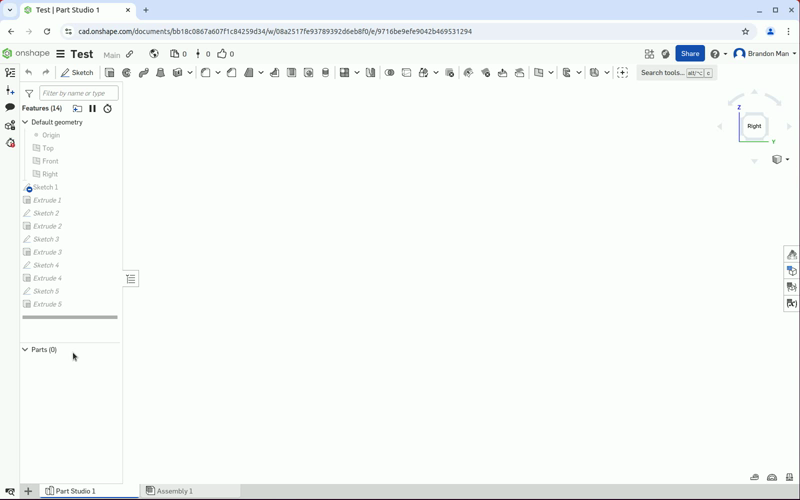
key_down(shift)
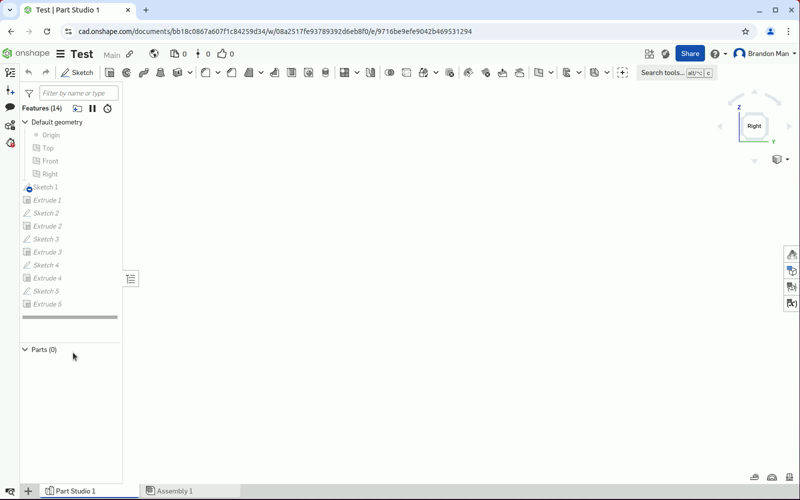
key(right)
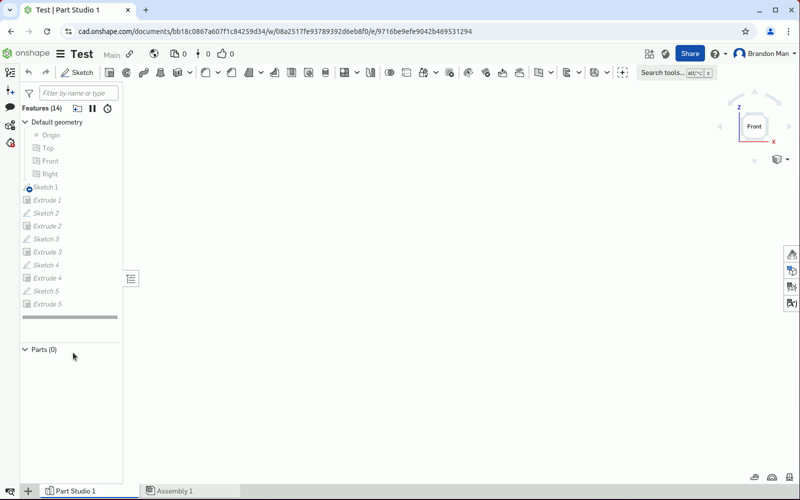
key_up(shift)
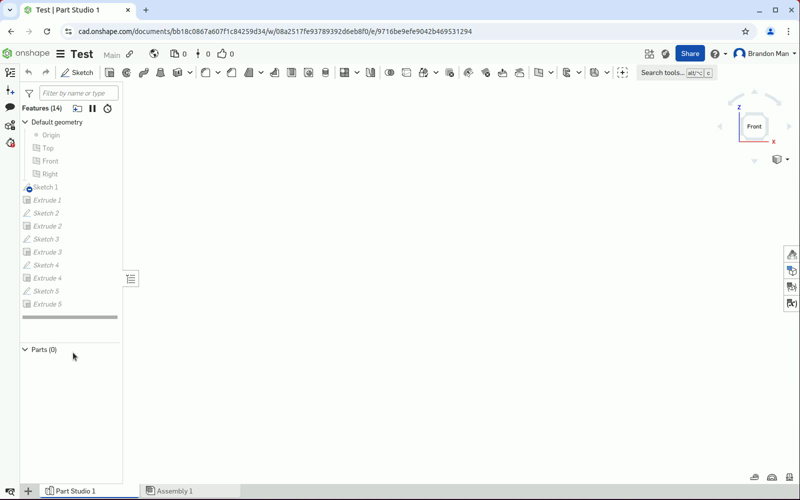
mouse_move(73, 352)
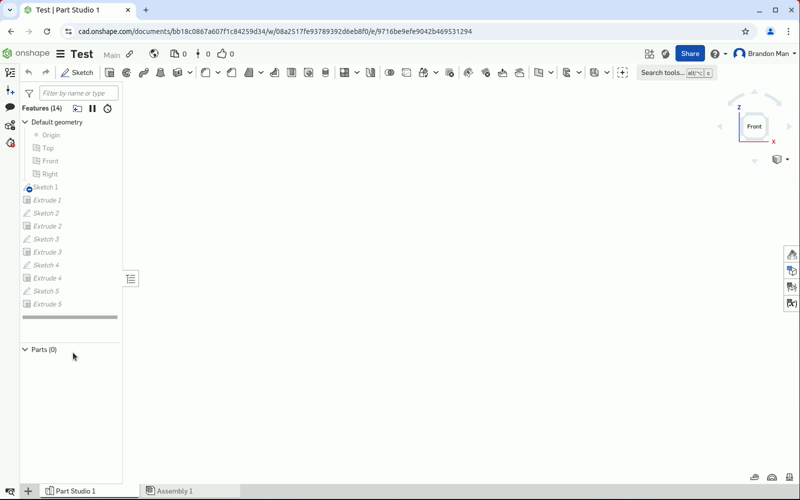
key(shift+y)
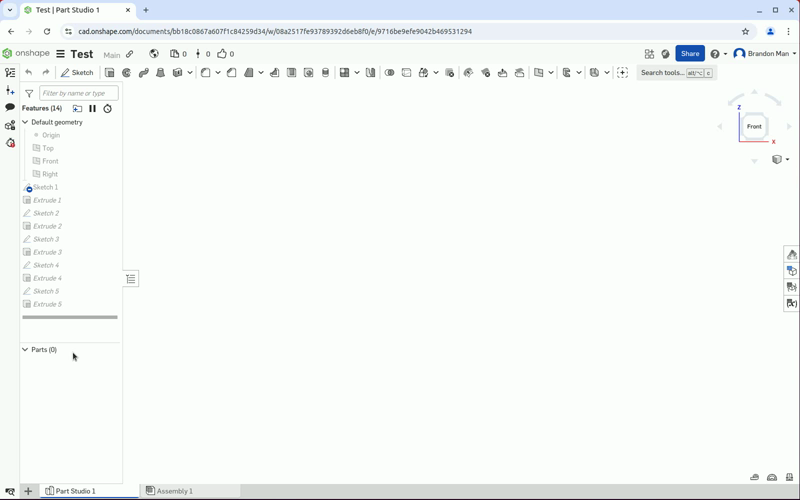
key(shift+s)
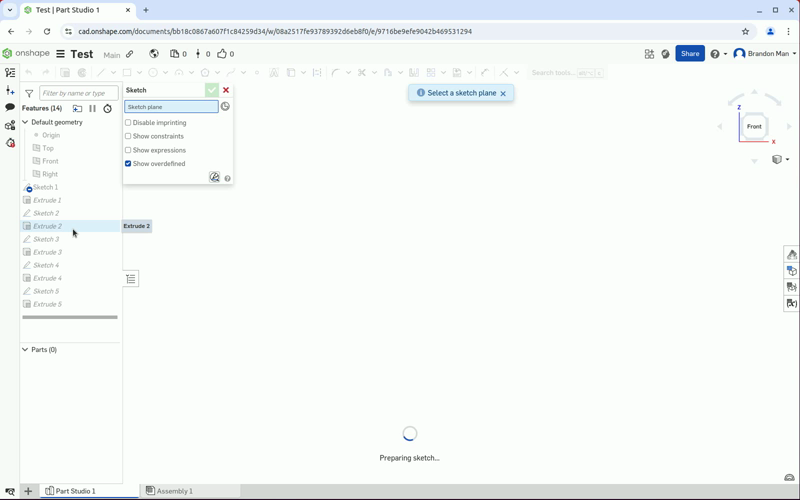
scroll(3)
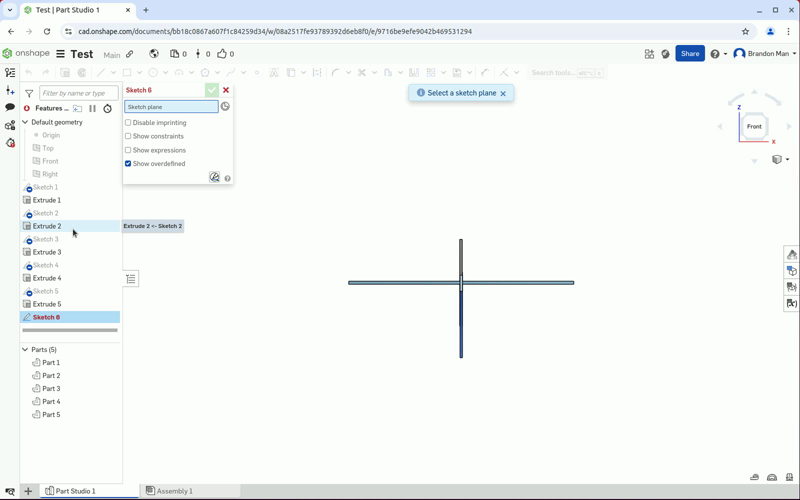
mouse_move(73, 163)
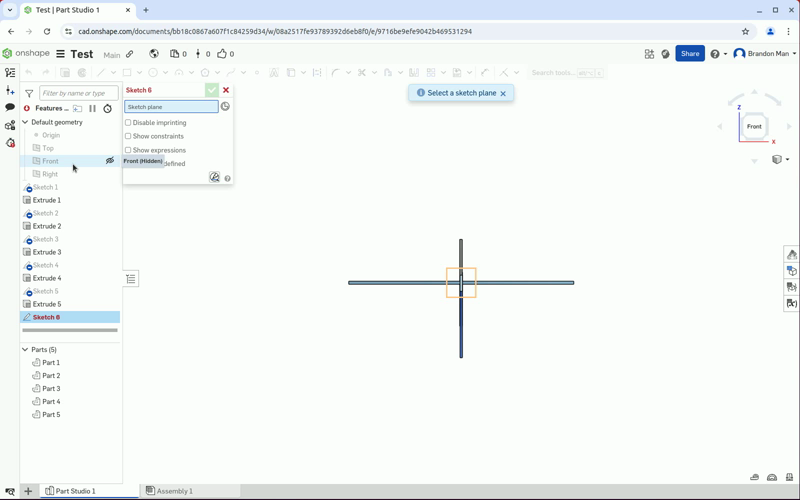
click(73, 163)
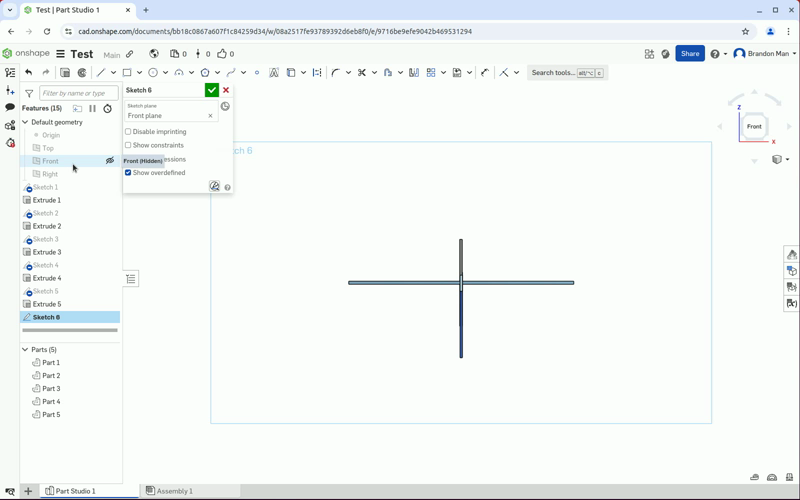
mouse_move(73, 352)
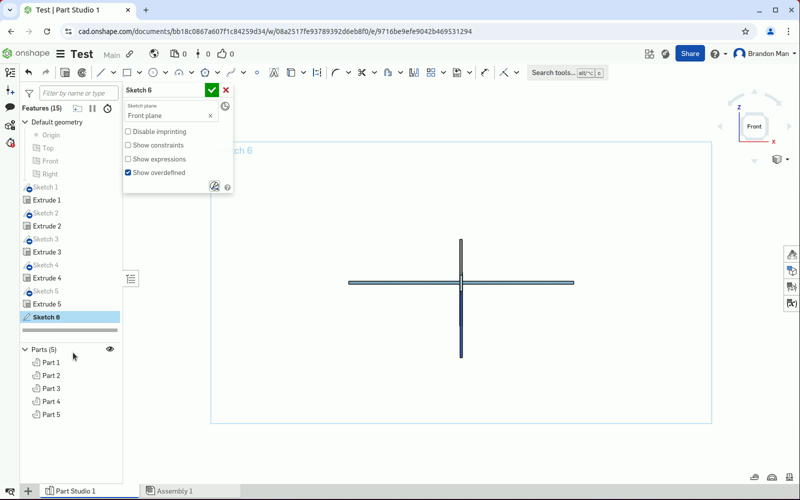
key(y)
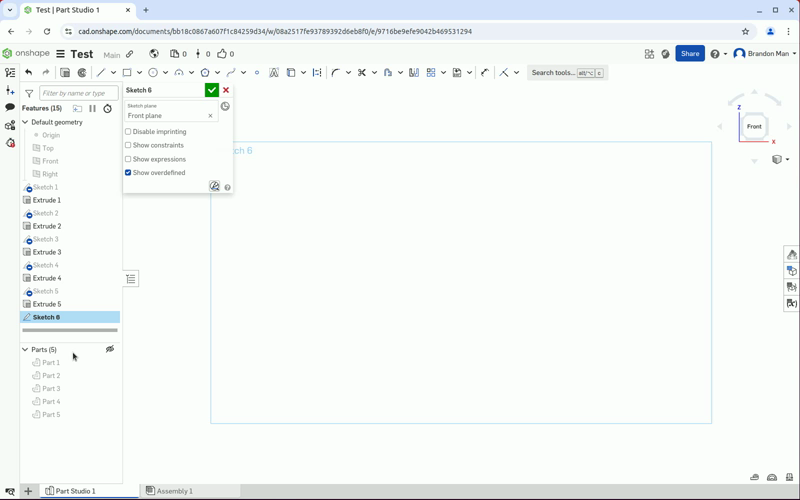
key(l)
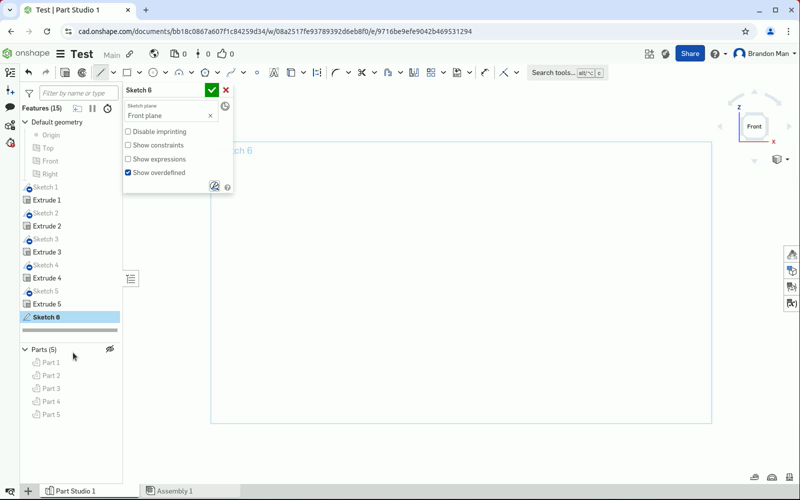
key_down(shift)
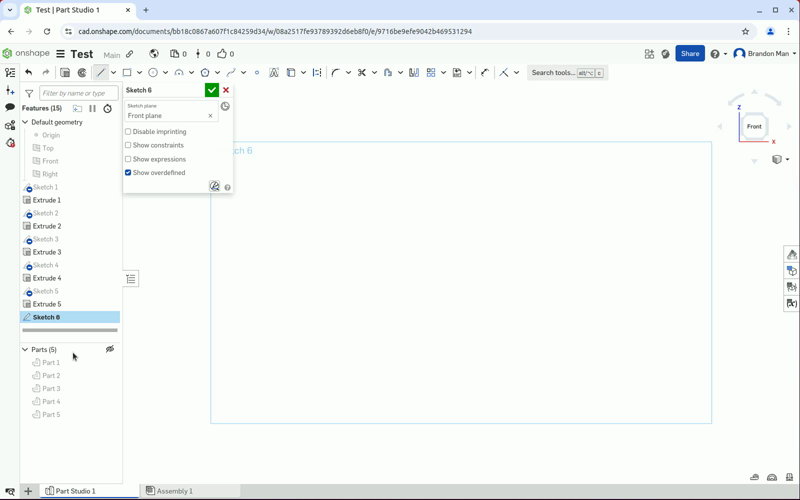
mouse_move(452, 325)
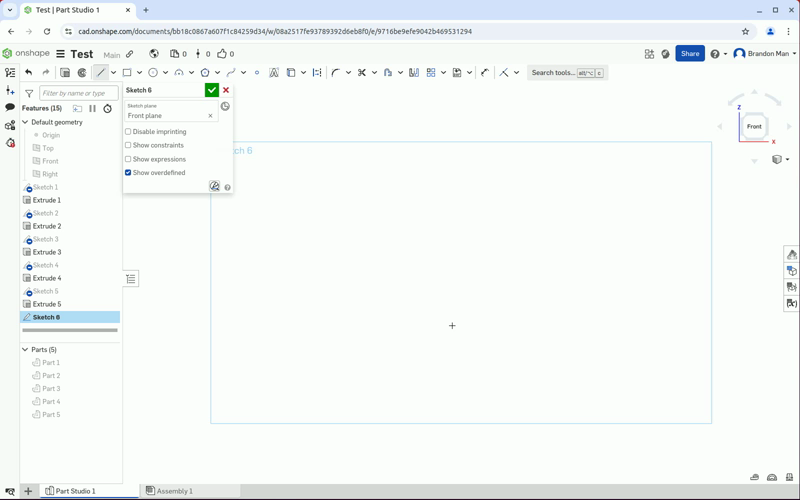
click(452, 325)
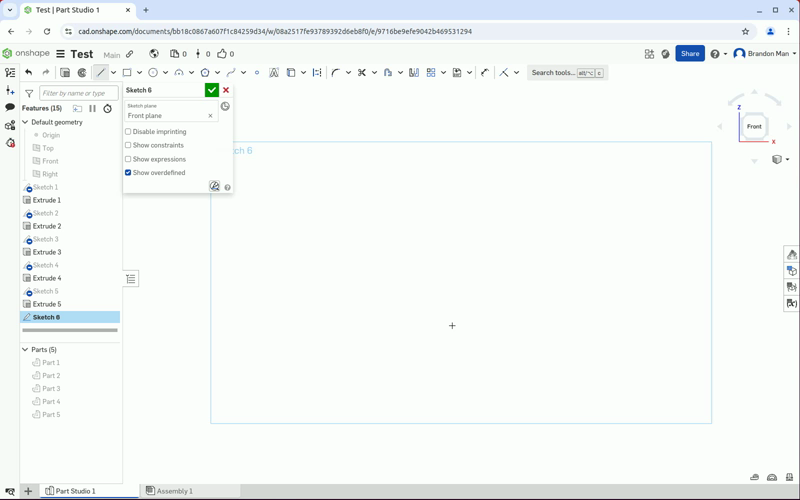
key_up(shift)
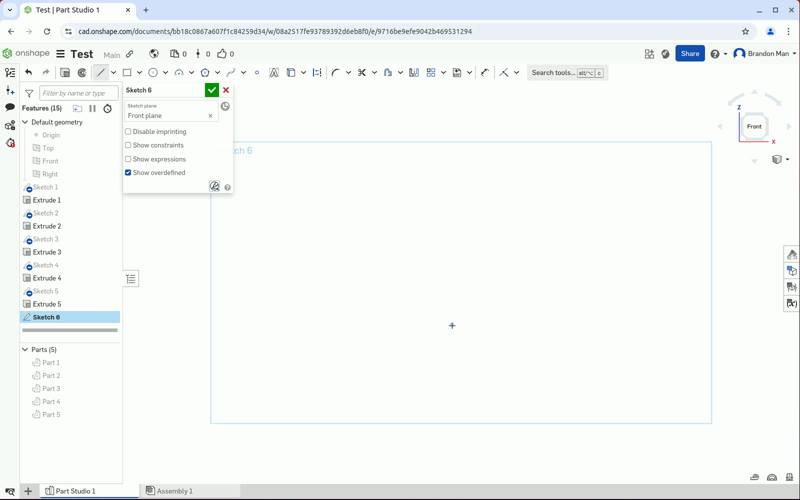
key_down(shift)
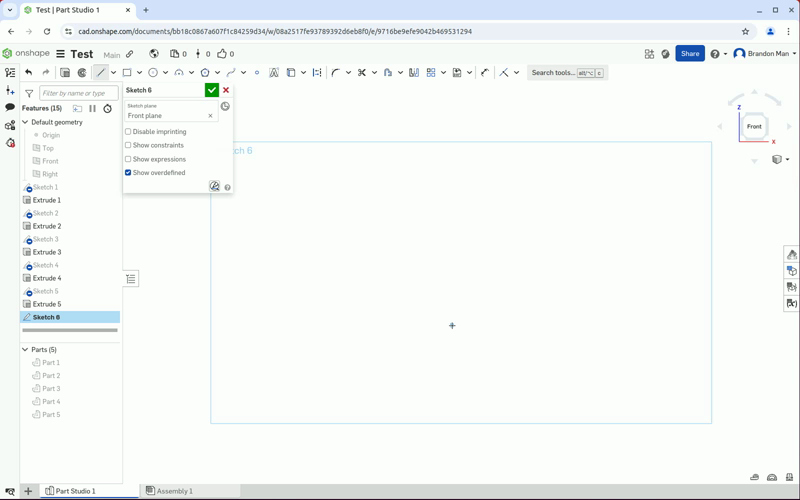
mouse_move(482, 325)
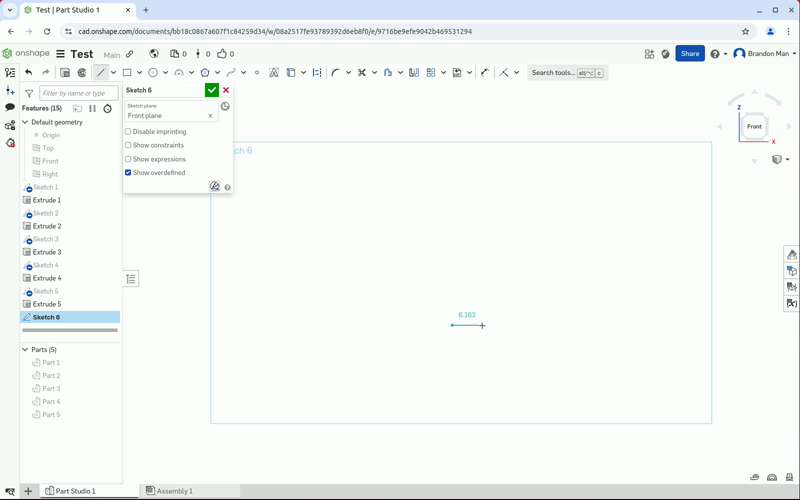
mouse_move(468, 325)
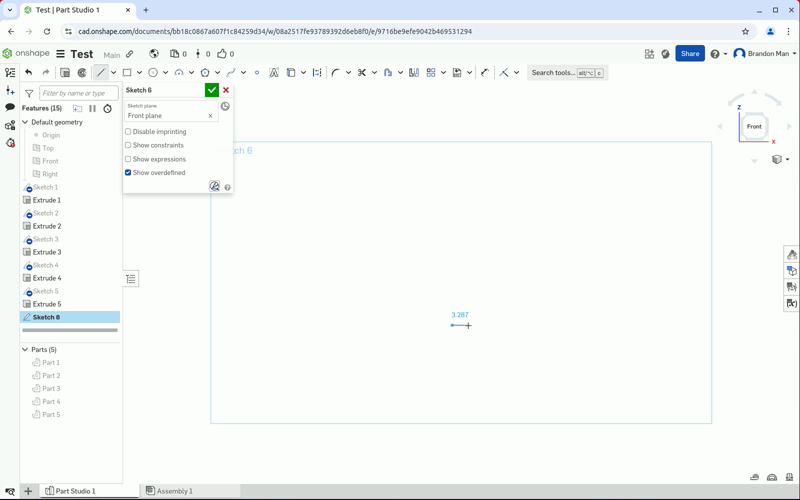
click(468, 325)
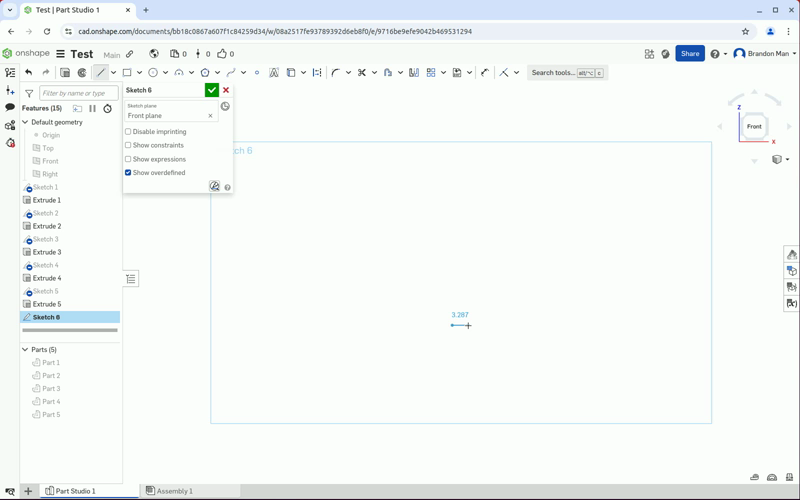
key_up(shift)
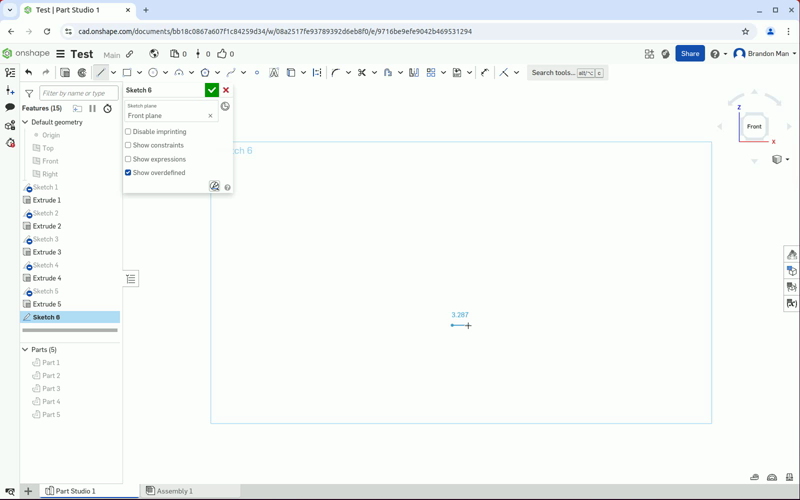
key_down(shift)
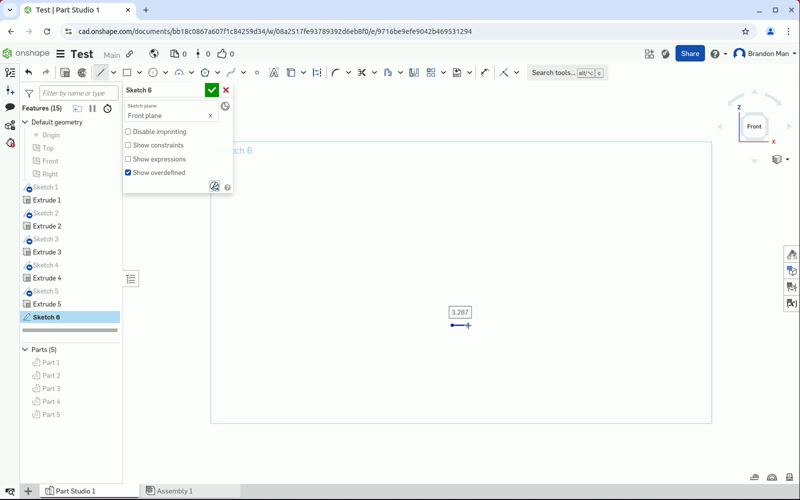
mouse_move(468, 241)
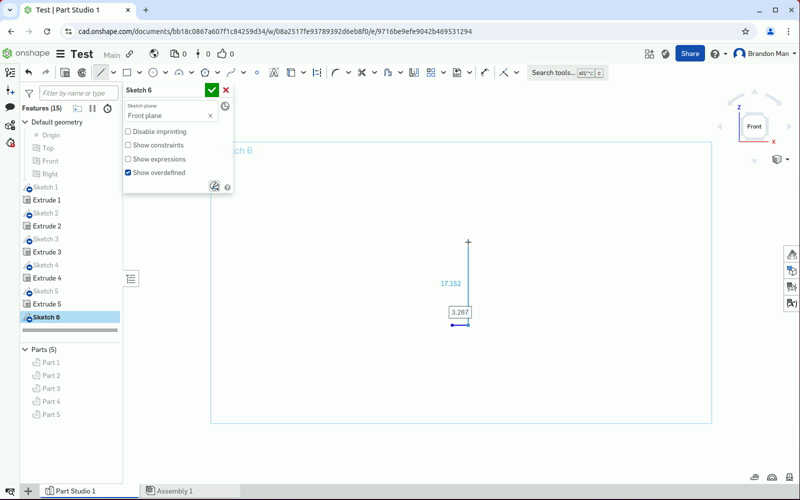
click(468, 241)
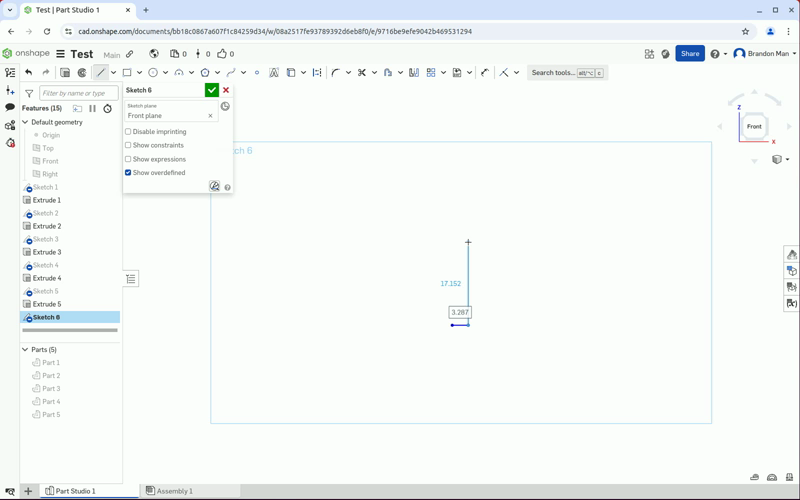
key_up(shift)
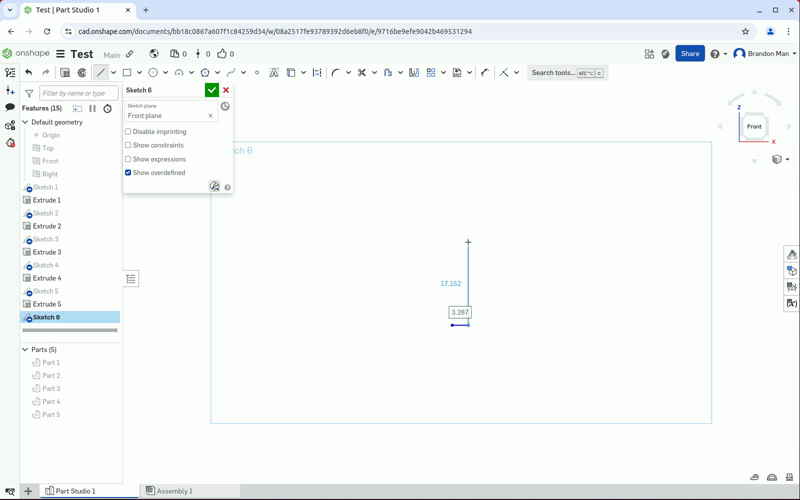
key_down(shift)
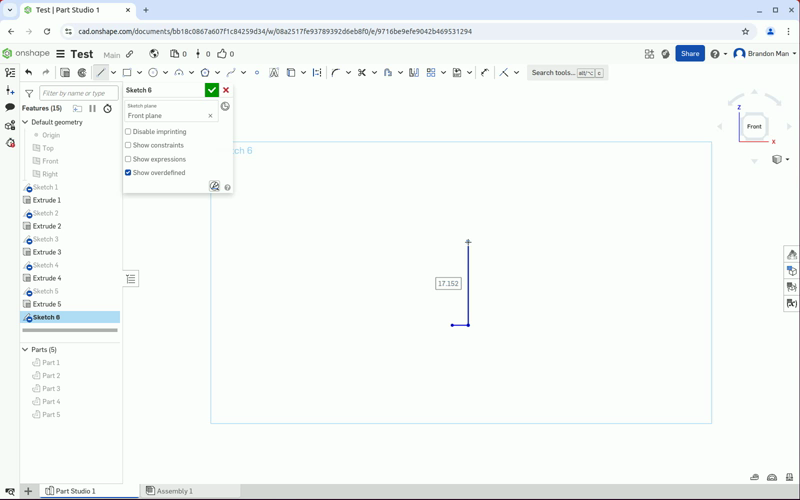
mouse_move(498, 241)
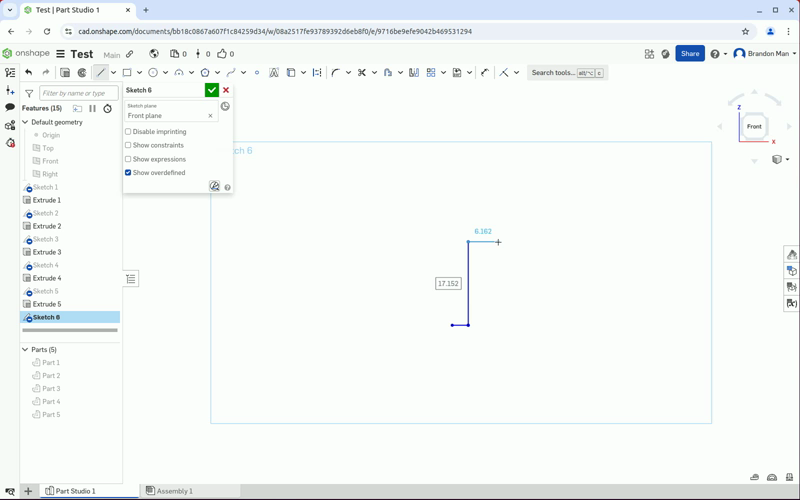
mouse_move(452, 241)
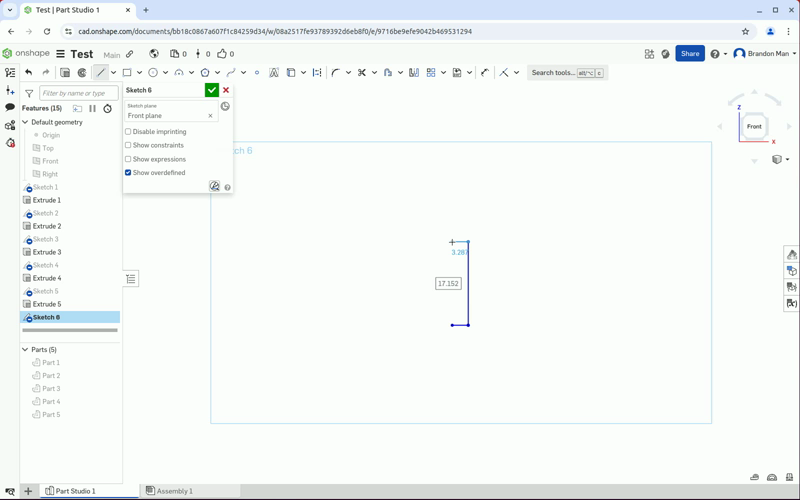
click(452, 241)
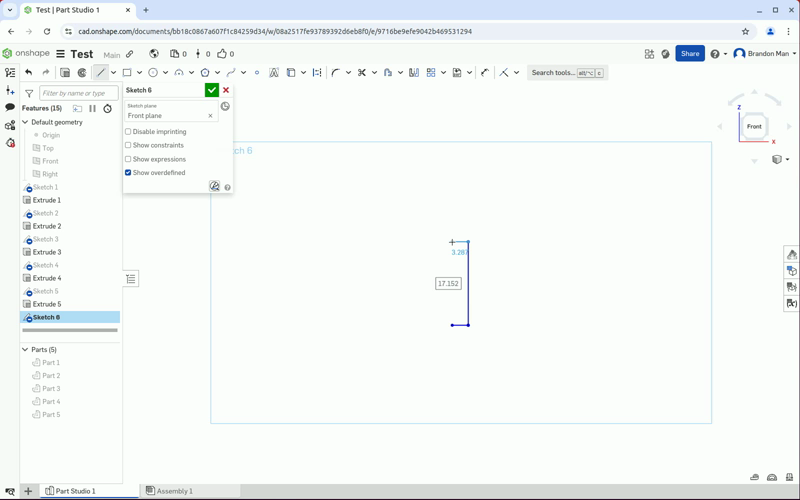
key_up(shift)
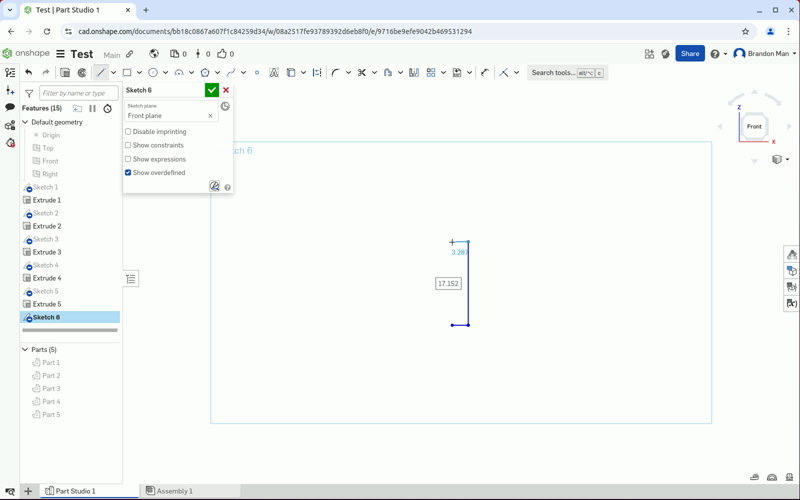
key_down(shift)
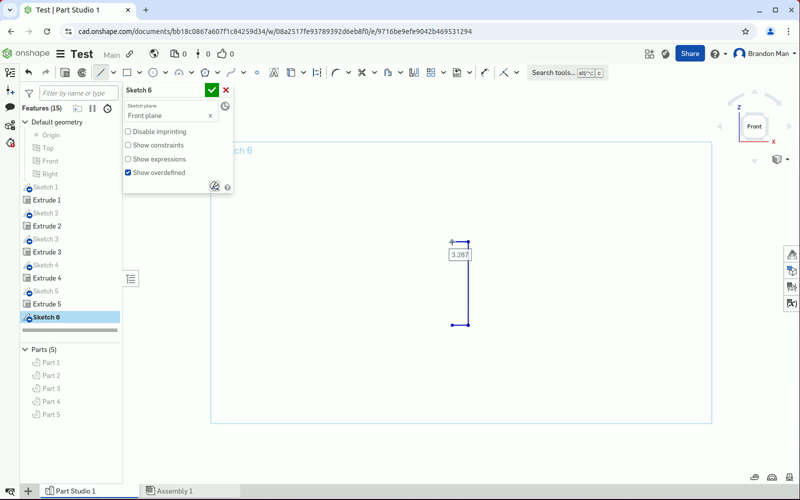
mouse_move(452, 325)
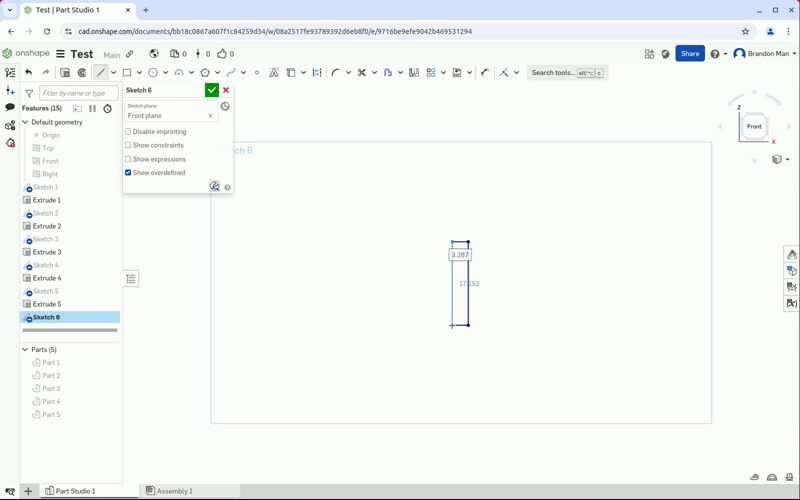
key_up(shift)
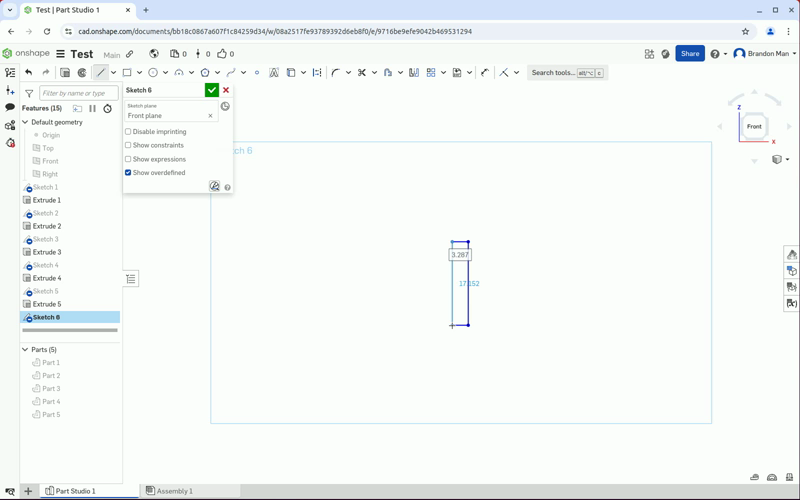
click(452, 325)
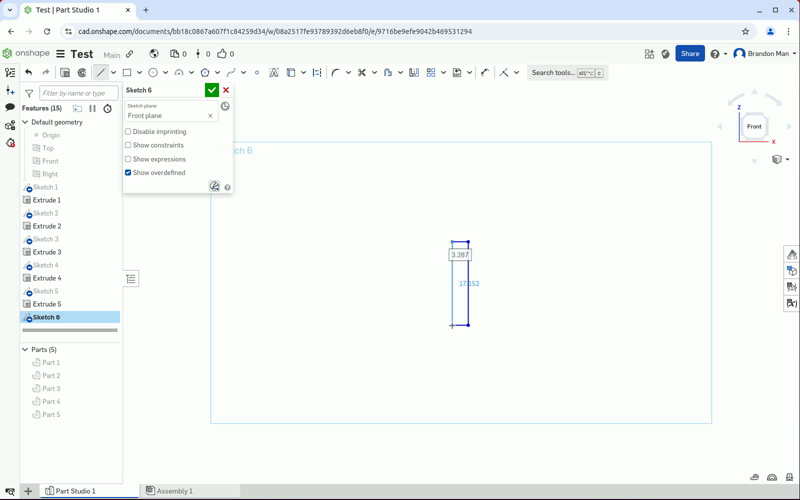
key(esc)
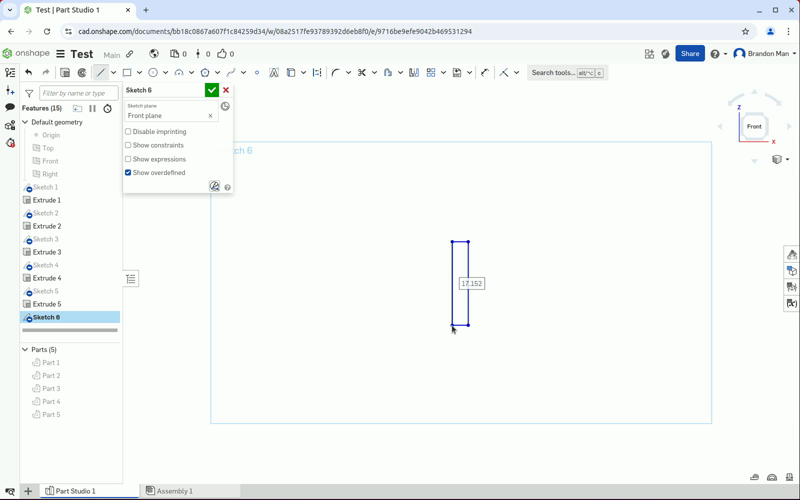
mouse_move(465, 288)
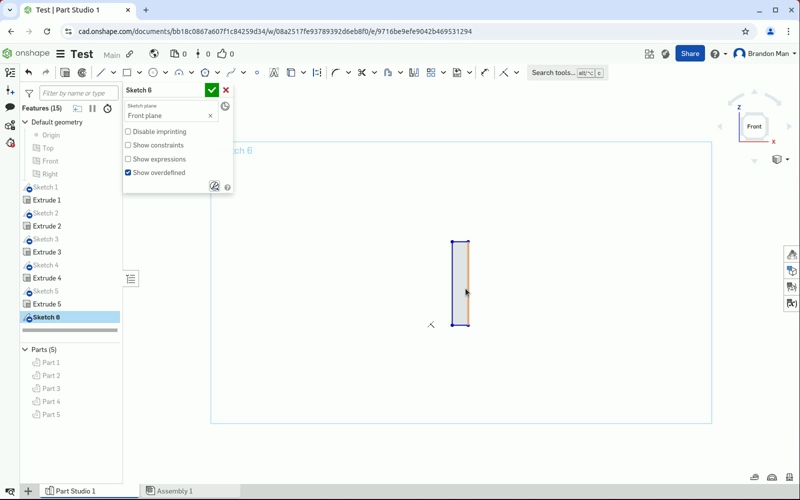
scroll(6)
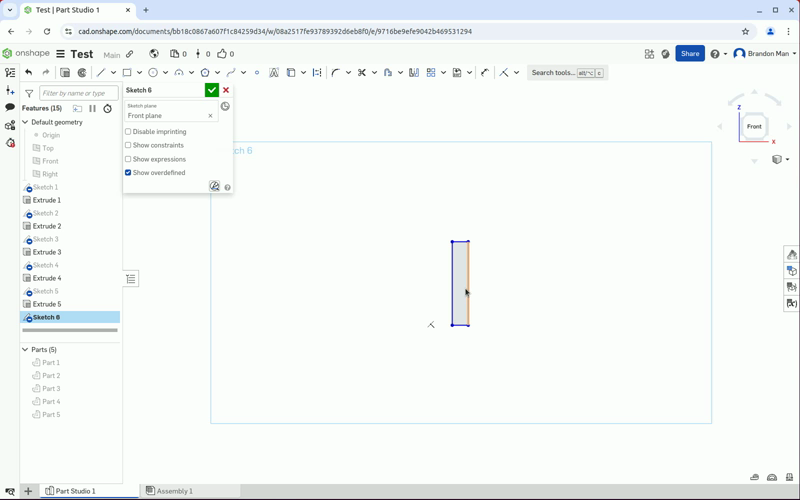
scroll(6)
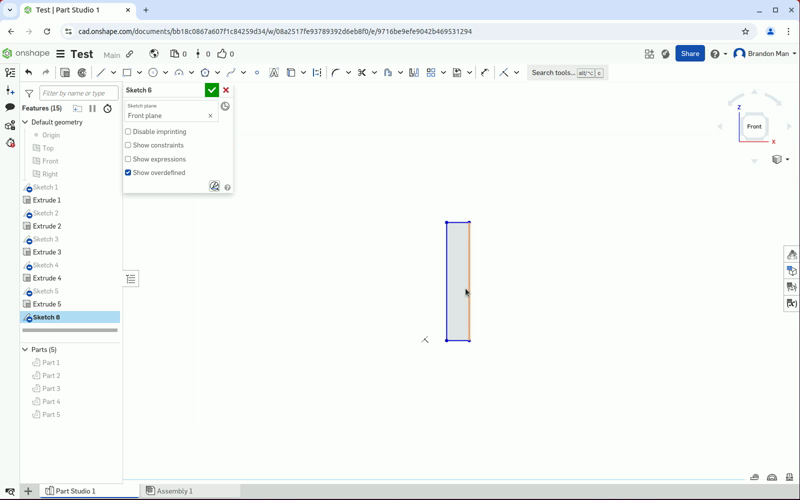
scroll(6)
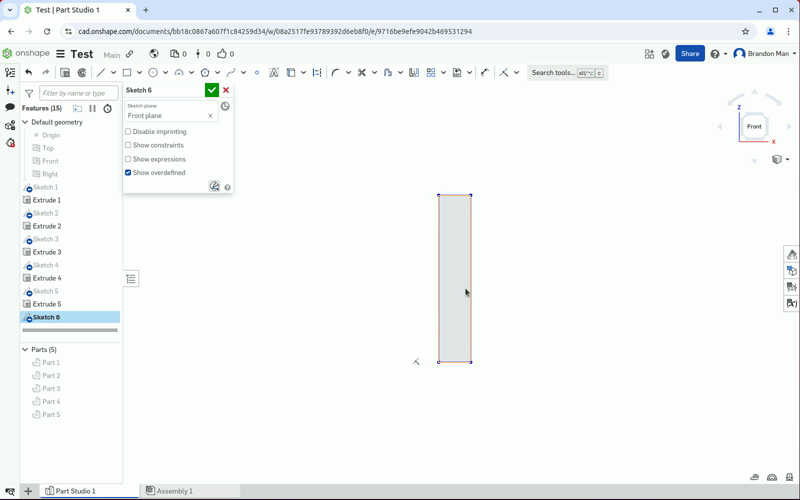
scroll(6)
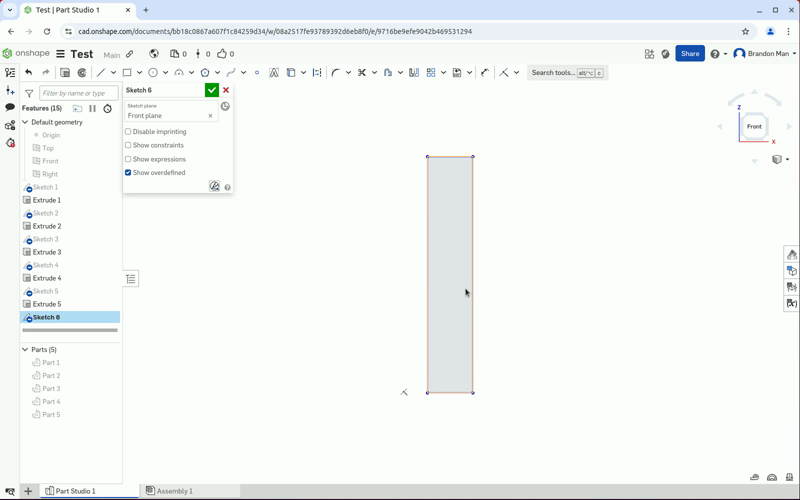
scroll(6)
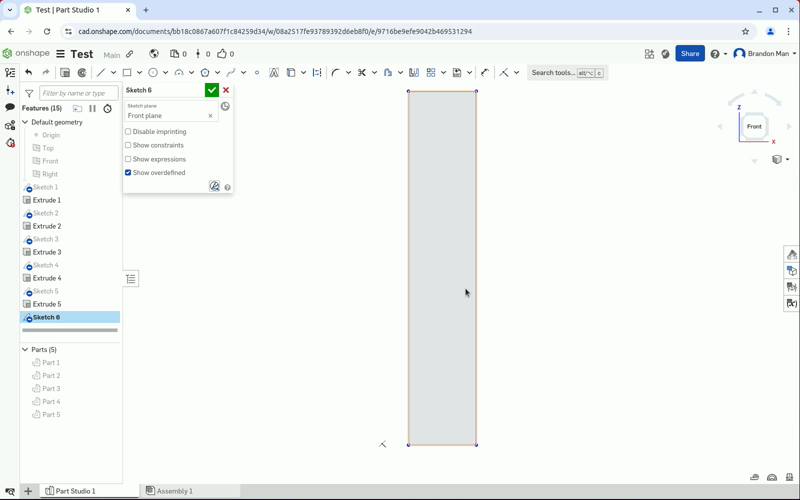
scroll(6)
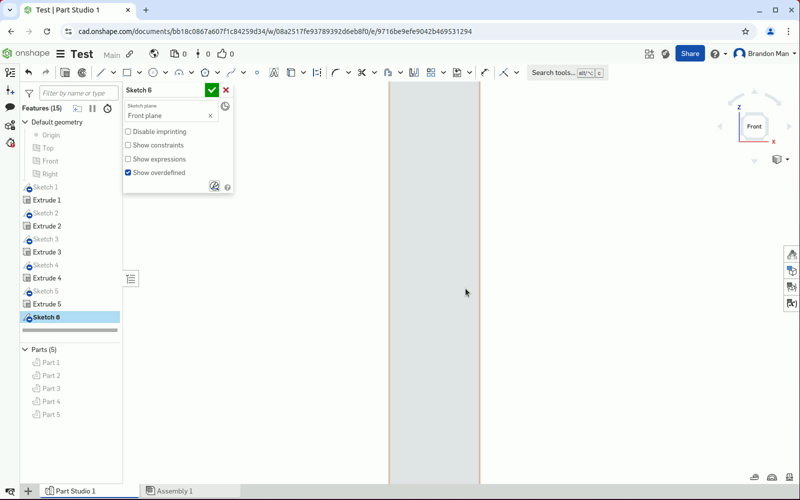
scroll(6)
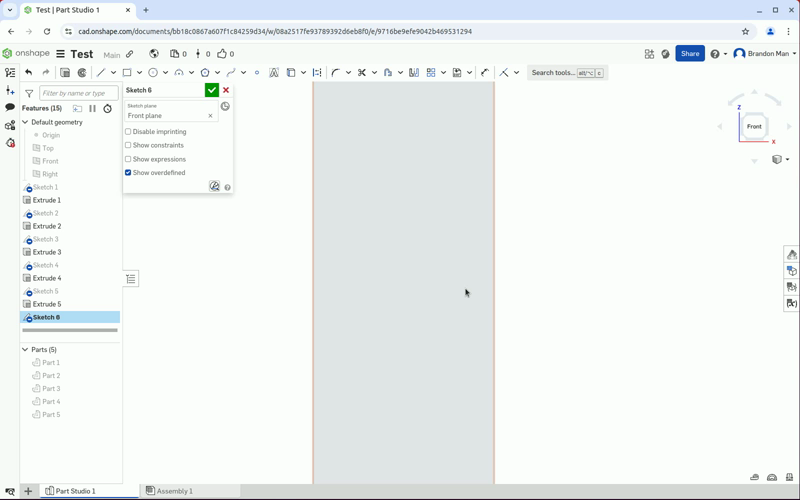
click(465, 288)
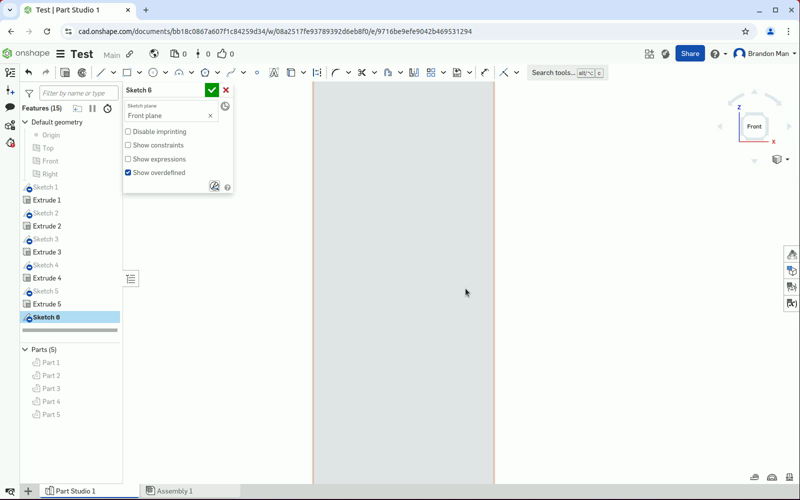
scroll(-6)
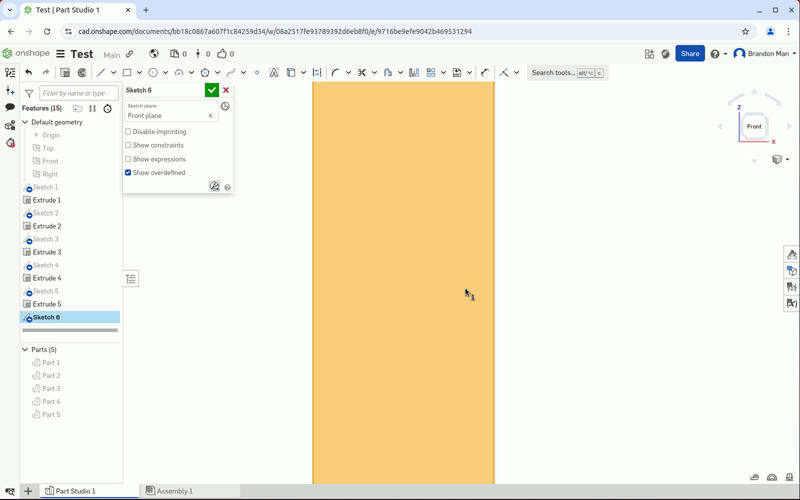
scroll(-6)
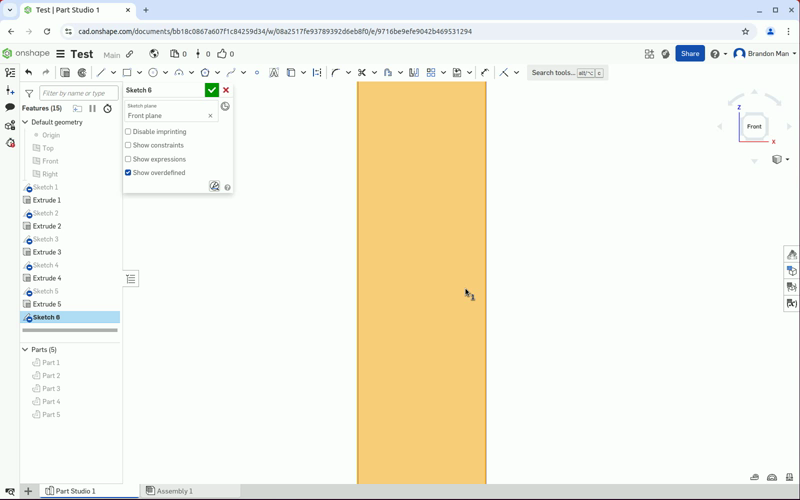
scroll(-6)
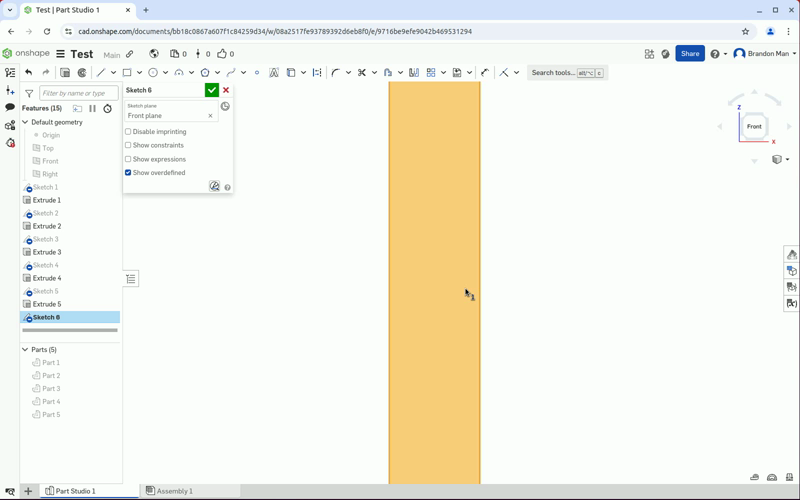
scroll(-6)
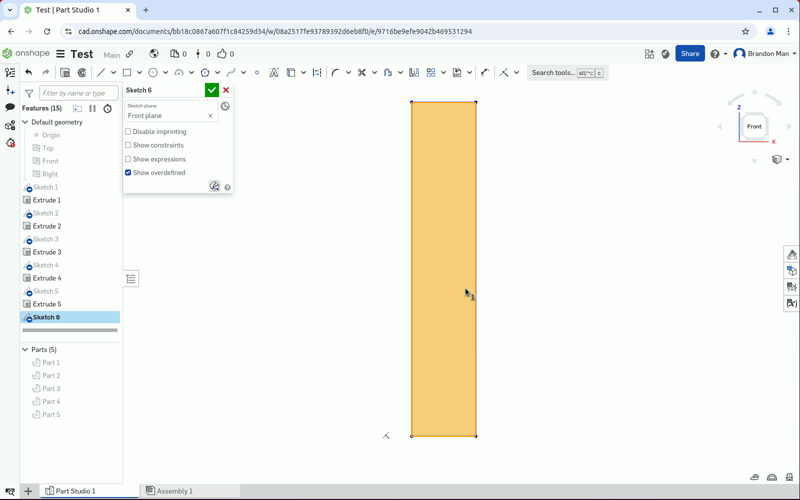
scroll(-6)
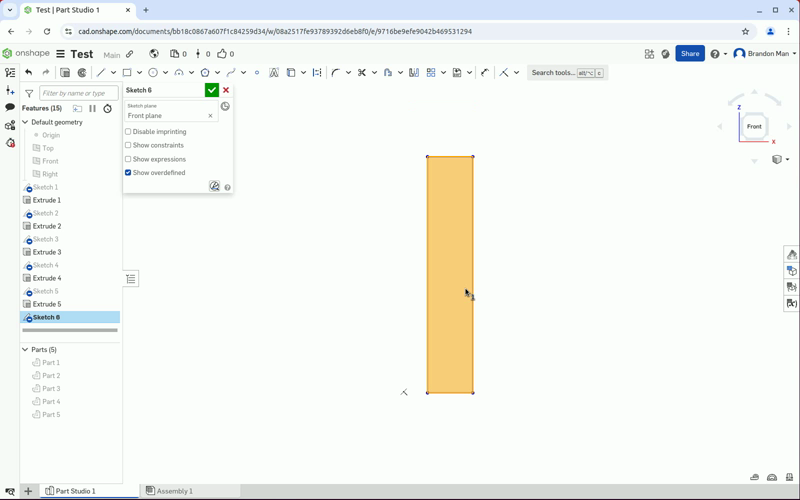
scroll(-6)
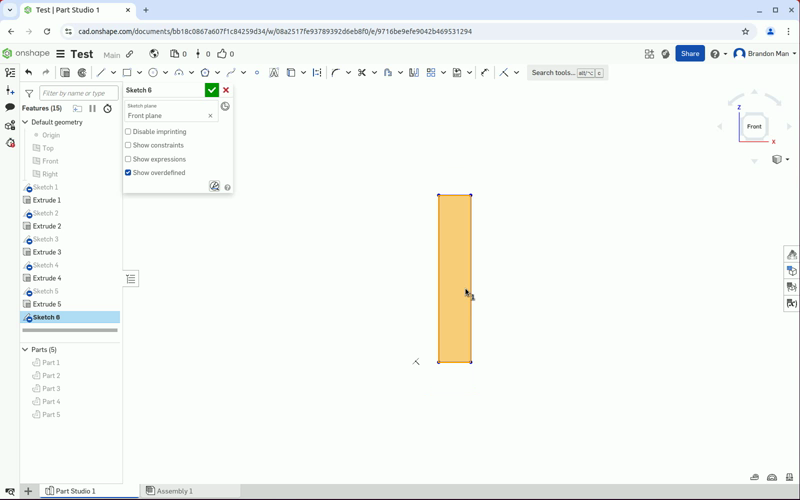
scroll(-6)
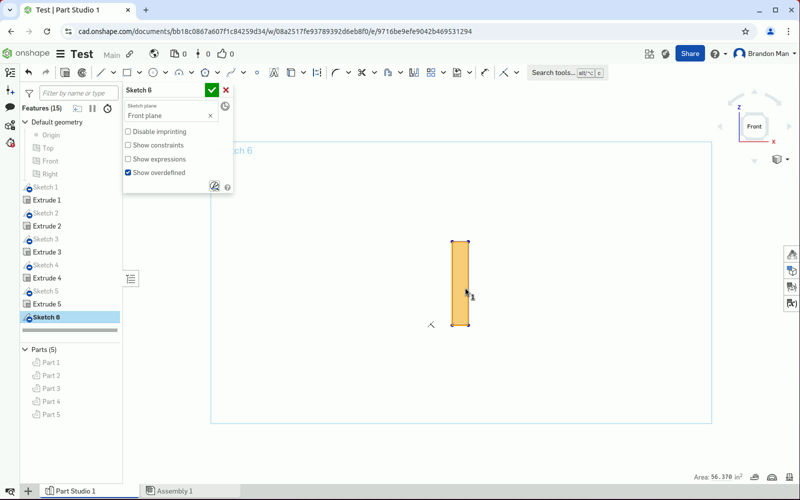
mouse_move(73, 352)
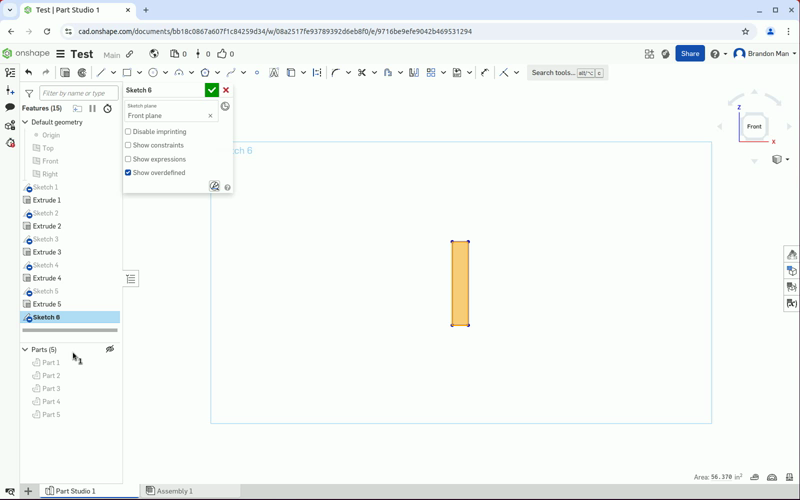
key(shift+y)
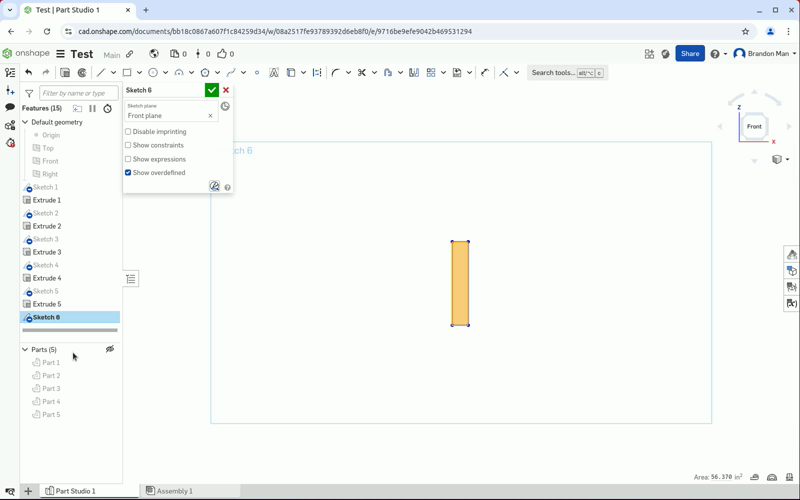
key(shift+e)
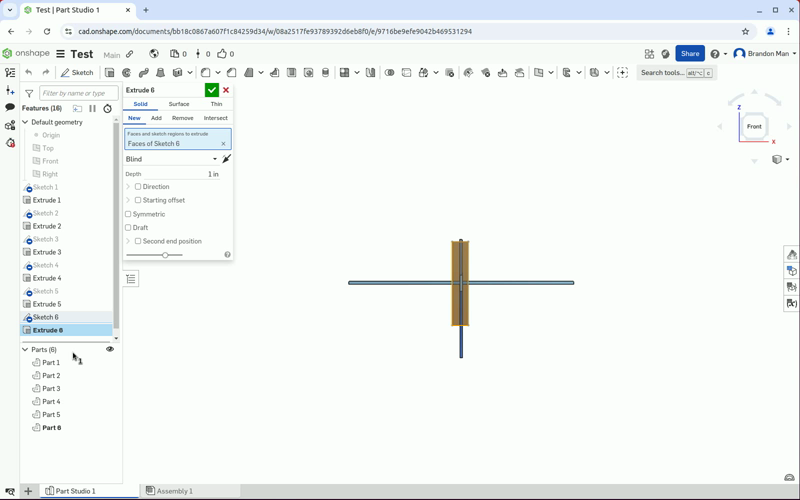
mouse_move(143, 106)
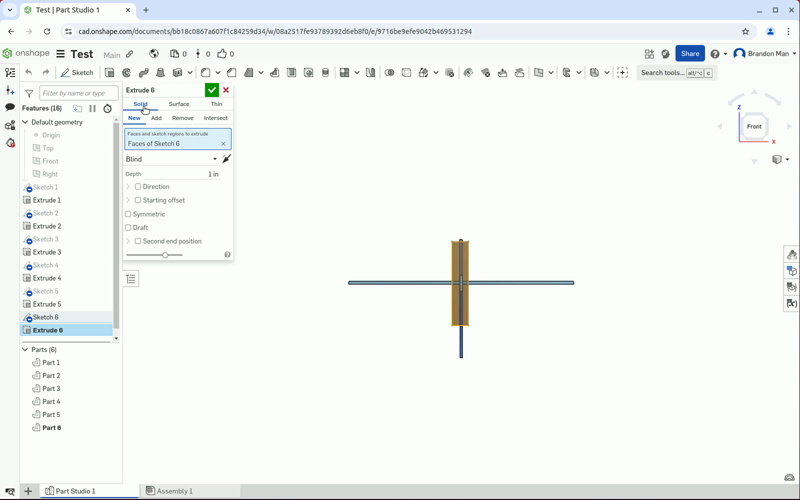
click(143, 106)
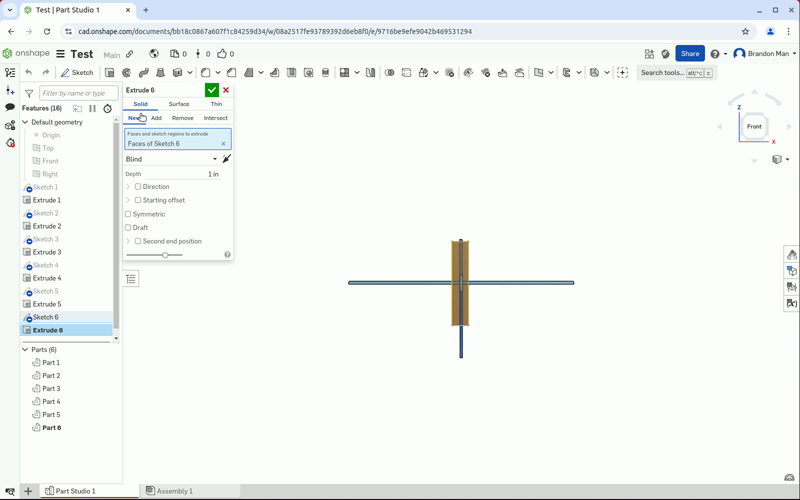
mouse_move(137, 120)
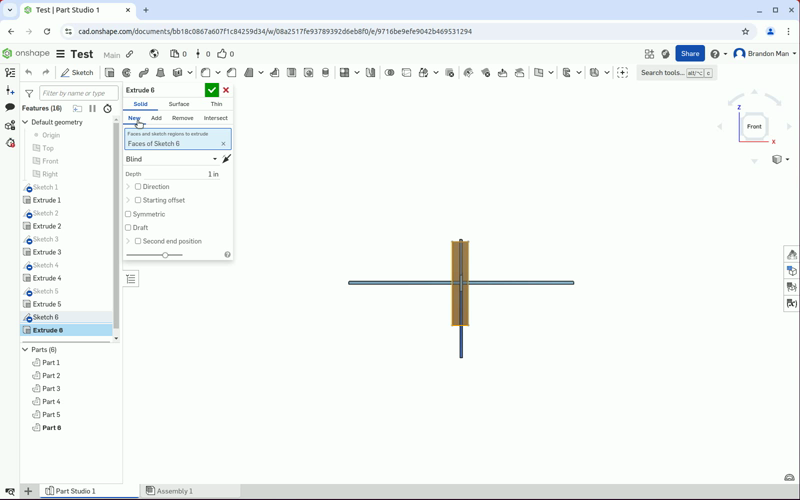
click(137, 120)
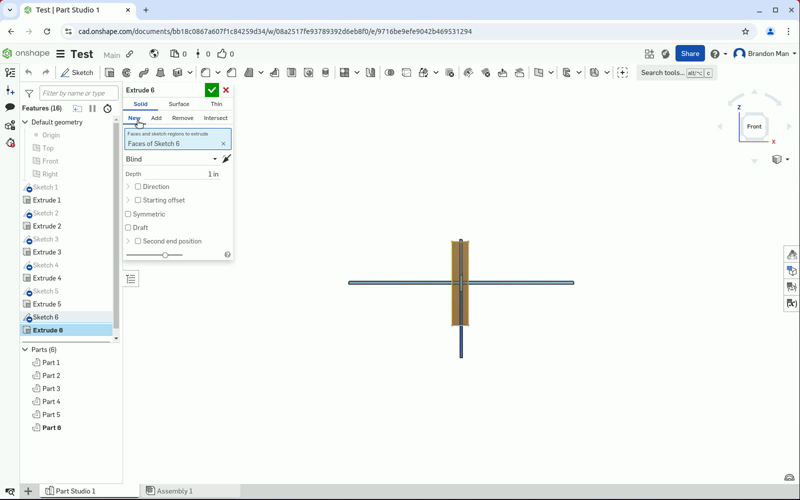
key(tab, 4)
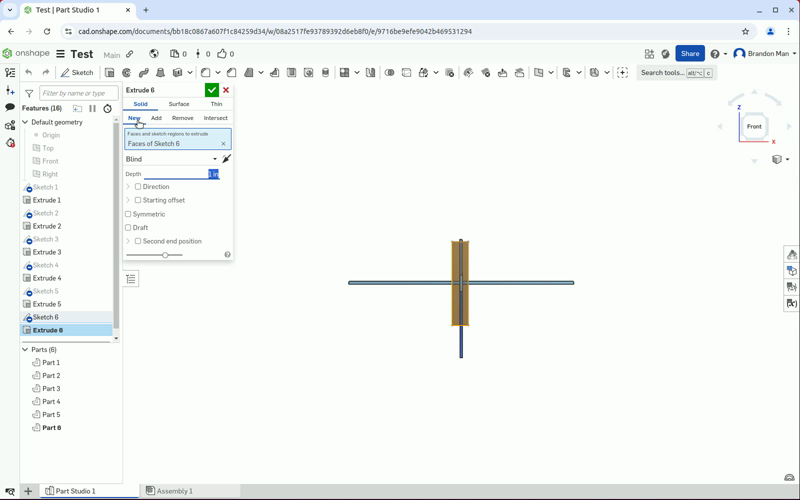
text(0.482)
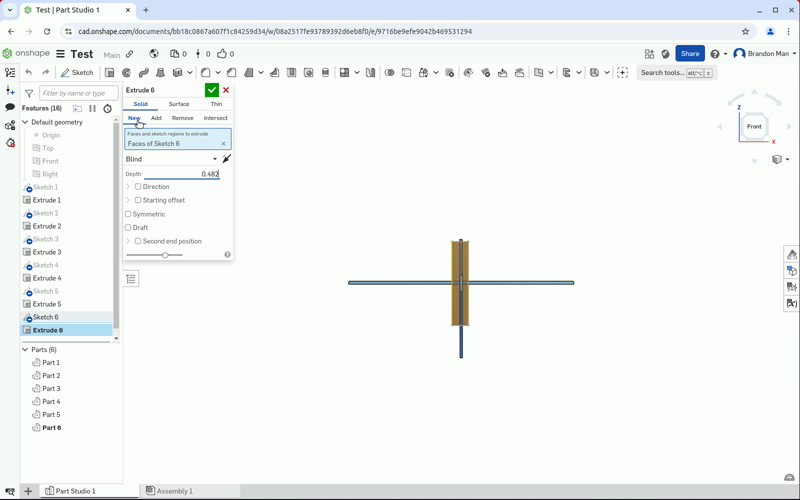
key(tab, 3)
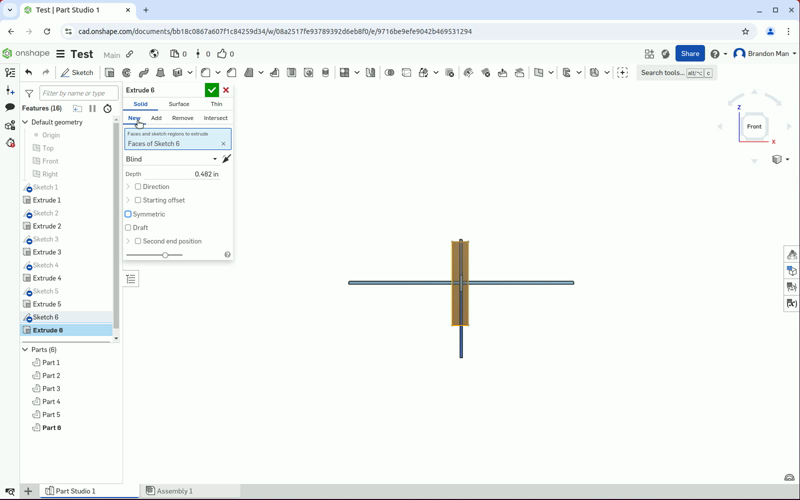
key(space)
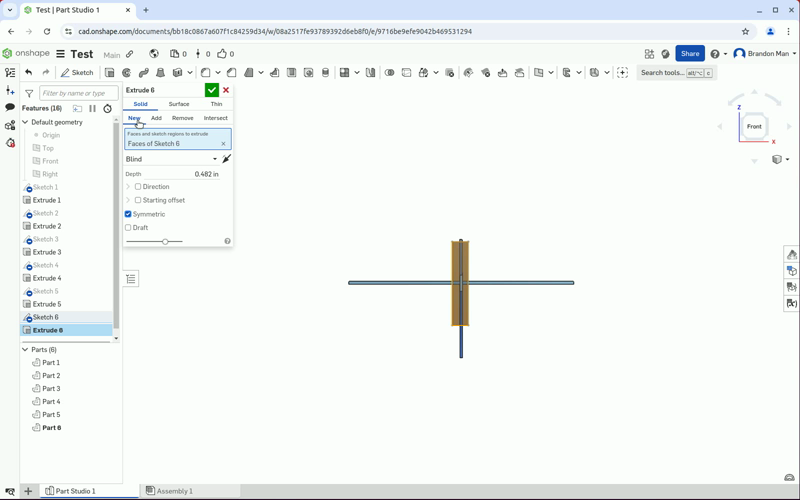
key(enter)
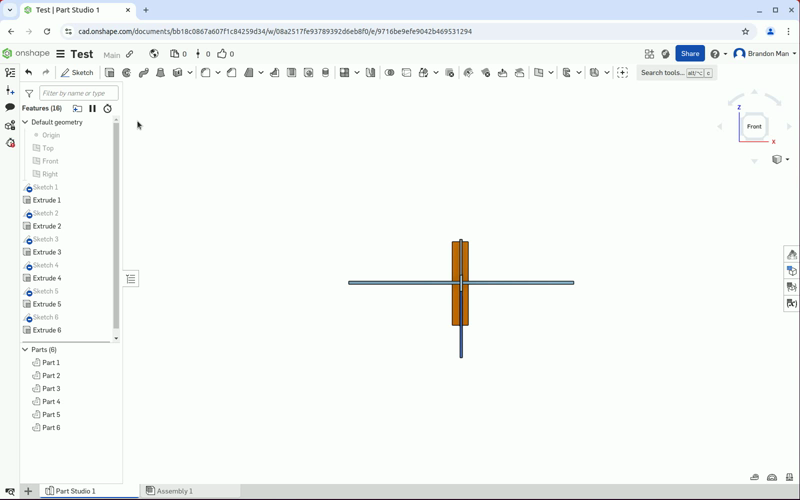
key(shift+h)
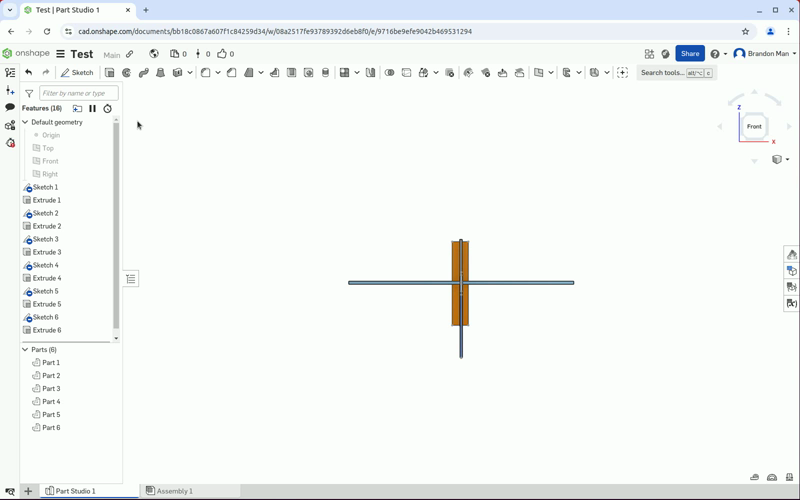
key(shift+h)
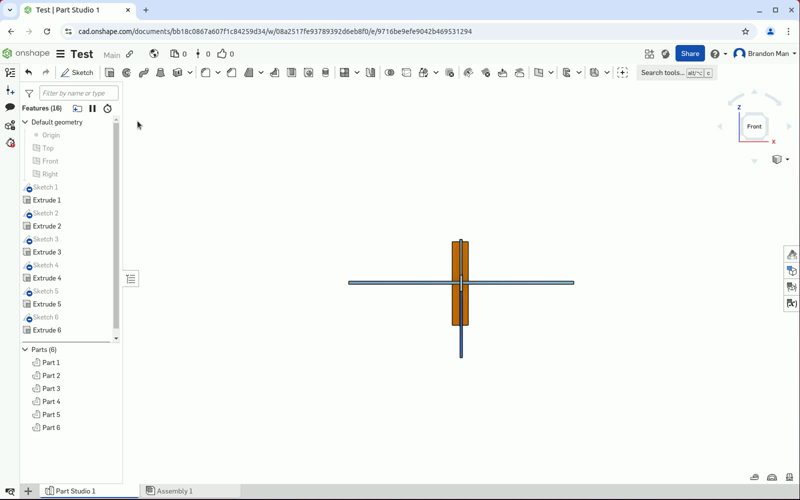
mouse_move(69, 189)
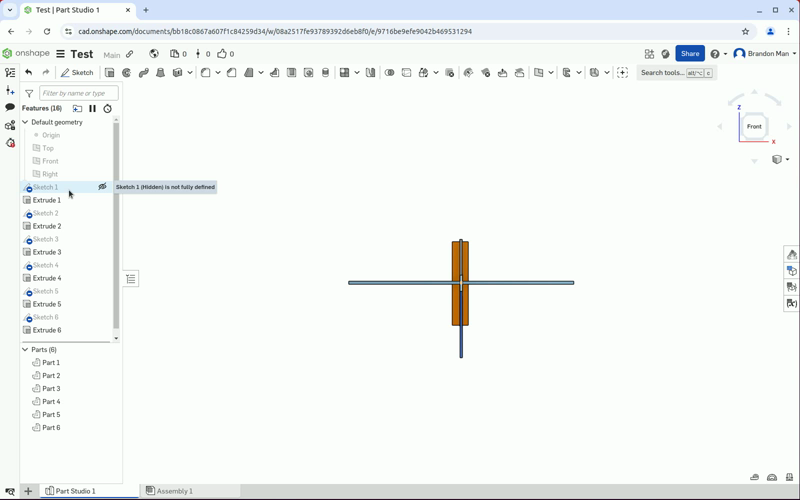
click(69, 189)
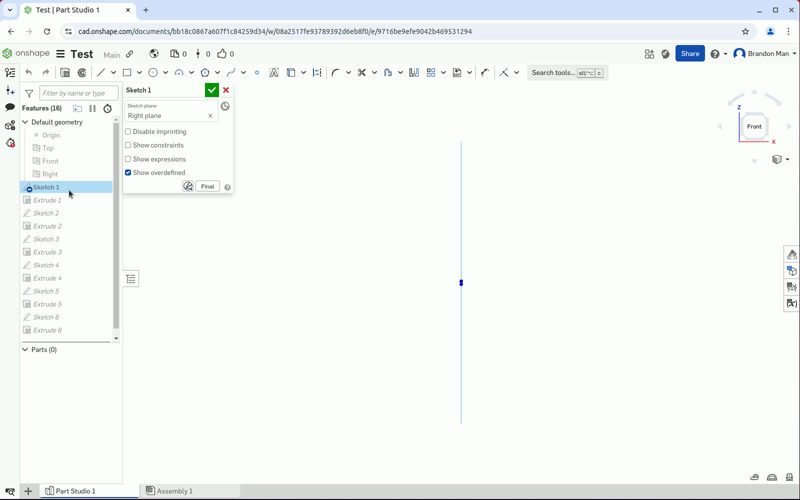
mouse_move(229, 92)
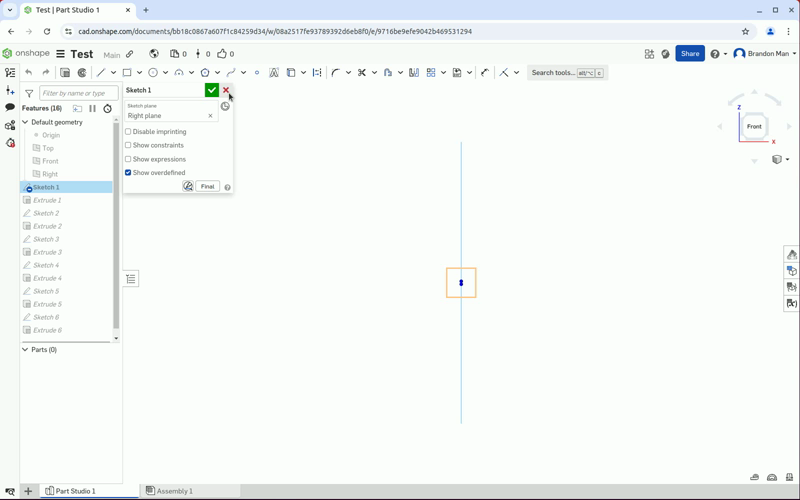
click(229, 92)
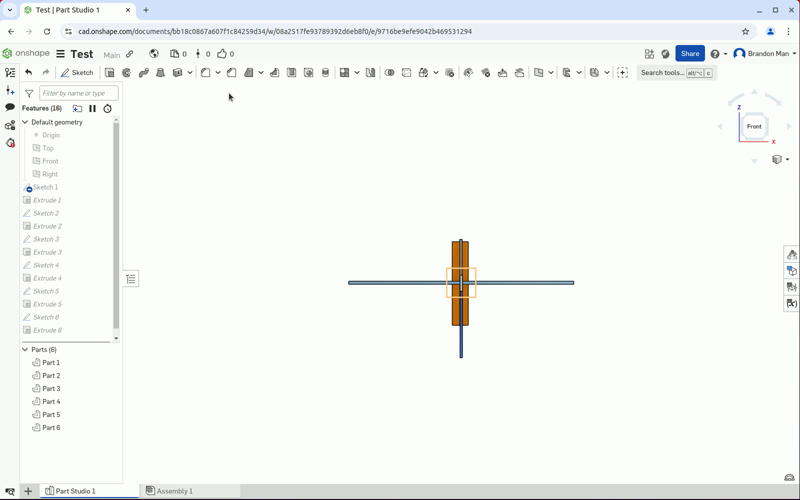
mouse_move(73, 352)
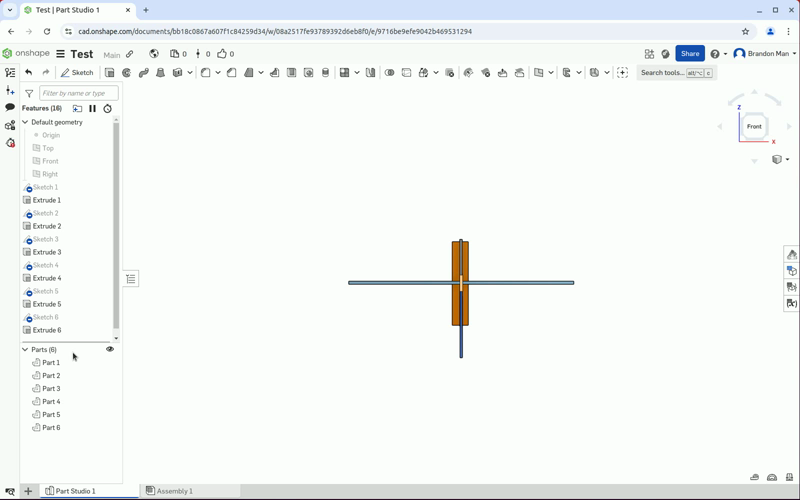
key(y)
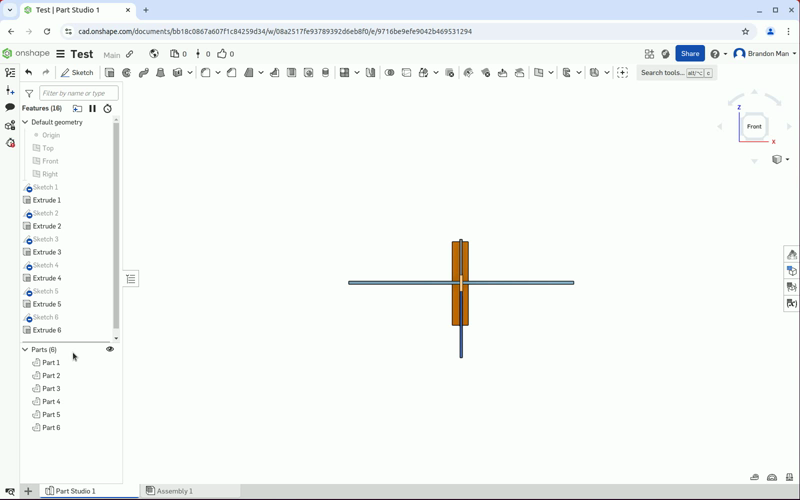
key(shift+p)
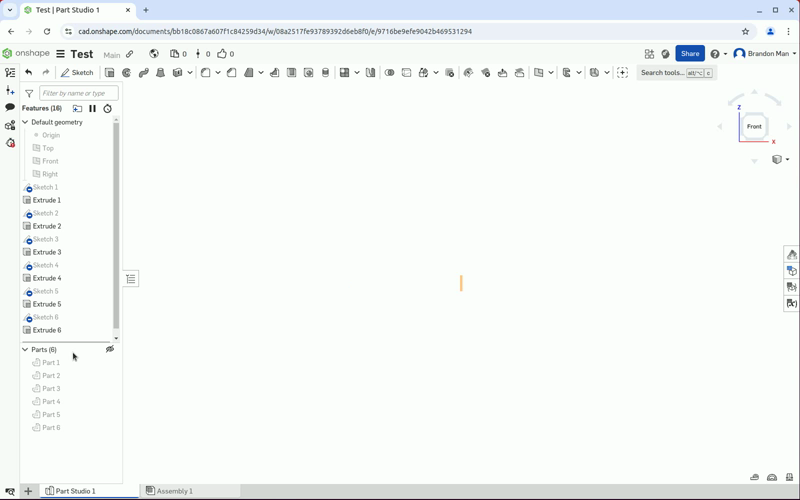
key(space)
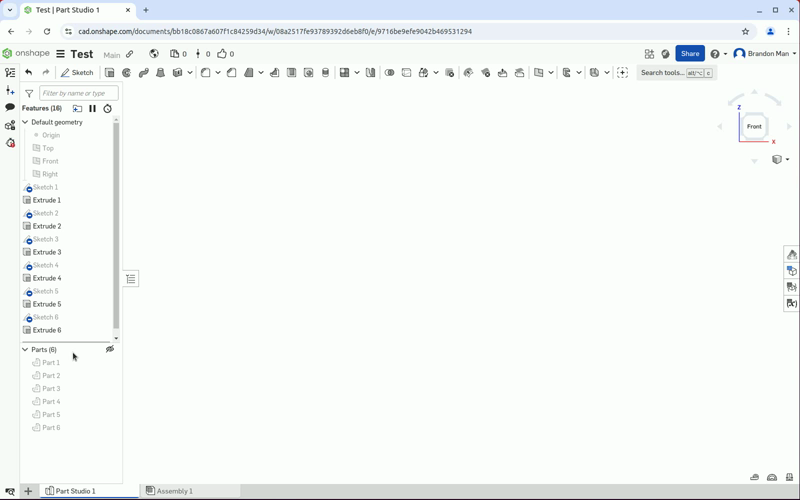
key_down(shift)
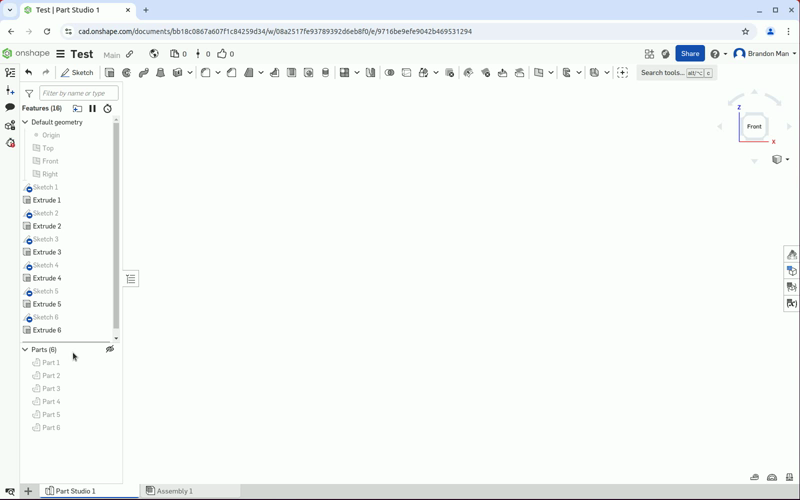
key(left)
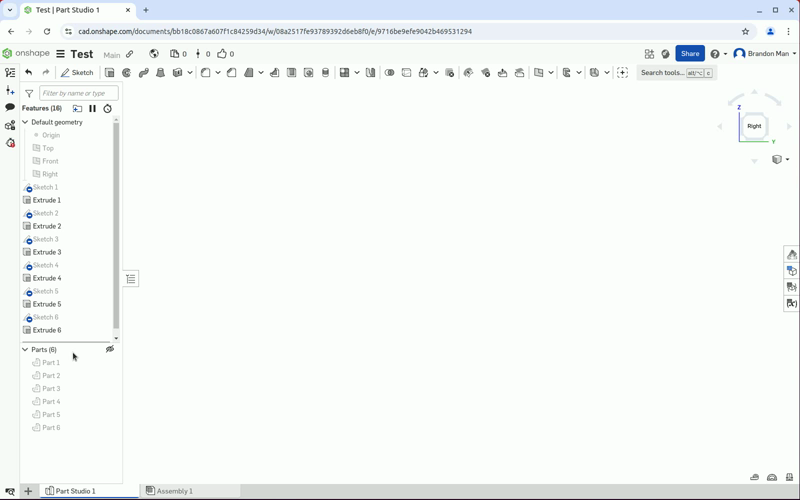
key_up(shift)
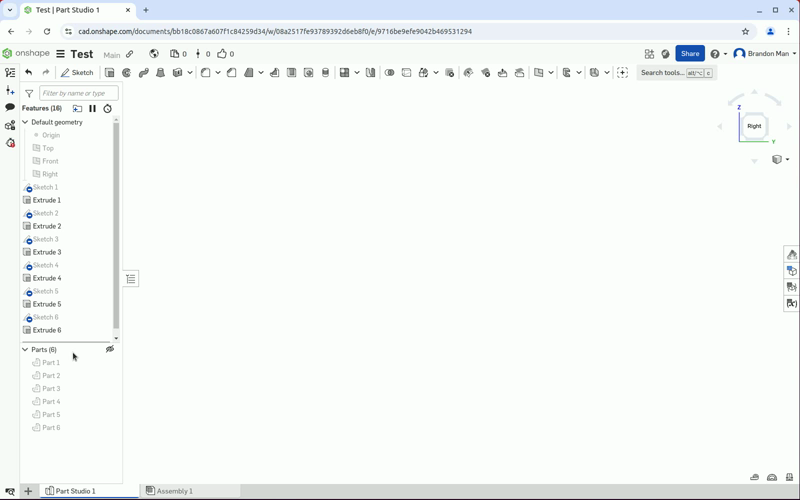
mouse_move(73, 352)
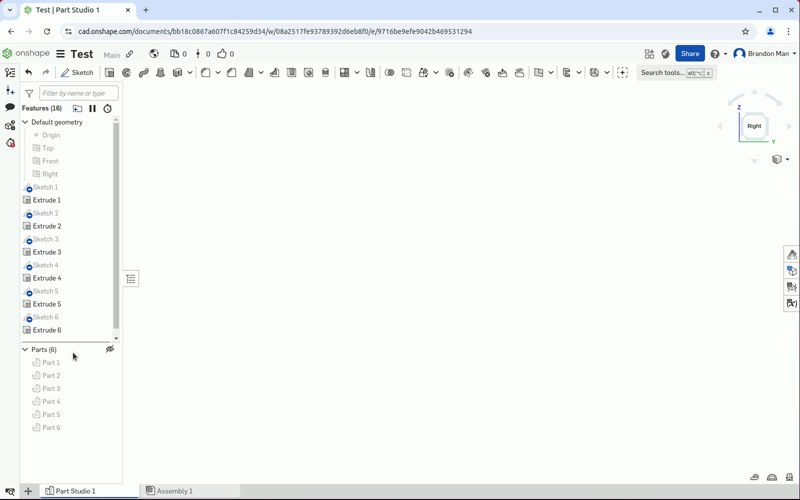
key(shift+y)
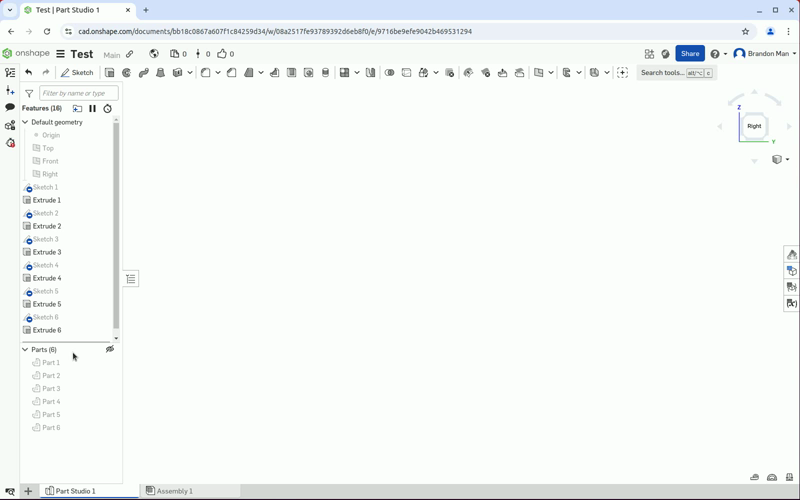
key(shift+s)
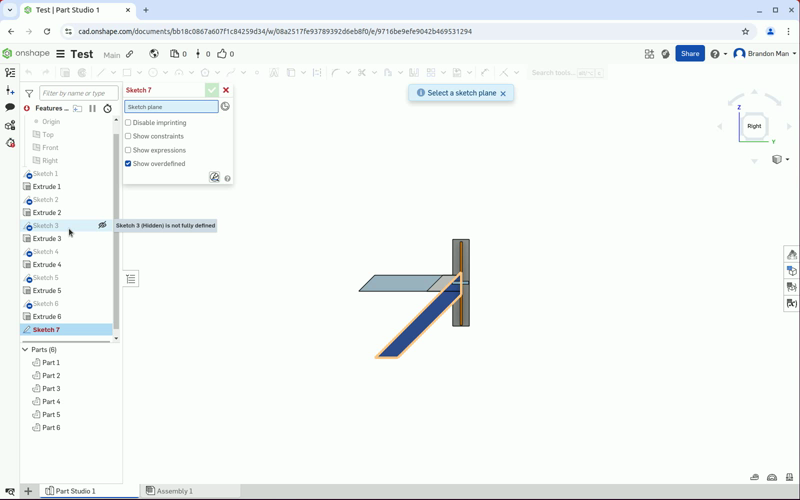
scroll(3)
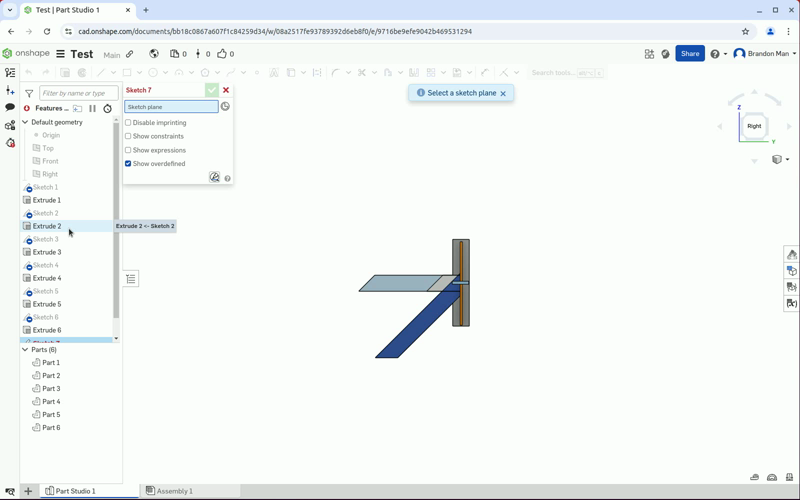
mouse_move(69, 176)
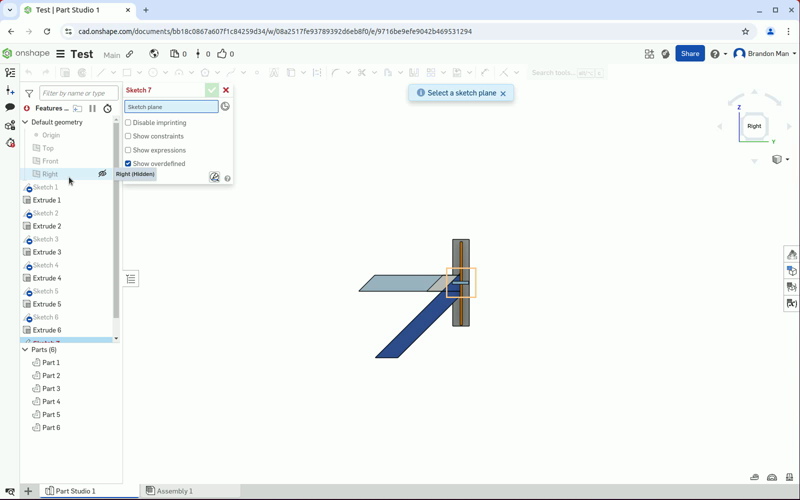
click(69, 176)
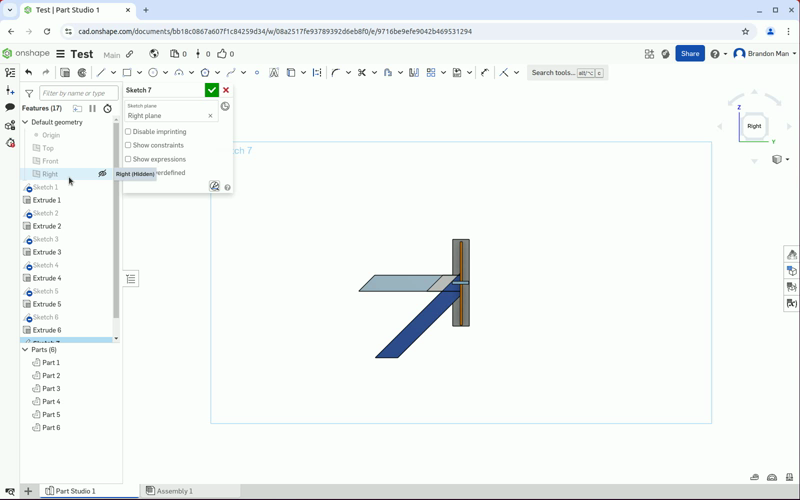
mouse_move(73, 352)
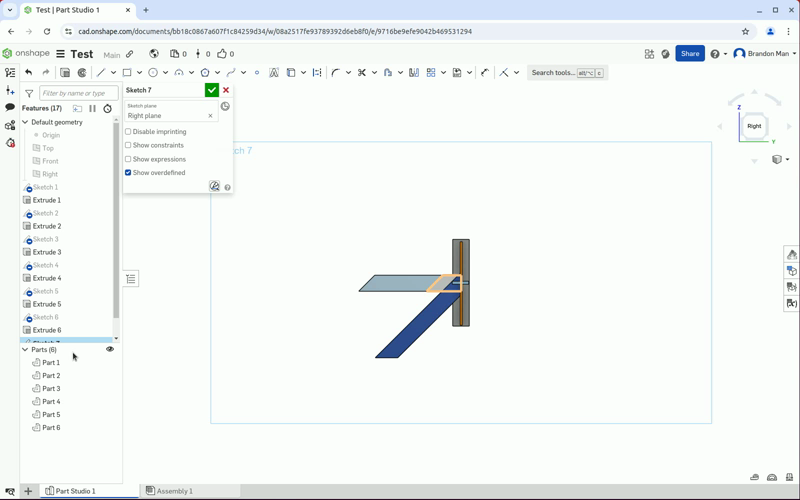
key(y)
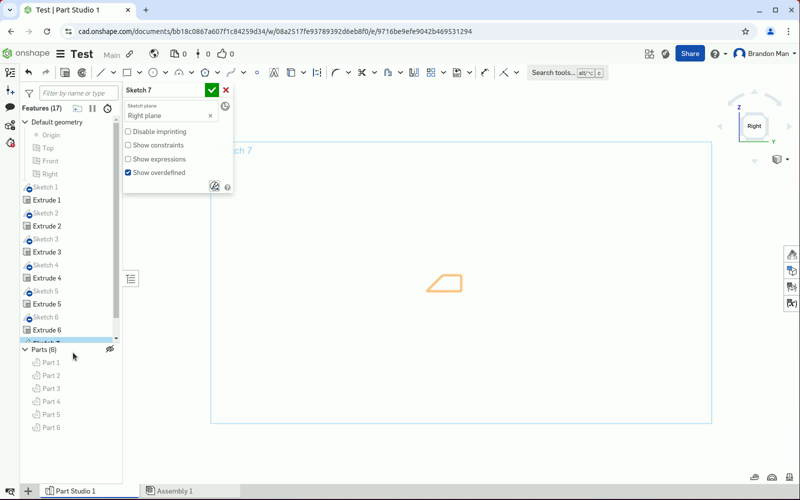
key(l)
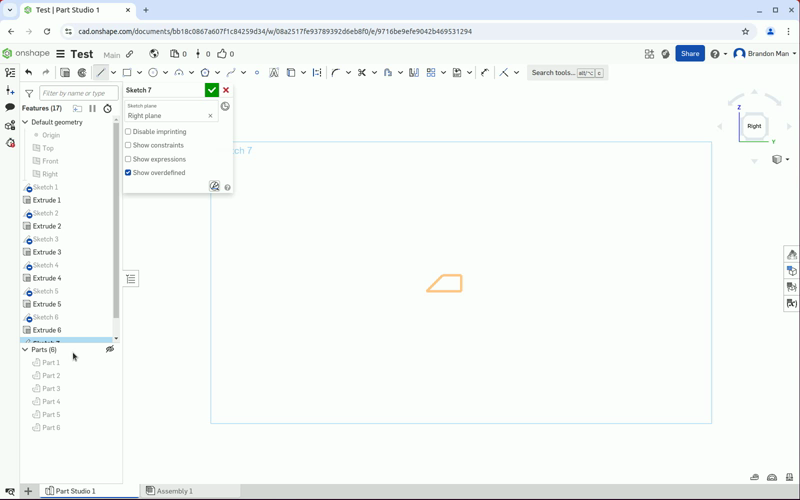
key_down(shift)
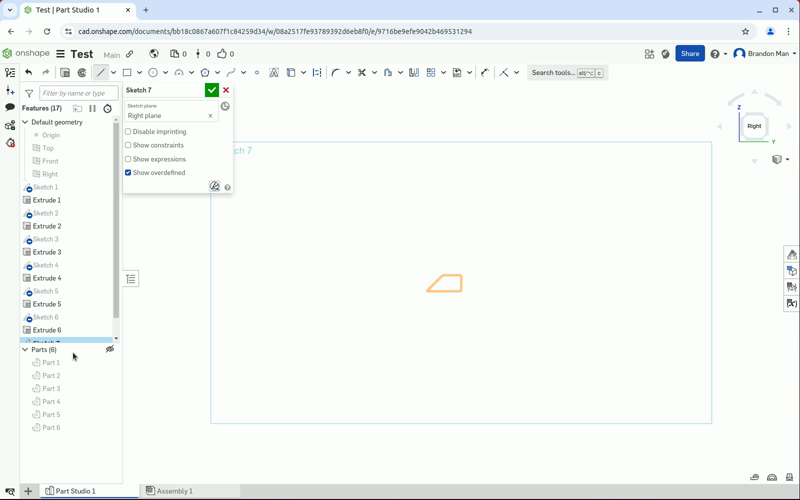
mouse_move(438, 282)
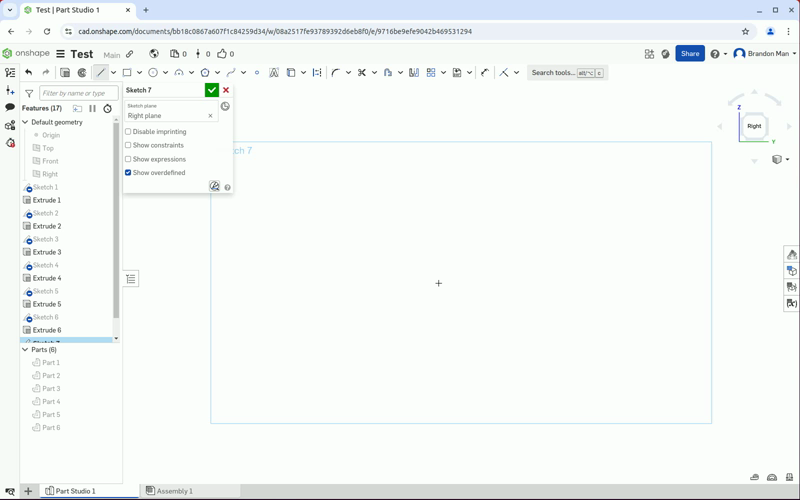
click(438, 282)
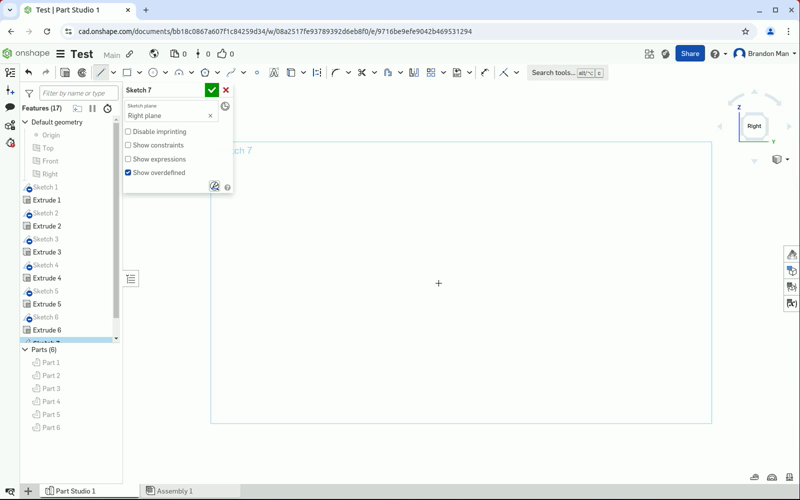
key_up(shift)
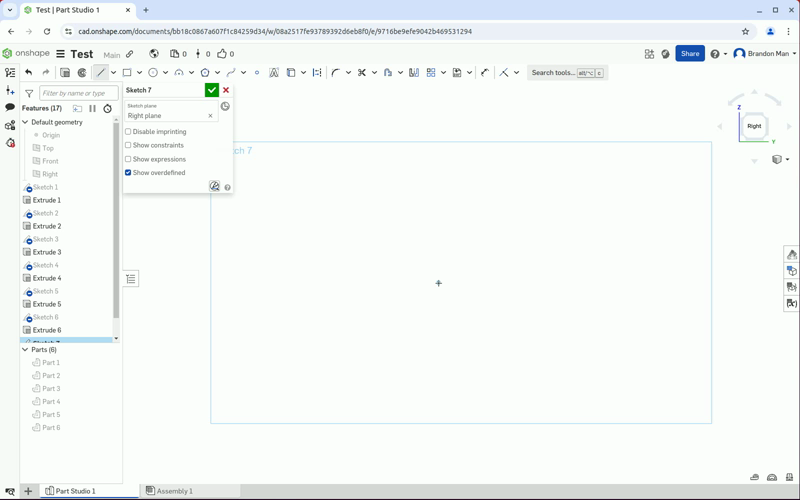
key_down(shift)
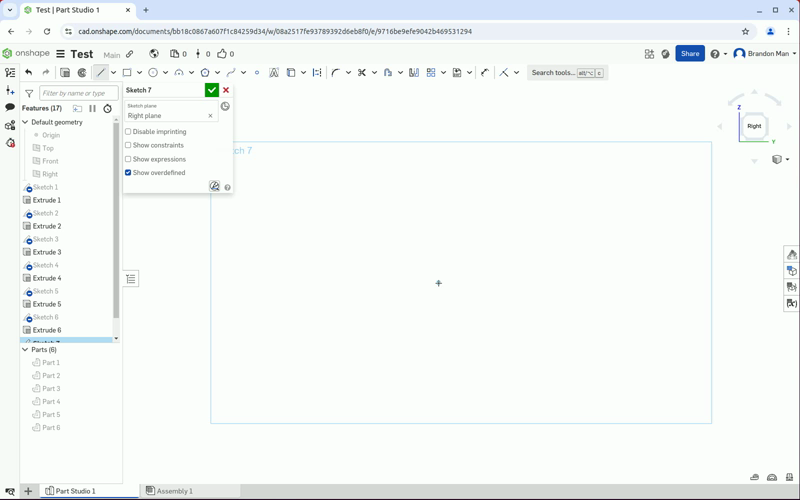
mouse_move(468, 282)
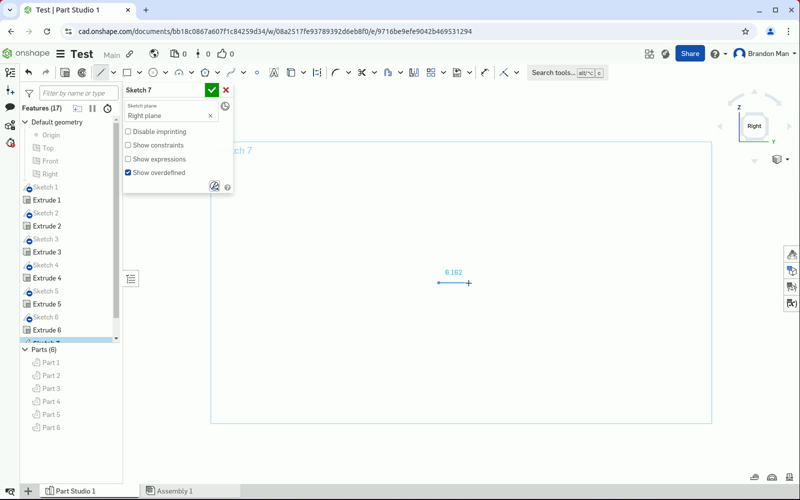
mouse_move(460, 282)
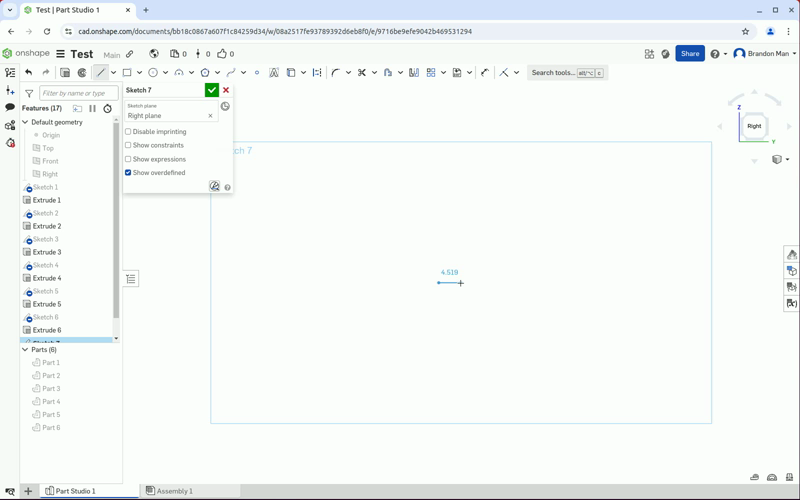
click(460, 282)
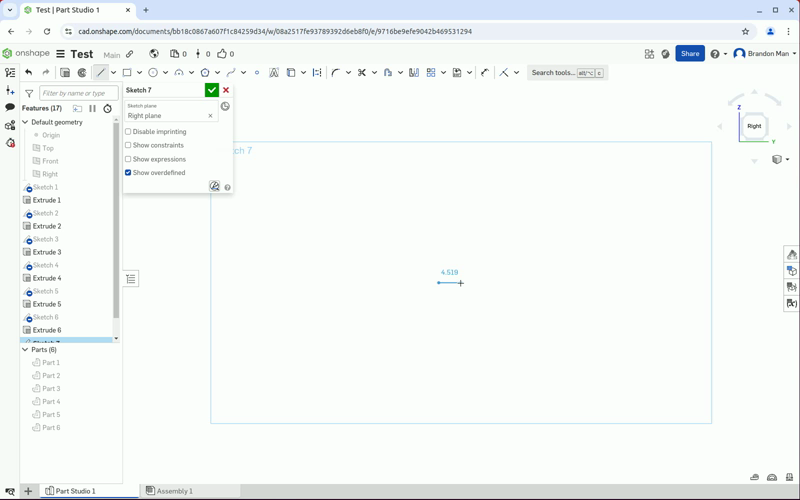
key_up(shift)
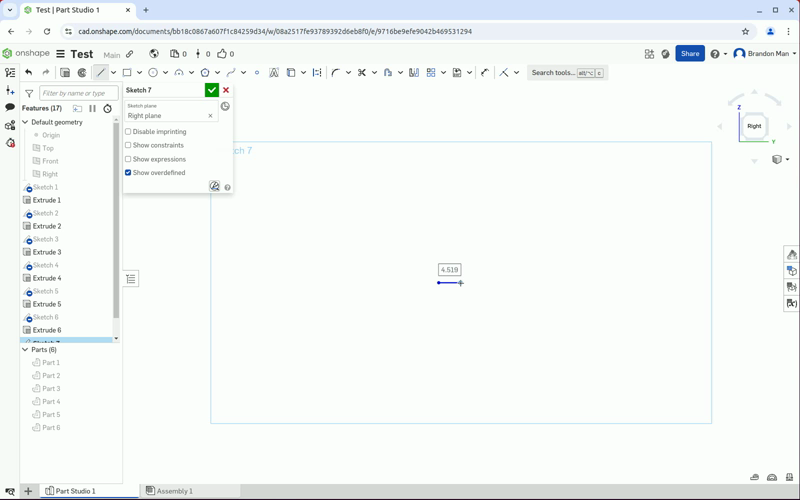
key_down(shift)
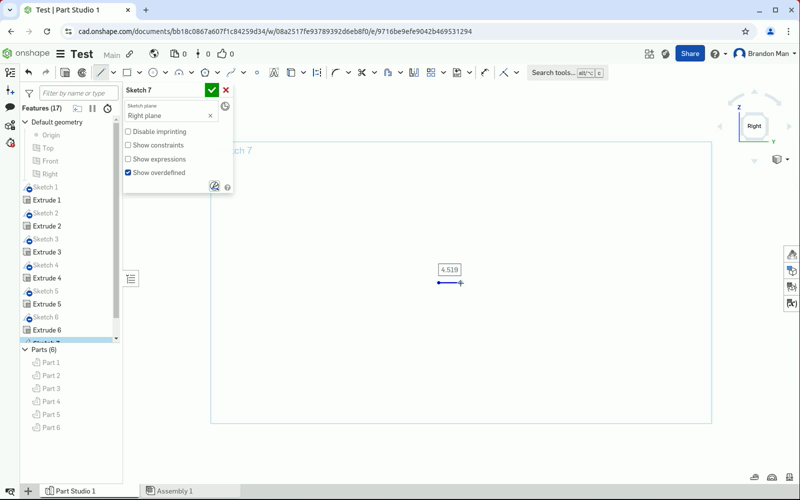
mouse_move(544, 199)
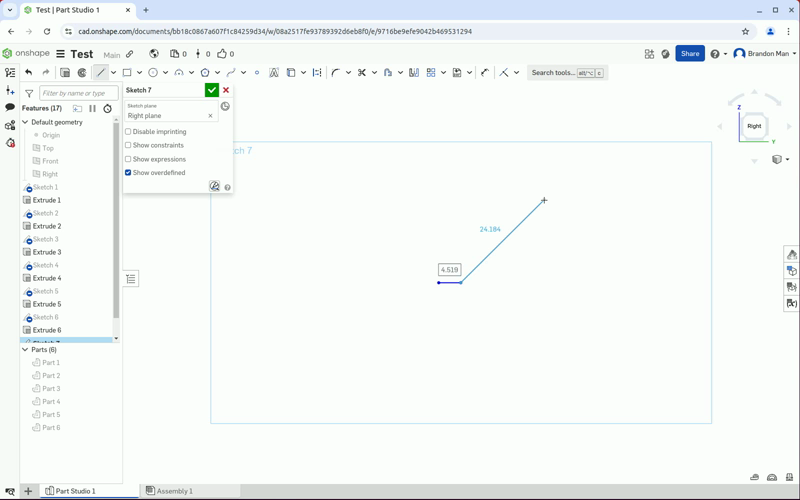
click(544, 199)
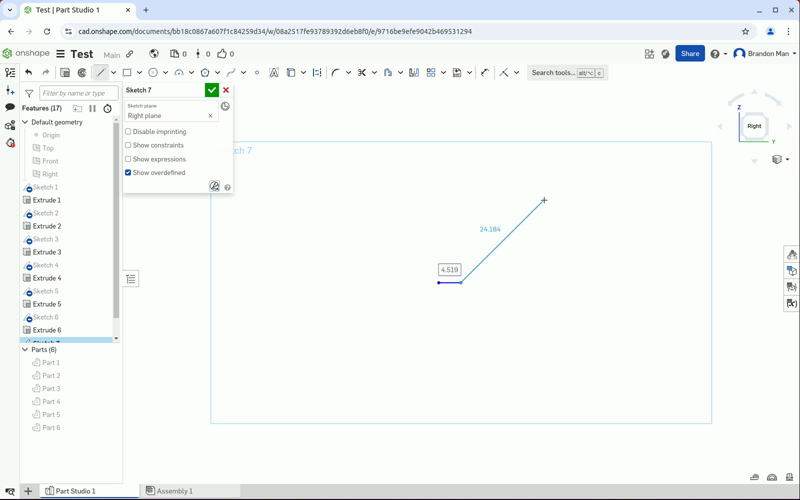
key_up(shift)
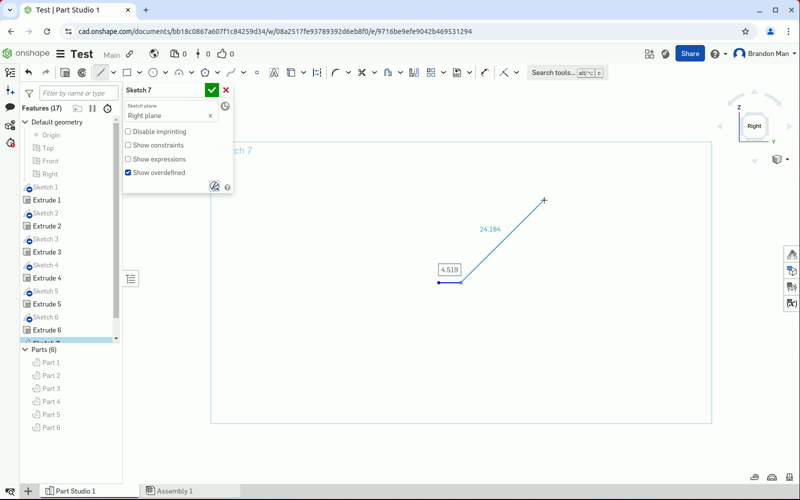
key_down(shift)
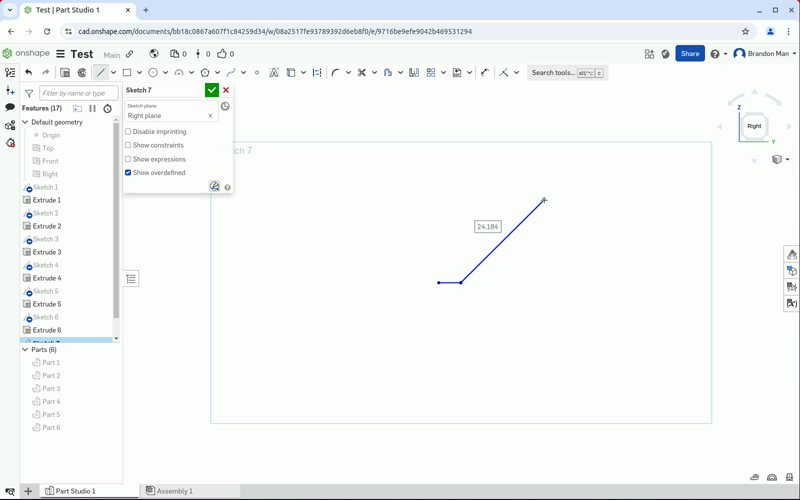
mouse_move(574, 199)
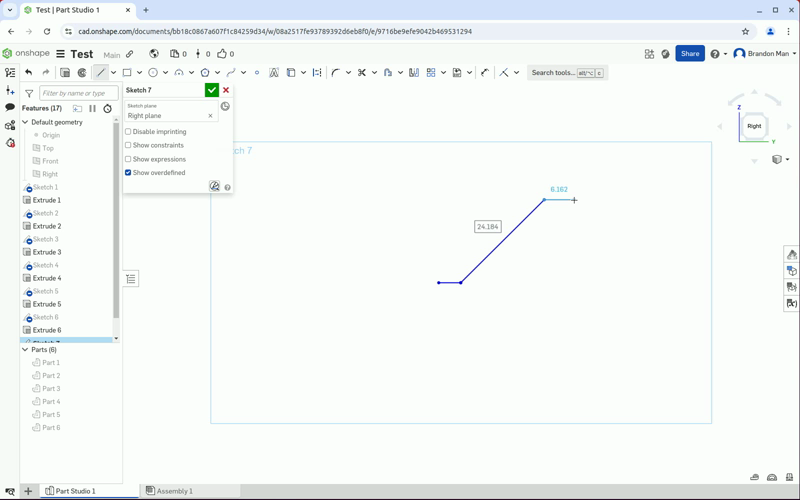
mouse_move(522, 199)
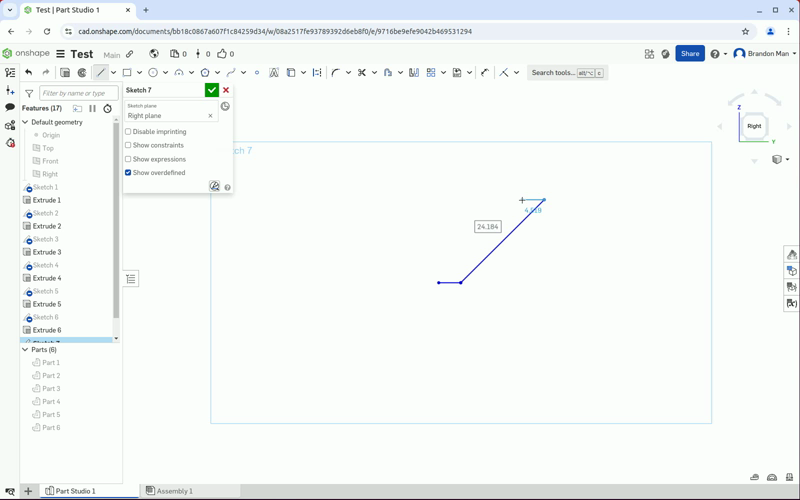
click(522, 199)
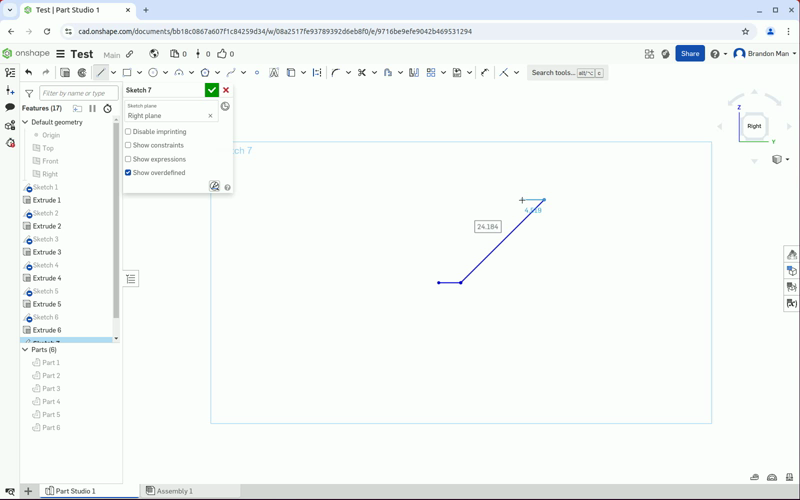
key_up(shift)
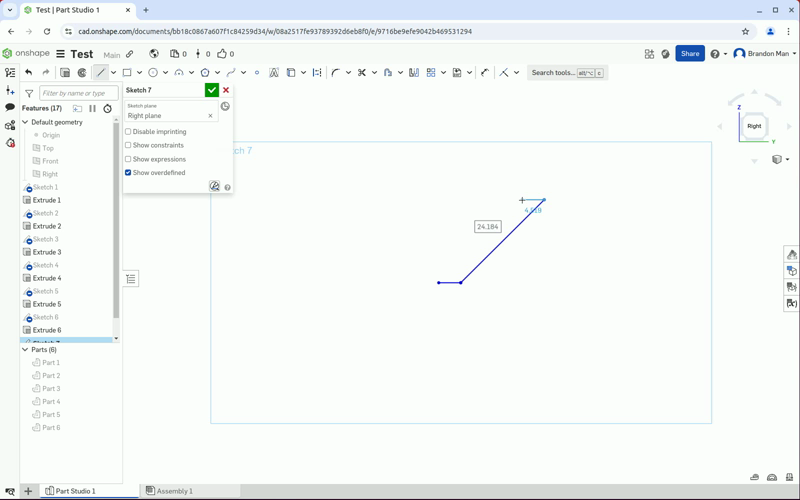
key_down(shift)
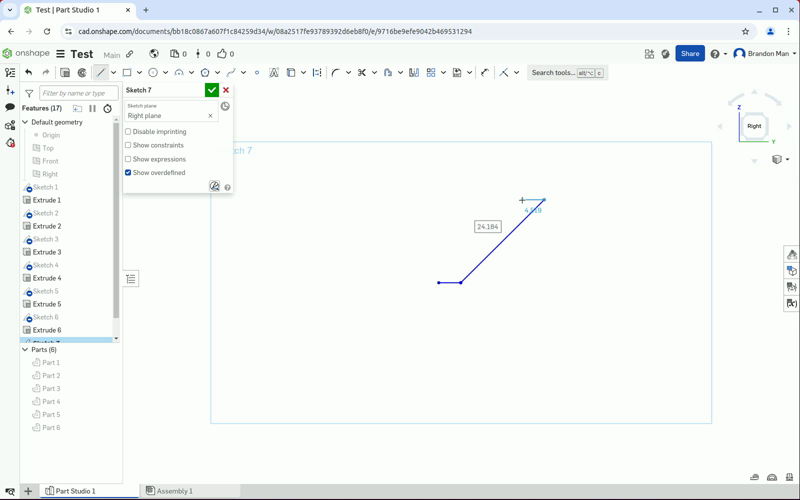
mouse_move(438, 282)
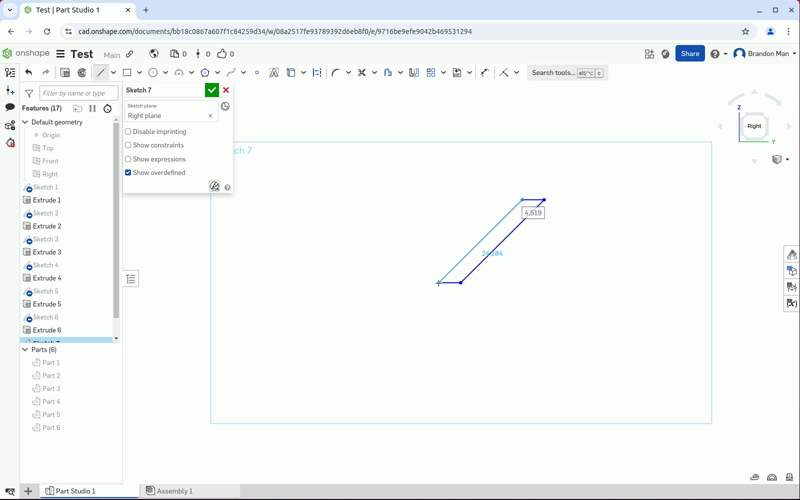
key_up(shift)
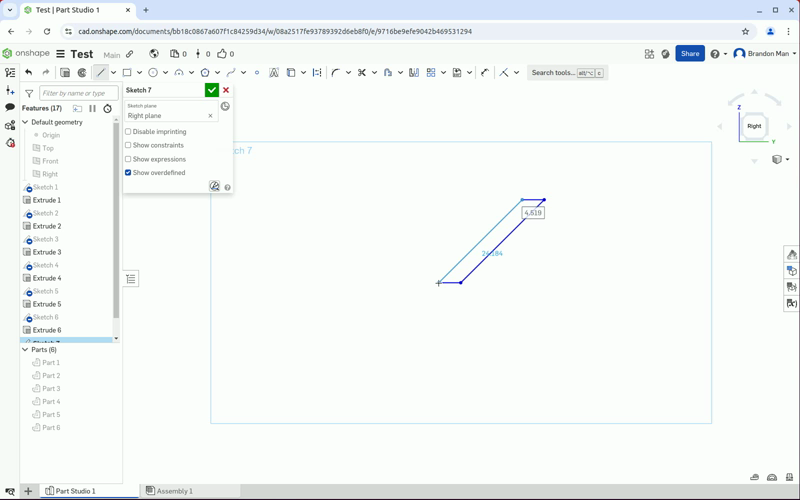
click(438, 282)
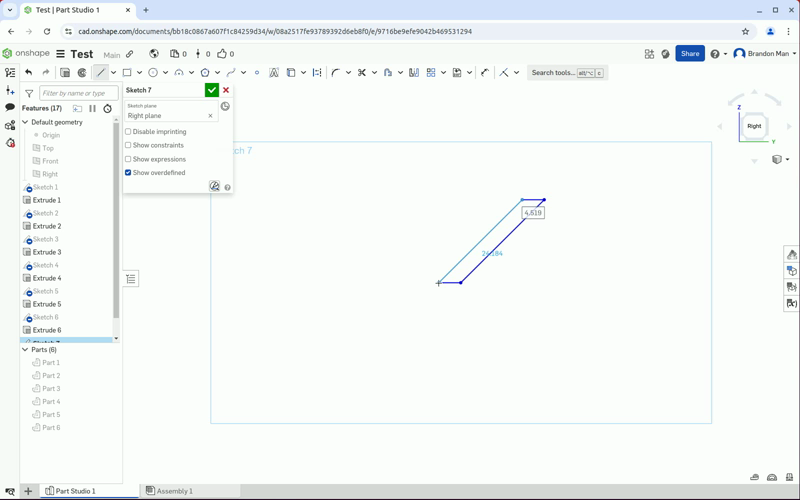
key(esc)
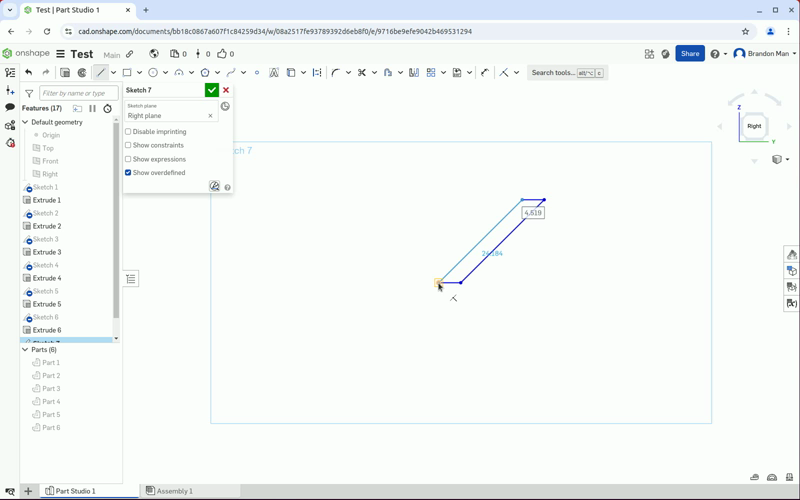
mouse_move(503, 236)
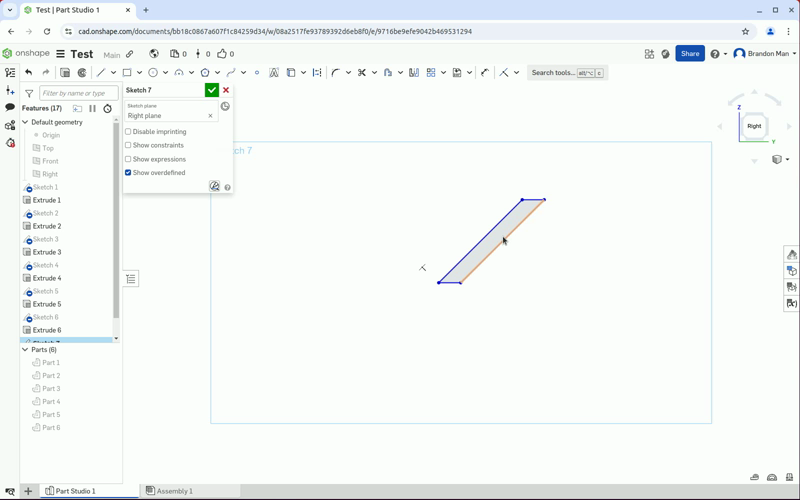
click(503, 236)
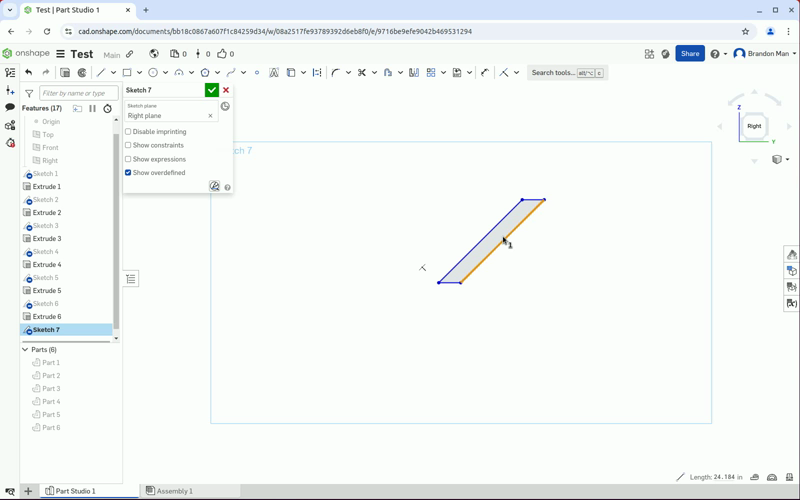
mouse_move(73, 352)
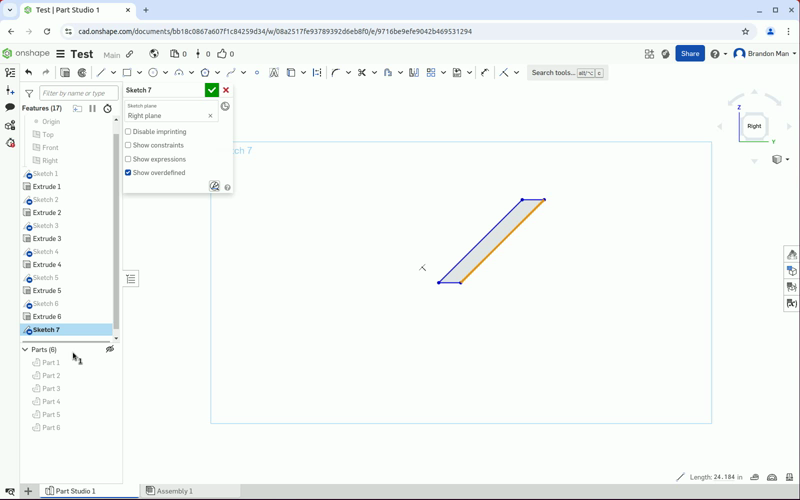
key(shift+y)
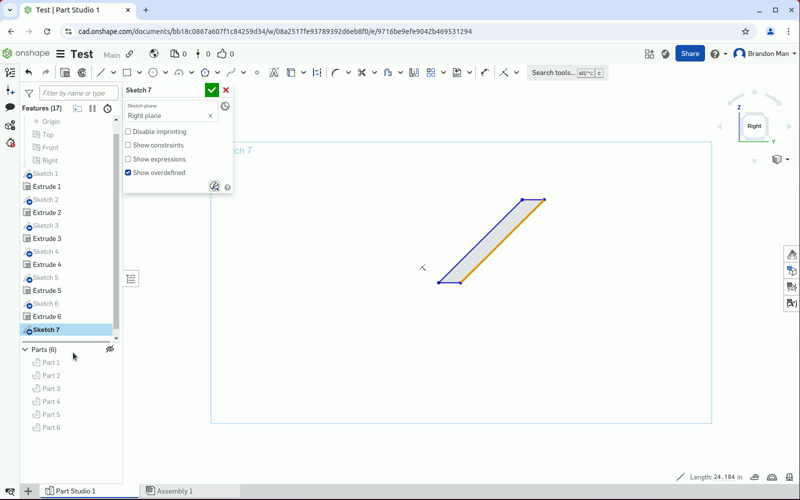
key(shift+e)
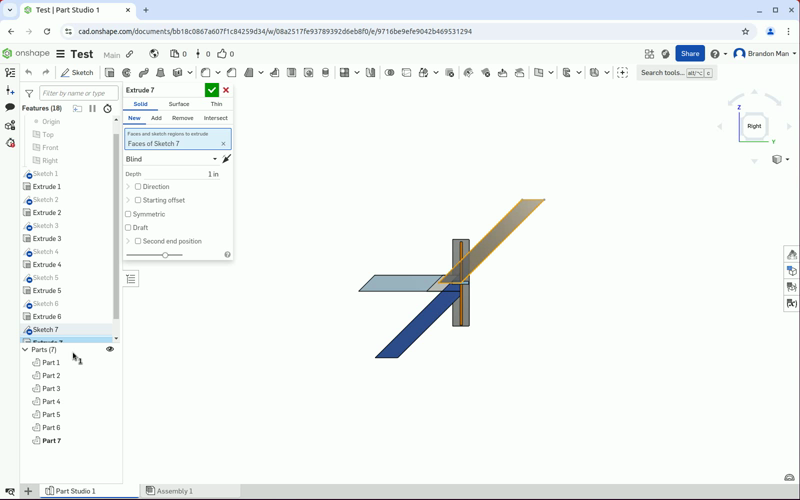
mouse_move(143, 106)
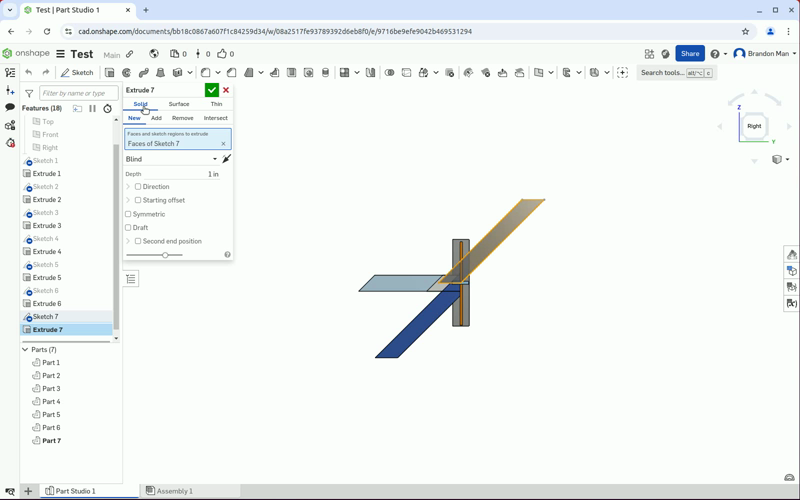
click(143, 106)
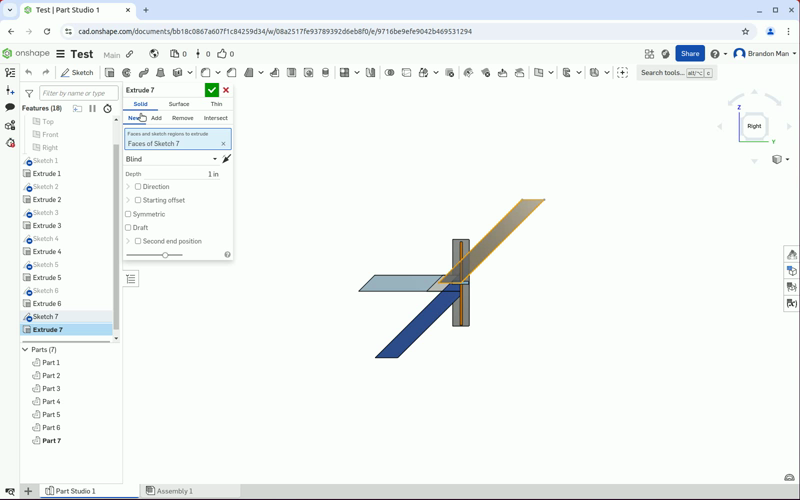
mouse_move(137, 120)
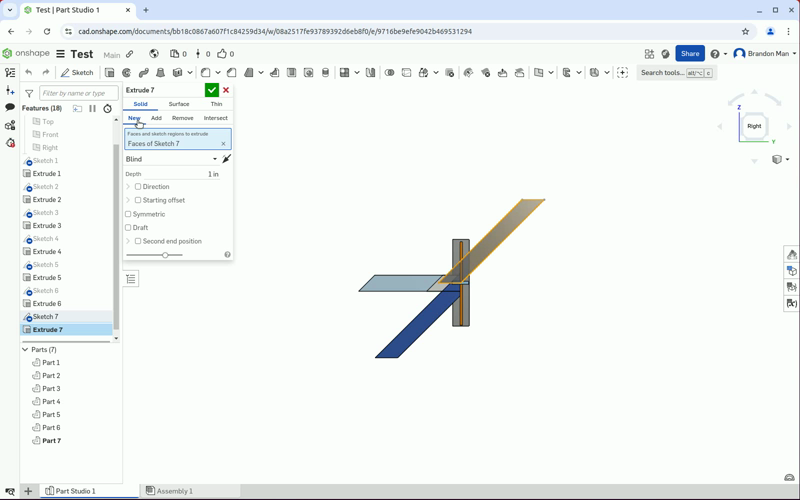
click(137, 120)
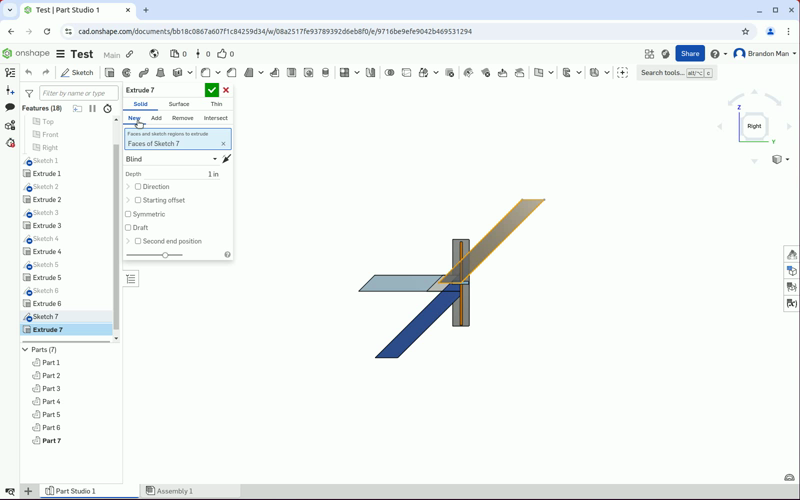
key(tab, 4)
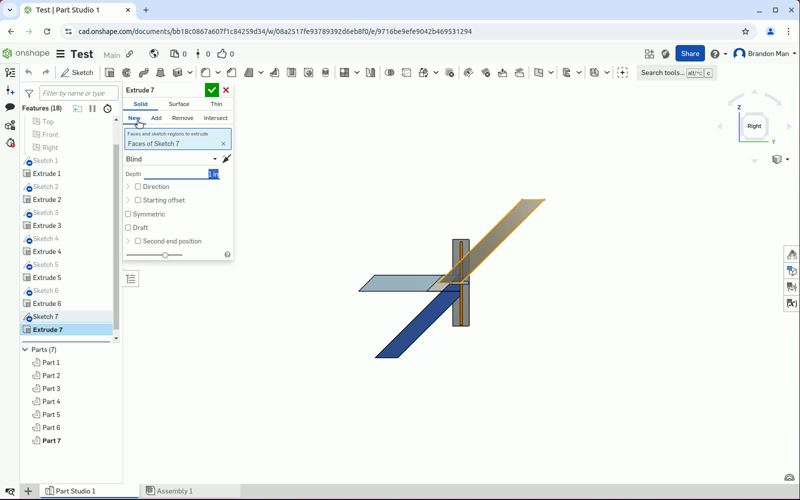
text(0.482)
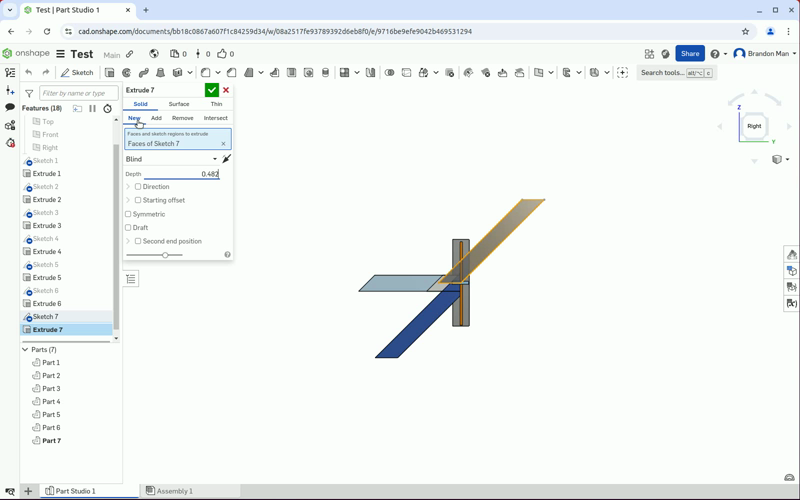
key(tab, 3)
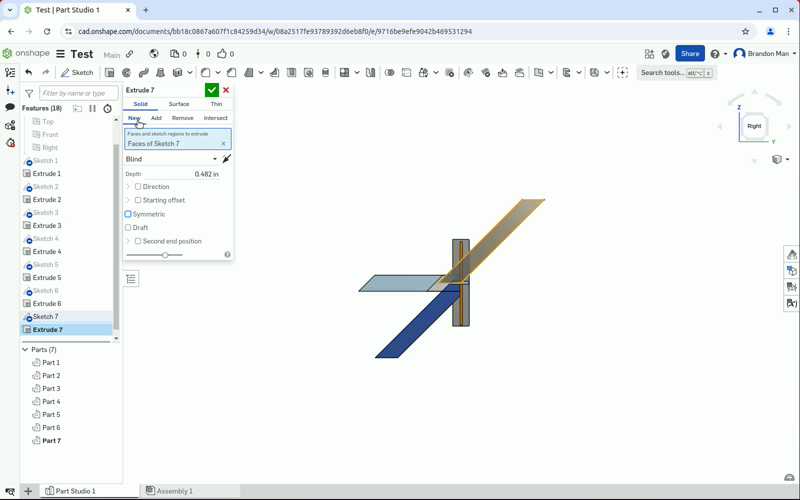
key(space)
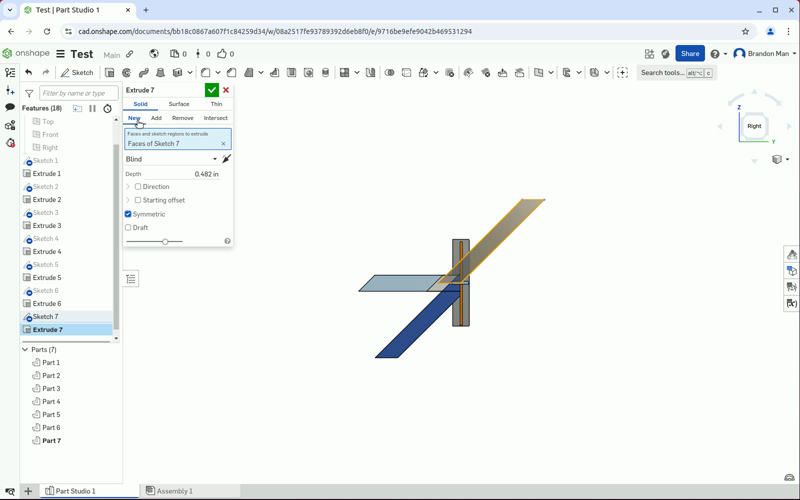
key(enter)
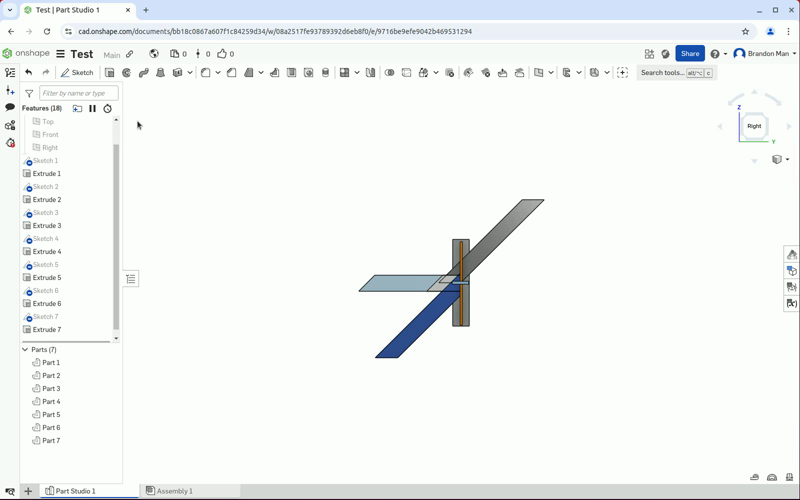
key(shift+h)
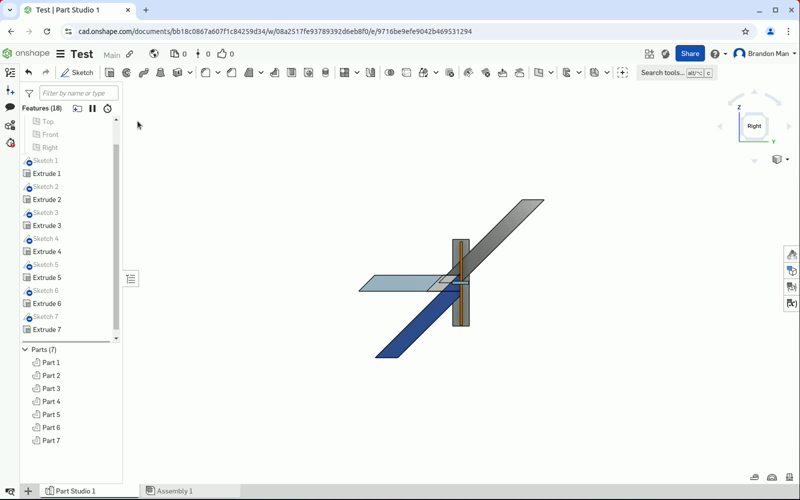
key(shift+h)
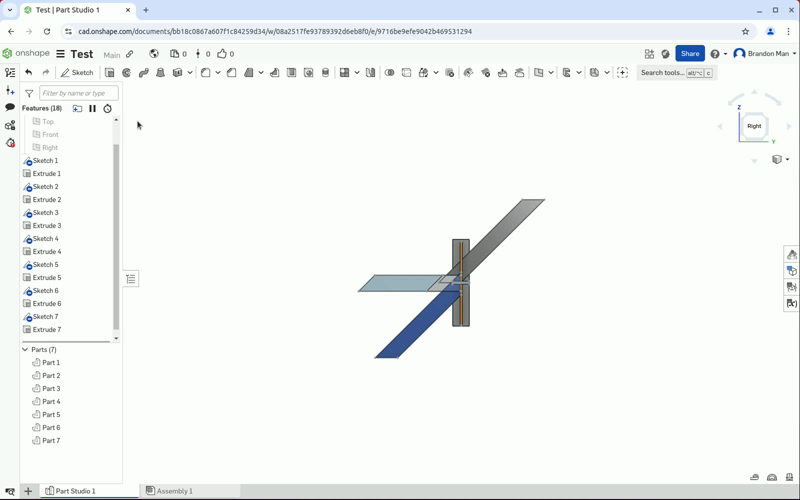
key(shift+7)
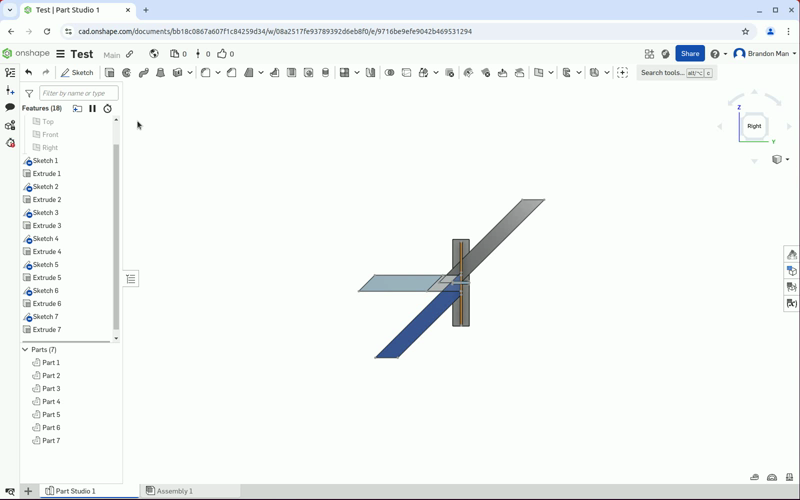
key(right, 2)
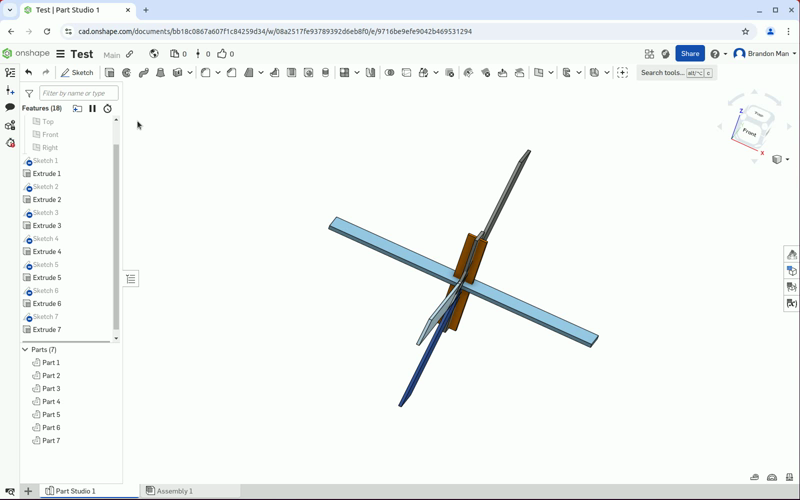
key(down, 2)
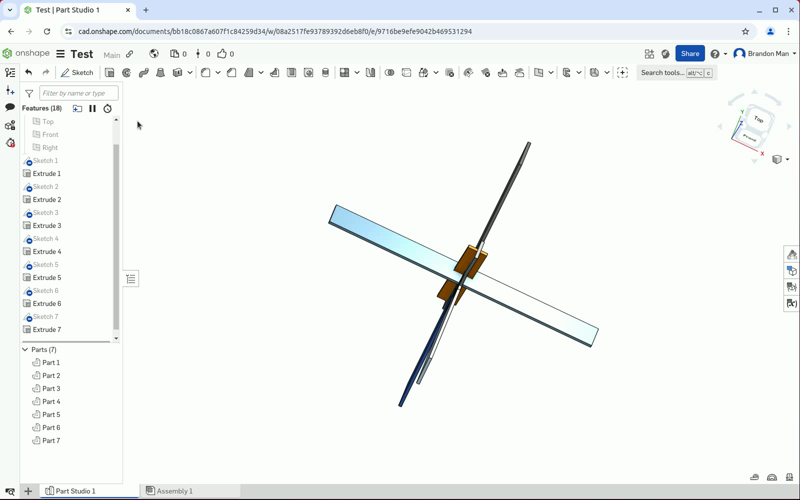
key(up, 2)
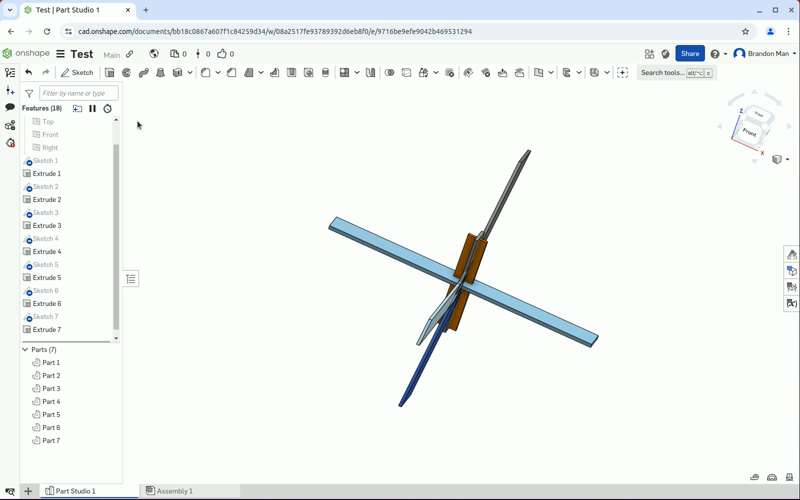
key(left, 2)
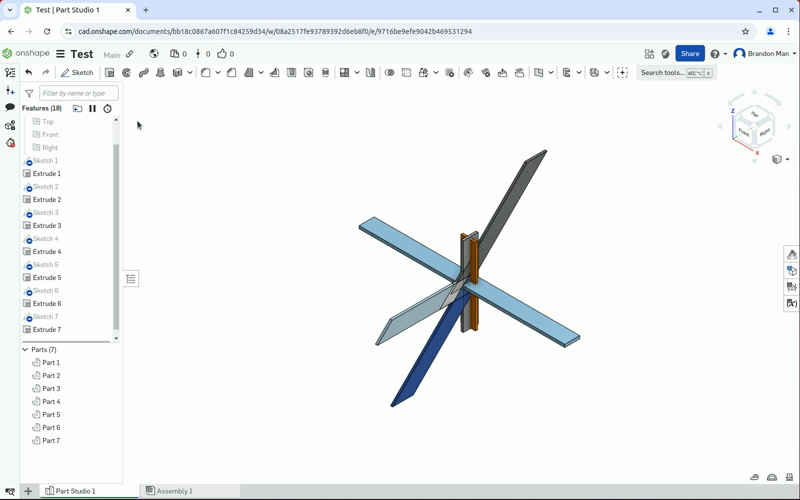
mouse_move(69, 163)
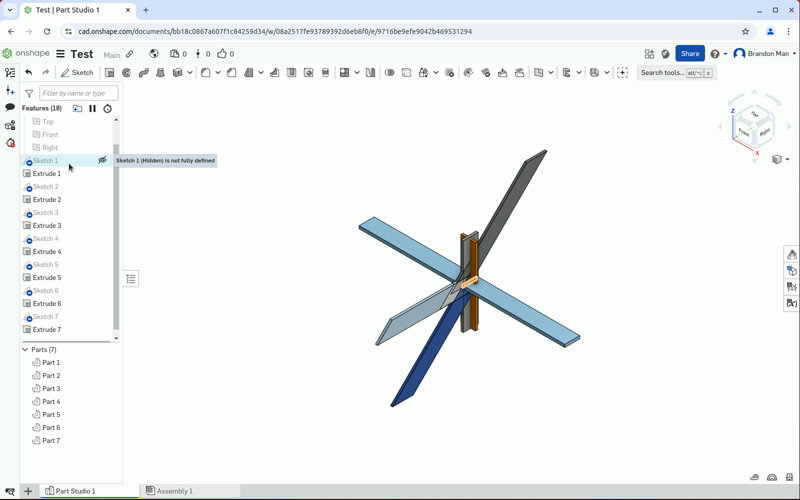
click(69, 163)